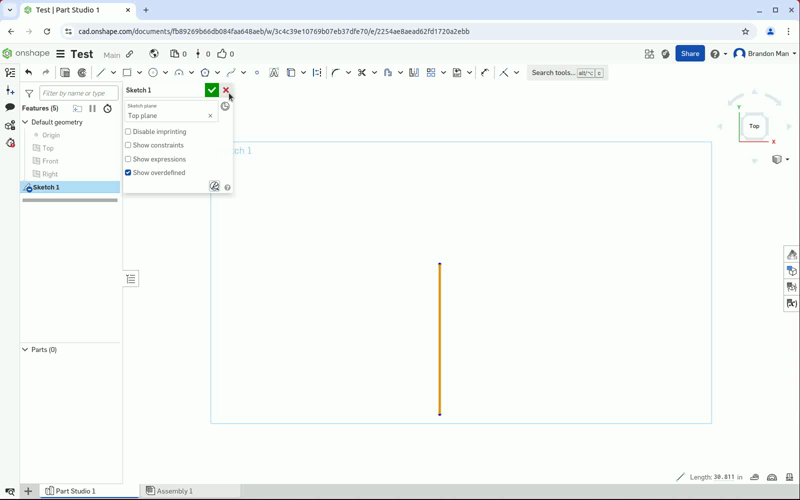
key(shift+h)
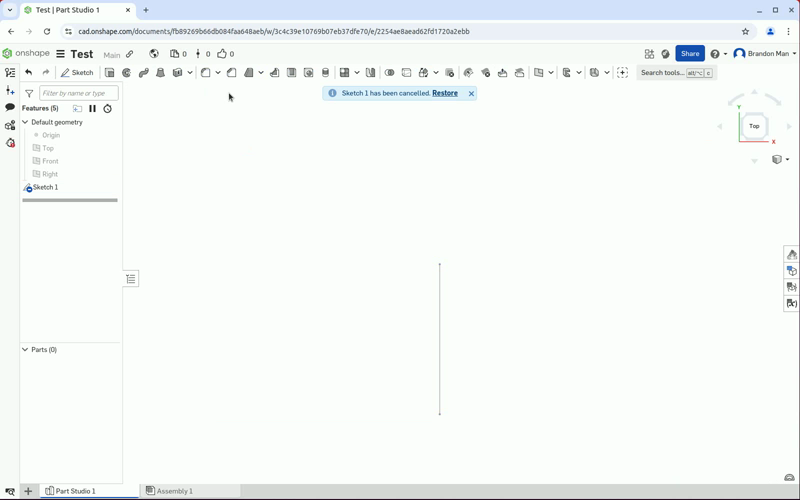
key(shift+s)
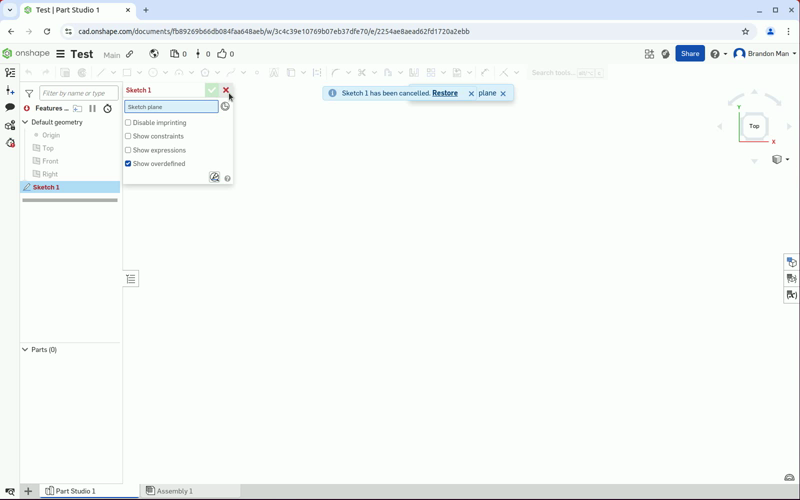
mouse_move(73, 150)
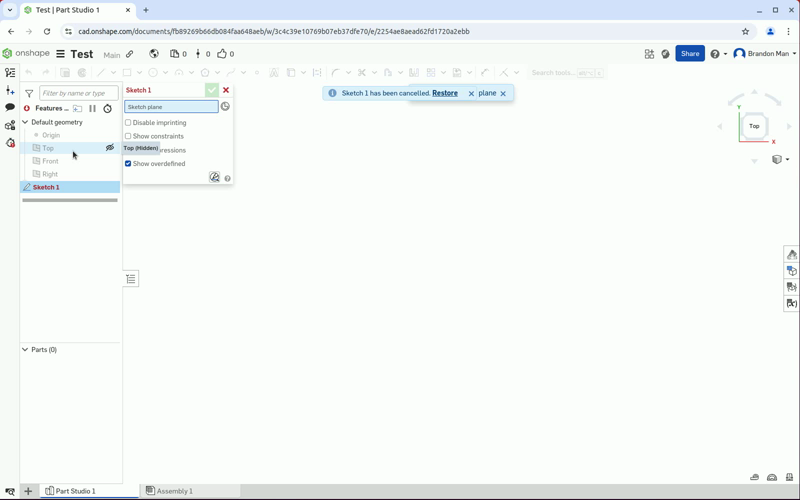
click(73, 150)
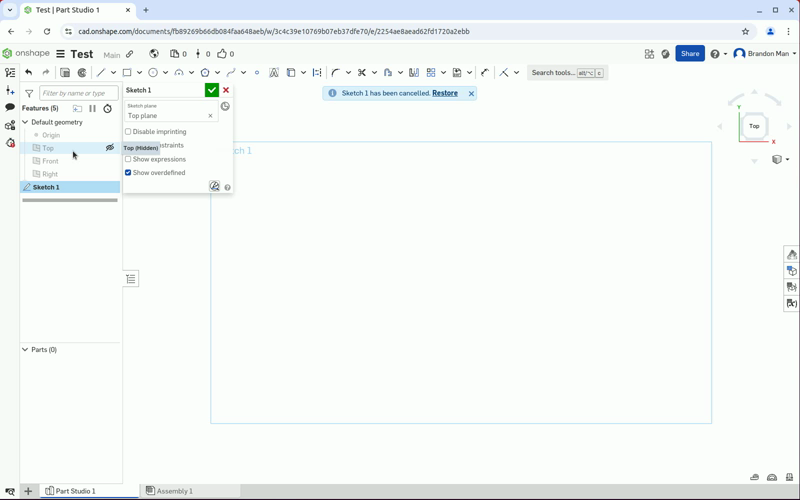
mouse_move(73, 352)
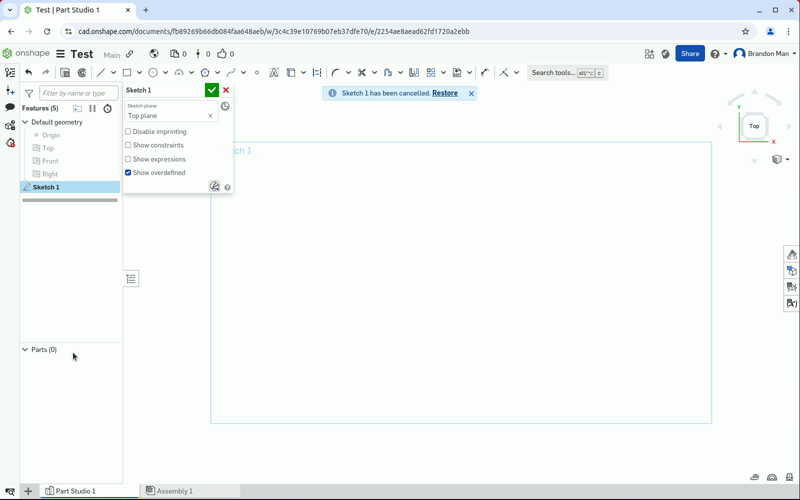
key(y)
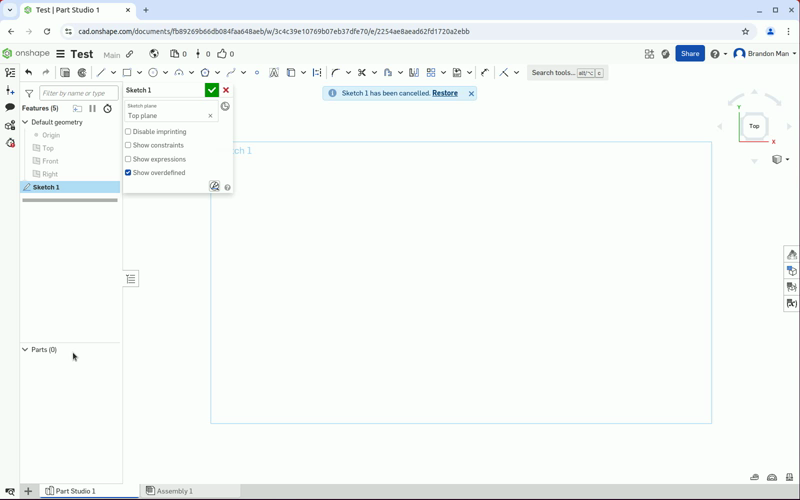
key(c)
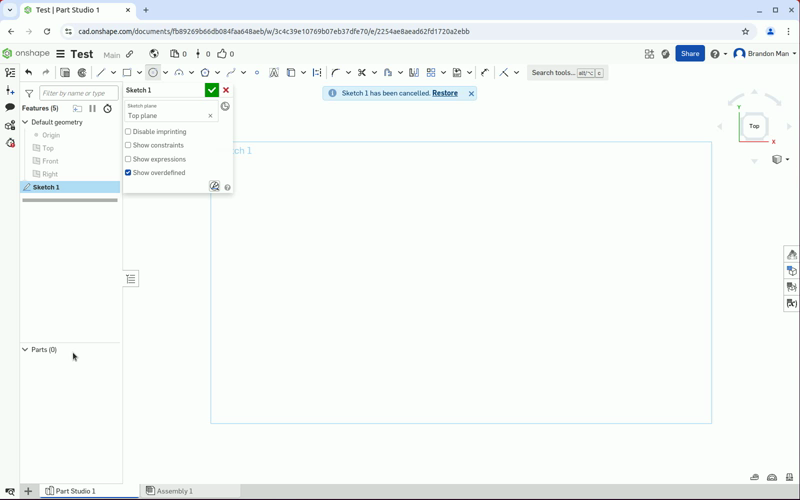
key_down(shift)
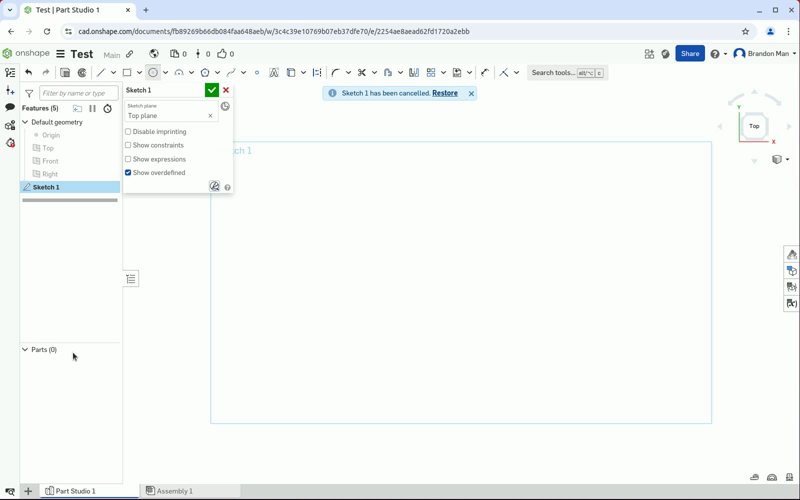
mouse_move(461, 282)
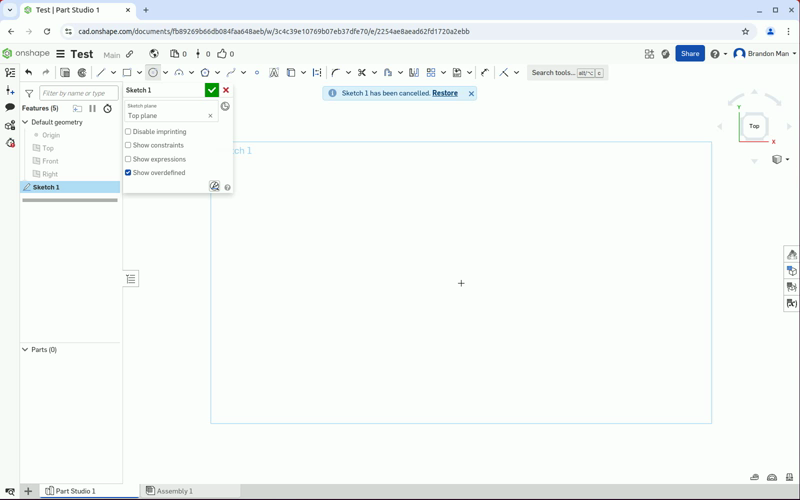
click(461, 282)
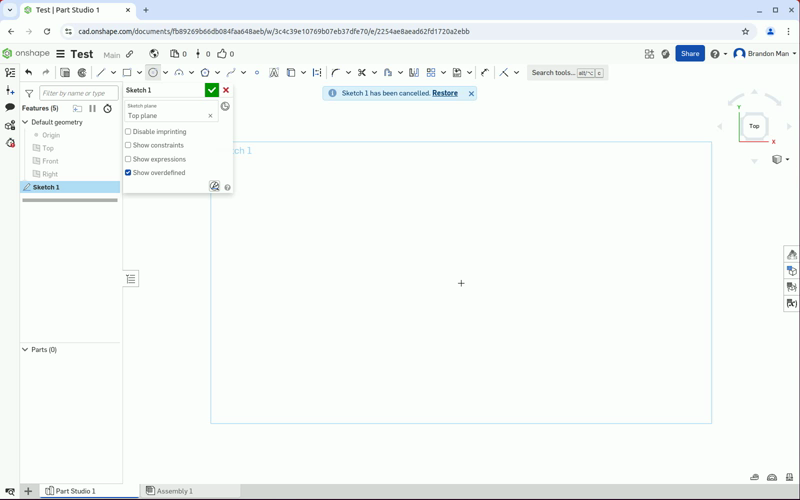
key_up(shift)
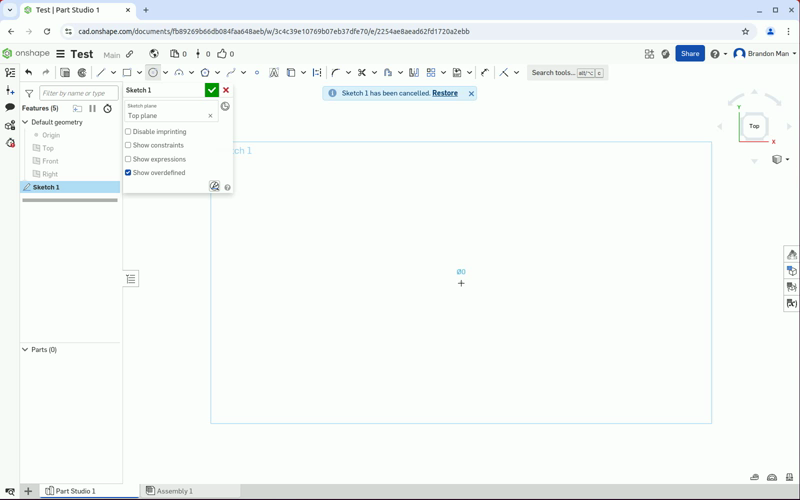
mouse_move(532, 282)
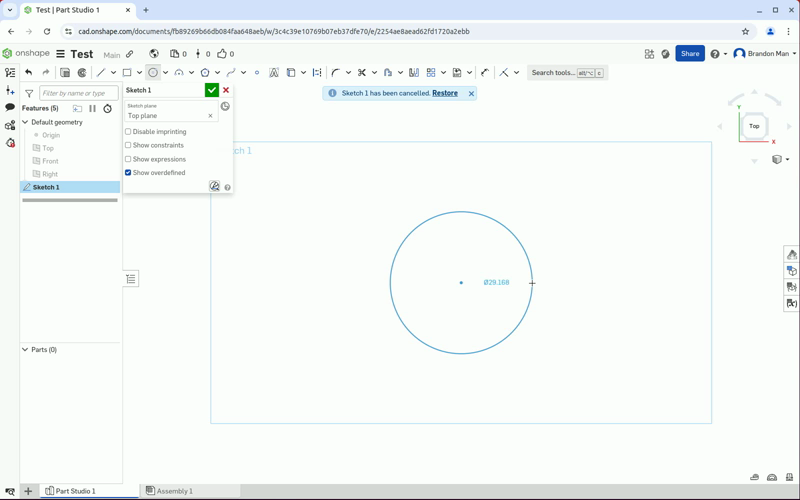
click(532, 282)
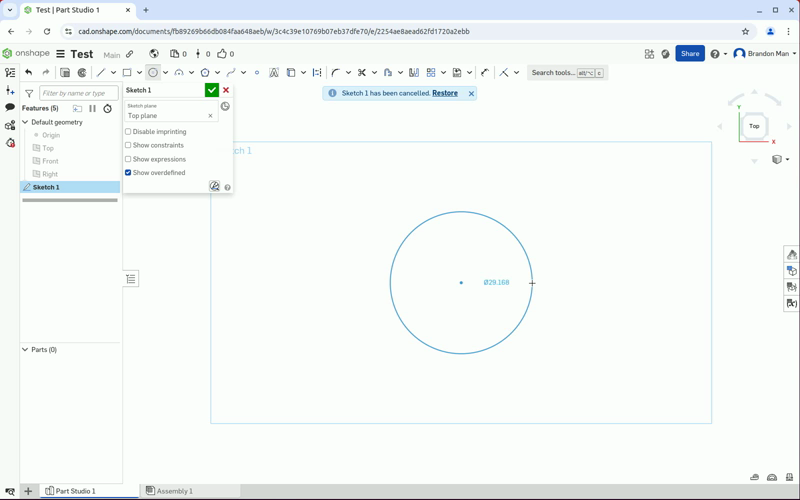
key(esc)
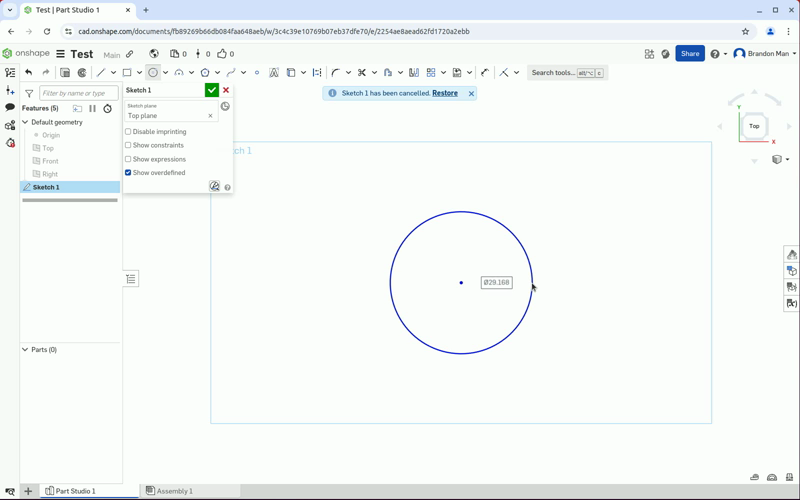
key(a)
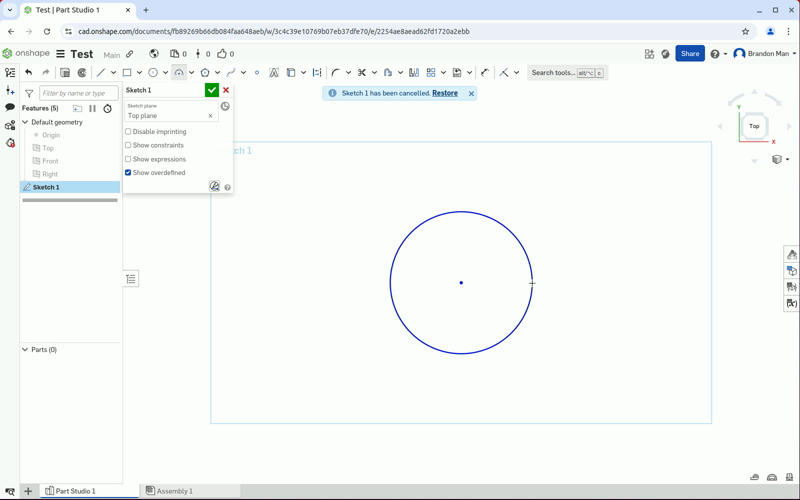
key_down(shift)
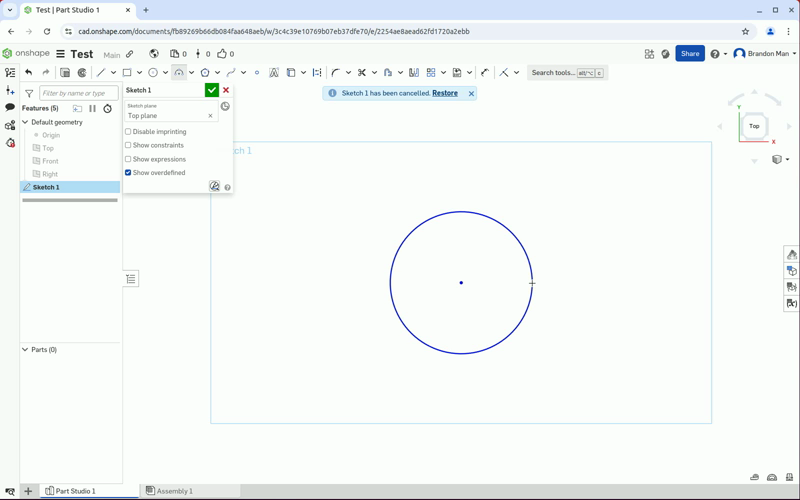
mouse_move(439, 284)
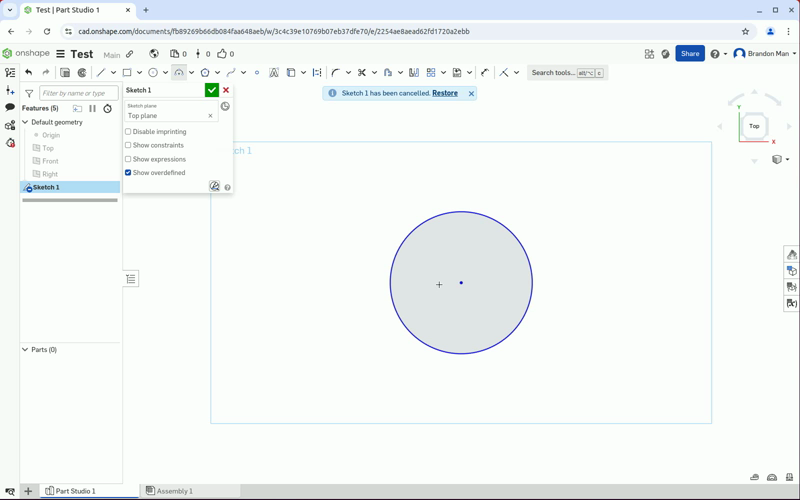
click(439, 284)
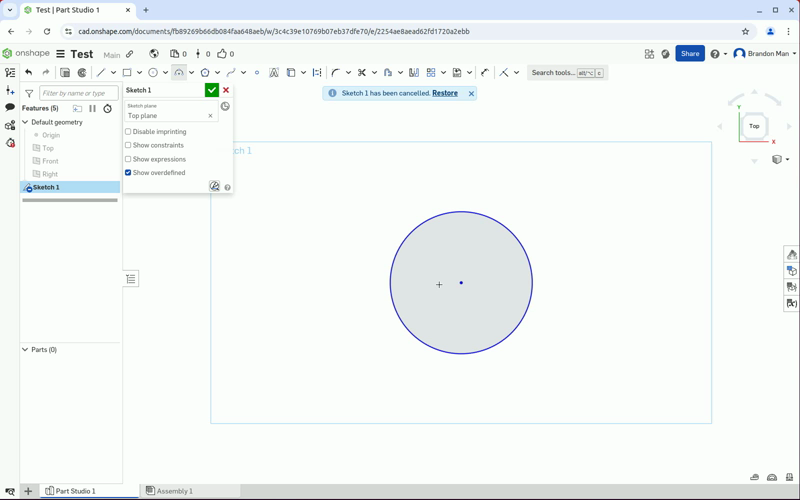
key_up(shift)
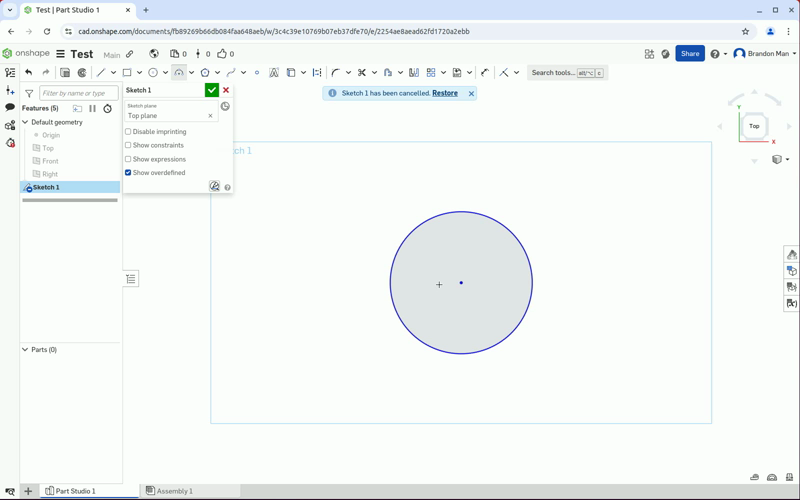
key_down(shift)
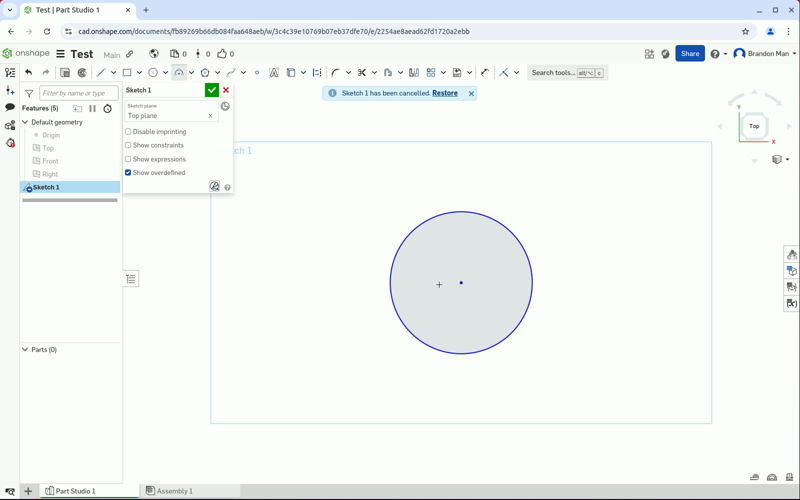
mouse_move(439, 281)
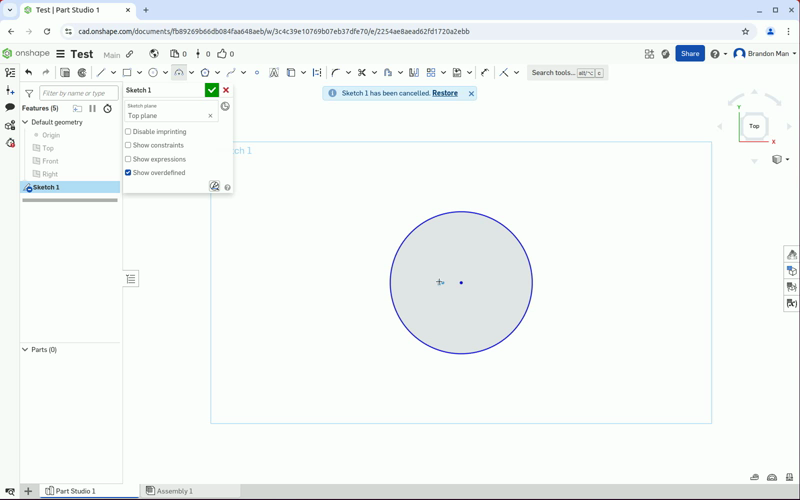
scroll(6)
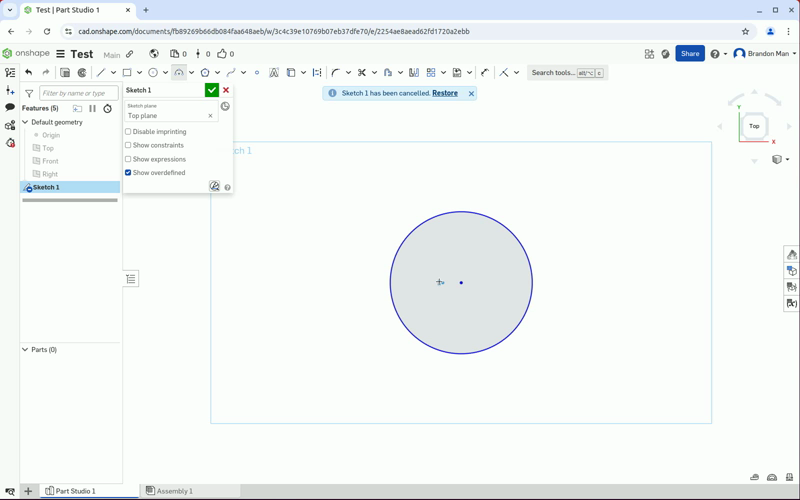
scroll(6)
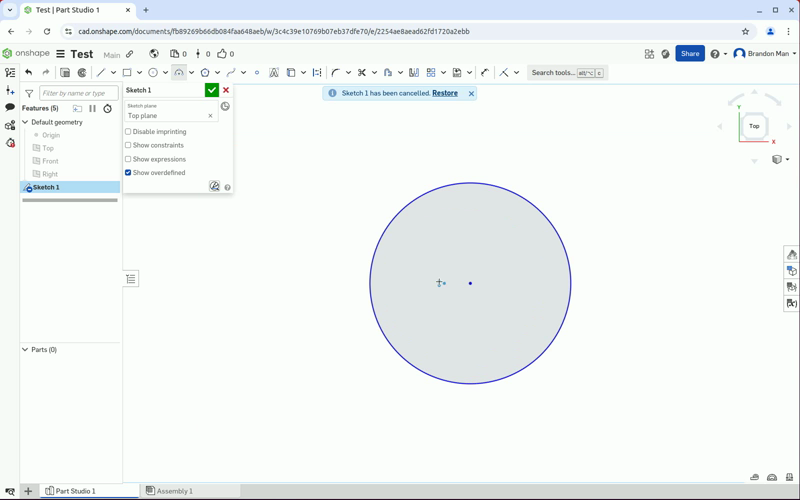
scroll(6)
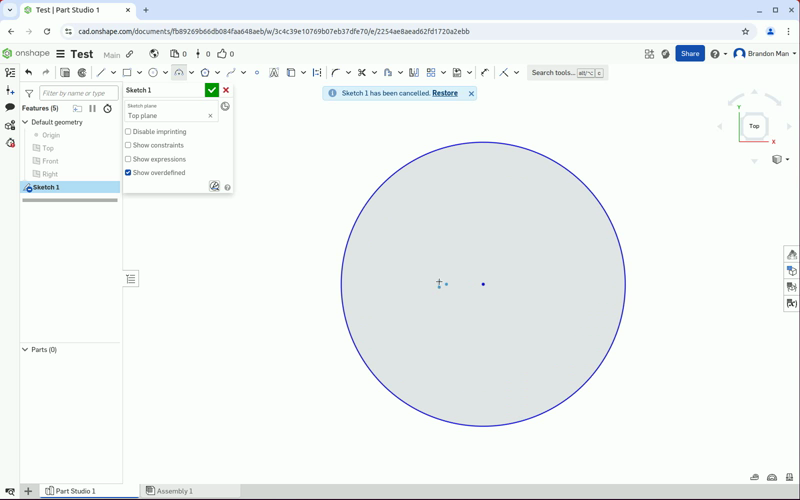
scroll(6)
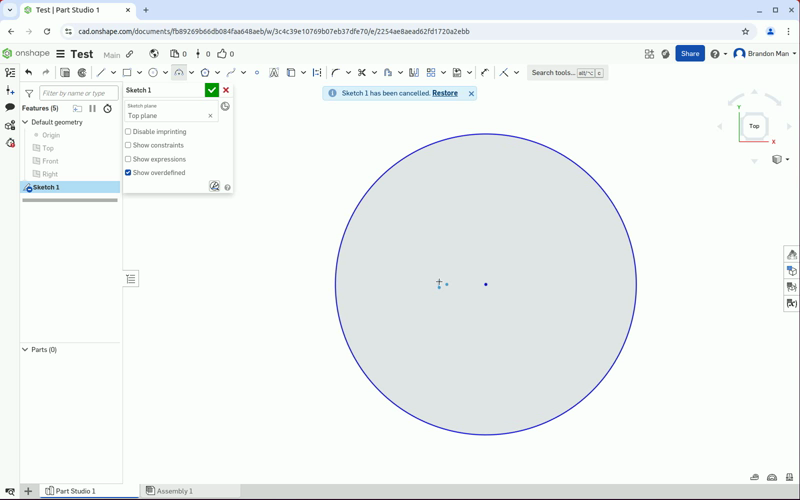
scroll(6)
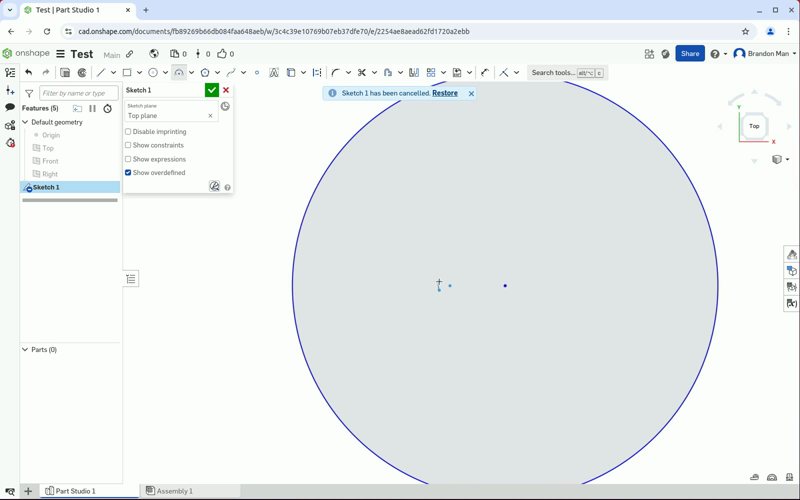
scroll(6)
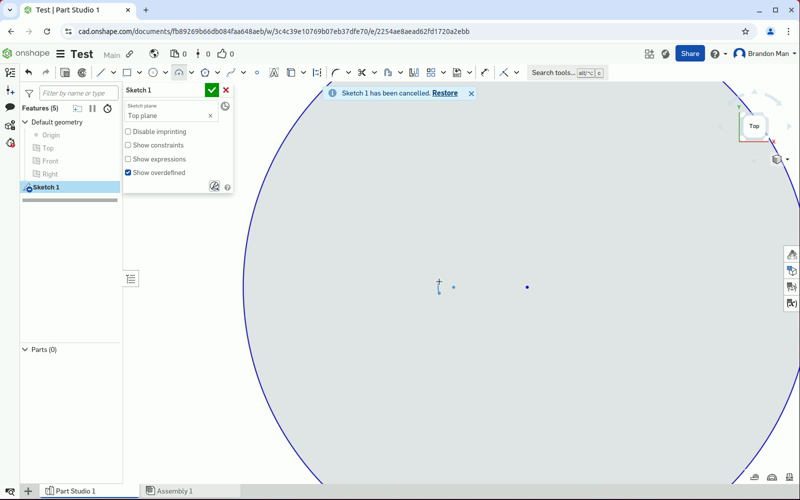
scroll(6)
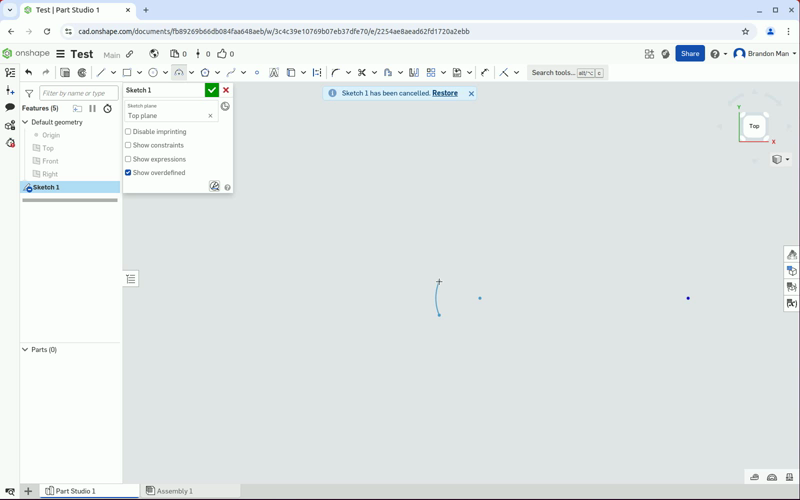
click(439, 281)
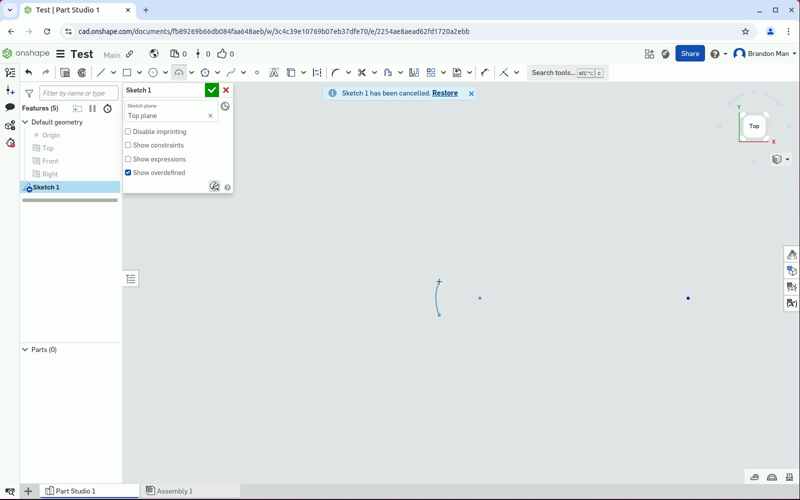
scroll(-6)
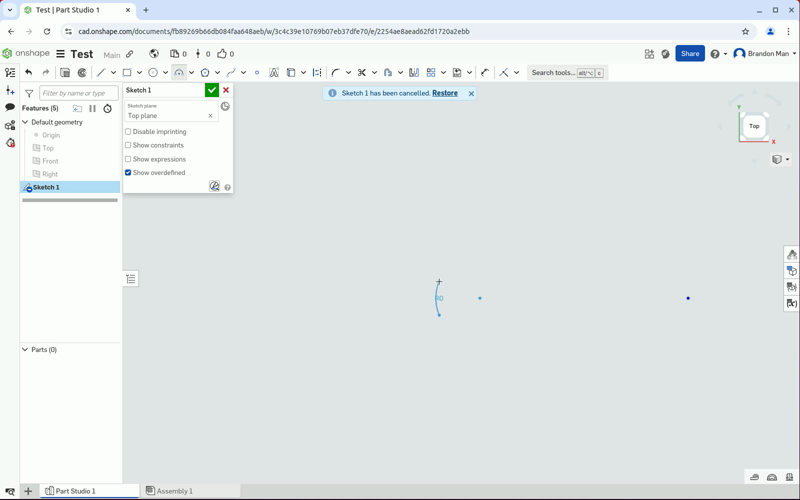
scroll(-6)
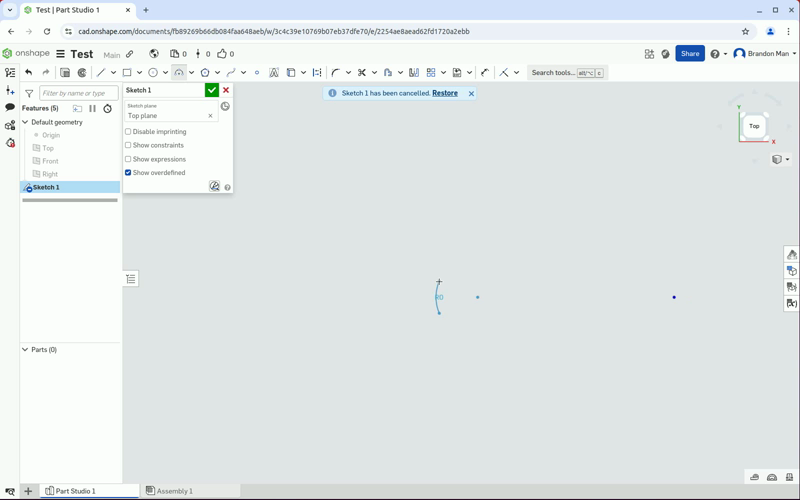
scroll(-6)
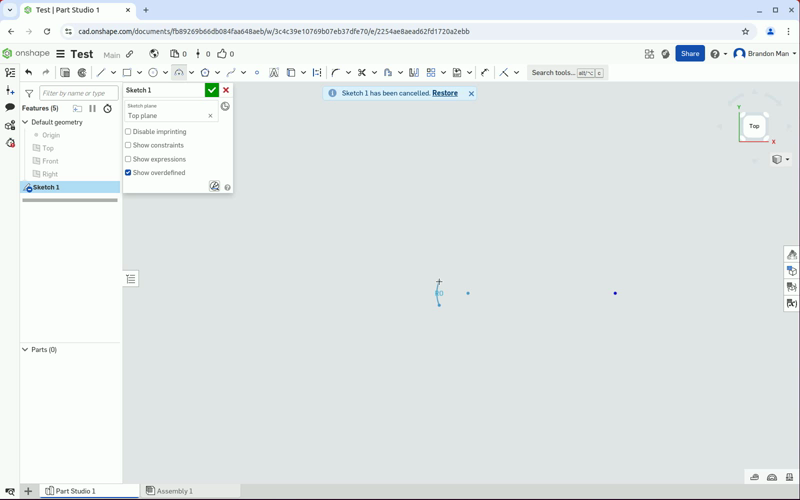
scroll(-6)
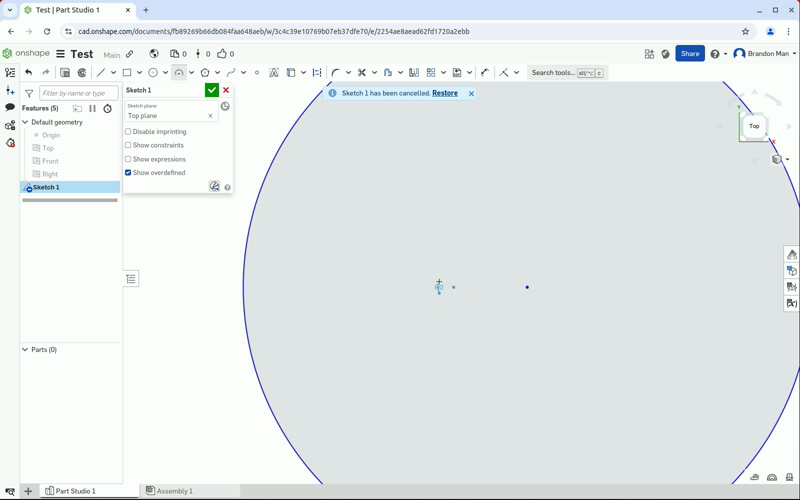
scroll(-6)
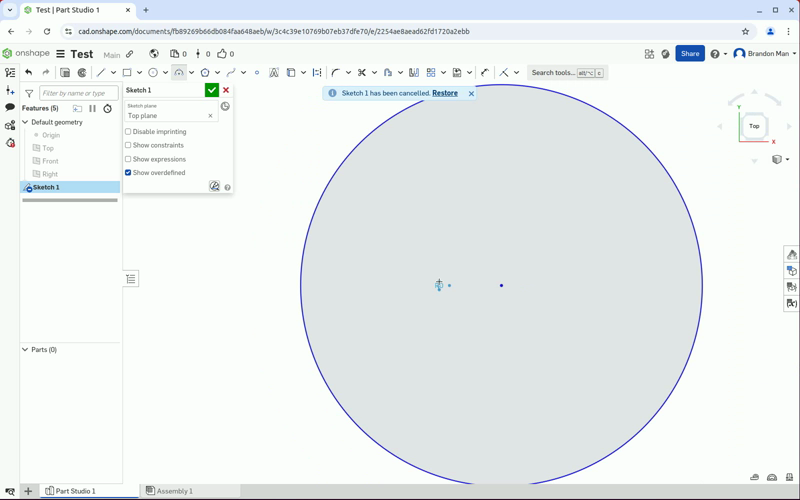
scroll(-6)
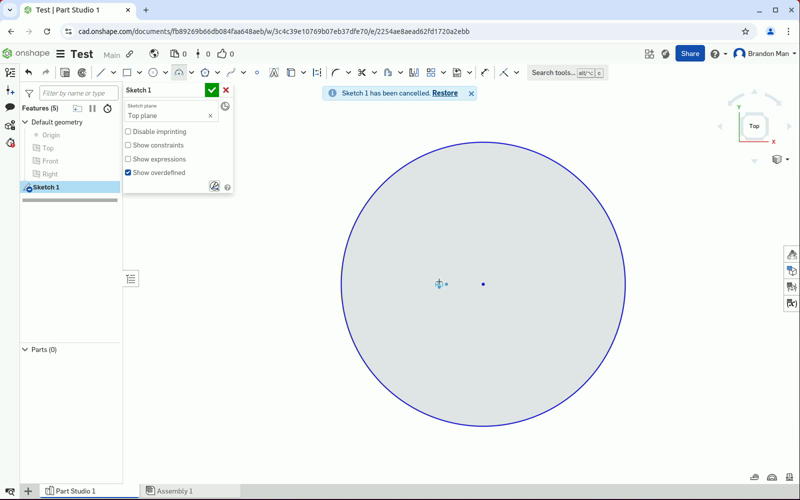
scroll(-6)
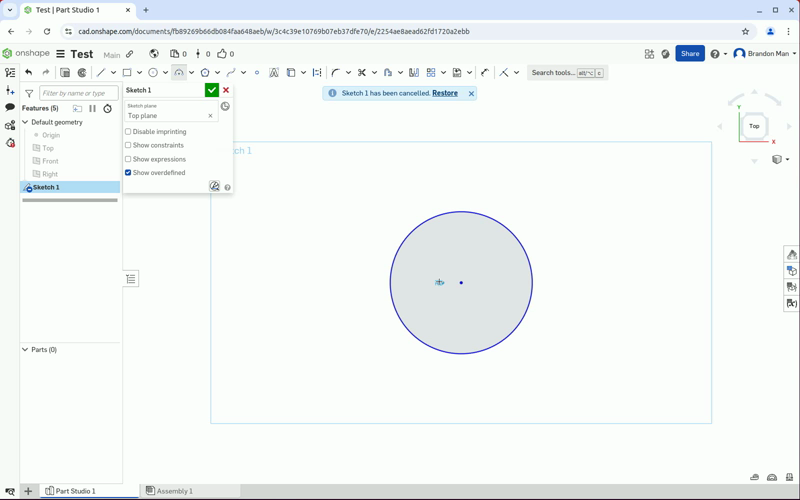
mouse_move(469, 282)
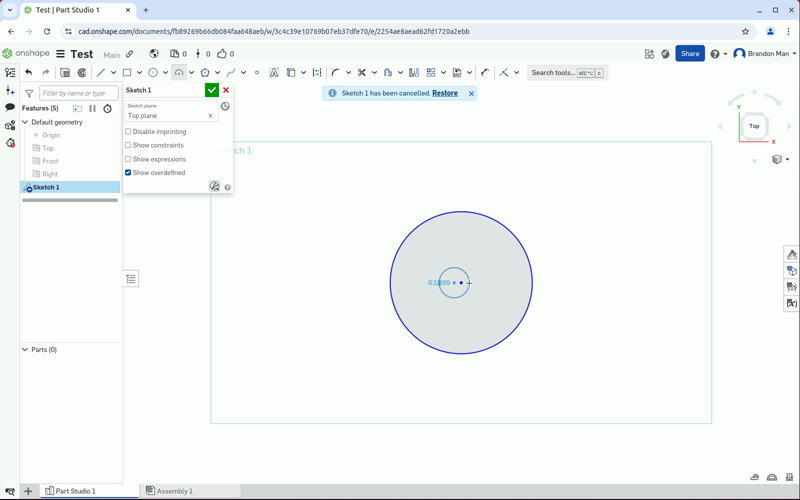
scroll(6)
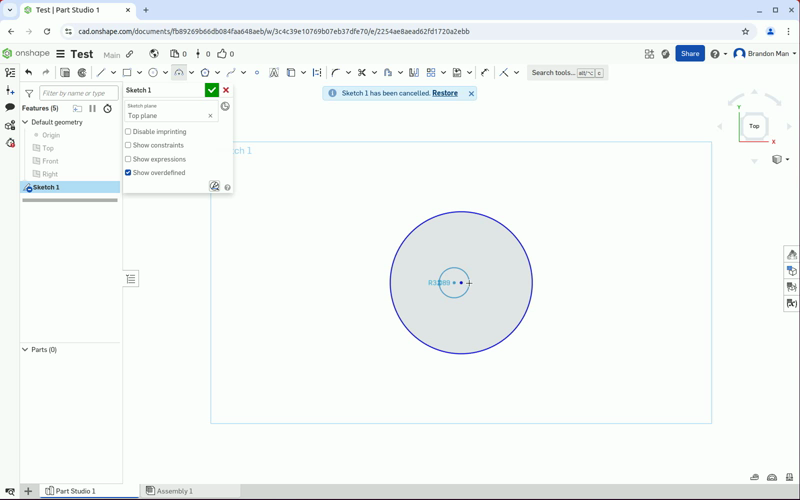
scroll(6)
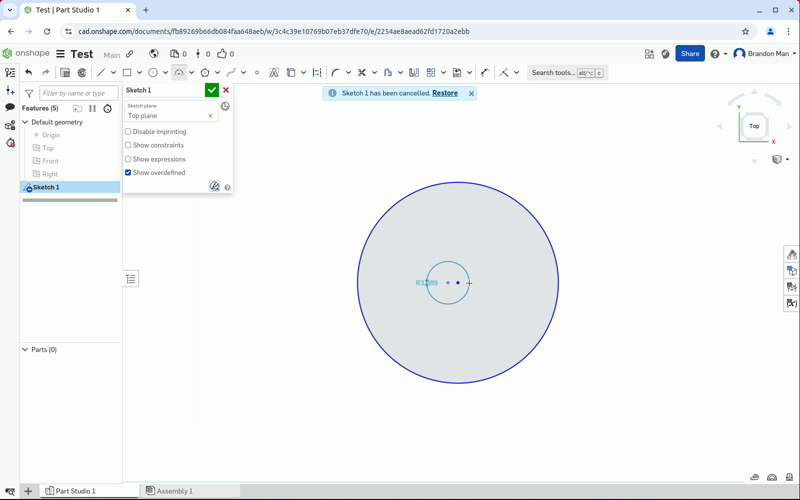
scroll(6)
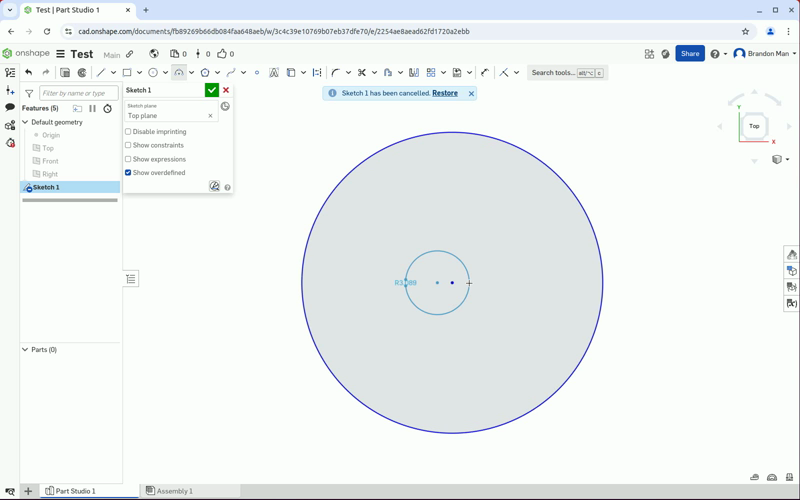
scroll(6)
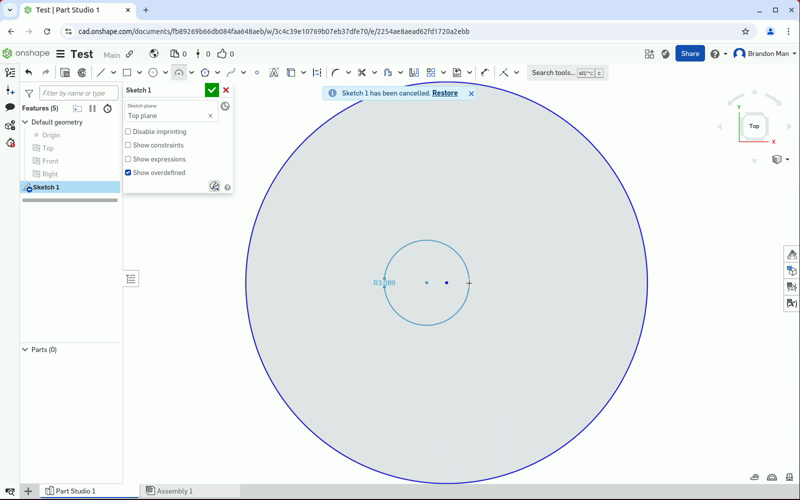
scroll(6)
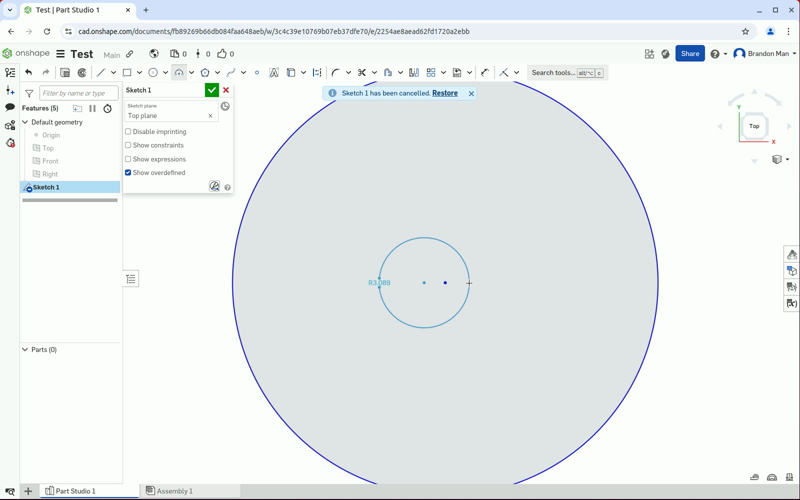
scroll(6)
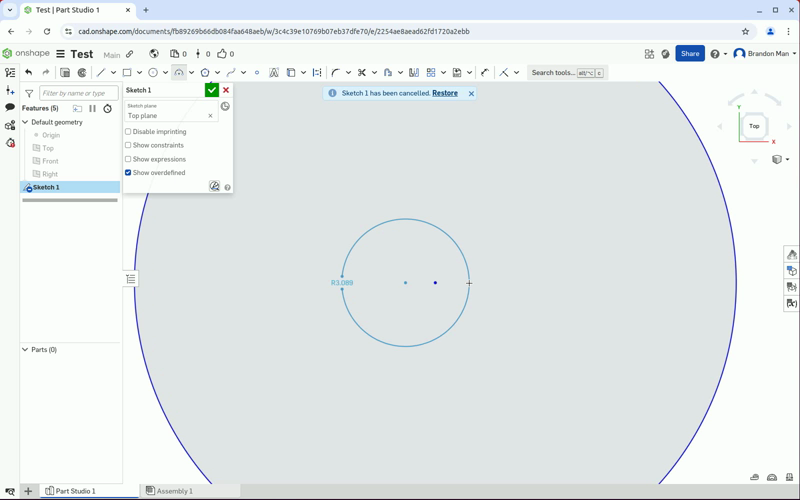
scroll(6)
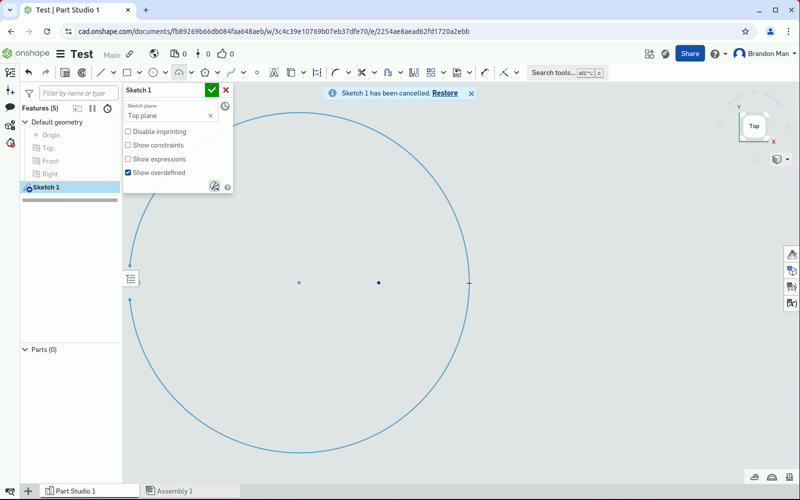
click(469, 282)
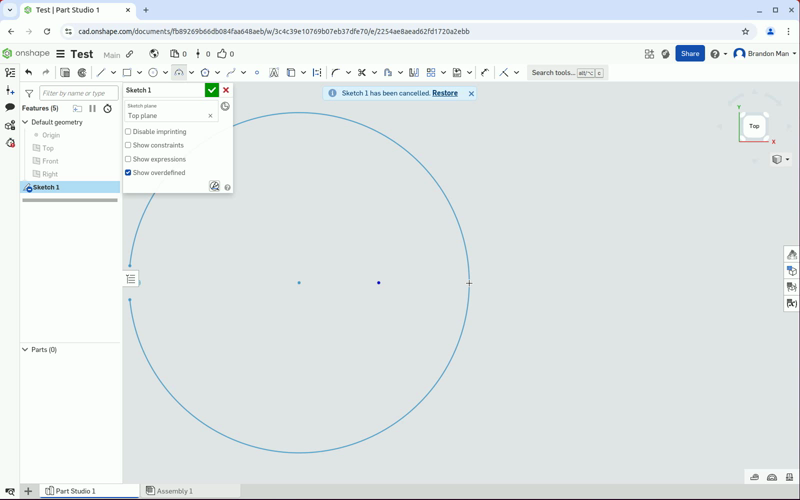
scroll(-6)
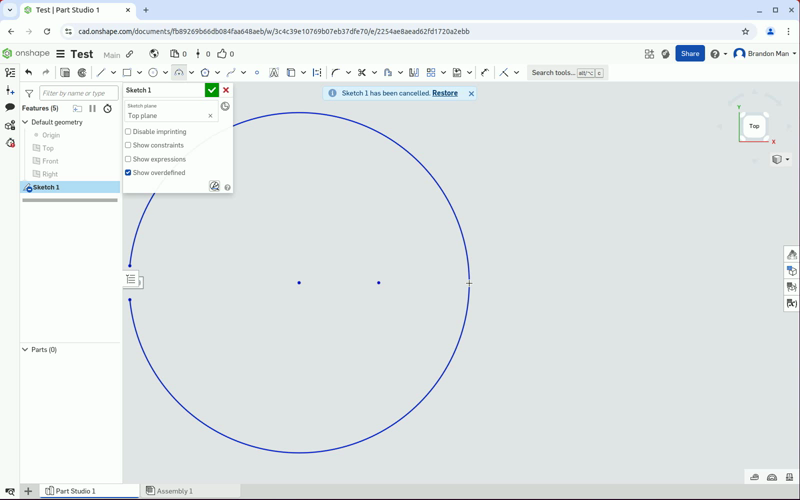
scroll(-6)
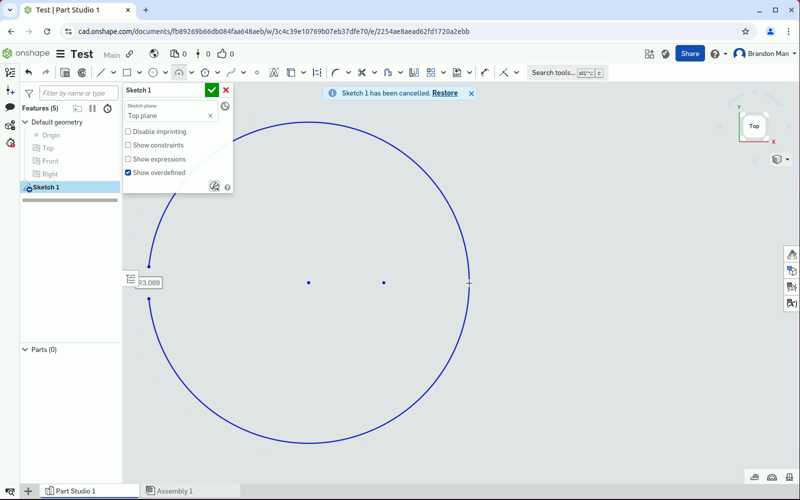
scroll(-6)
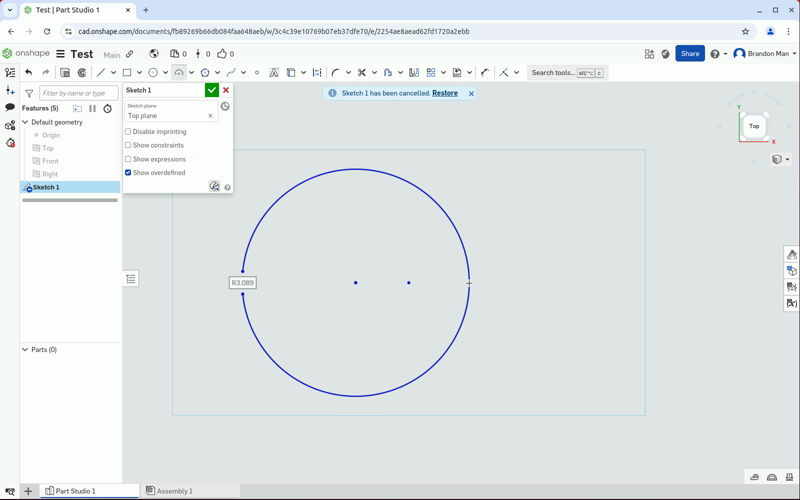
scroll(-6)
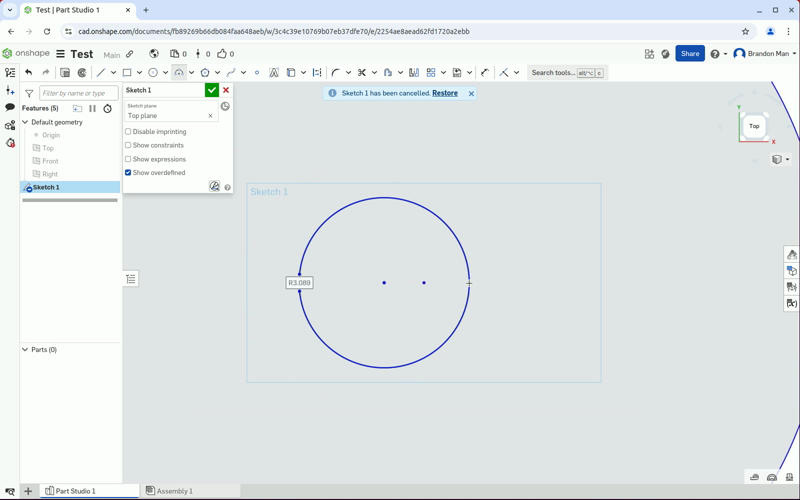
scroll(-6)
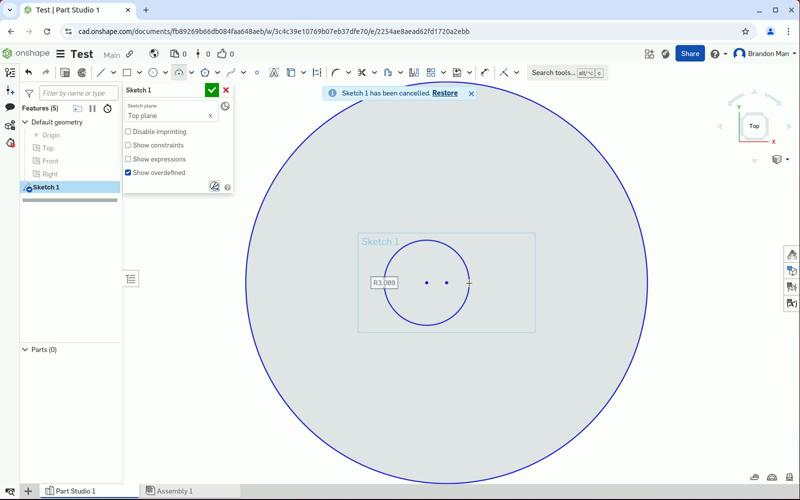
scroll(-6)
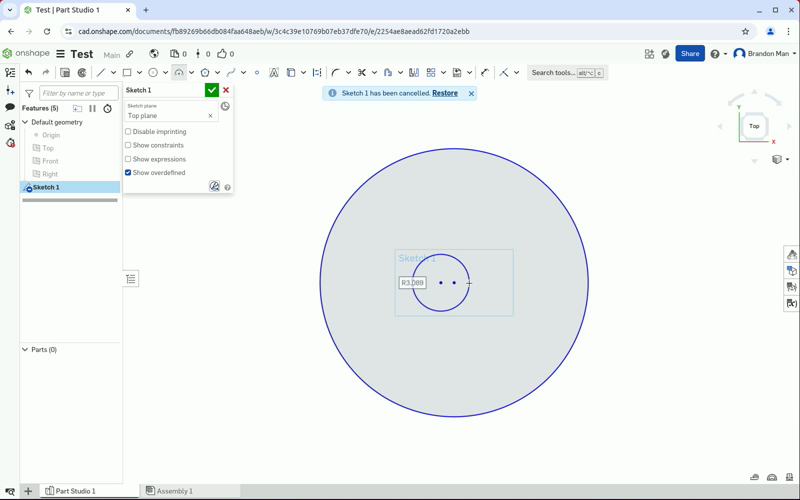
scroll(-6)
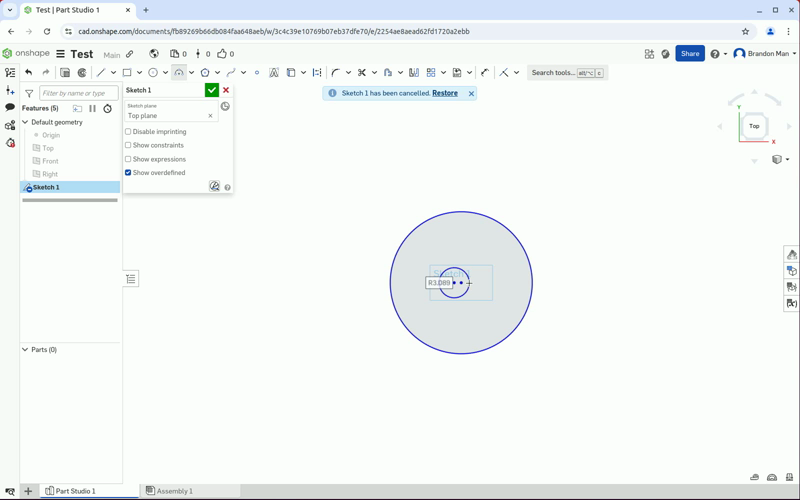
key_up(shift)
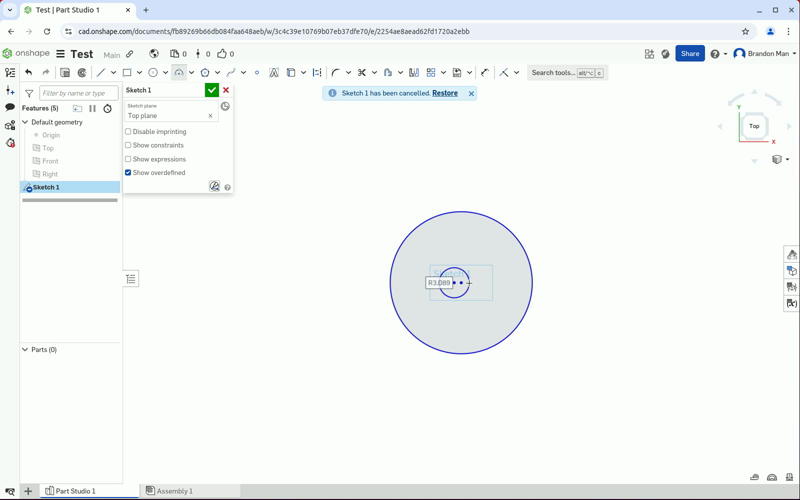
mouse_move(439, 281)
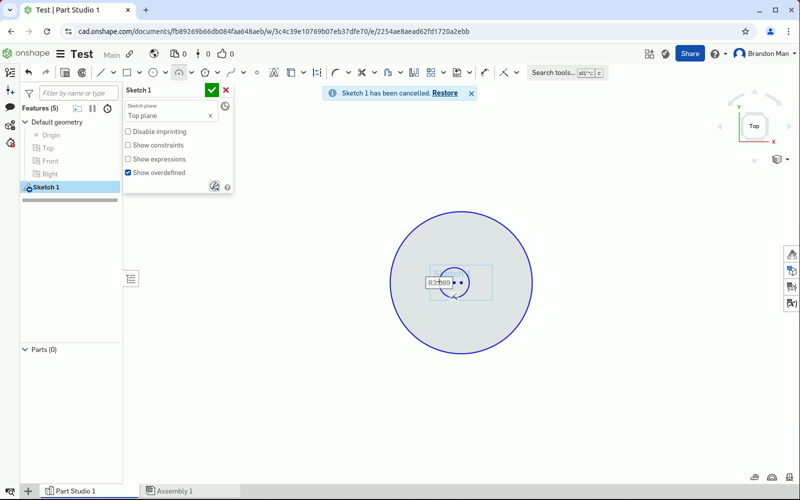
scroll(6)
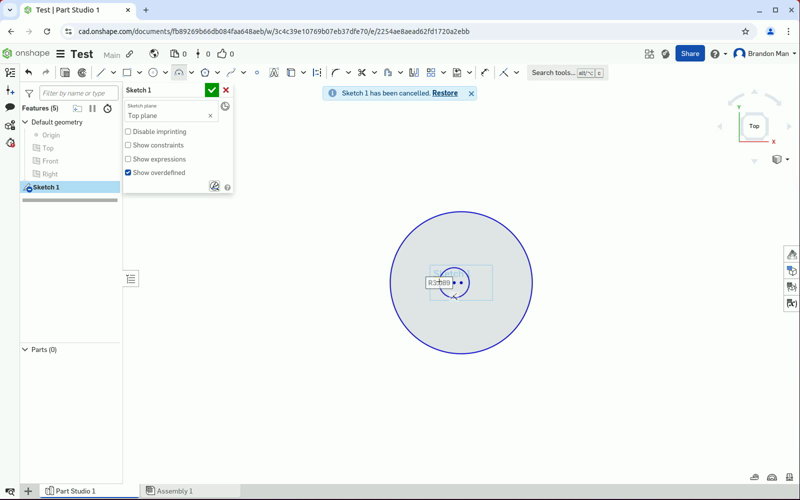
scroll(6)
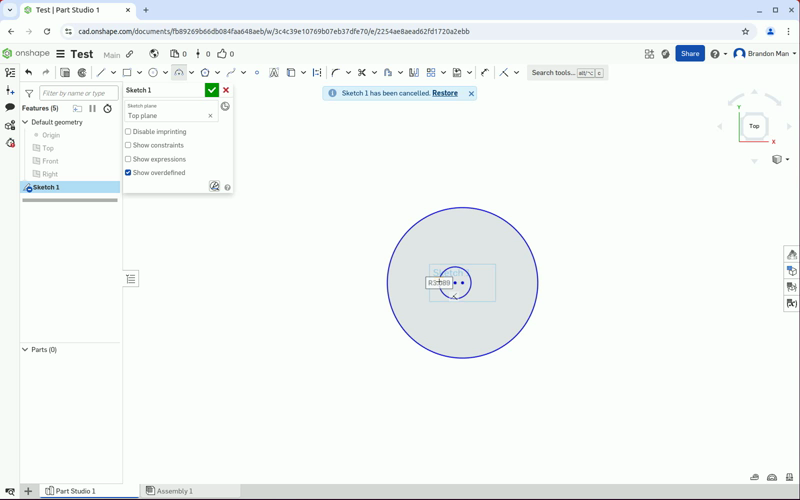
scroll(6)
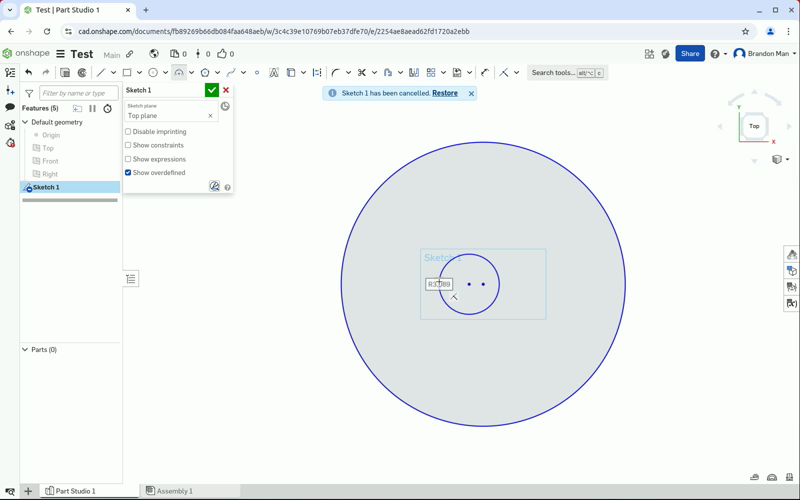
scroll(6)
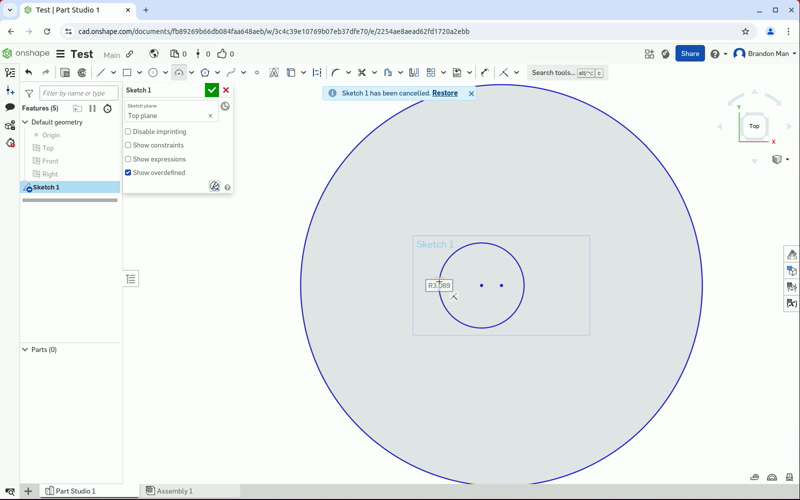
scroll(6)
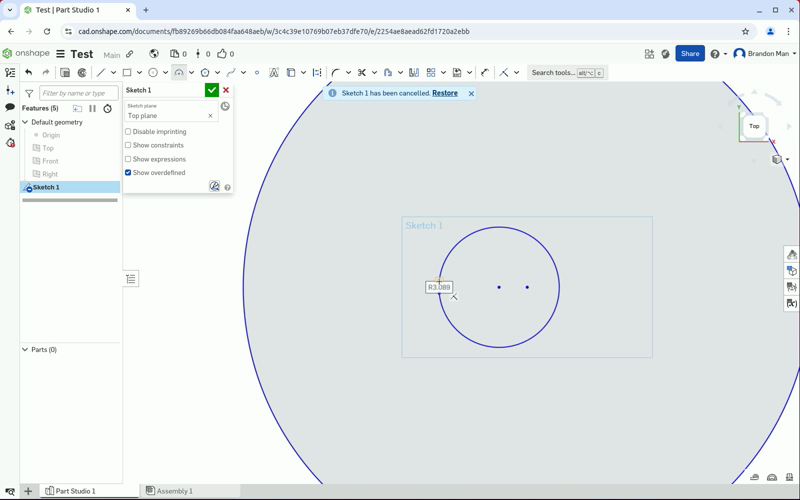
scroll(6)
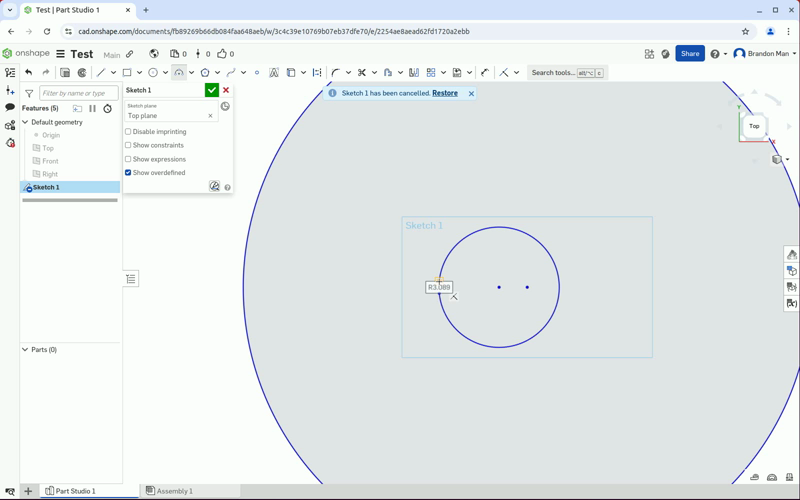
scroll(6)
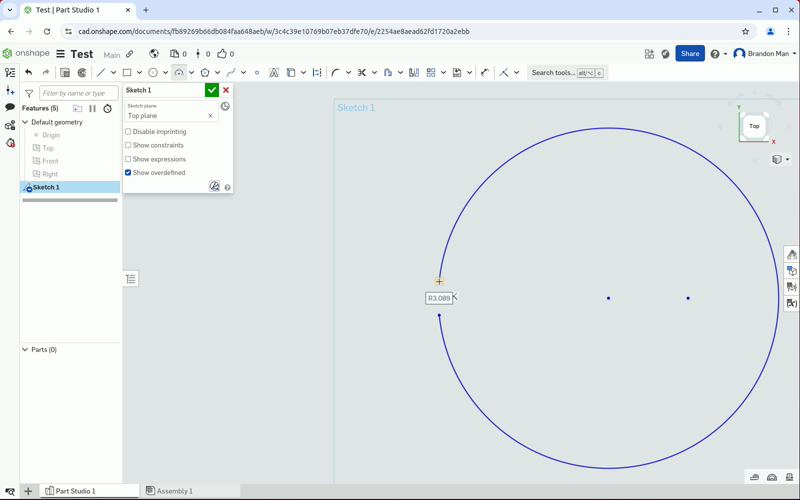
click(439, 281)
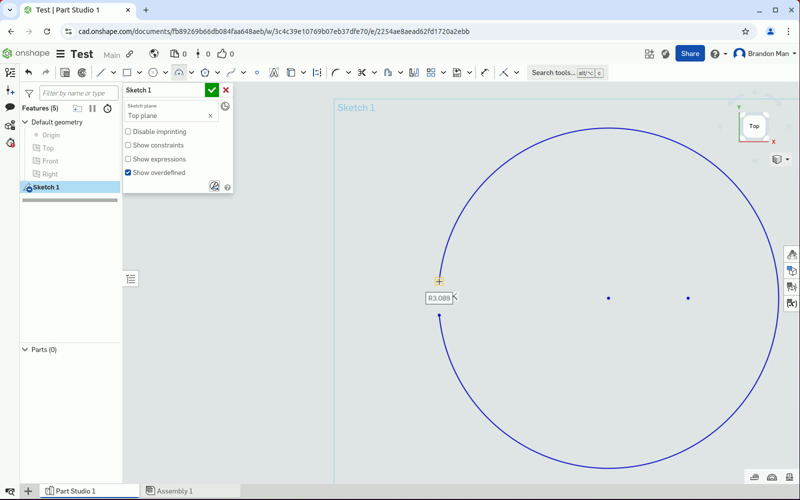
scroll(-6)
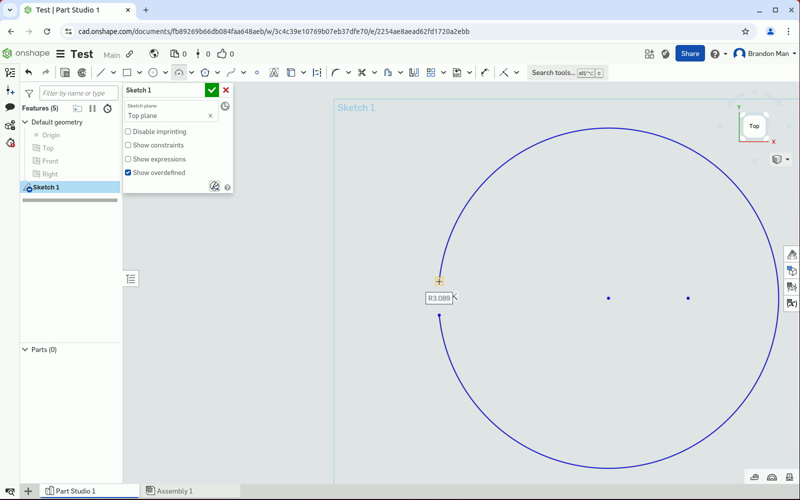
scroll(-6)
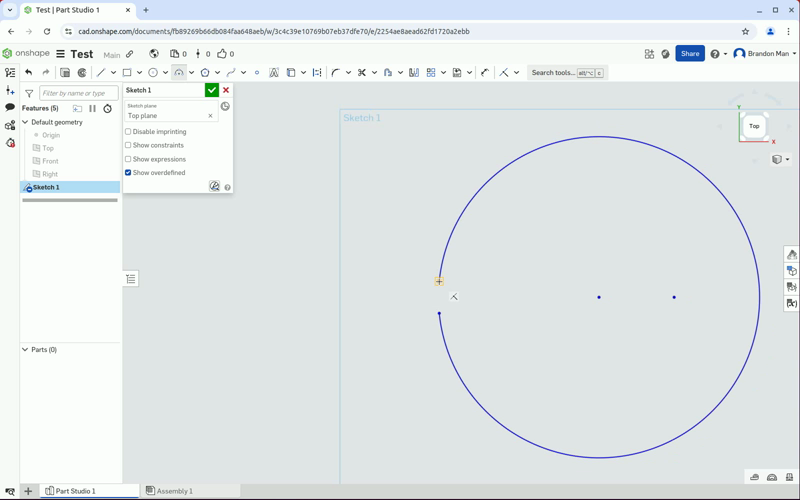
scroll(-6)
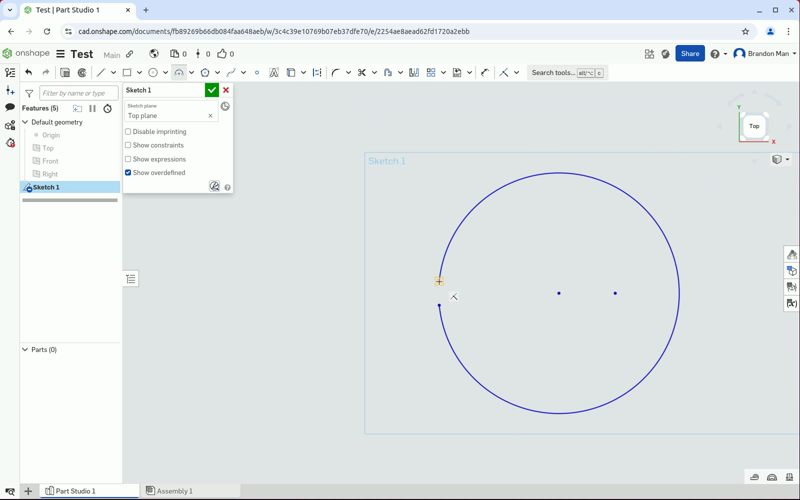
scroll(-6)
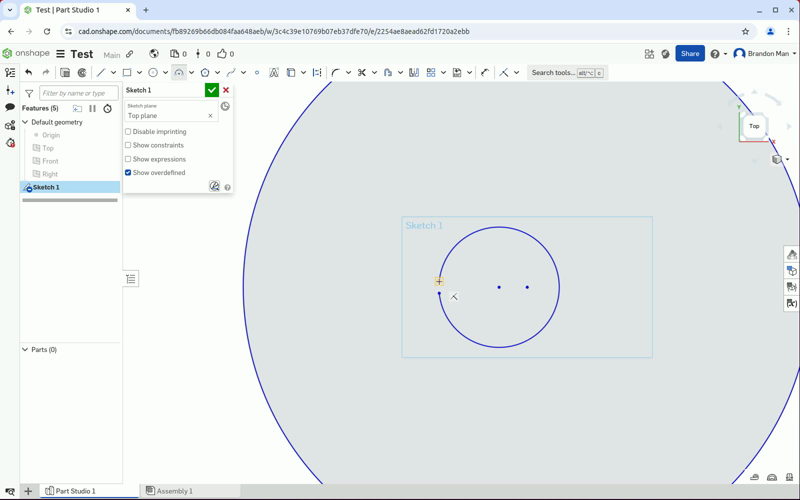
scroll(-6)
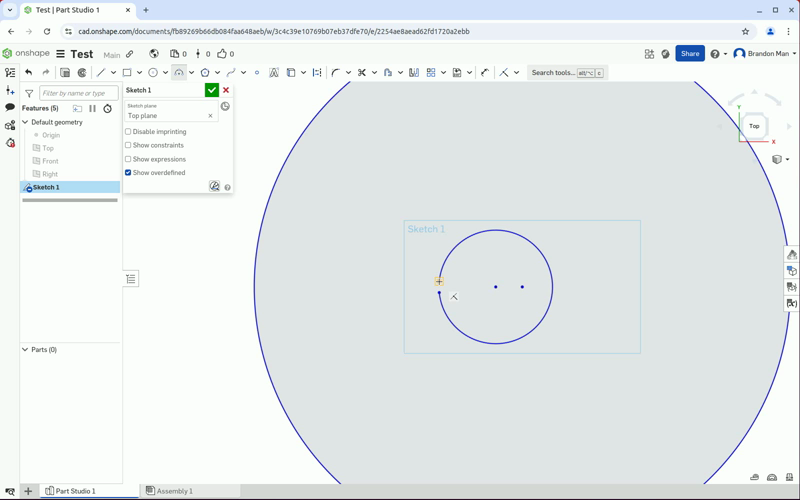
scroll(-6)
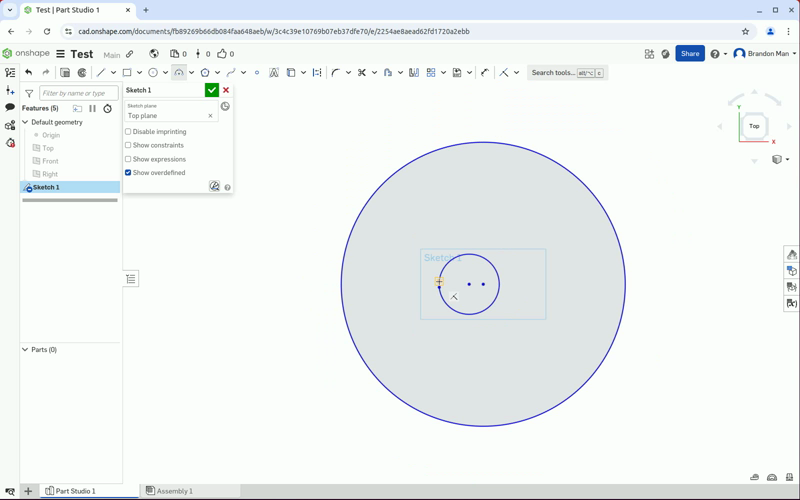
scroll(-6)
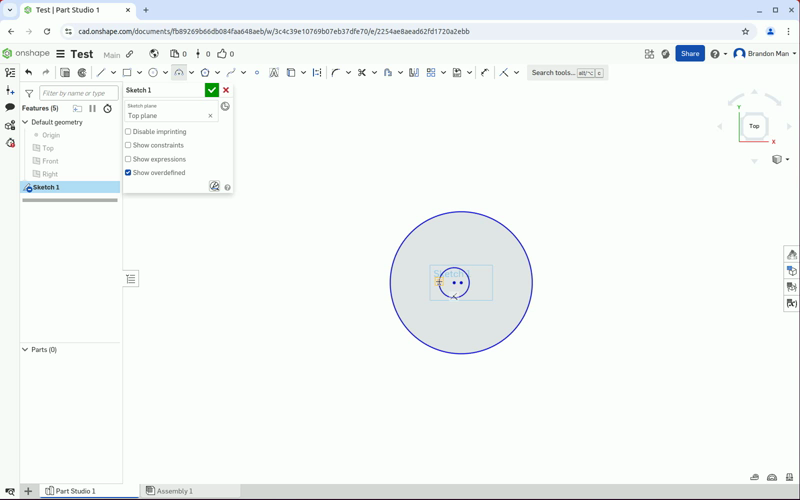
mouse_move(439, 284)
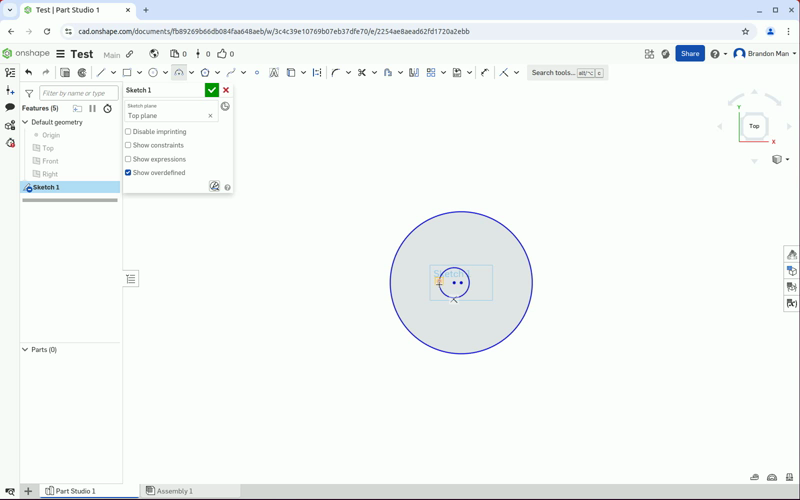
scroll(6)
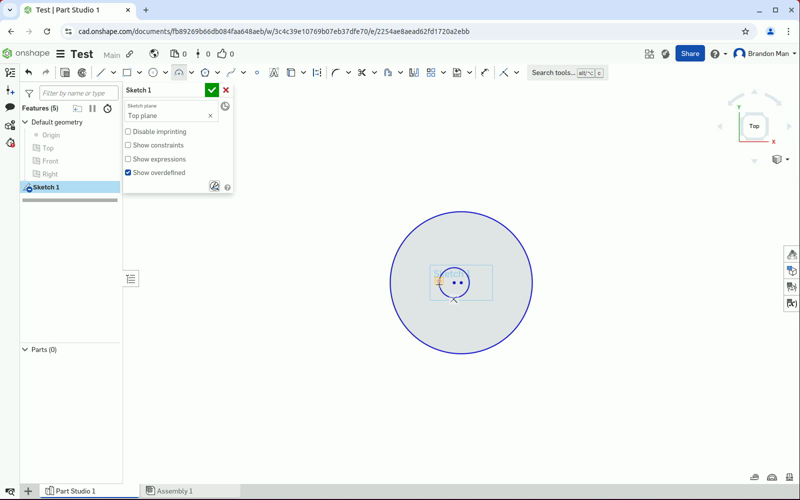
scroll(6)
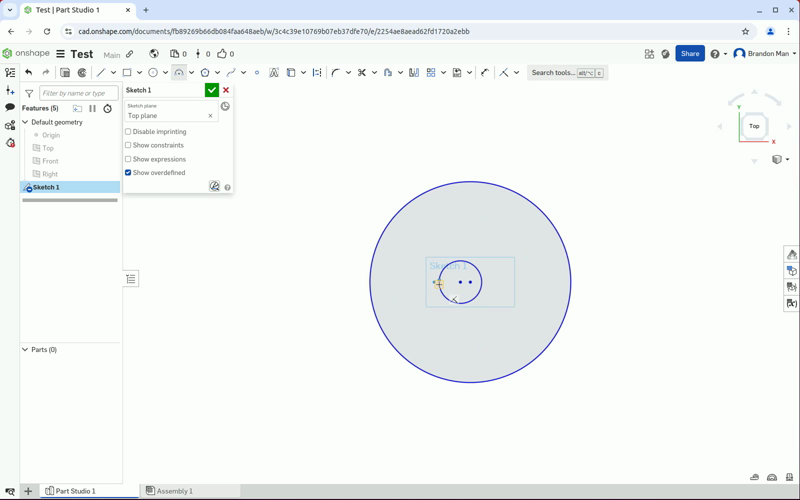
scroll(6)
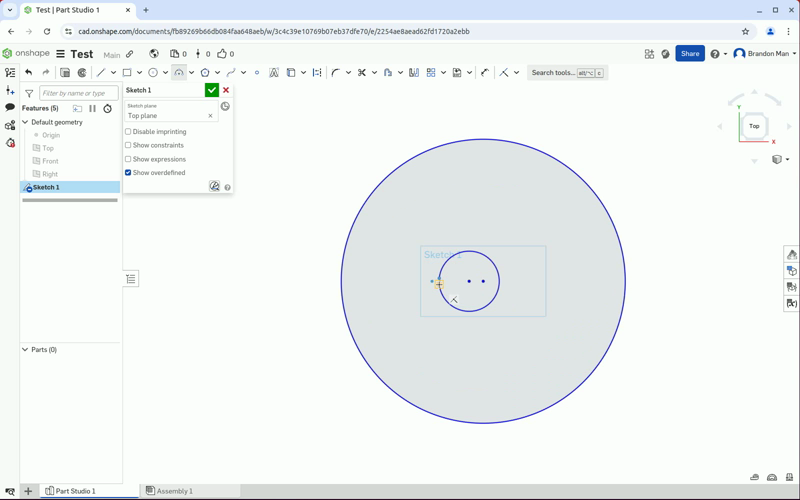
scroll(6)
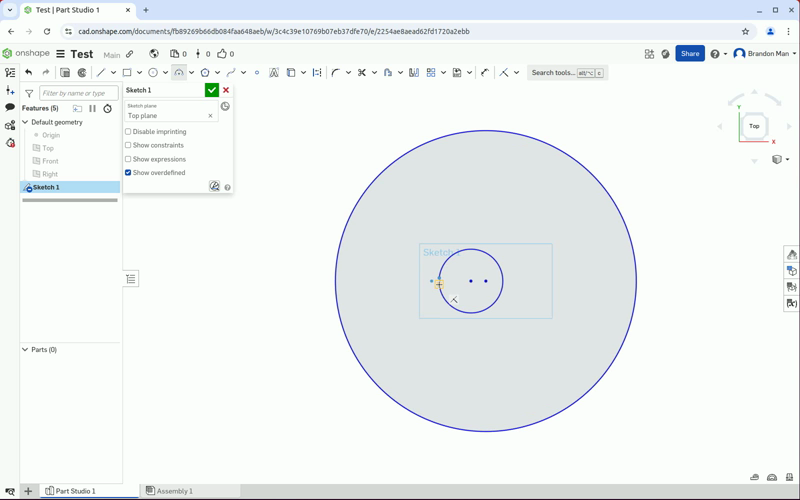
scroll(6)
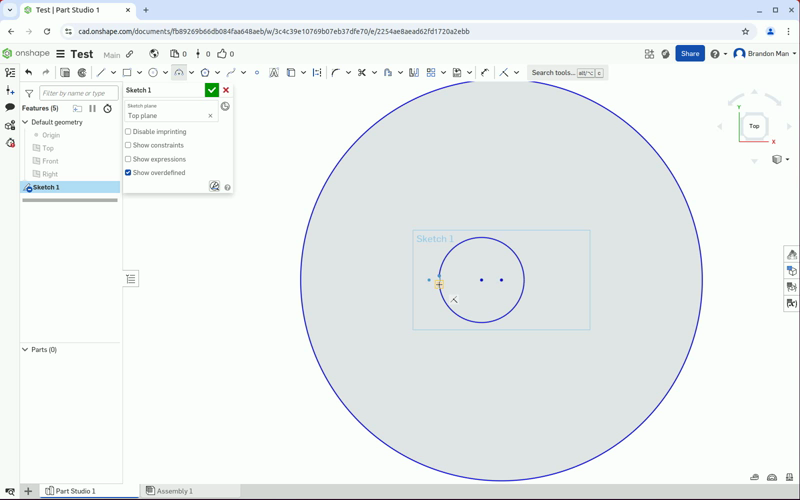
scroll(6)
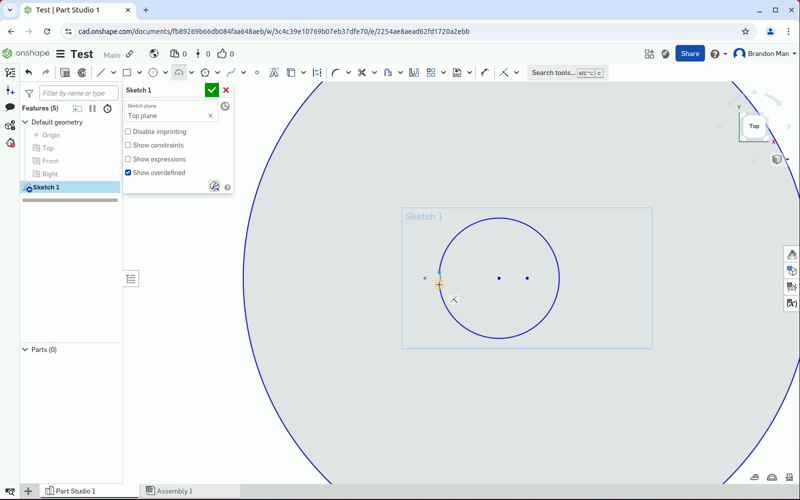
scroll(6)
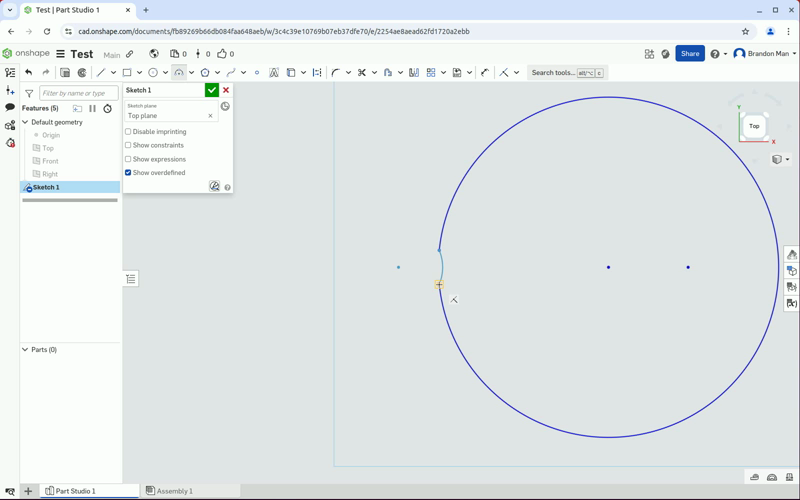
click(439, 284)
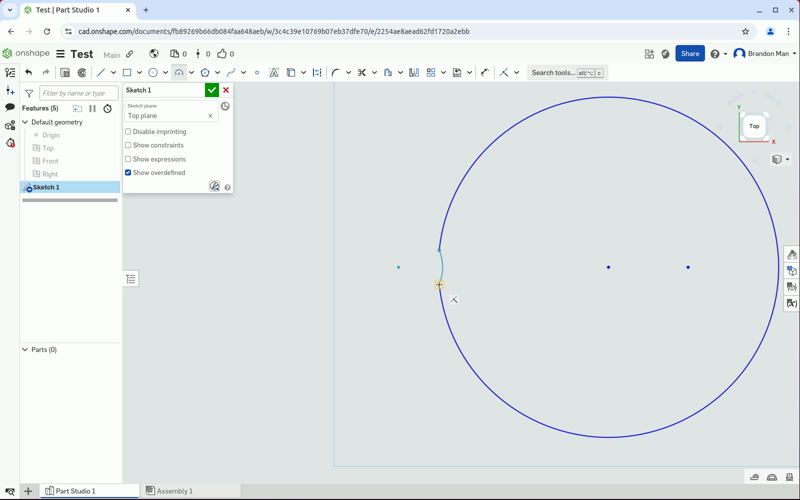
scroll(-6)
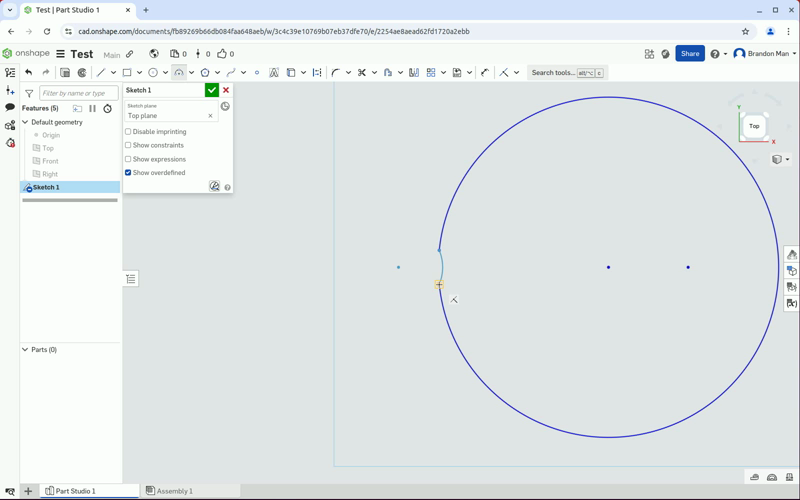
scroll(-6)
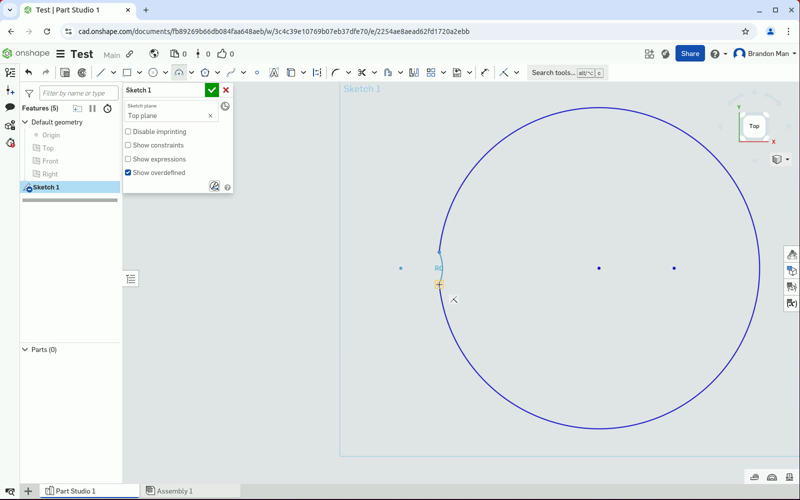
scroll(-6)
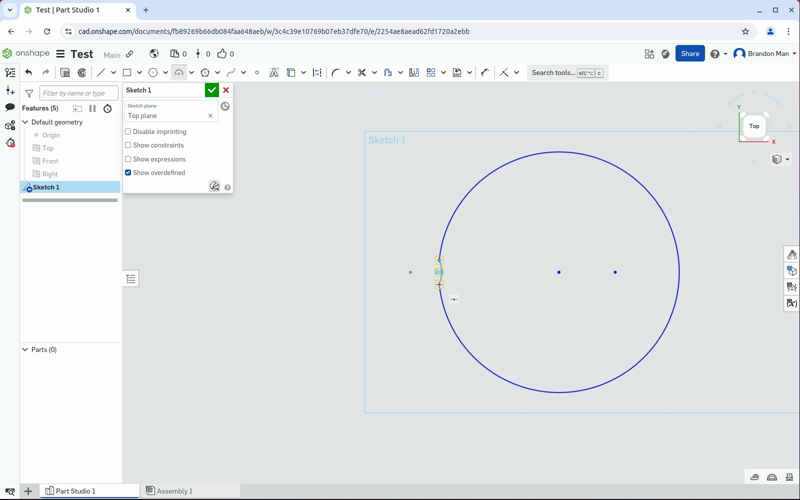
scroll(-6)
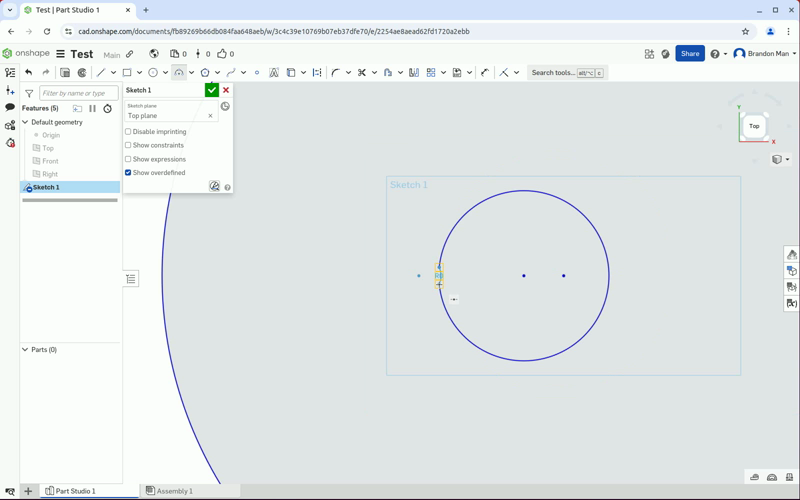
scroll(-6)
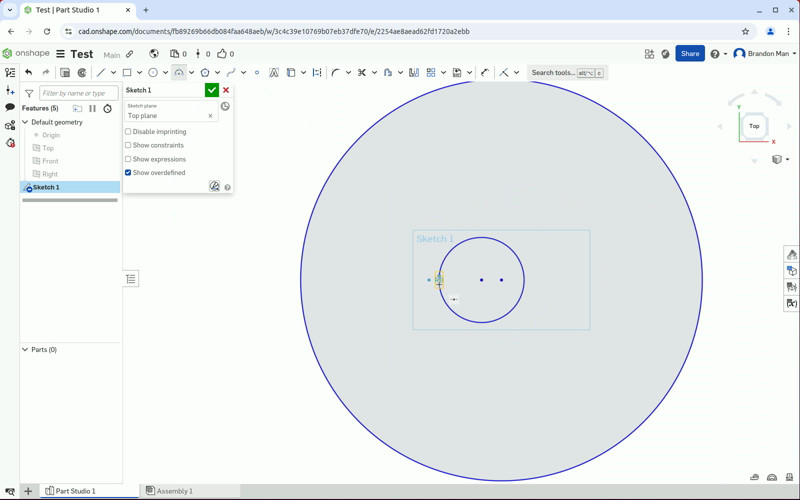
scroll(-6)
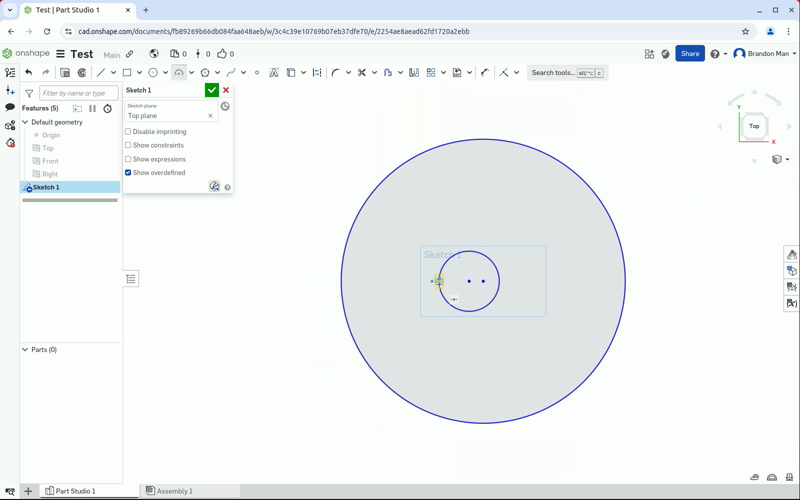
scroll(-6)
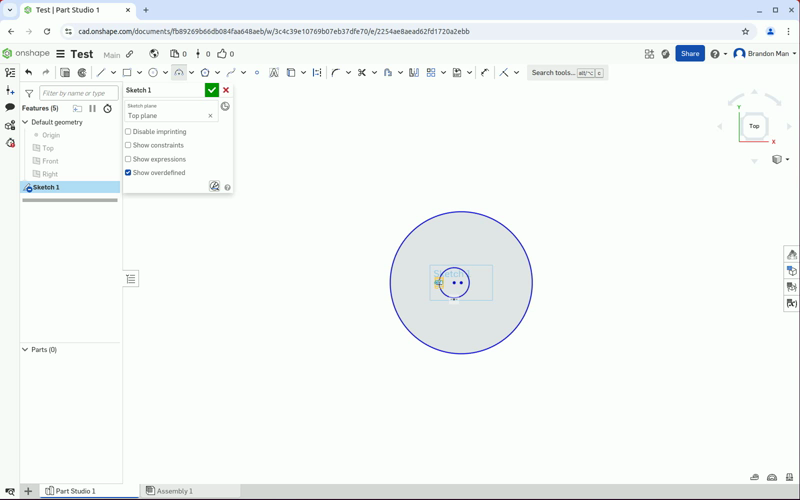
key_down(shift)
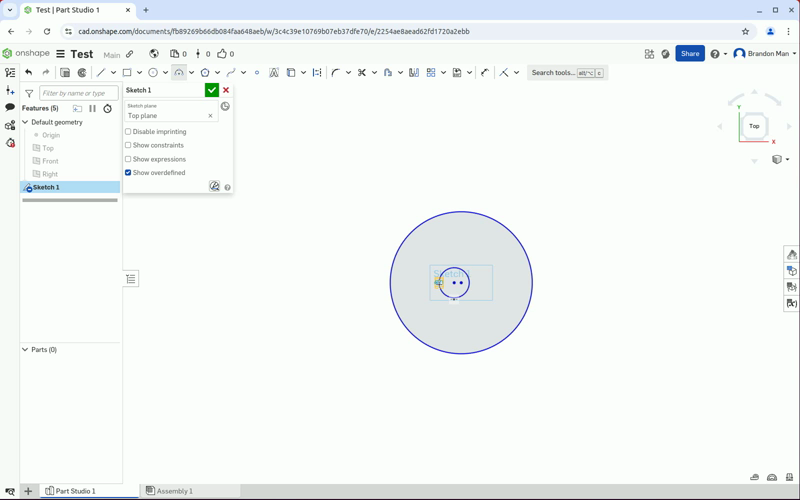
mouse_move(438, 282)
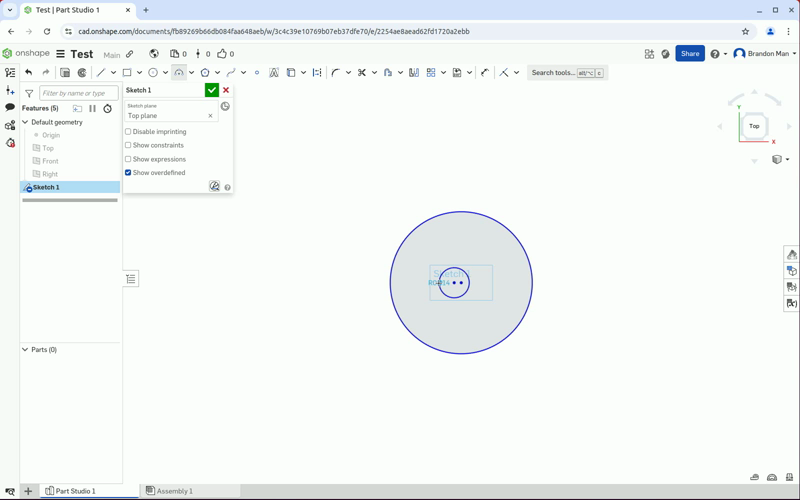
scroll(6)
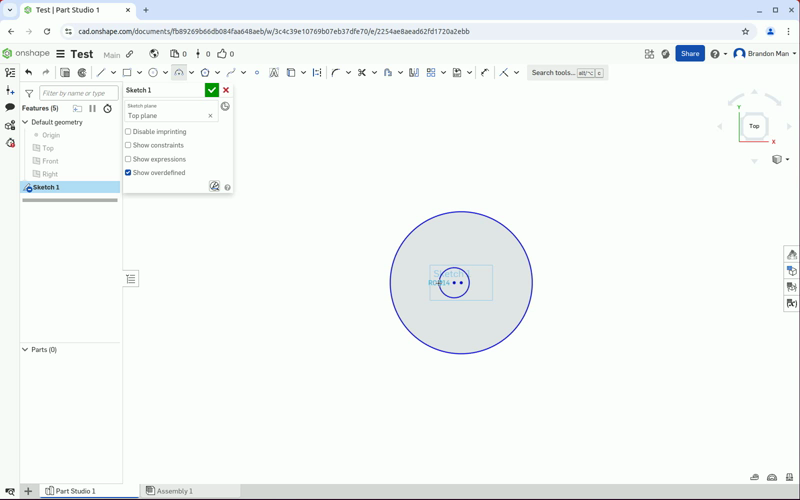
scroll(6)
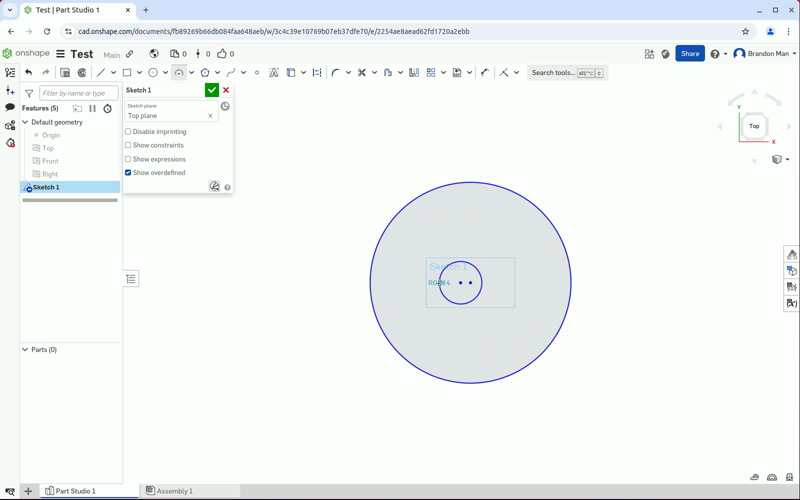
scroll(6)
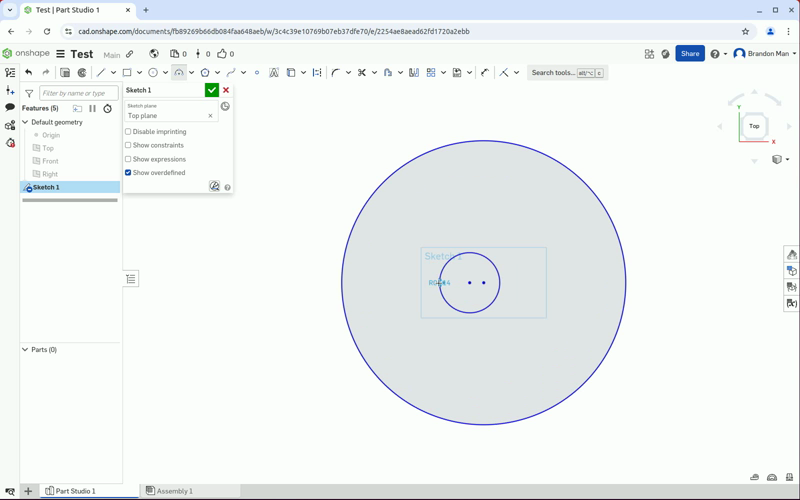
scroll(6)
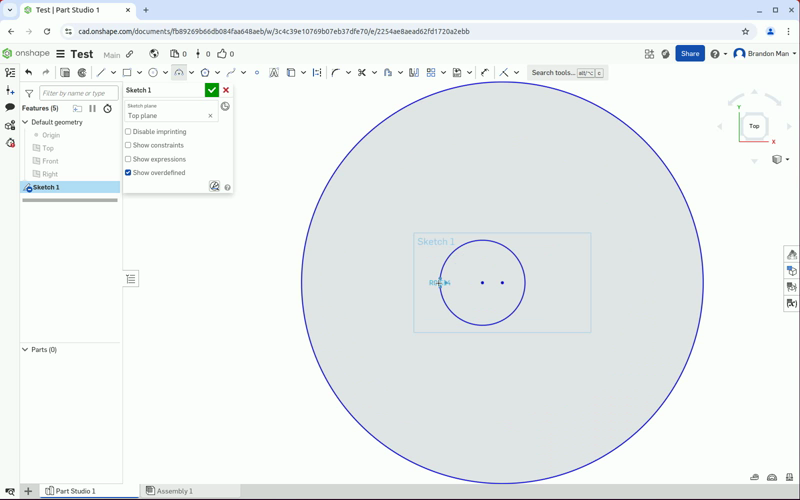
scroll(6)
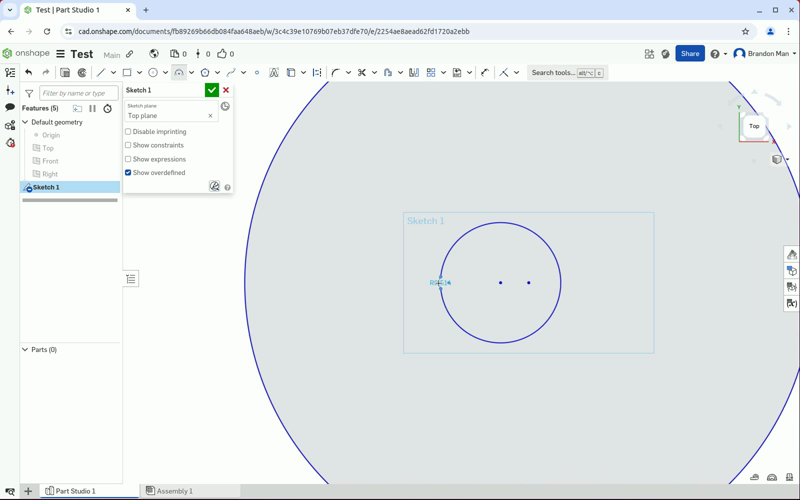
scroll(6)
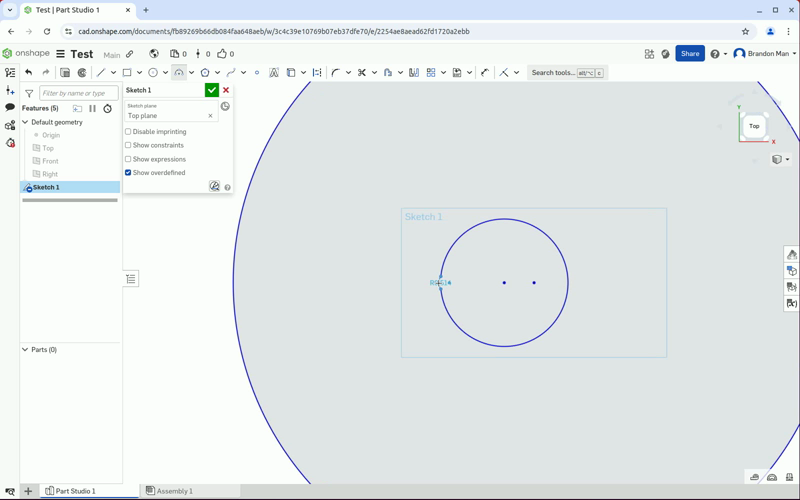
scroll(6)
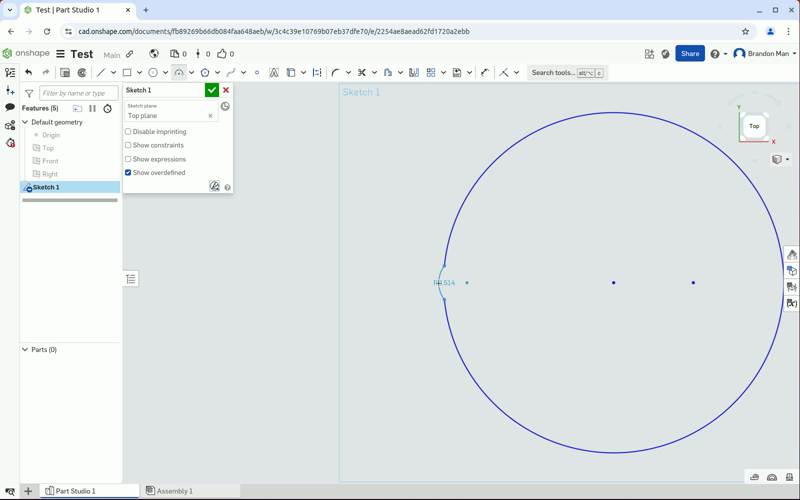
click(438, 282)
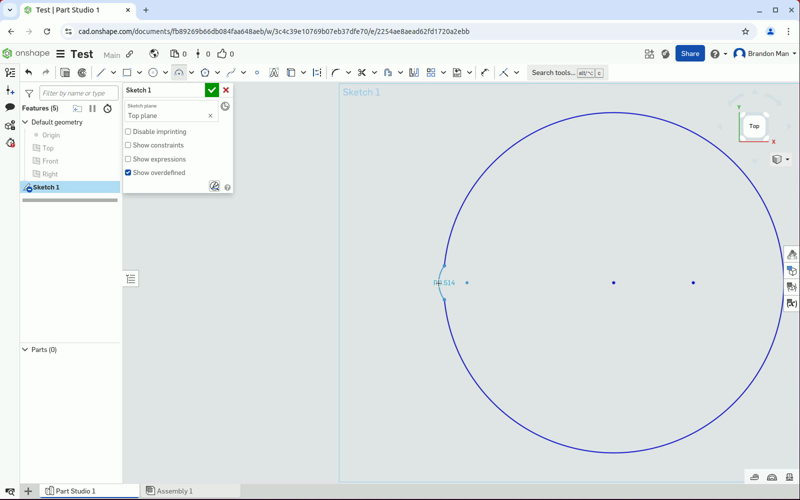
scroll(-6)
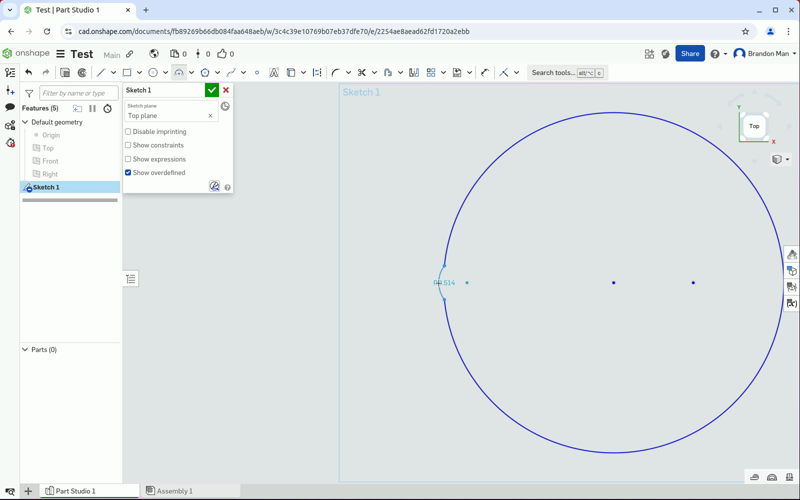
scroll(-6)
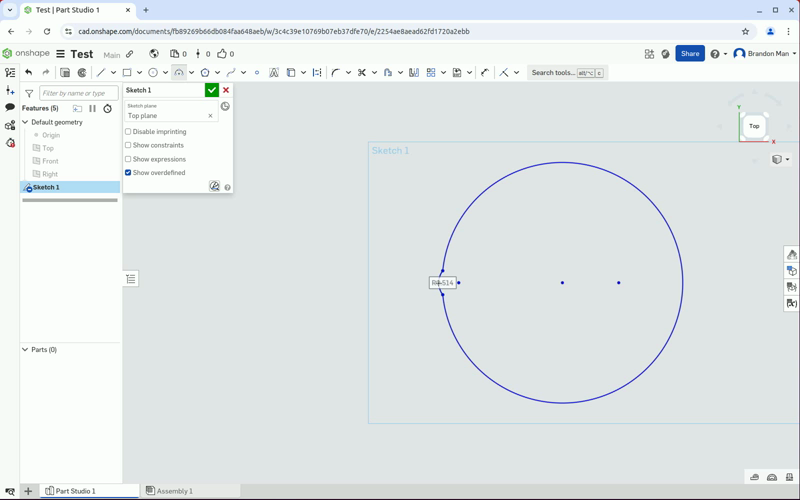
scroll(-6)
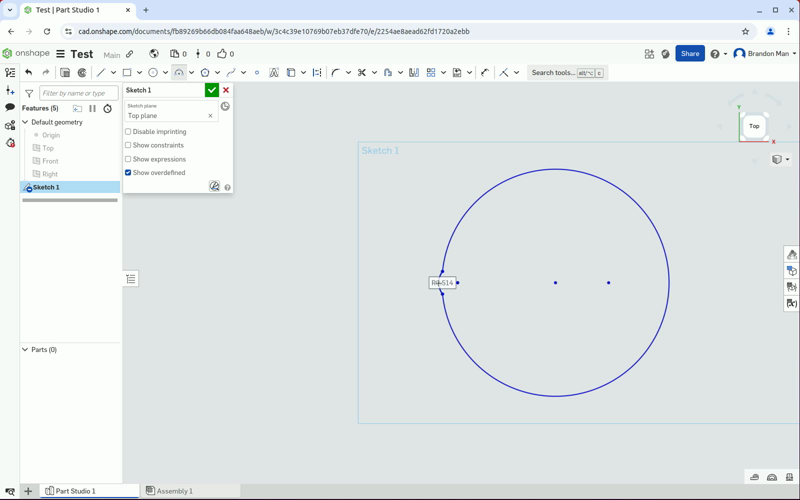
scroll(-6)
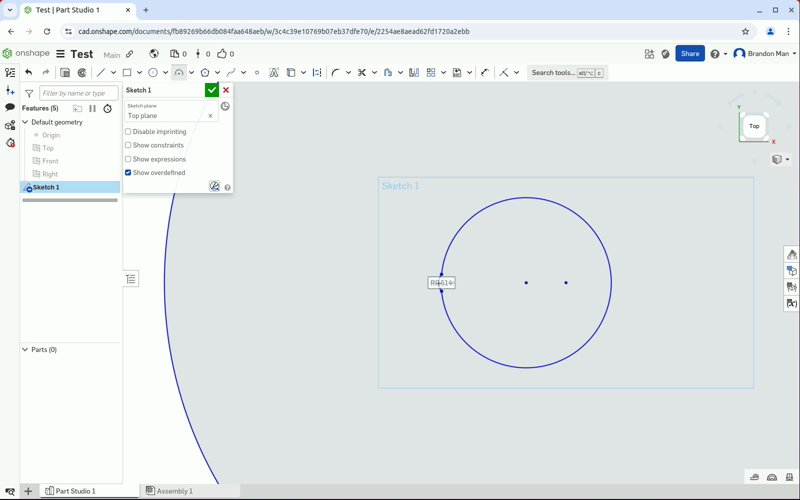
scroll(-6)
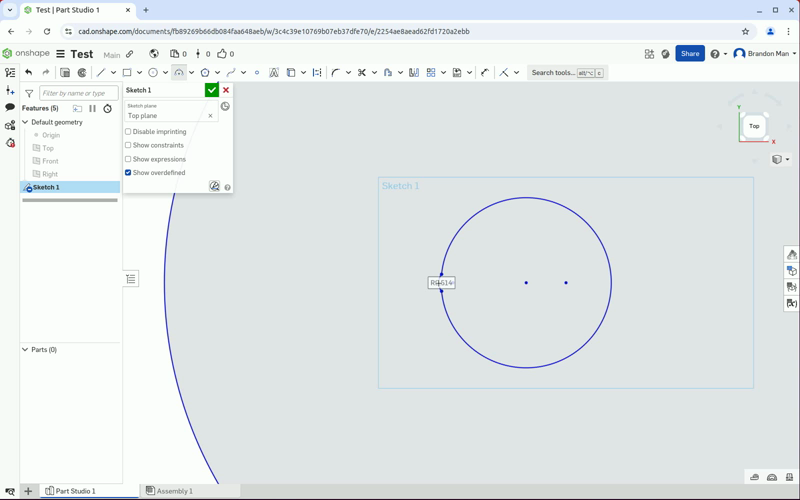
scroll(-6)
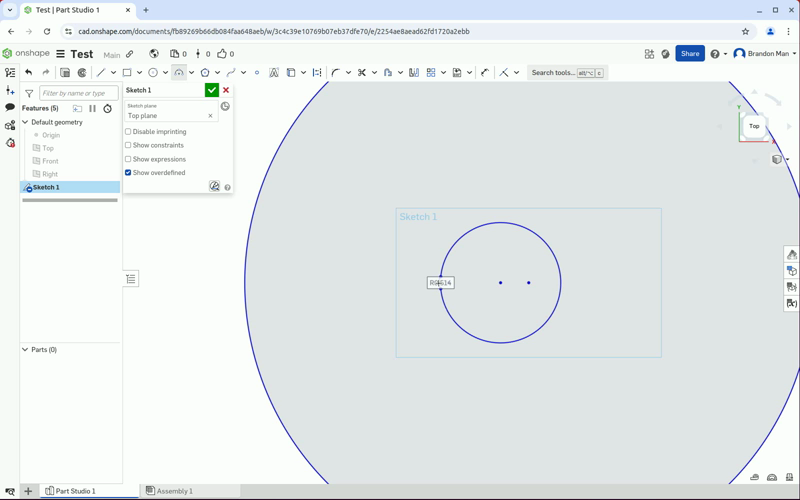
scroll(-6)
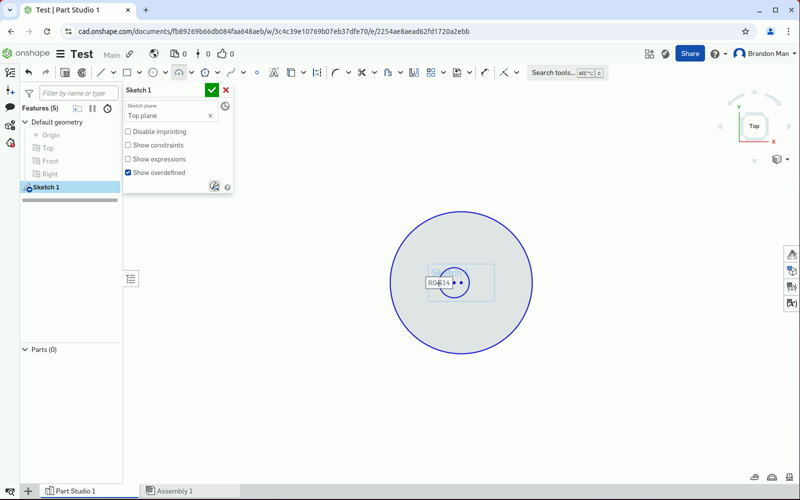
key_up(shift)
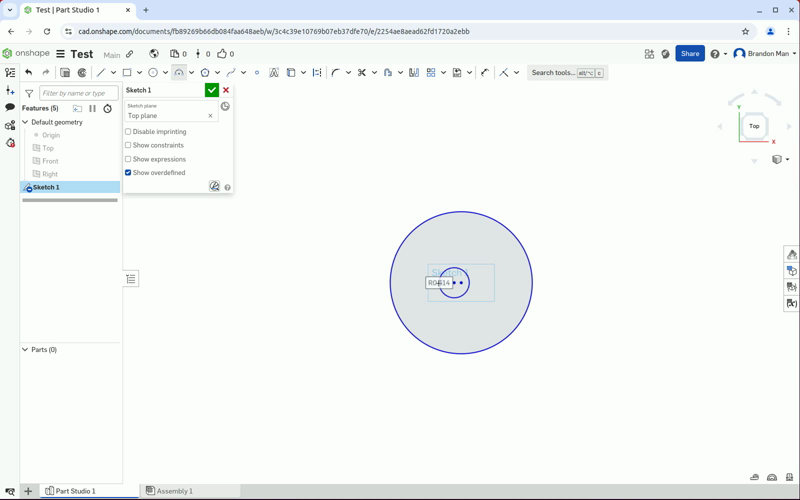
key(esc)
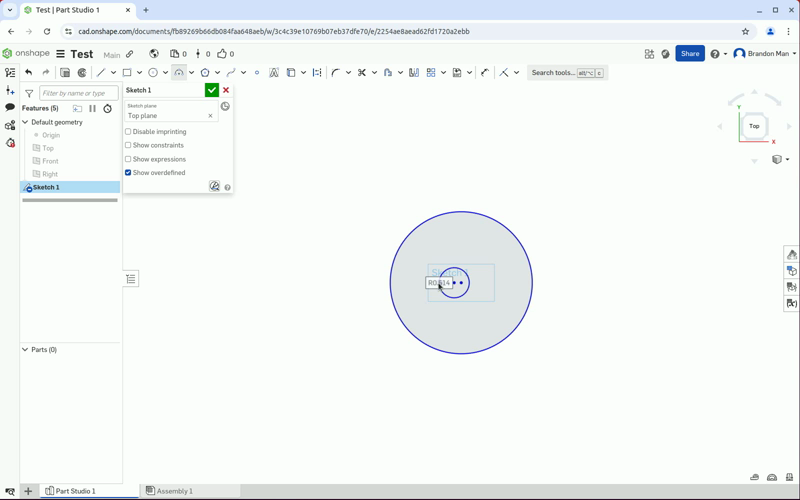
mouse_move(518, 294)
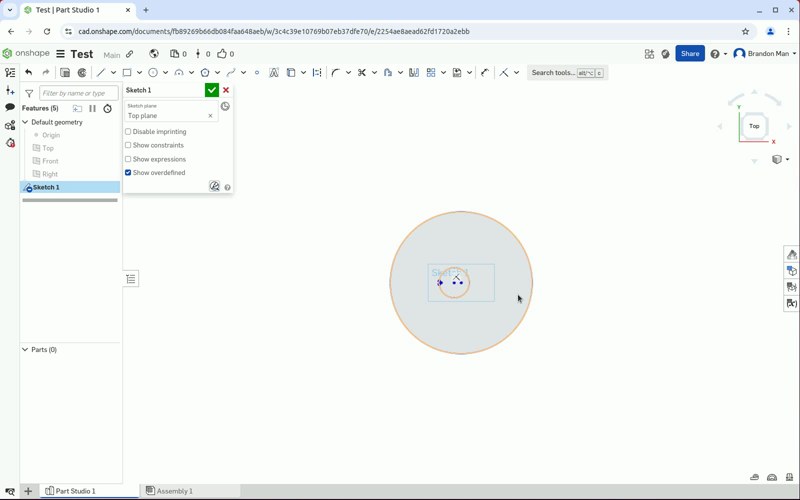
click(518, 294)
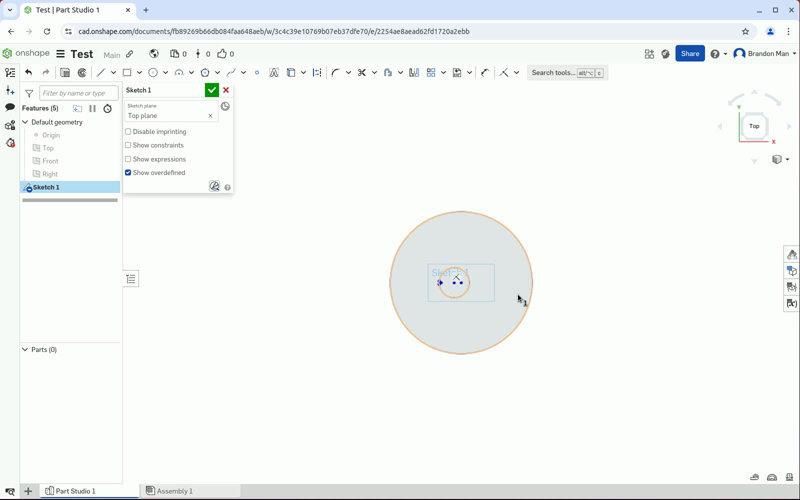
mouse_move(73, 352)
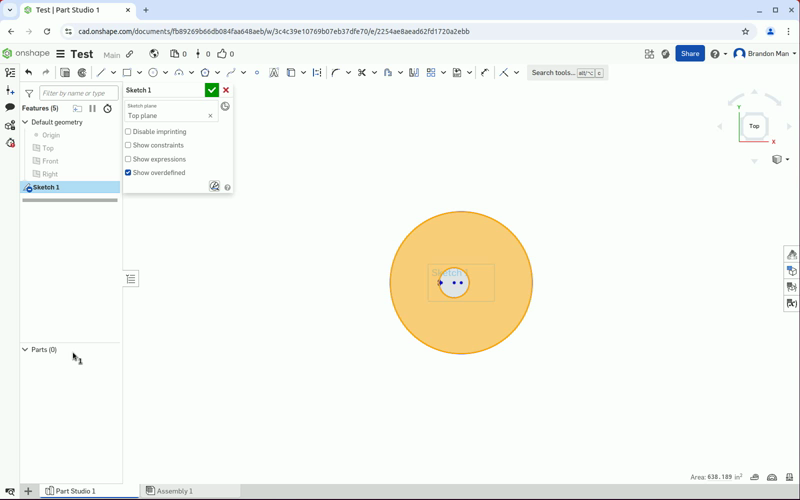
key(shift+y)
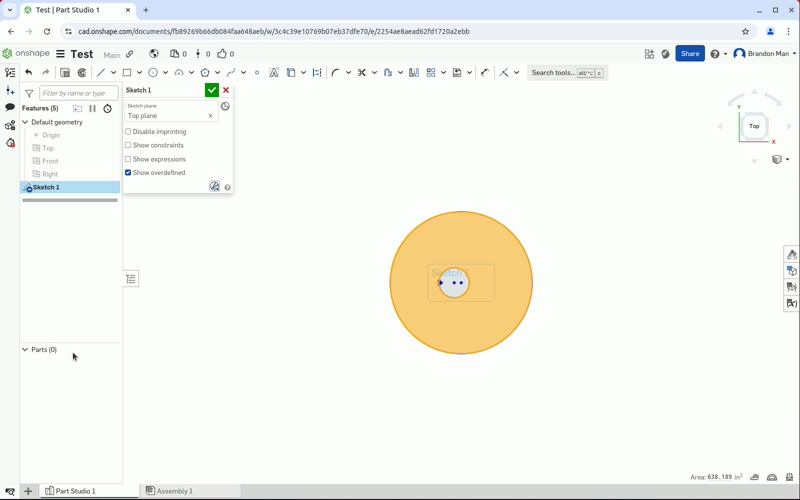
key(shift+e)
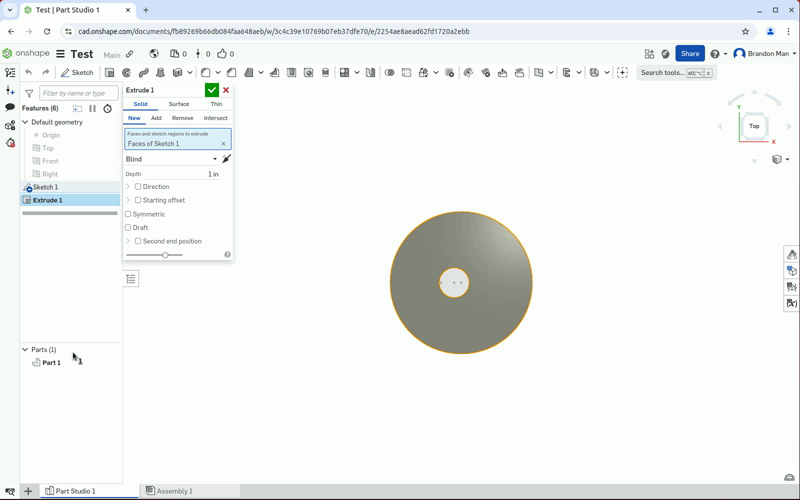
mouse_move(143, 106)
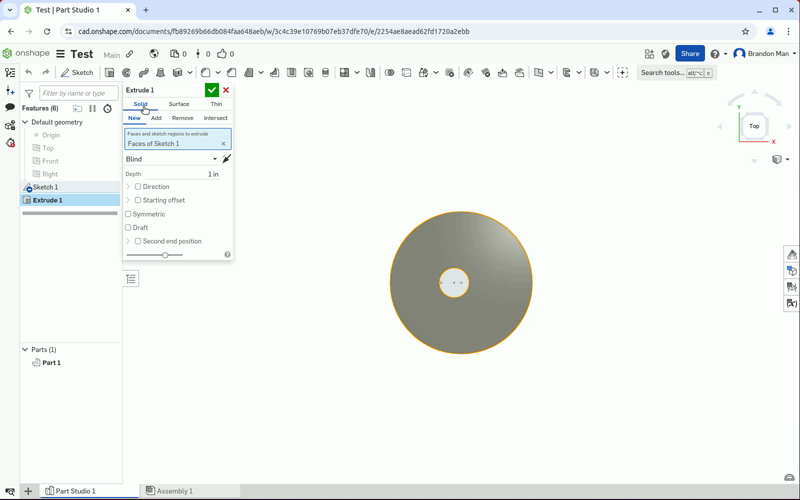
click(143, 106)
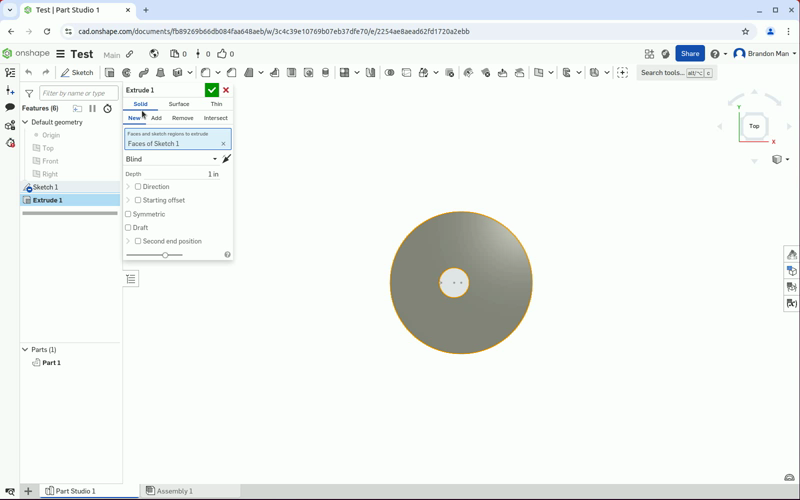
mouse_move(137, 120)
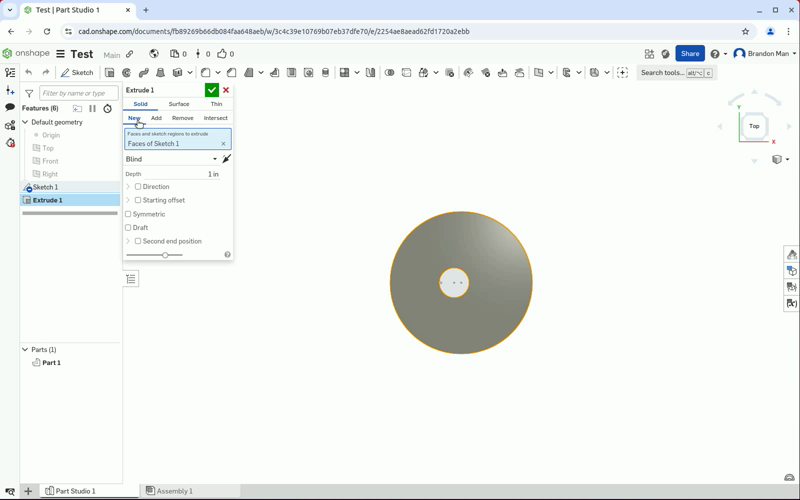
click(137, 120)
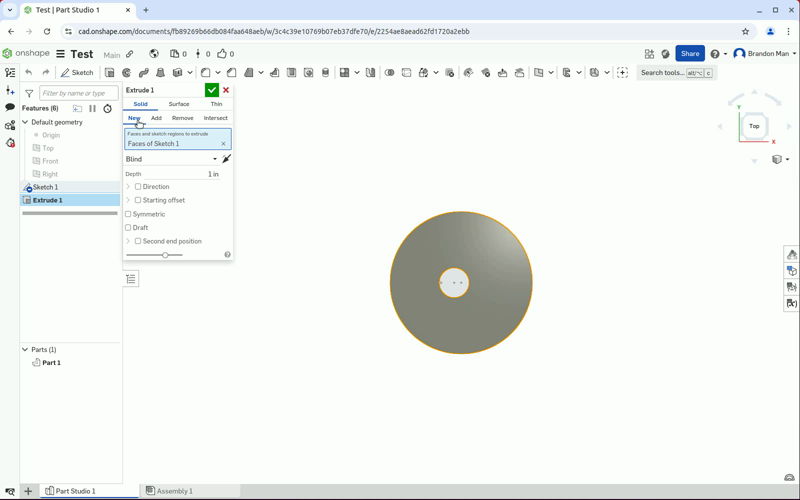
key(tab, 4)
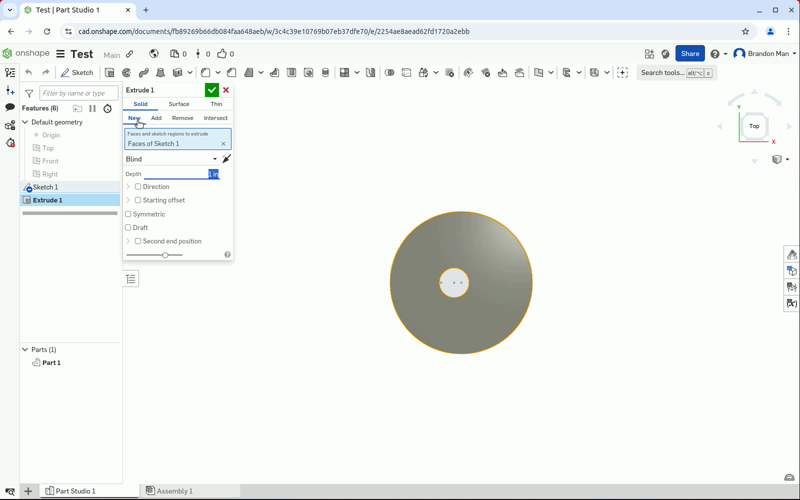
text(4.333)
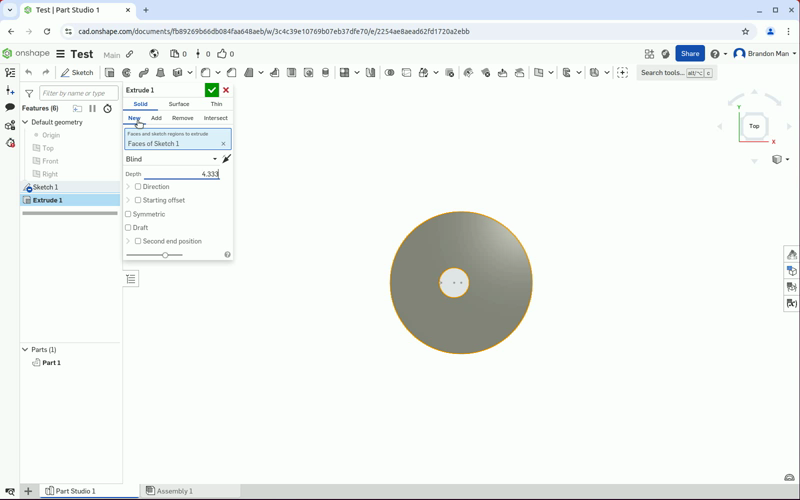
key(enter)
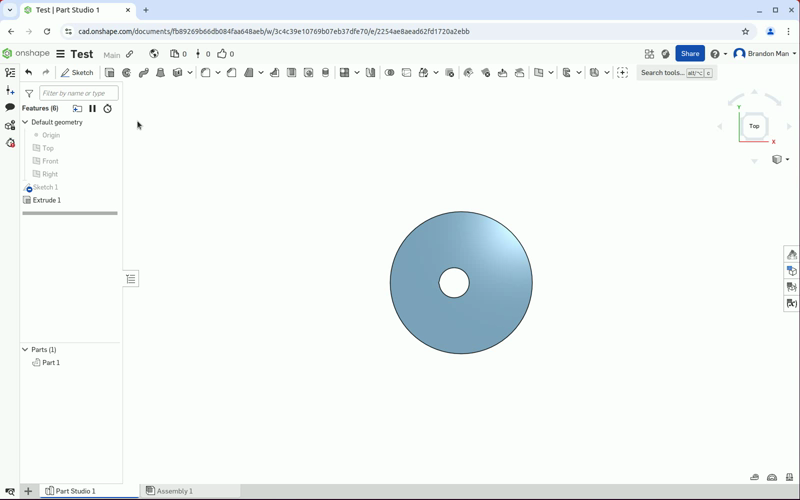
key(shift+h)
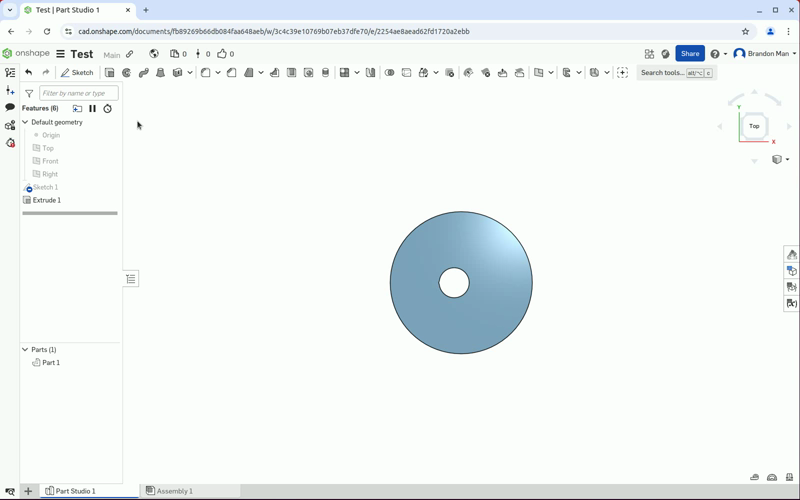
key(shift+h)
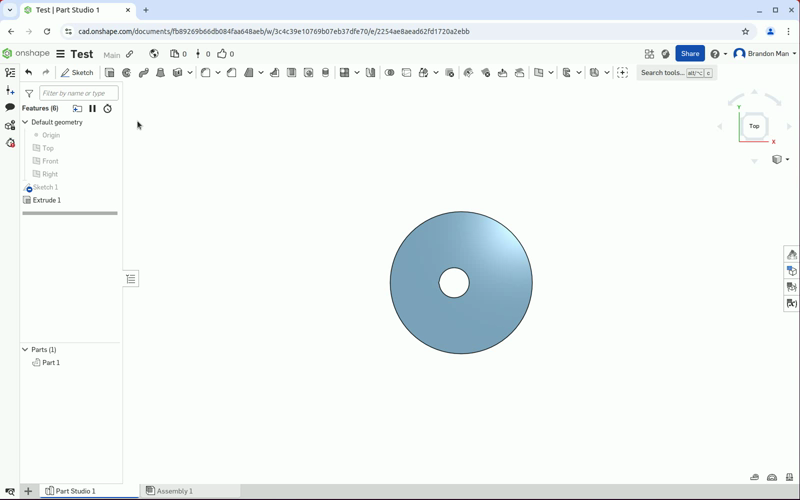
mouse_move(73, 189)
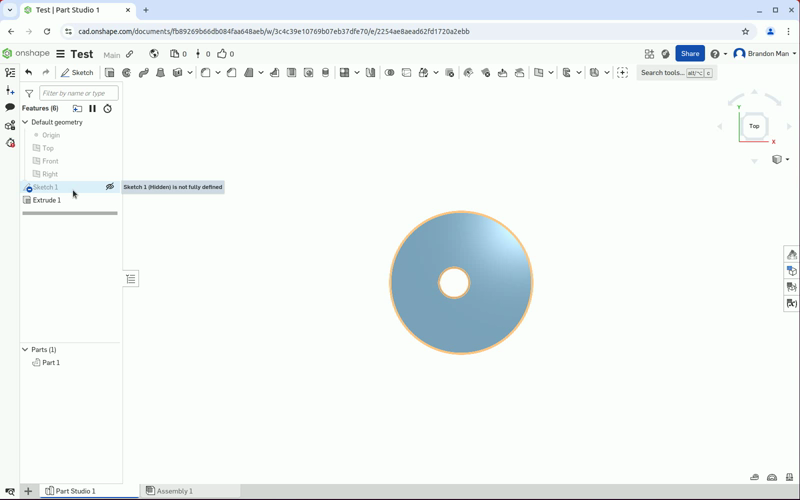
click(73, 189)
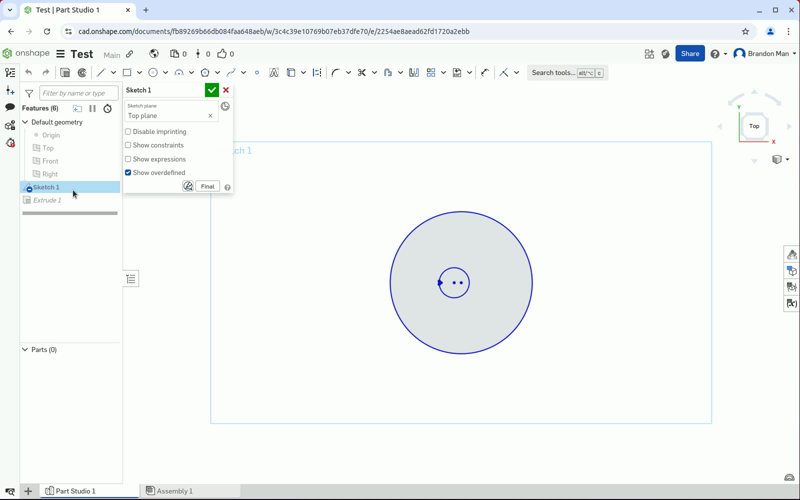
mouse_move(229, 92)
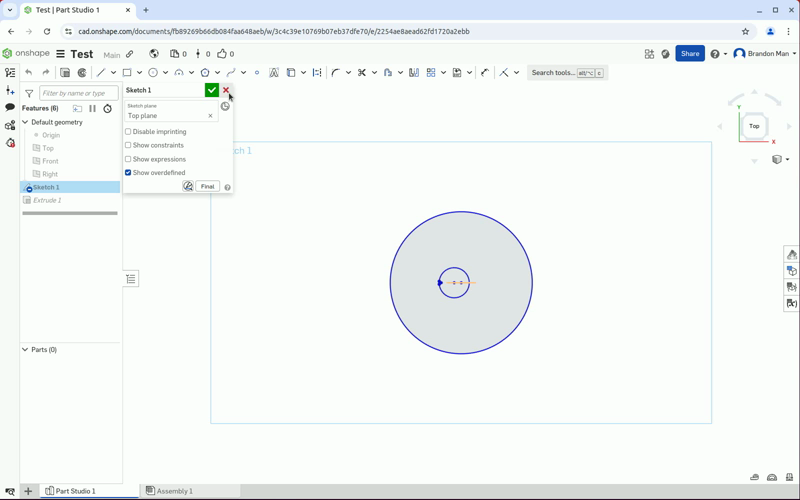
click(229, 92)
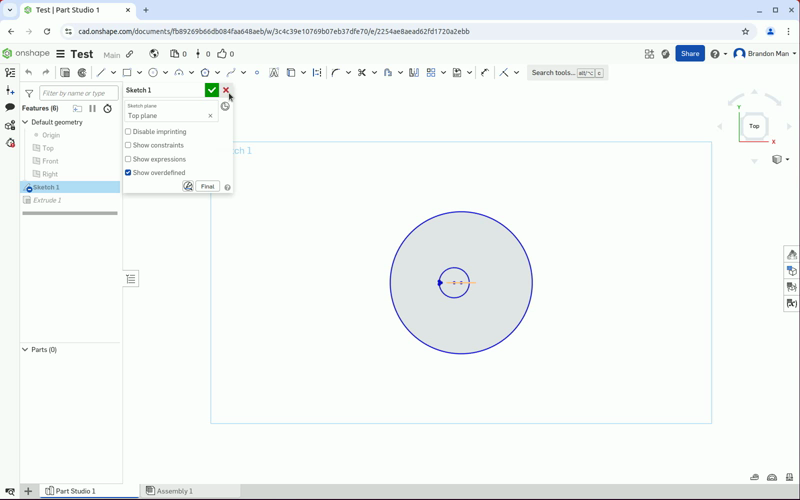
key(shift+s)
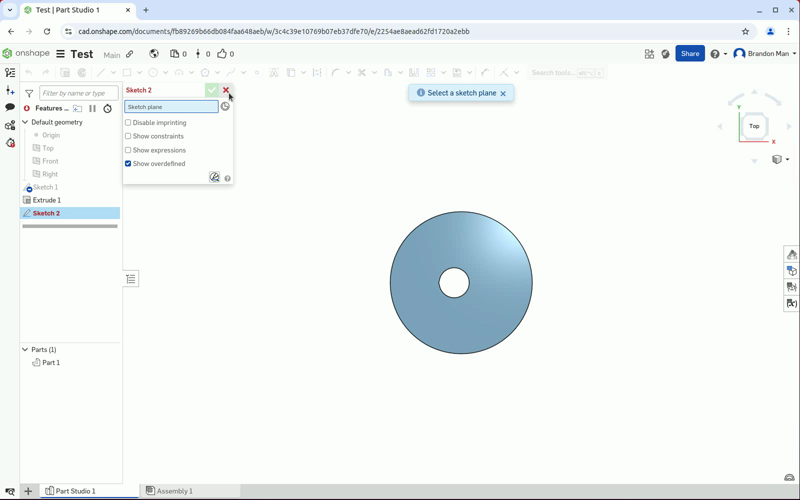
mouse_move(73, 150)
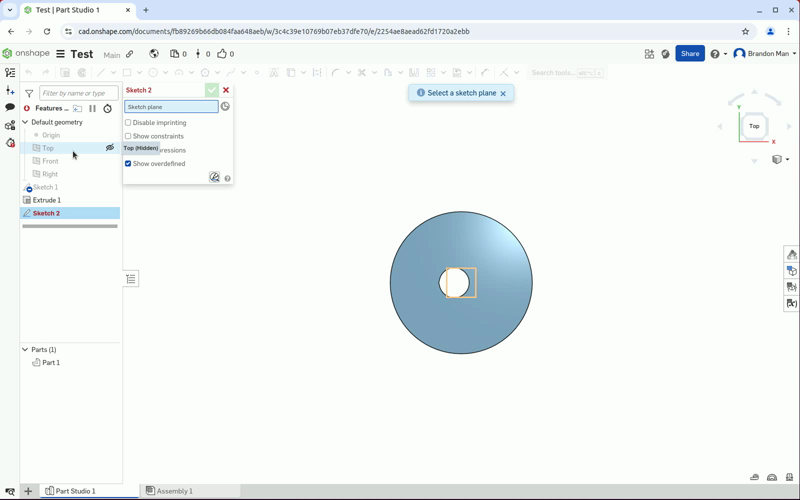
click(73, 150)
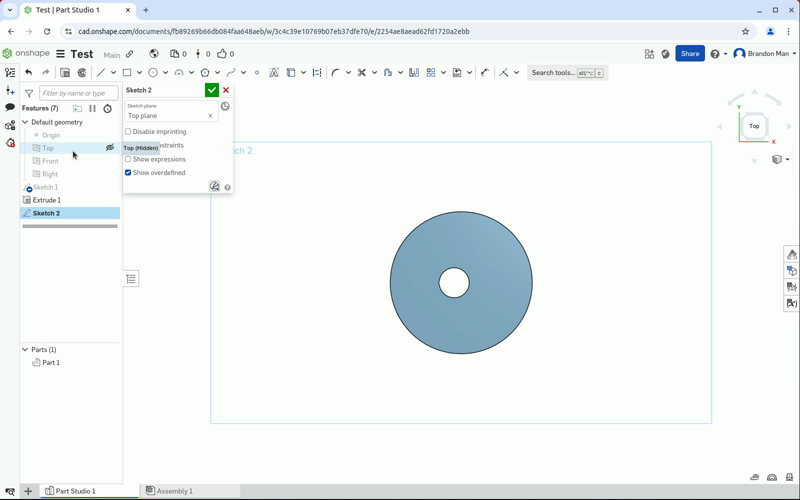
mouse_move(73, 352)
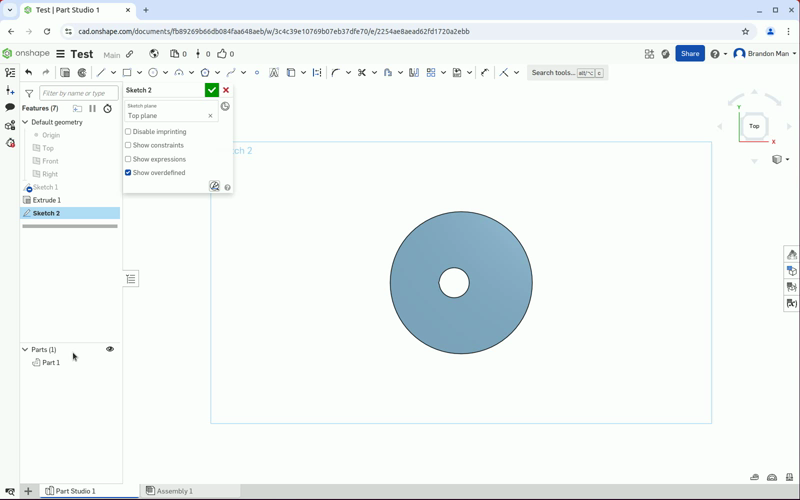
key(y)
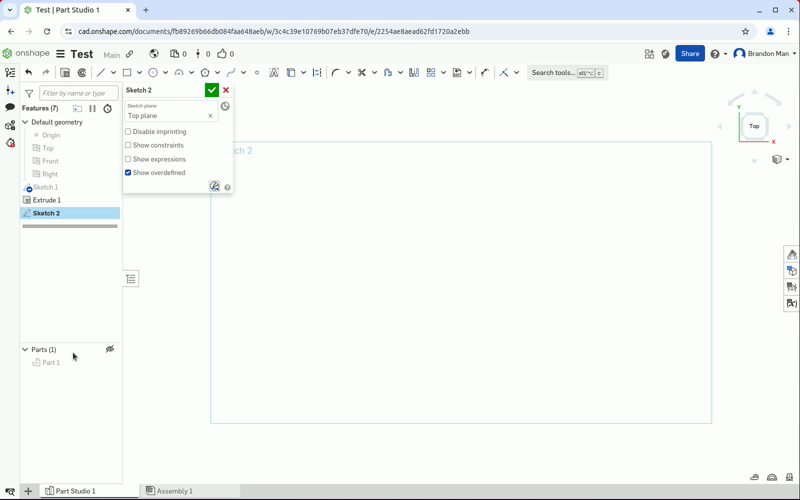
key(a)
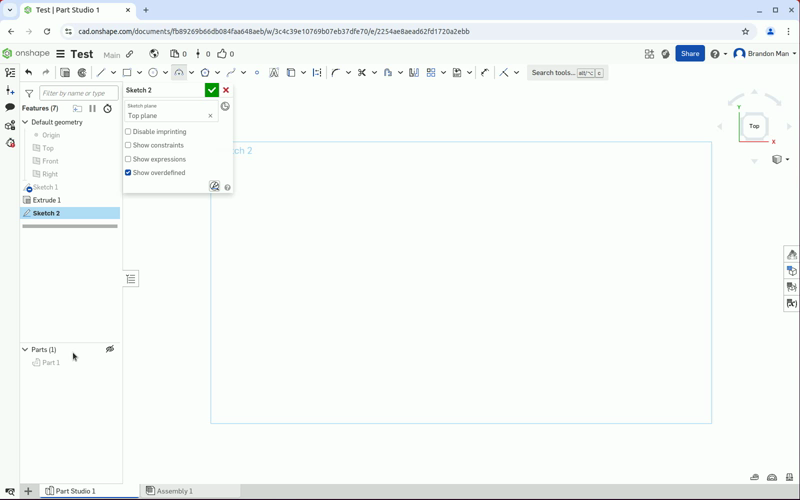
key_down(shift)
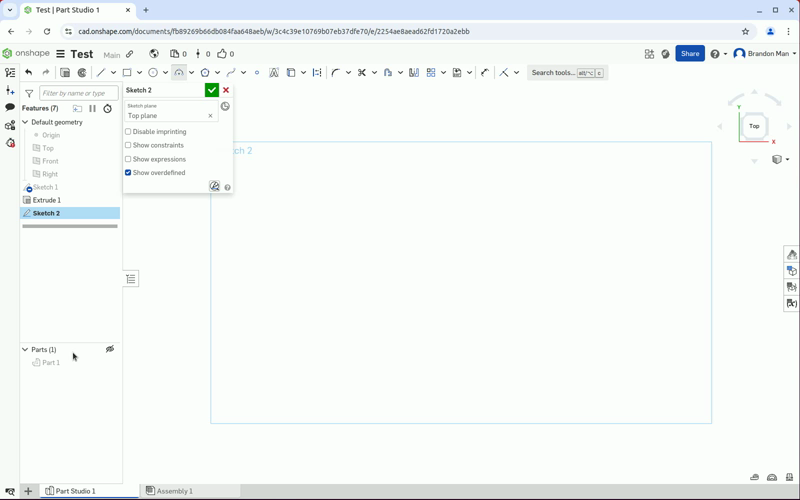
mouse_move(439, 285)
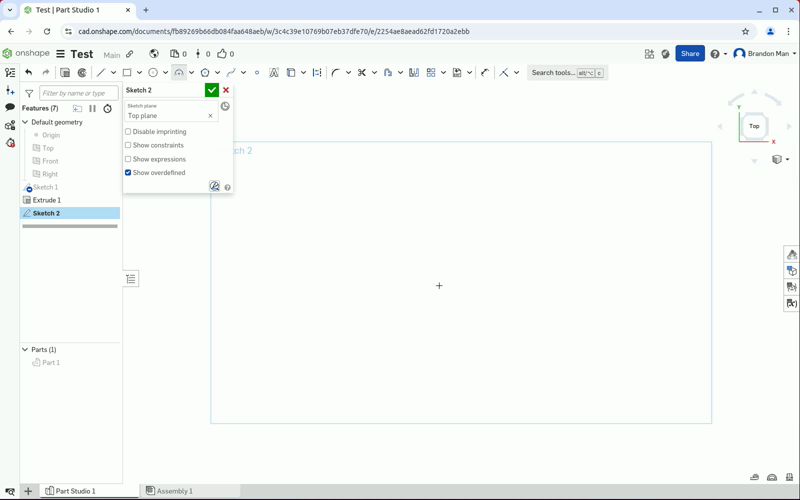
click(439, 285)
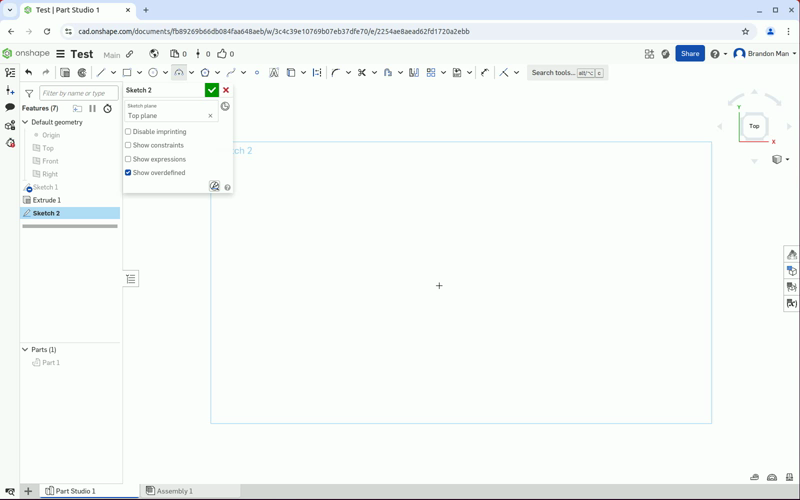
key_up(shift)
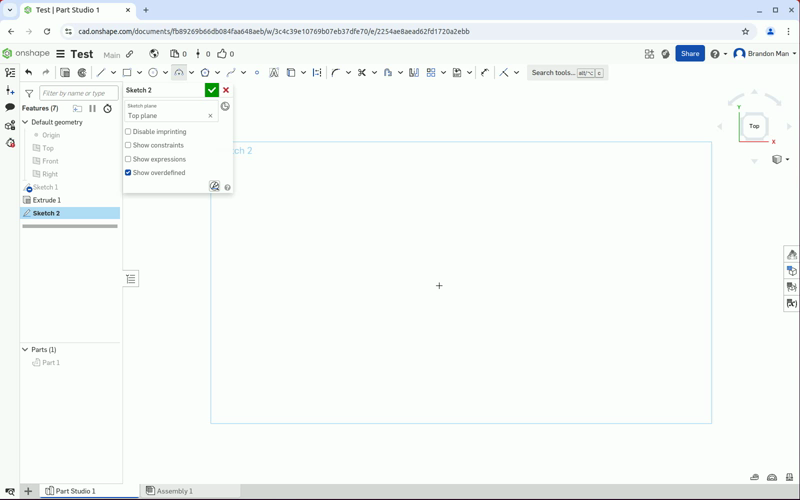
key_down(shift)
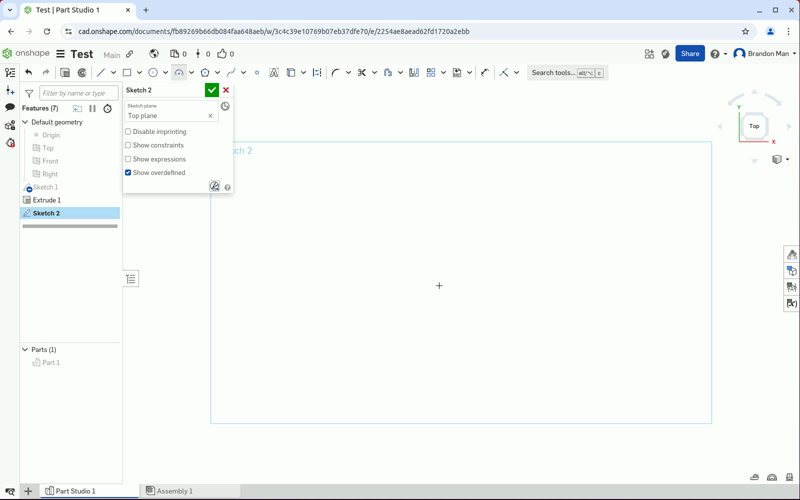
mouse_move(439, 281)
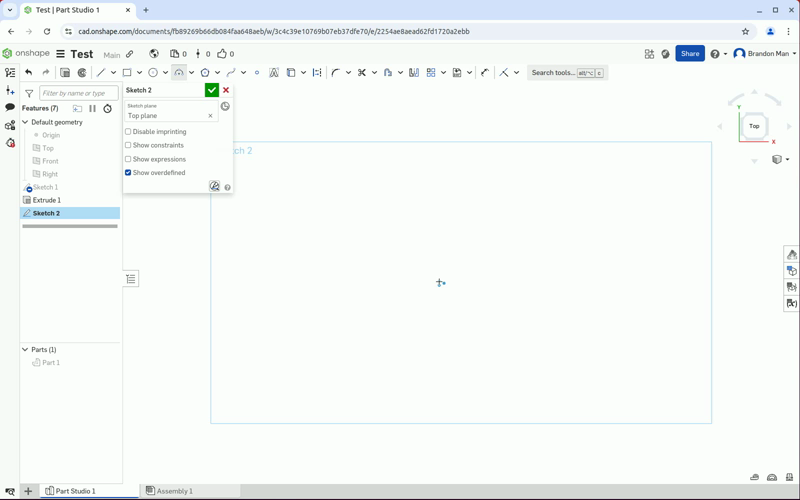
scroll(6)
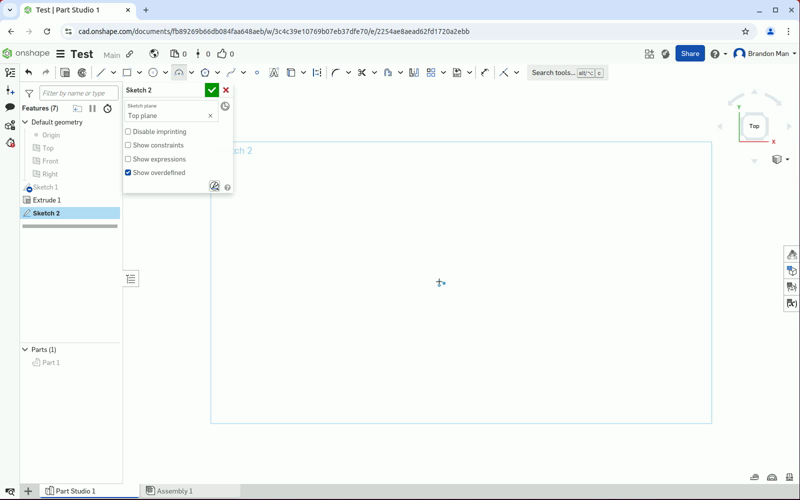
scroll(6)
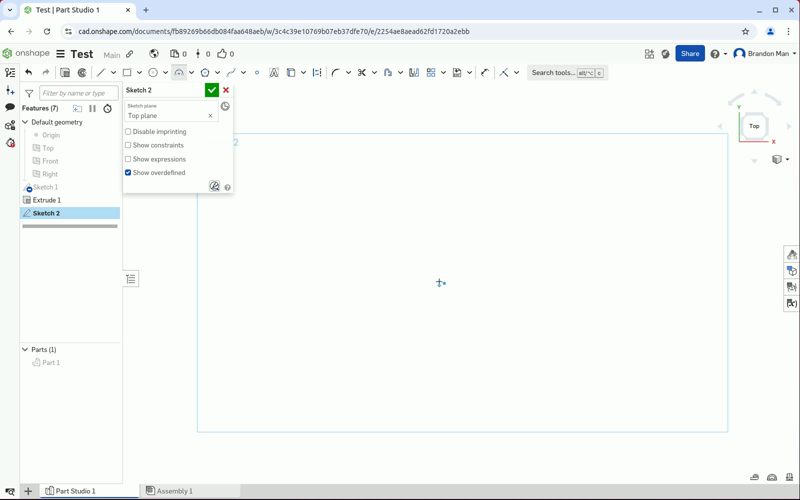
scroll(6)
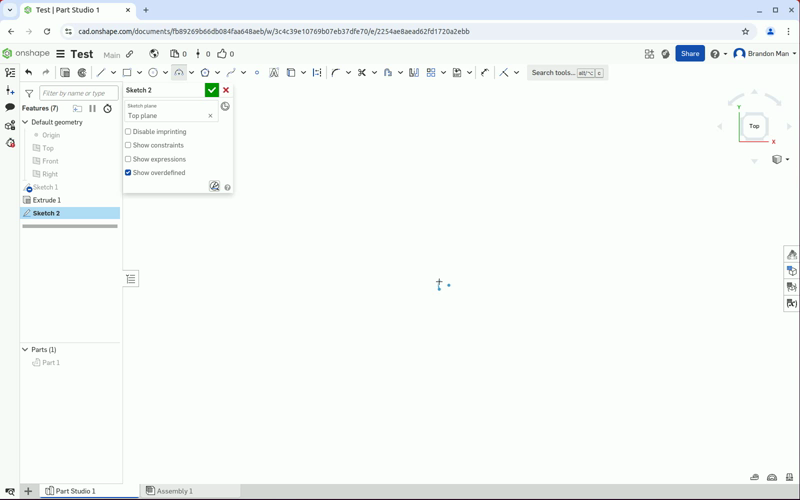
scroll(6)
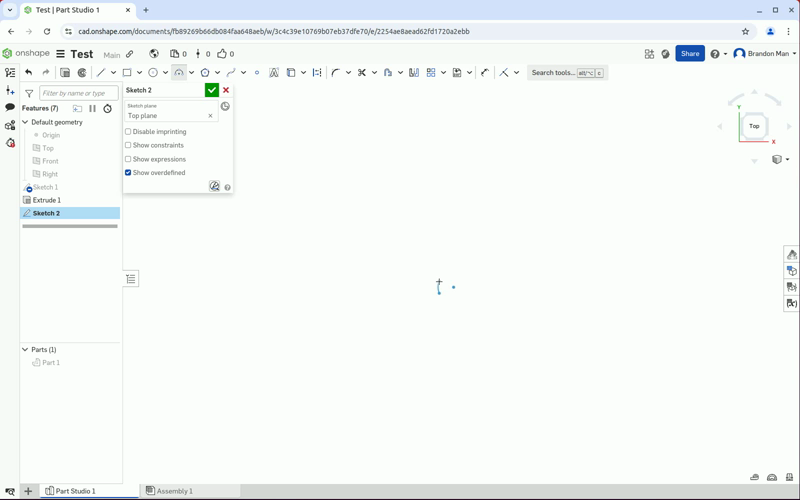
scroll(6)
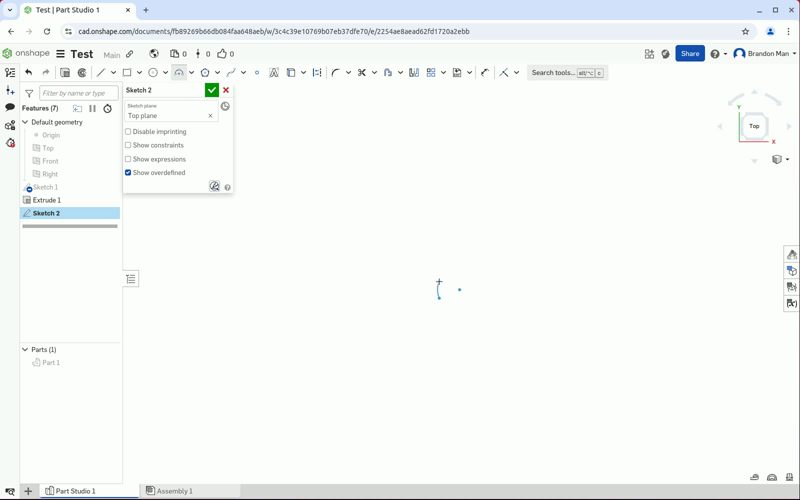
scroll(6)
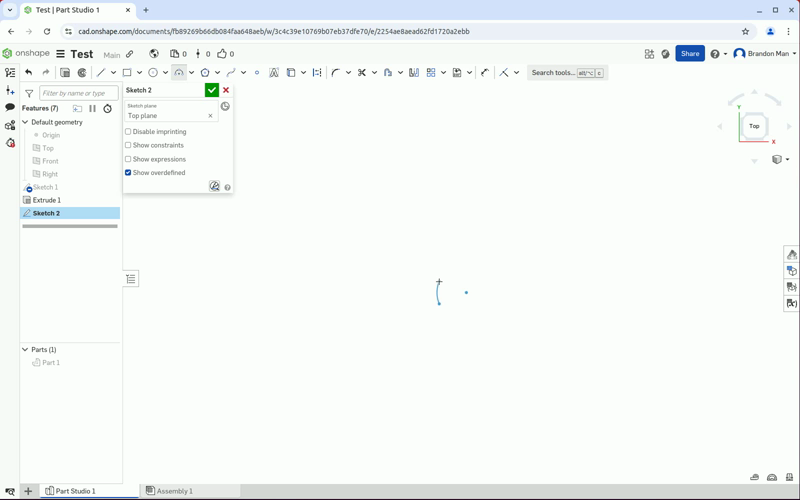
scroll(6)
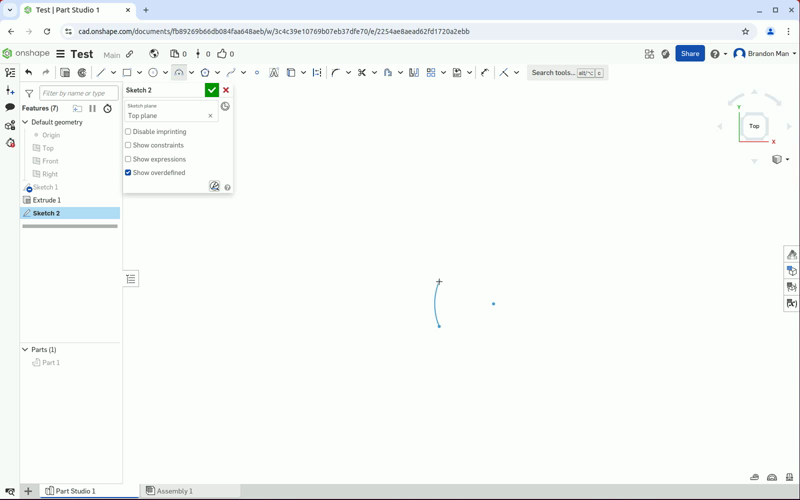
click(439, 281)
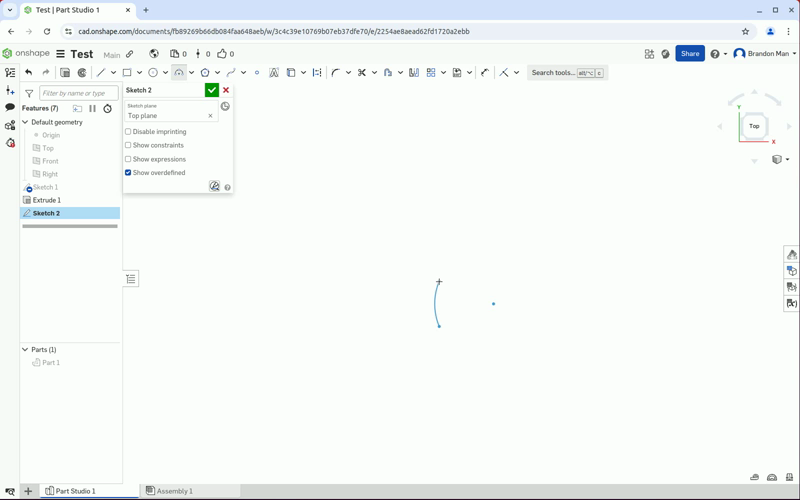
scroll(-6)
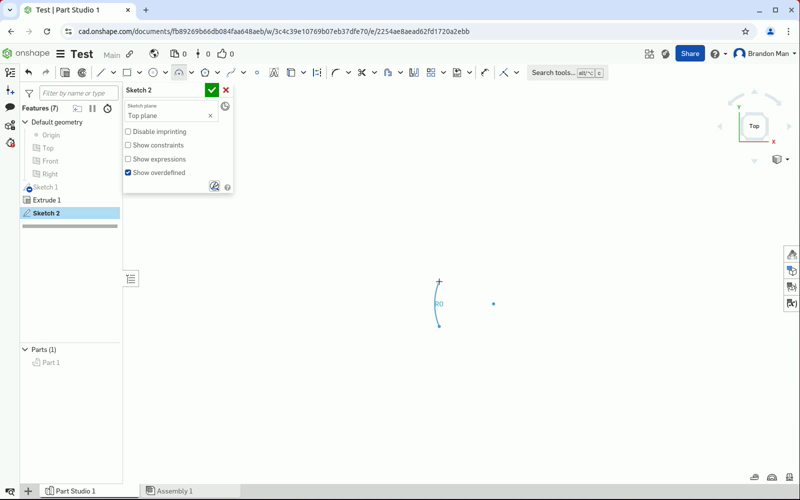
scroll(-6)
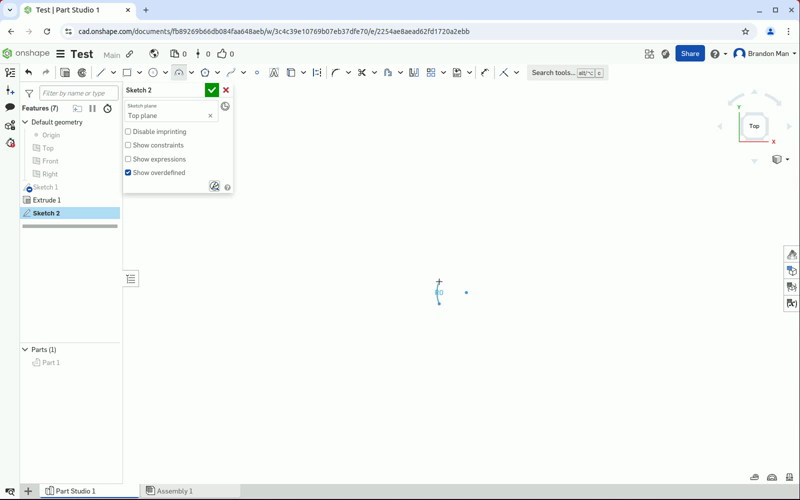
scroll(-6)
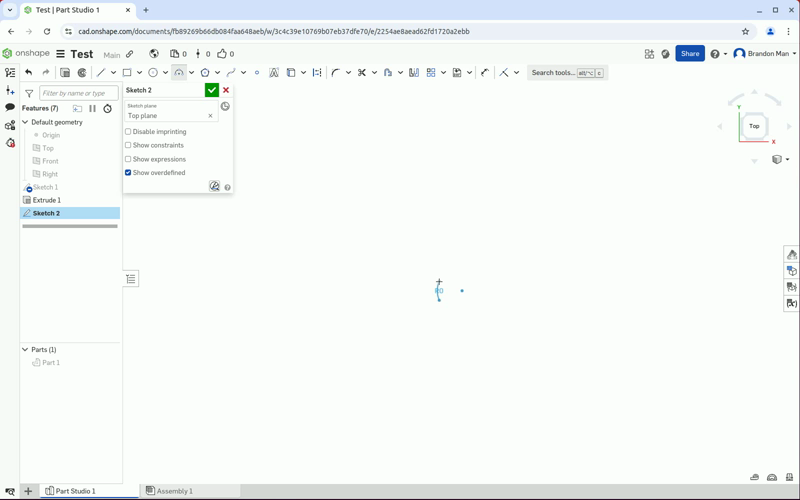
scroll(-6)
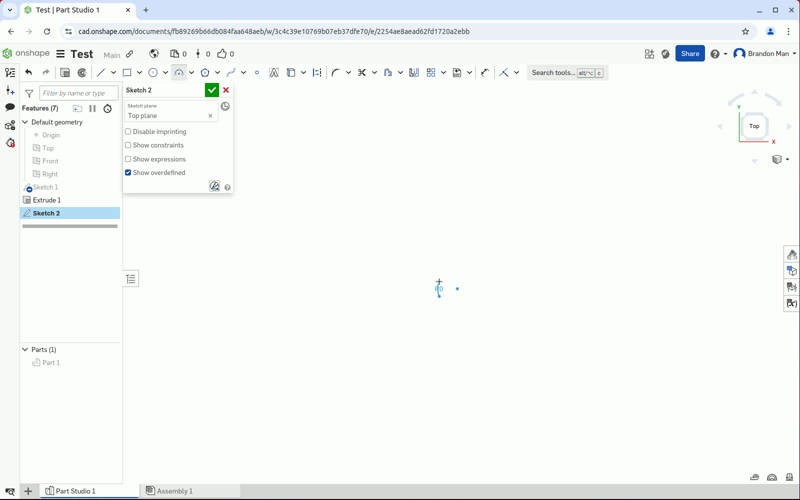
scroll(-6)
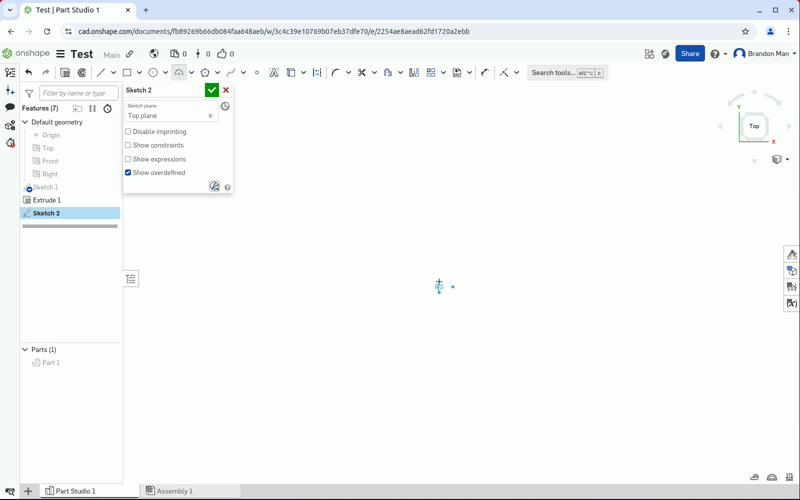
scroll(-6)
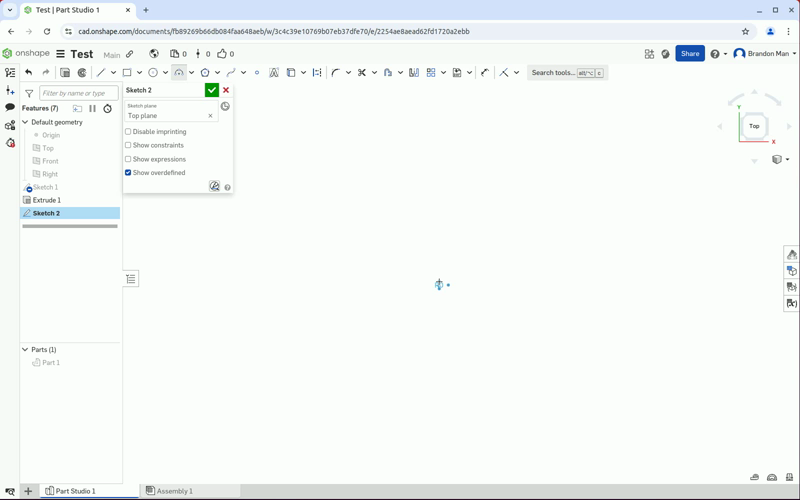
scroll(-6)
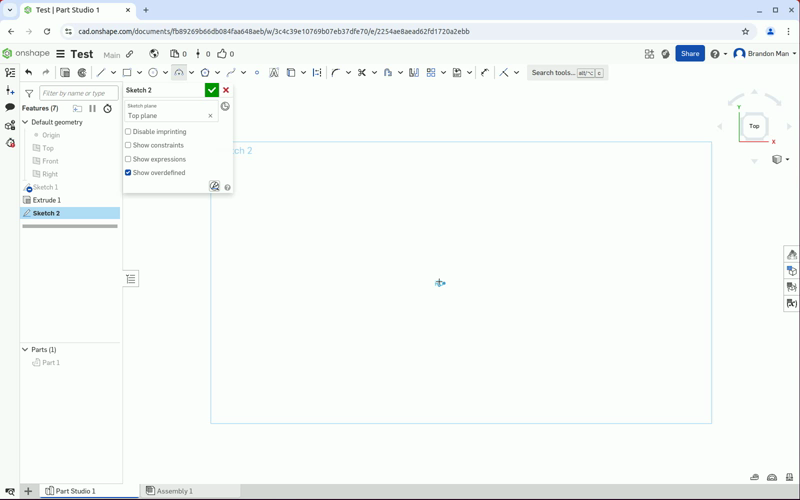
mouse_move(480, 283)
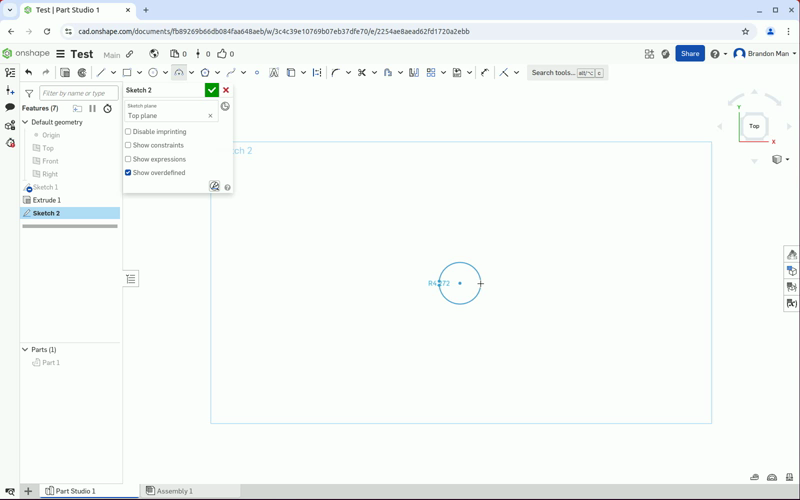
scroll(6)
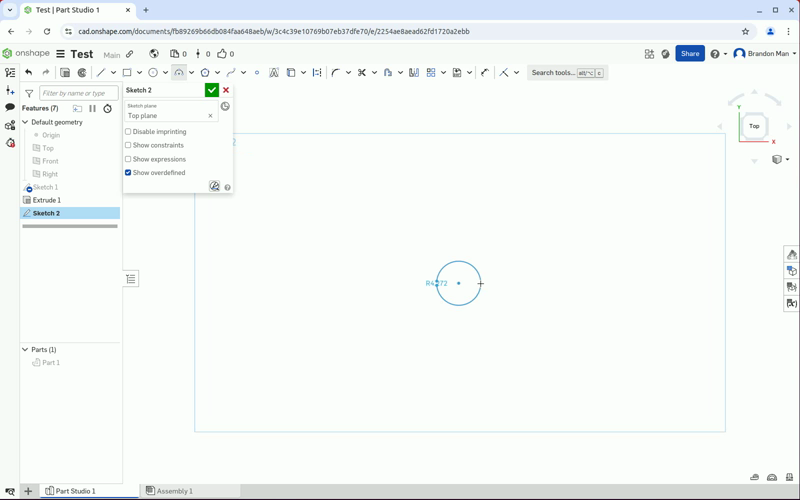
scroll(6)
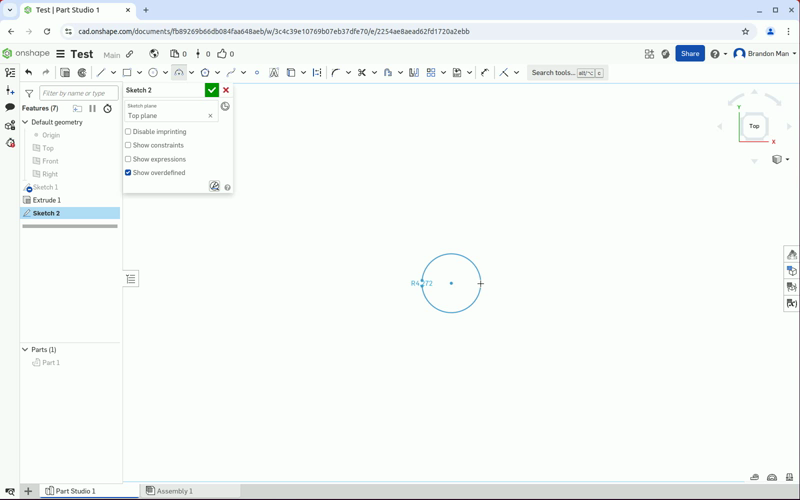
scroll(6)
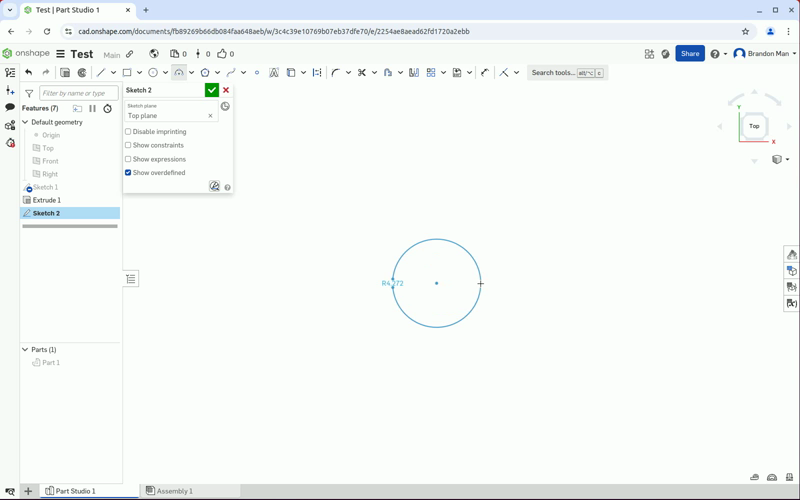
scroll(6)
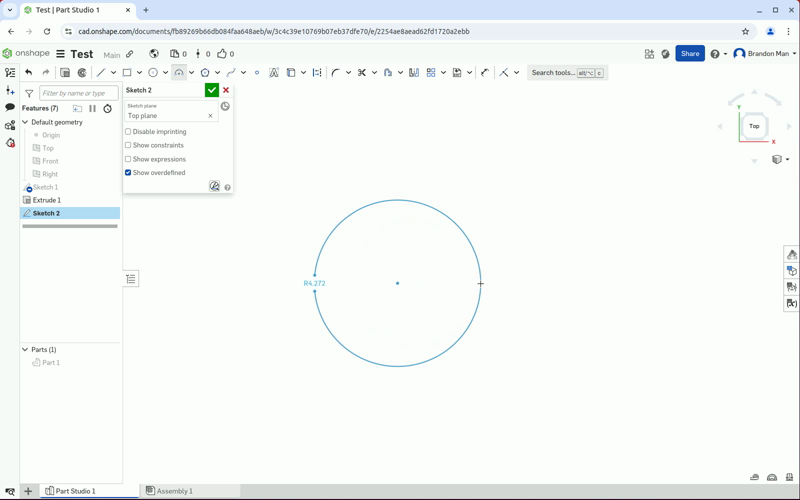
scroll(6)
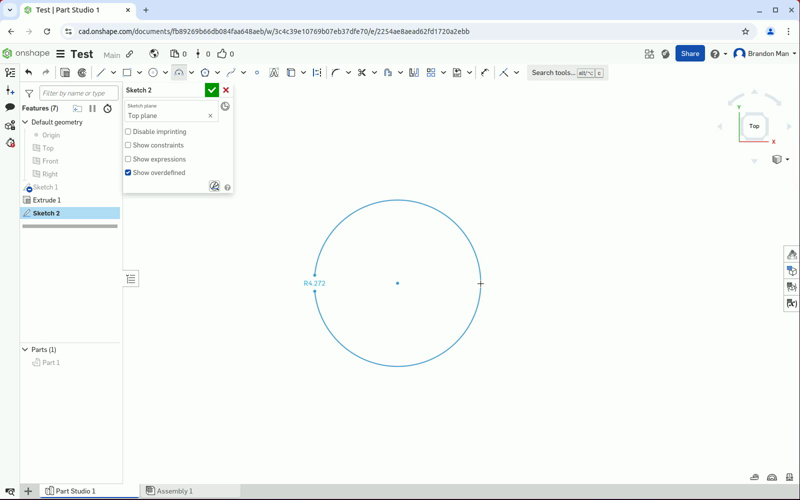
scroll(6)
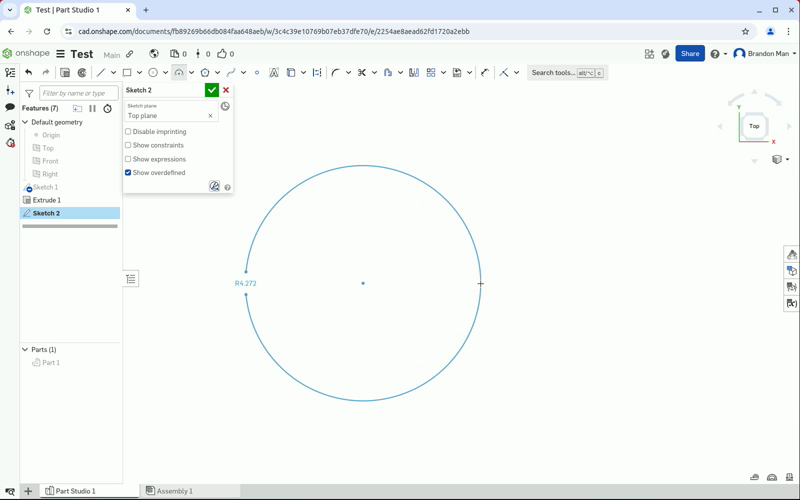
scroll(6)
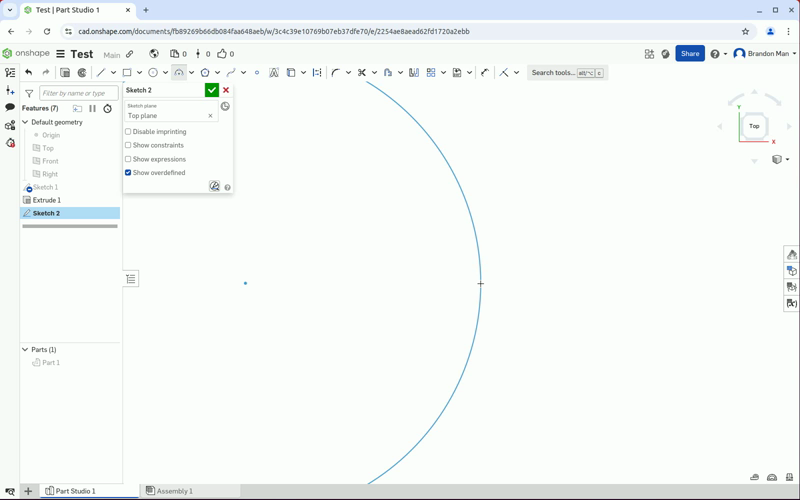
click(480, 283)
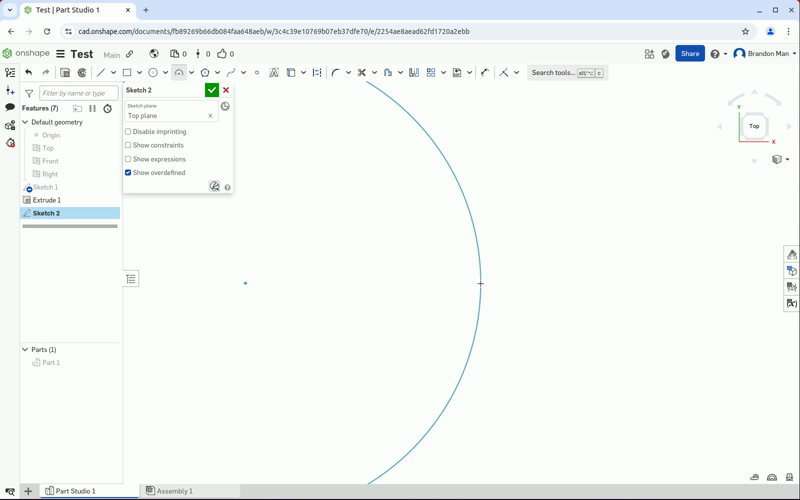
scroll(-6)
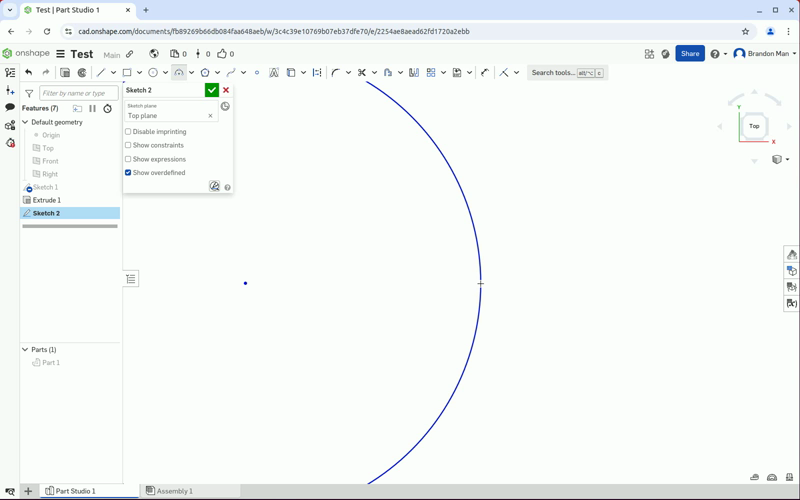
scroll(-6)
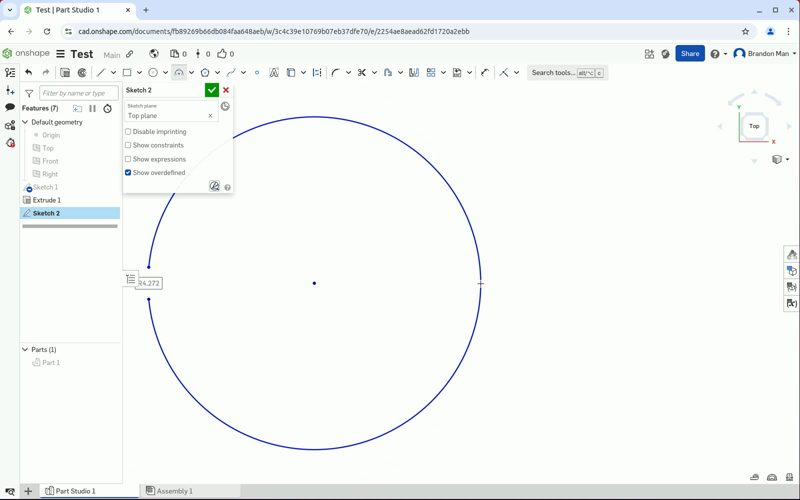
scroll(-6)
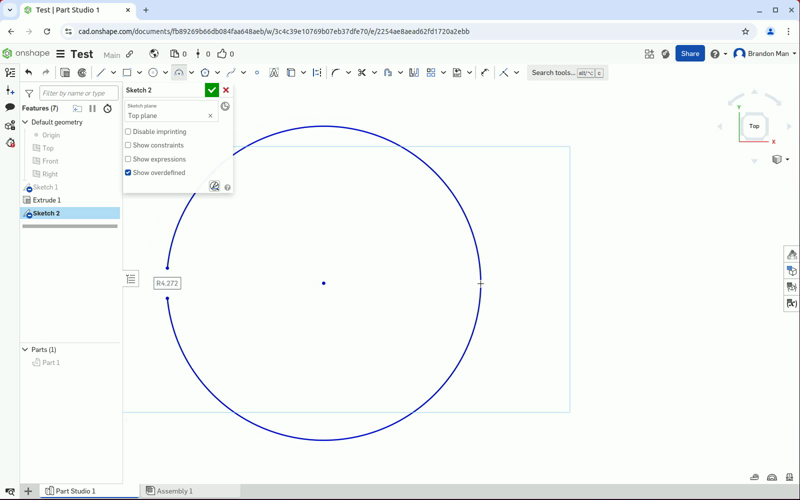
scroll(-6)
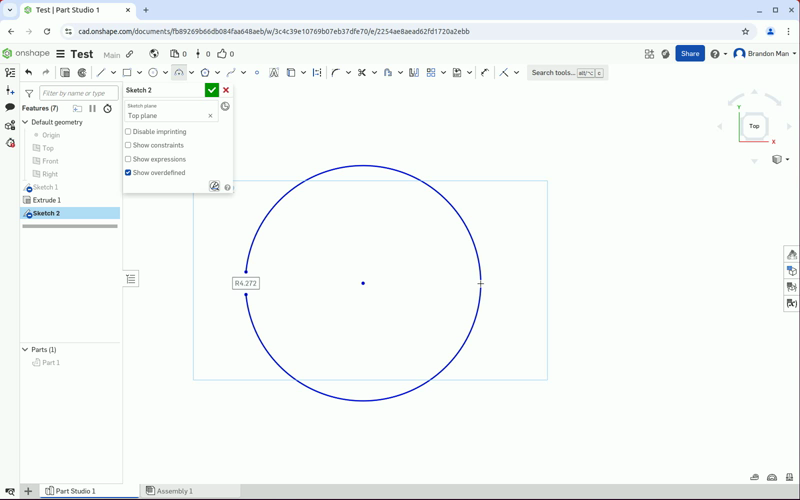
scroll(-6)
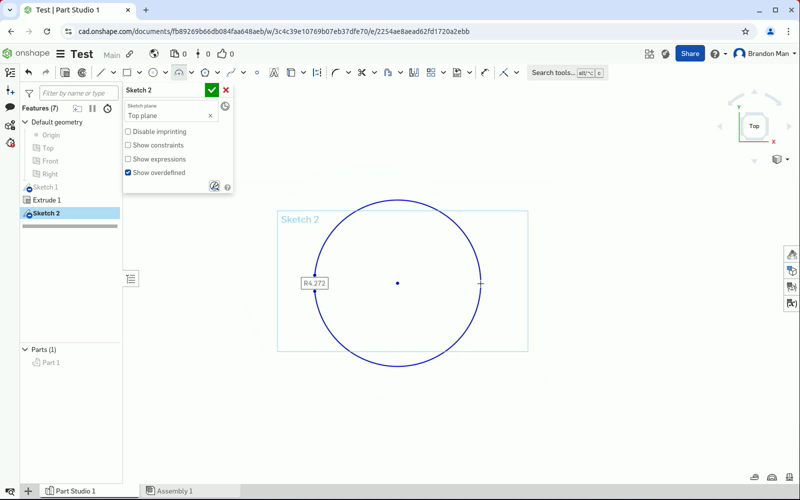
scroll(-6)
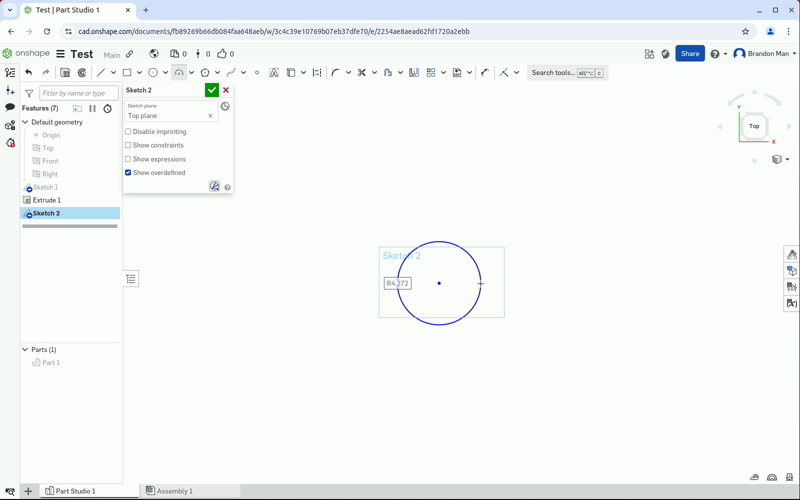
scroll(-6)
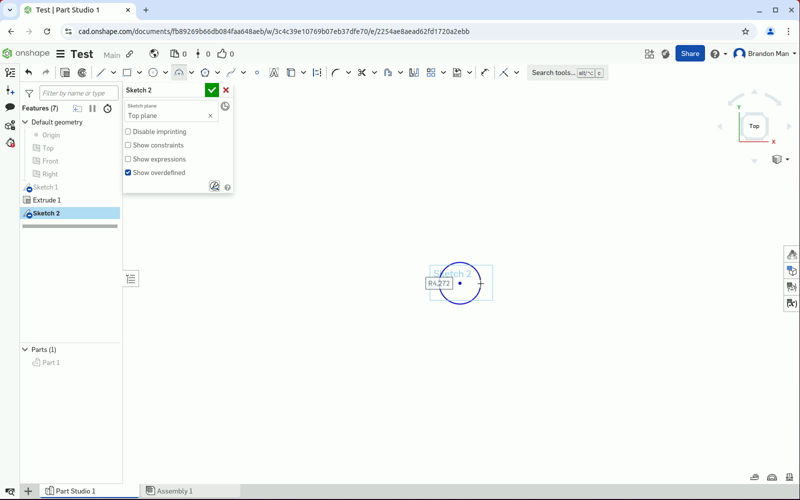
key_up(shift)
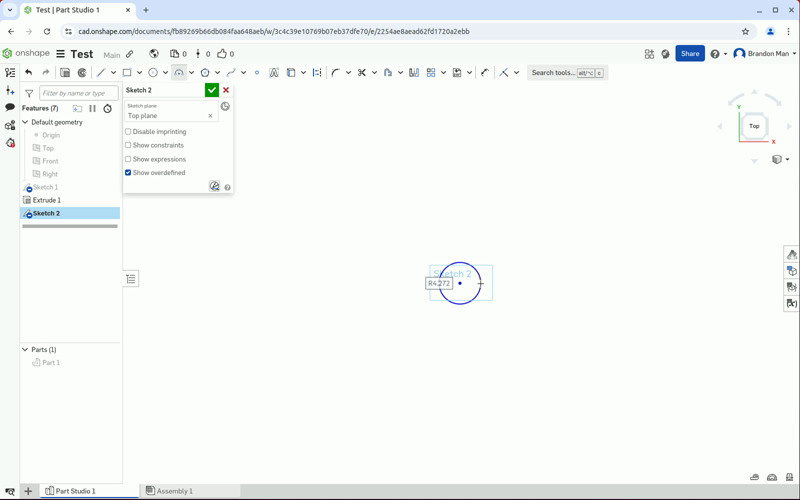
mouse_move(439, 281)
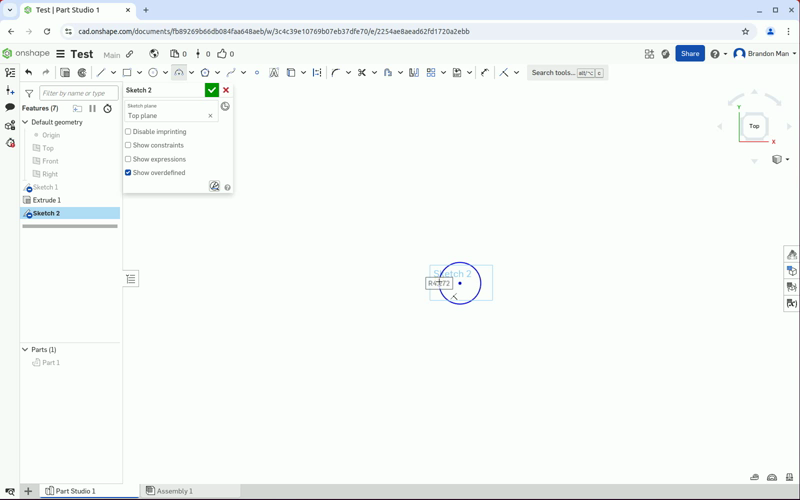
scroll(6)
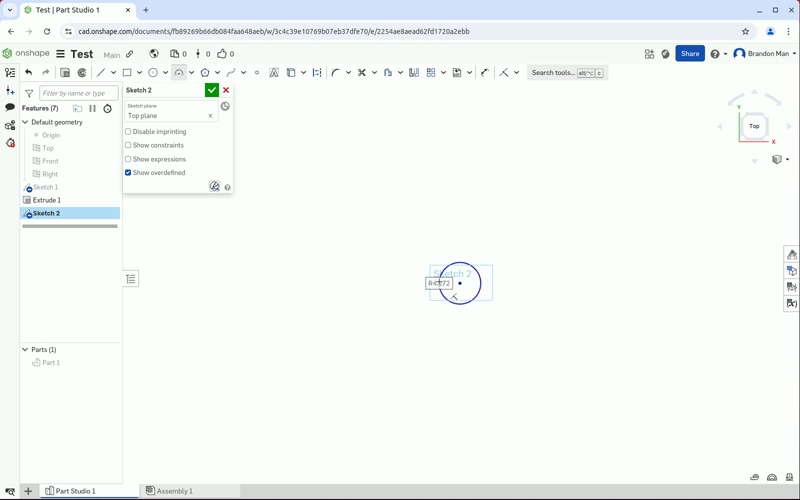
scroll(6)
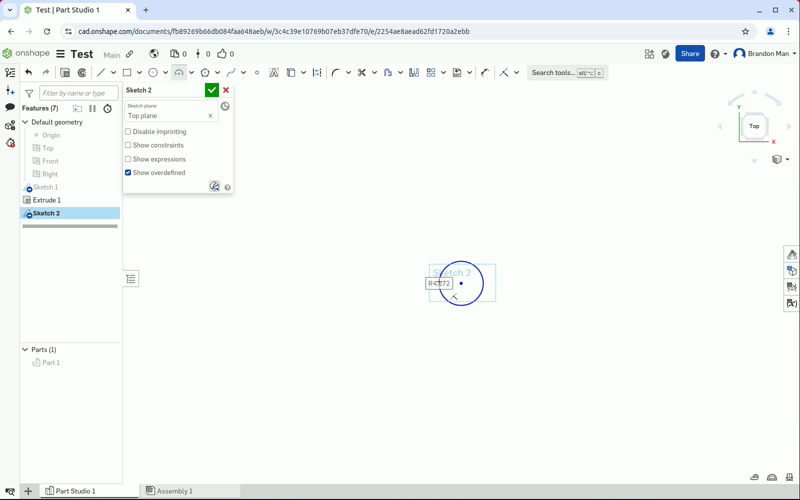
scroll(6)
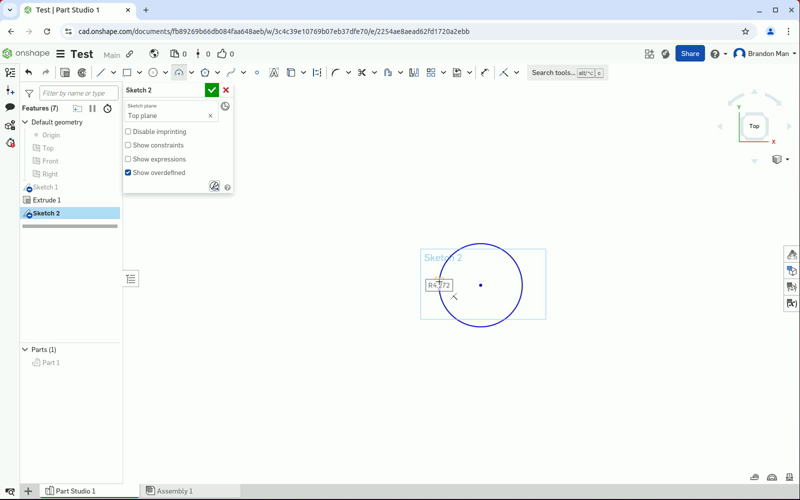
scroll(6)
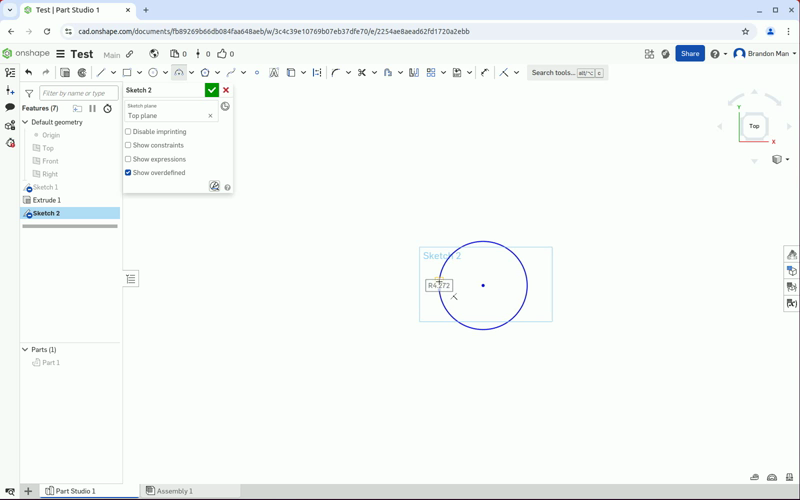
scroll(6)
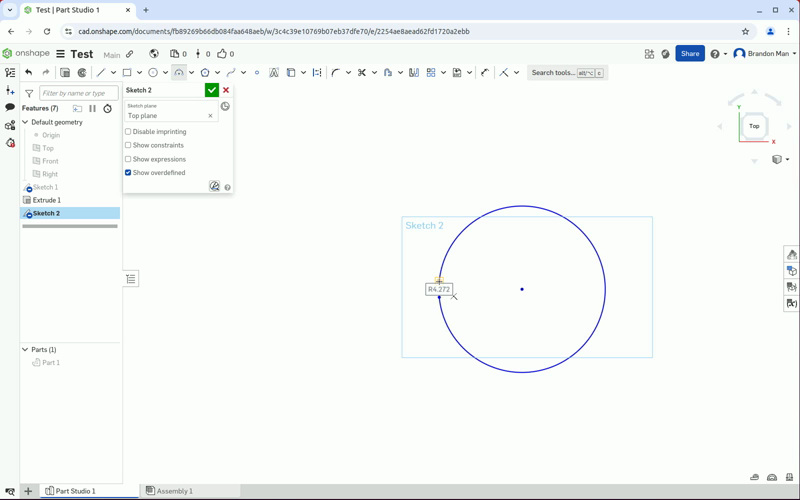
scroll(6)
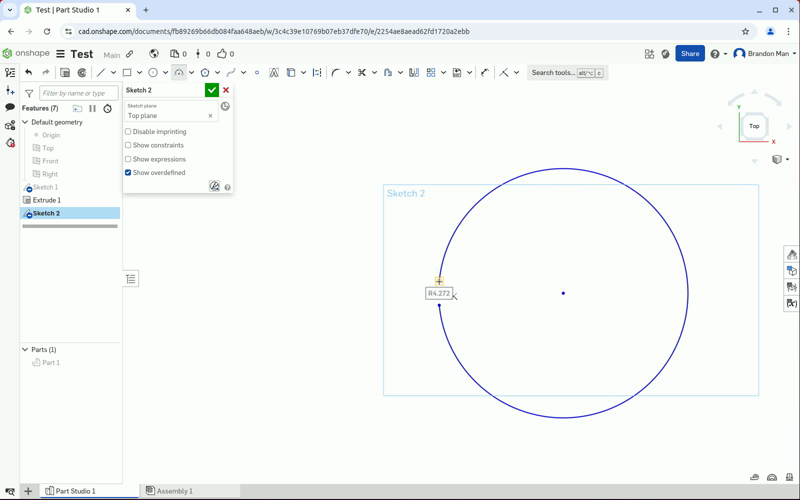
scroll(6)
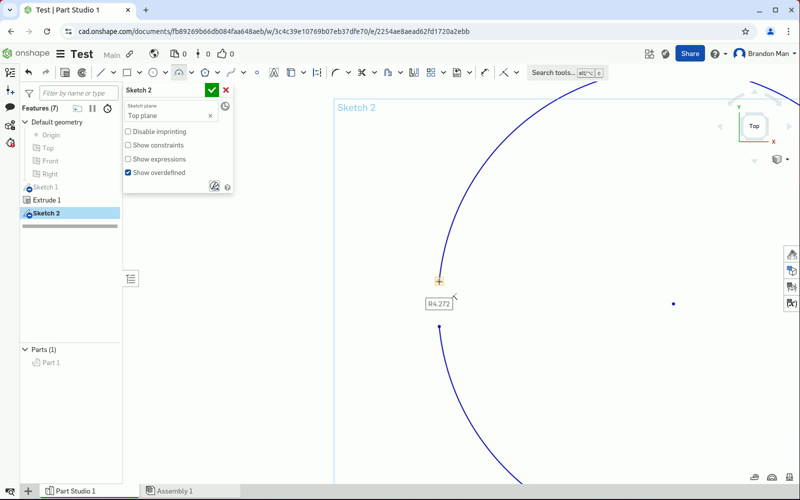
click(439, 281)
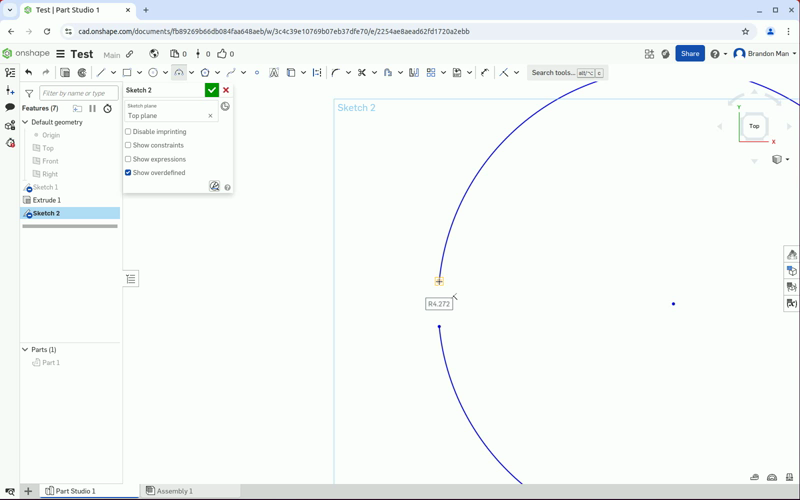
scroll(-6)
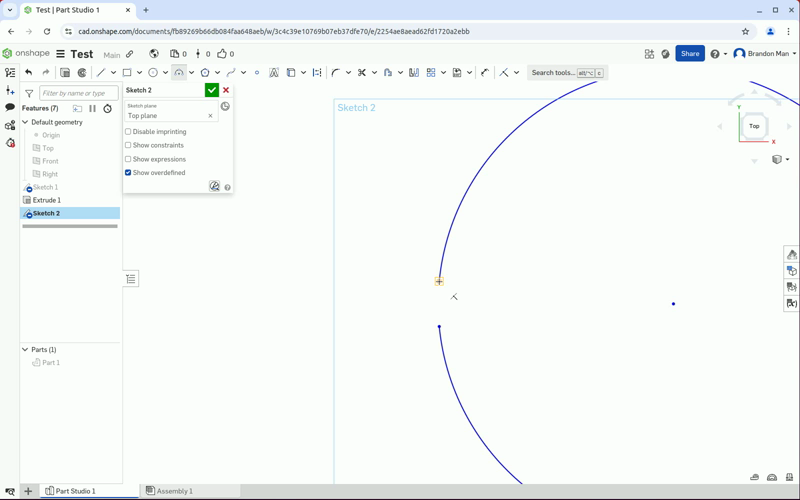
scroll(-6)
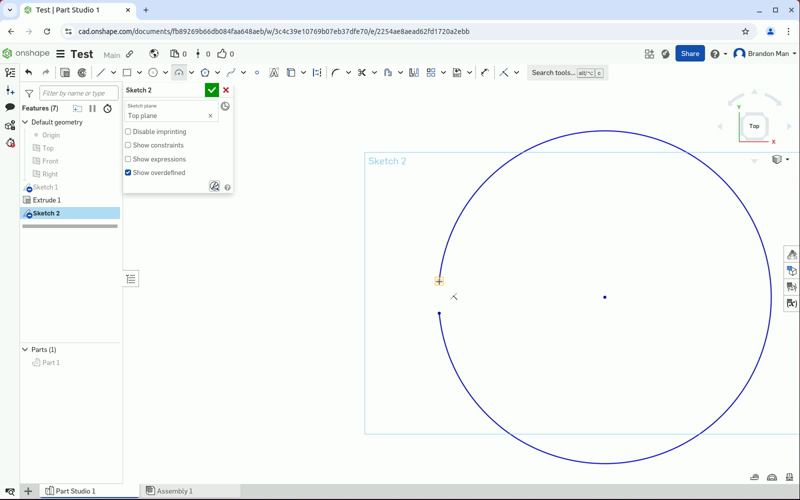
scroll(-6)
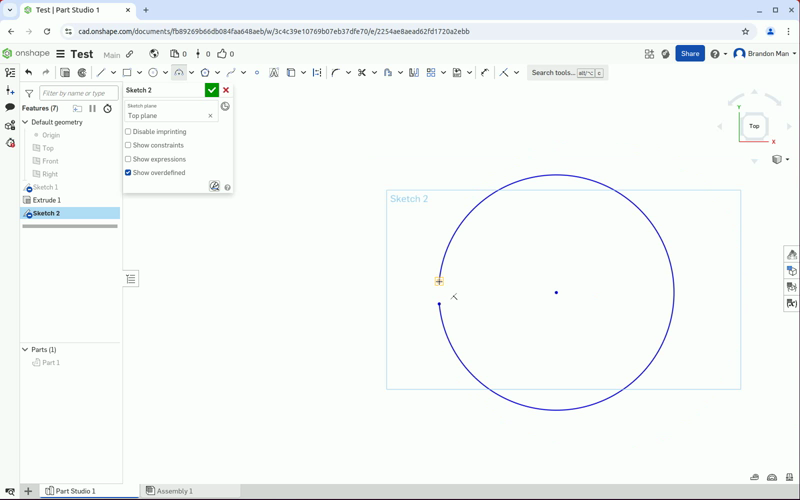
scroll(-6)
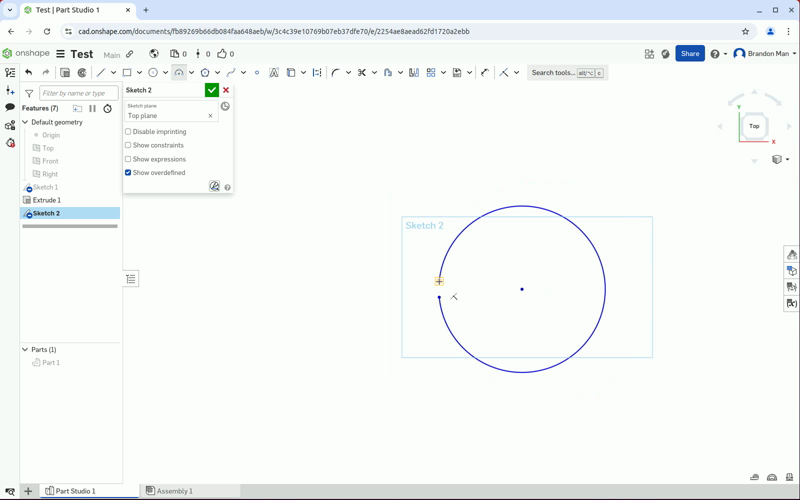
scroll(-6)
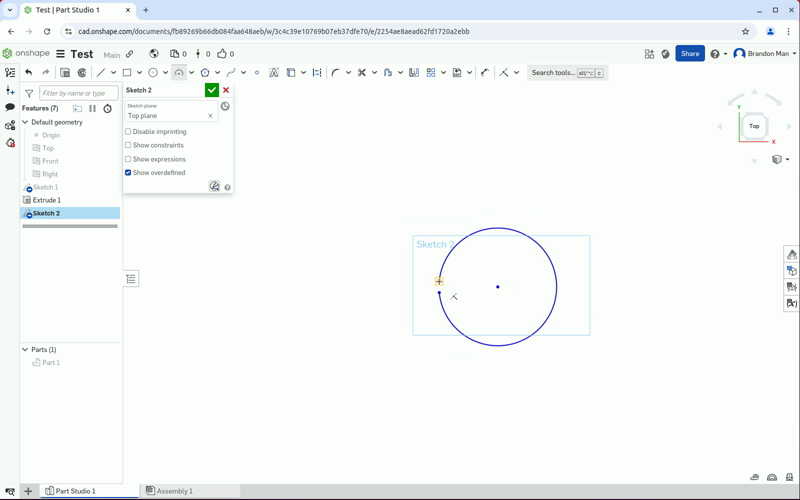
scroll(-6)
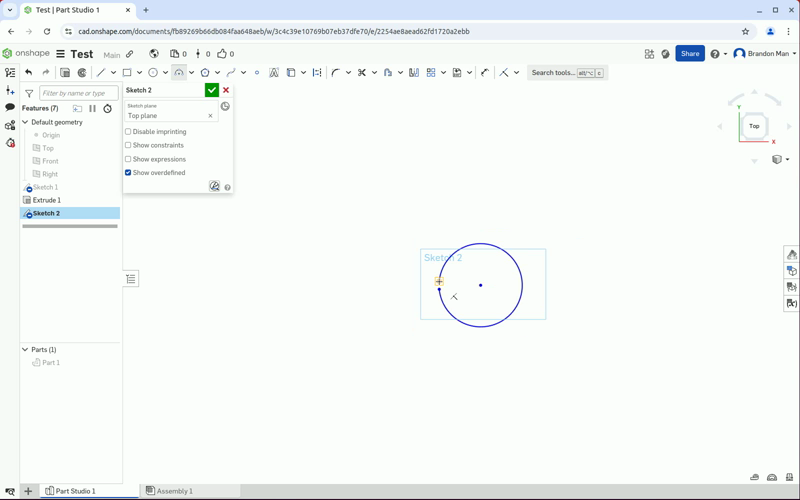
scroll(-6)
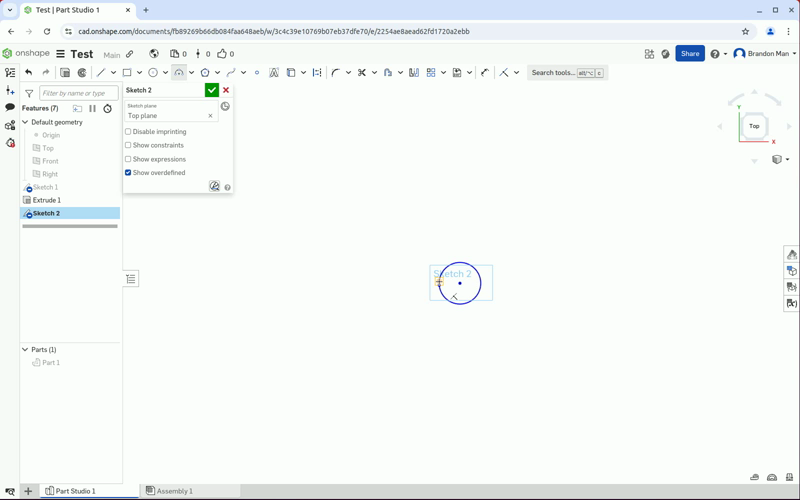
mouse_move(439, 285)
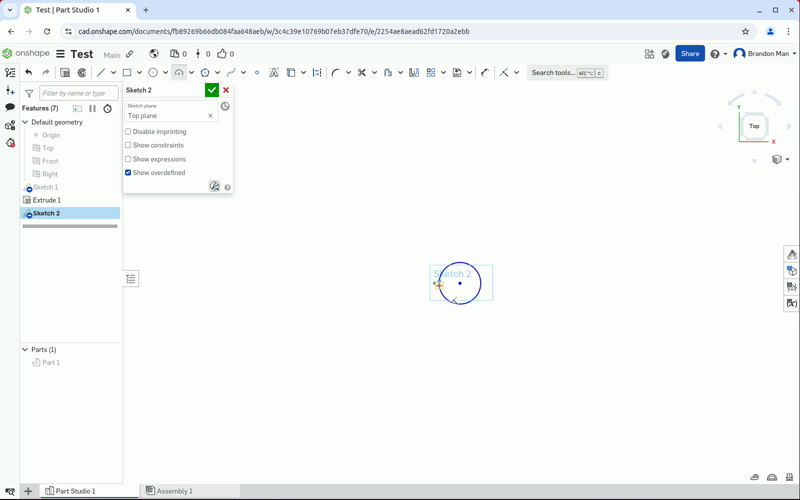
scroll(6)
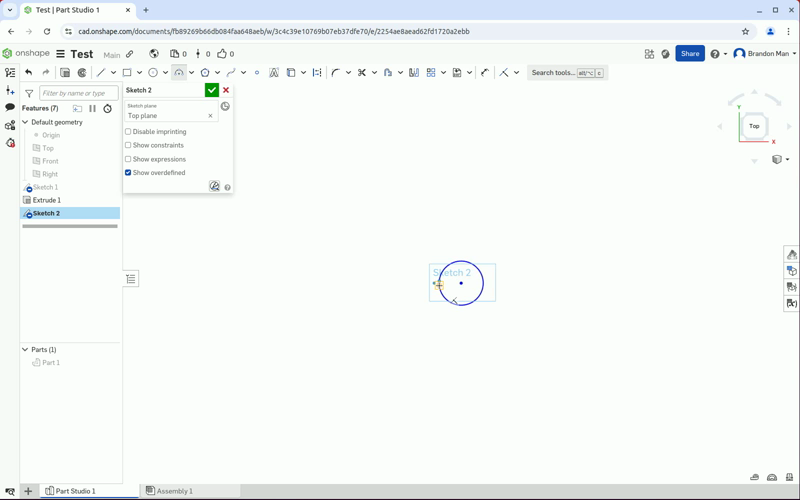
scroll(6)
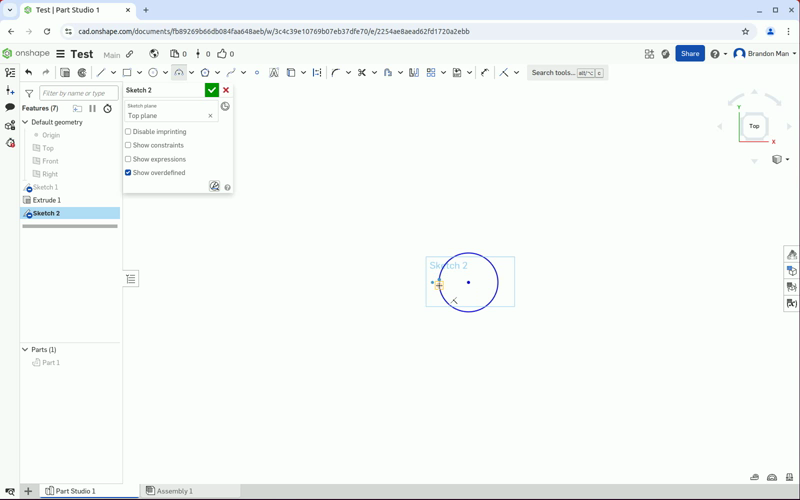
scroll(6)
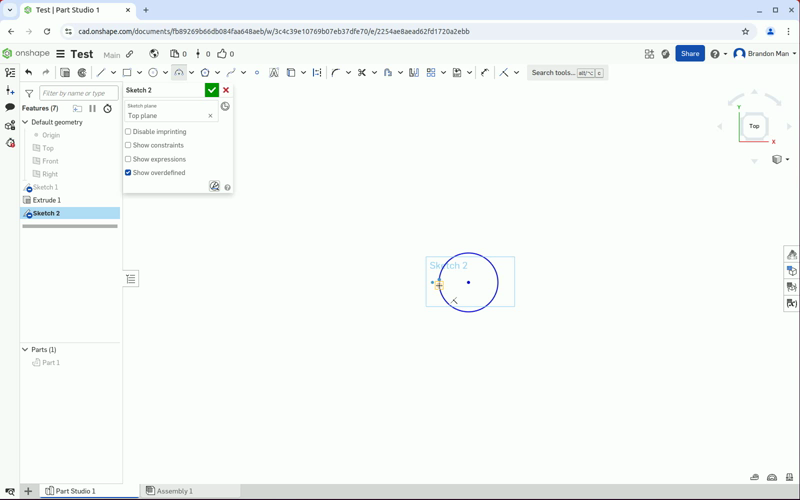
scroll(6)
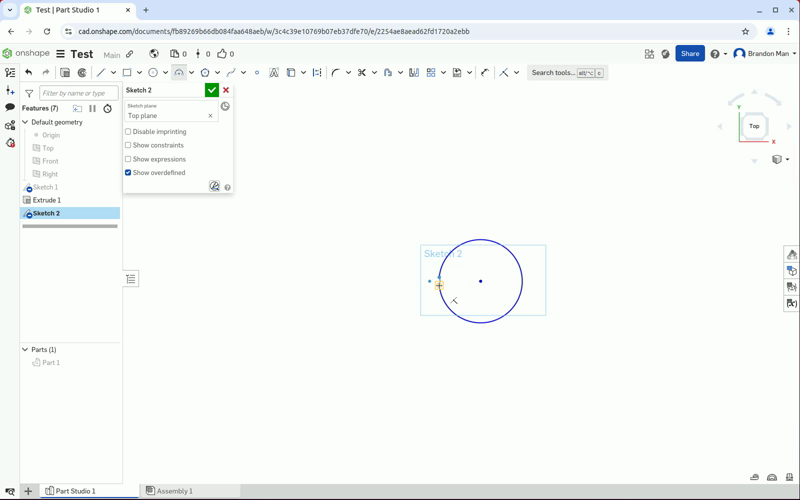
scroll(6)
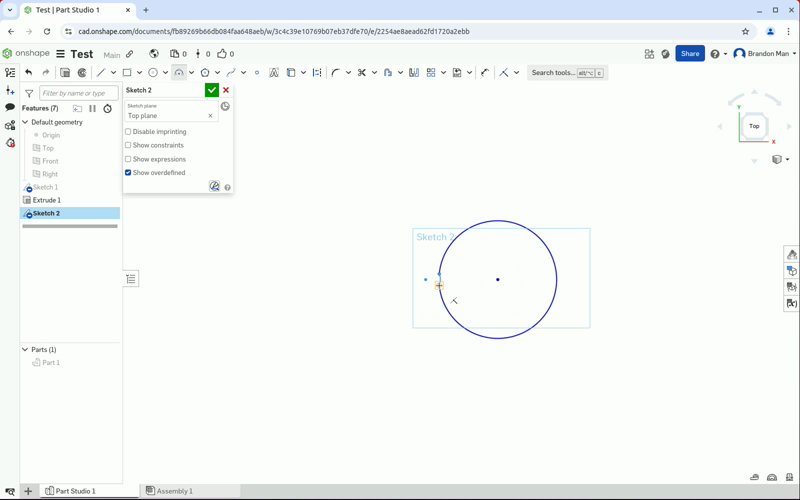
scroll(6)
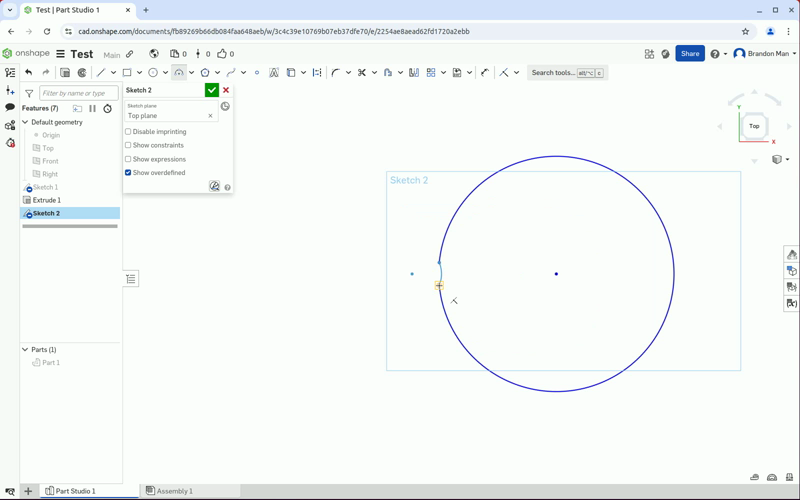
scroll(6)
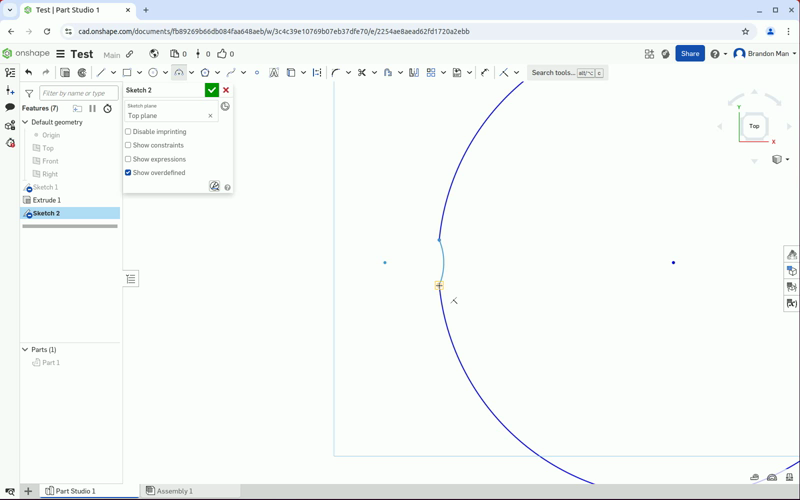
click(439, 285)
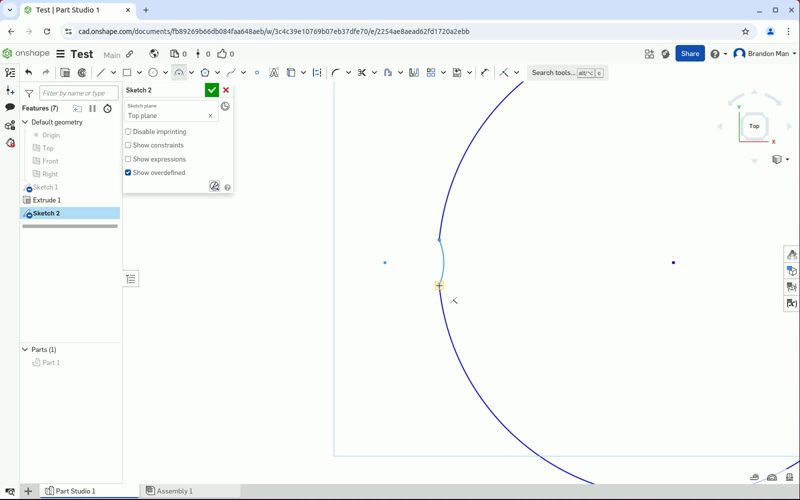
scroll(-6)
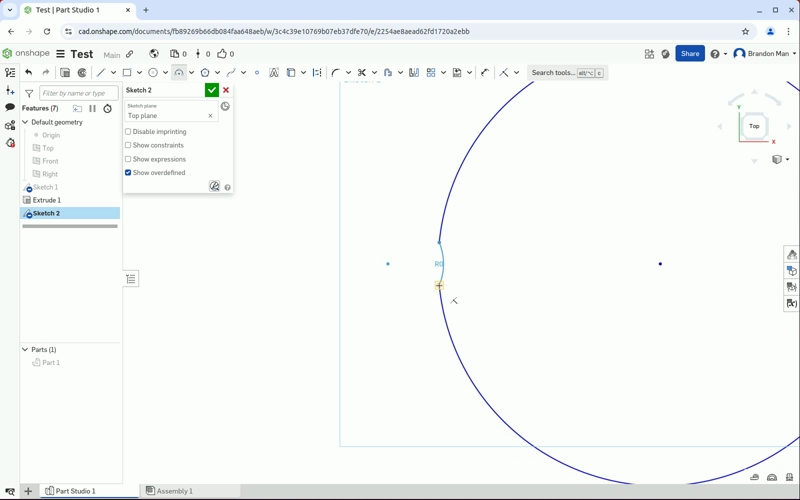
scroll(-6)
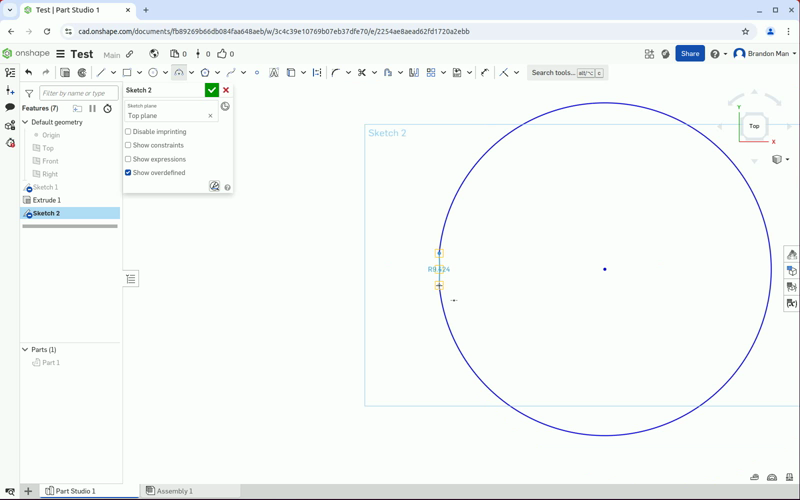
scroll(-6)
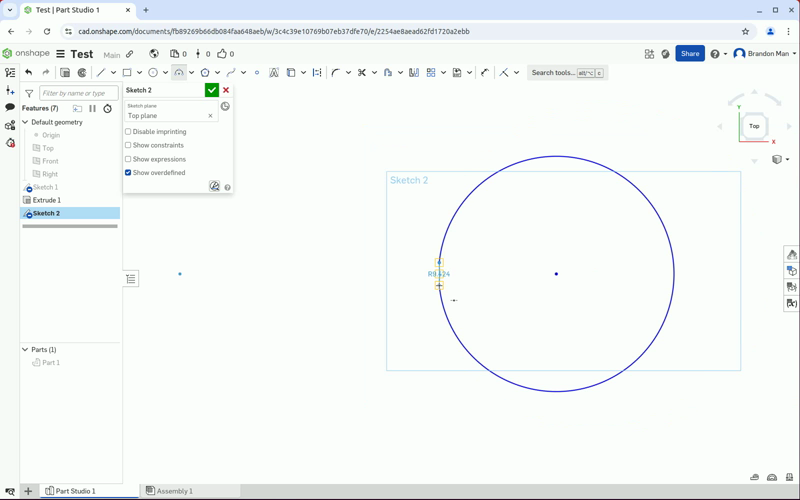
scroll(-6)
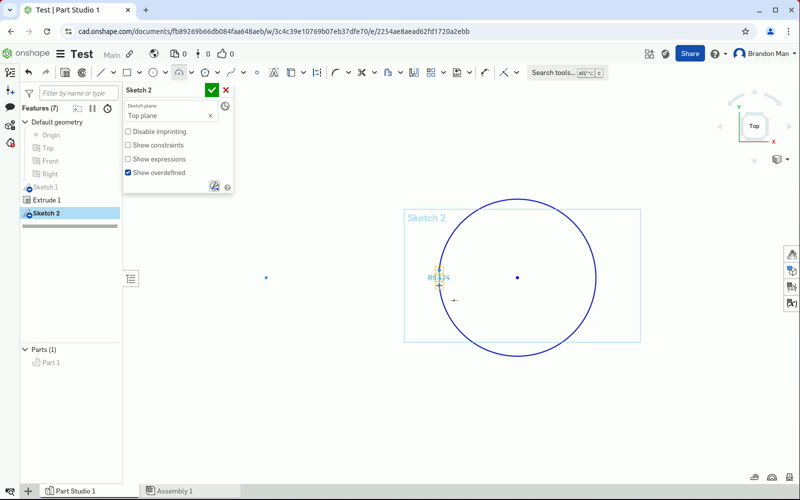
scroll(-6)
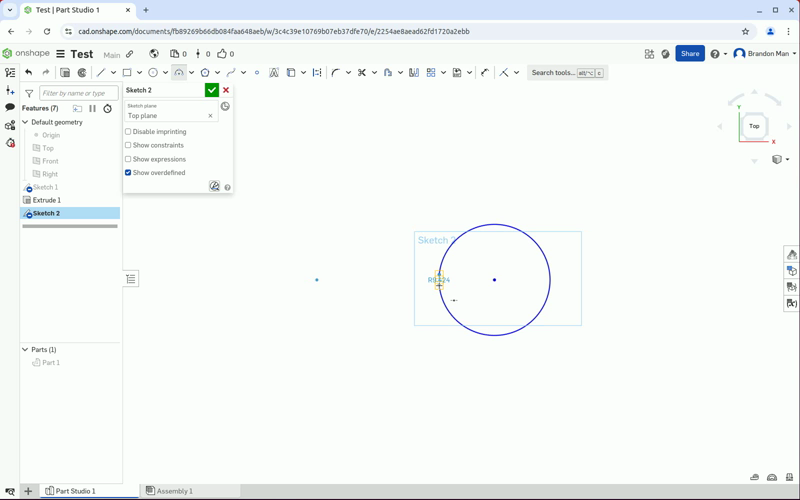
scroll(-6)
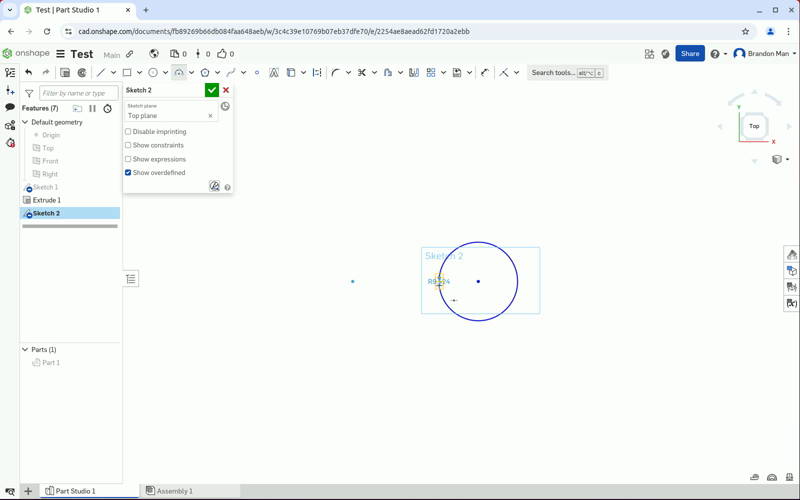
scroll(-6)
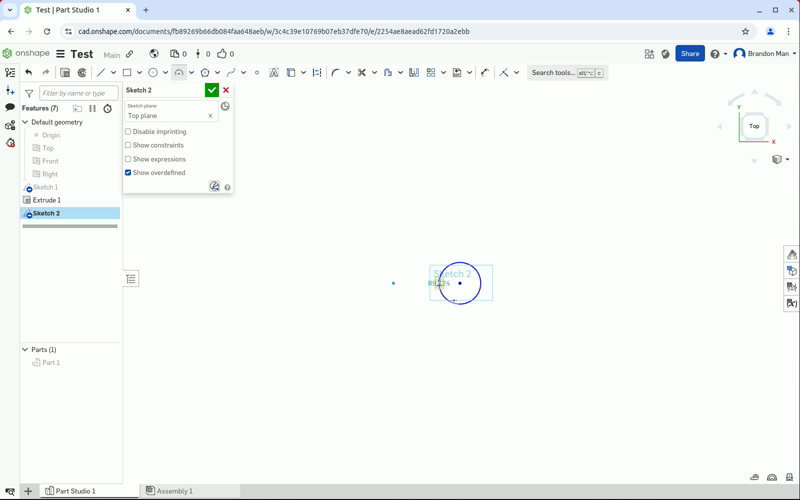
key_down(shift)
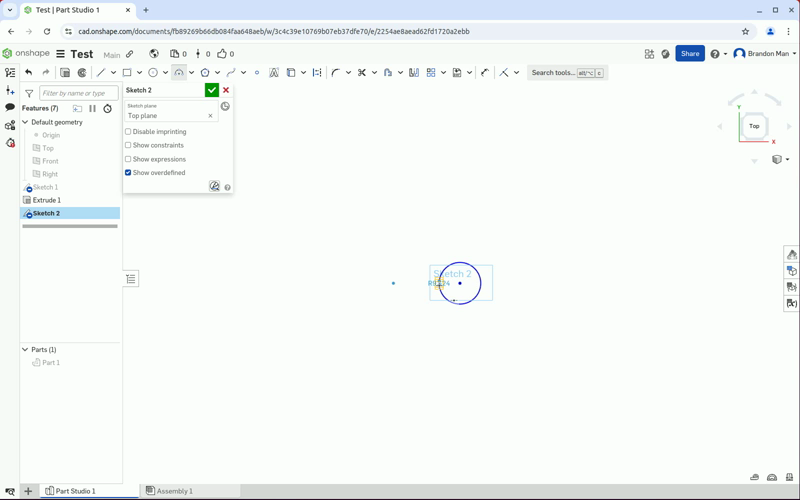
mouse_move(444, 283)
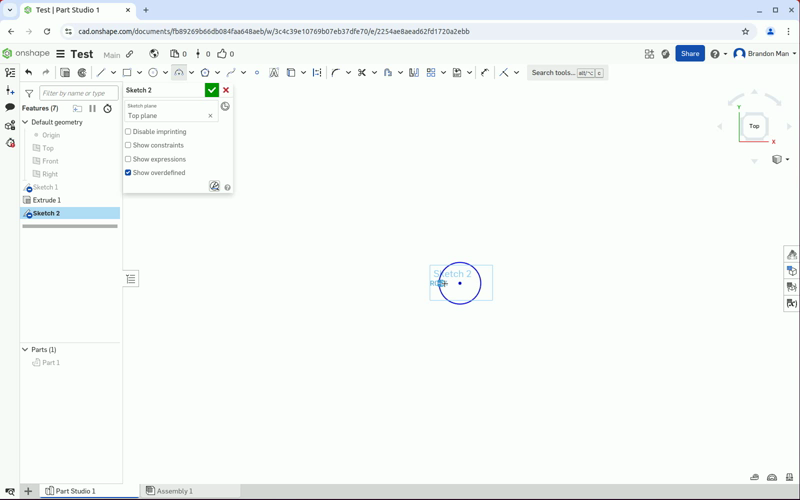
scroll(6)
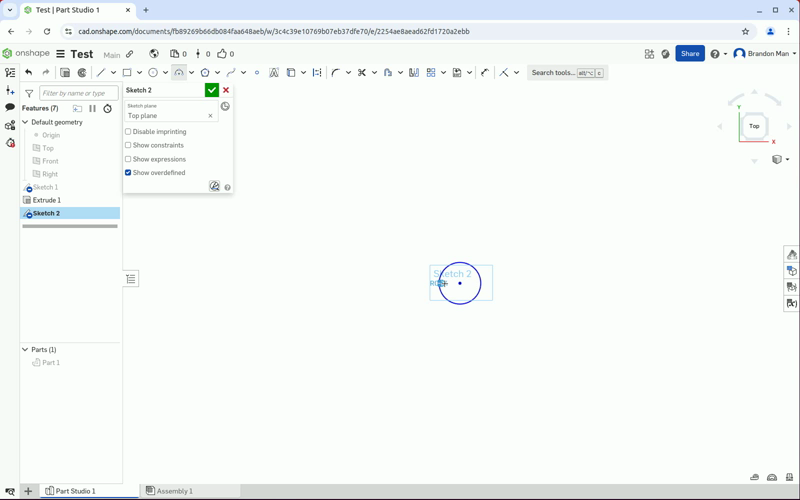
scroll(6)
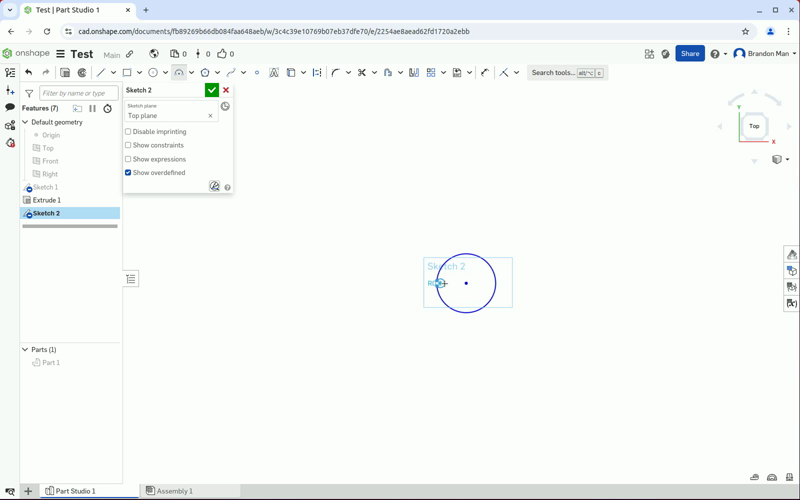
scroll(6)
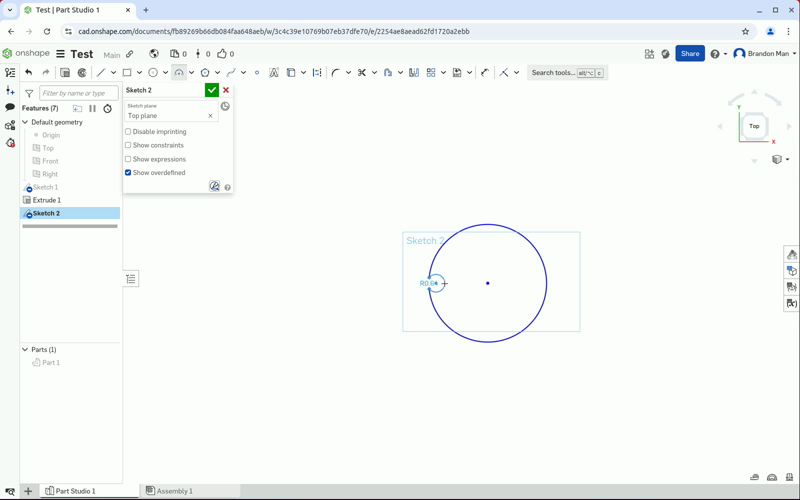
scroll(6)
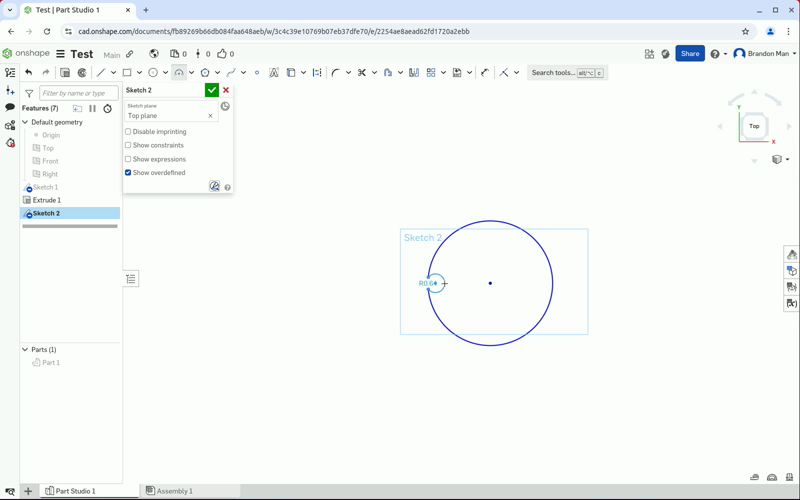
scroll(6)
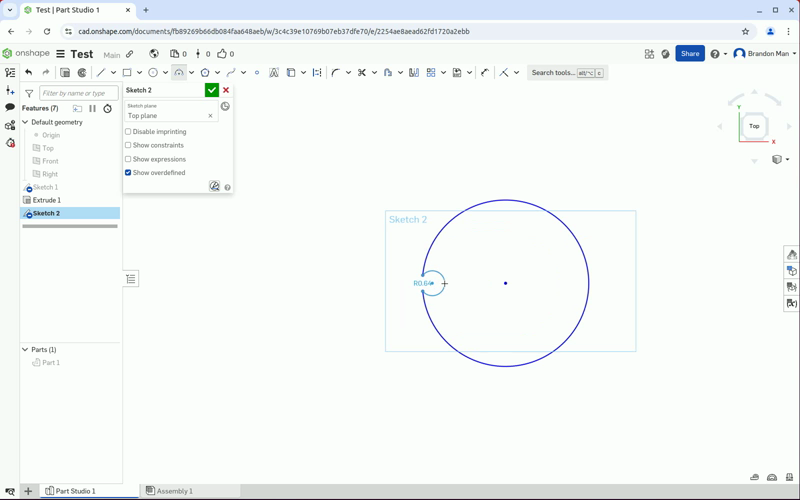
scroll(6)
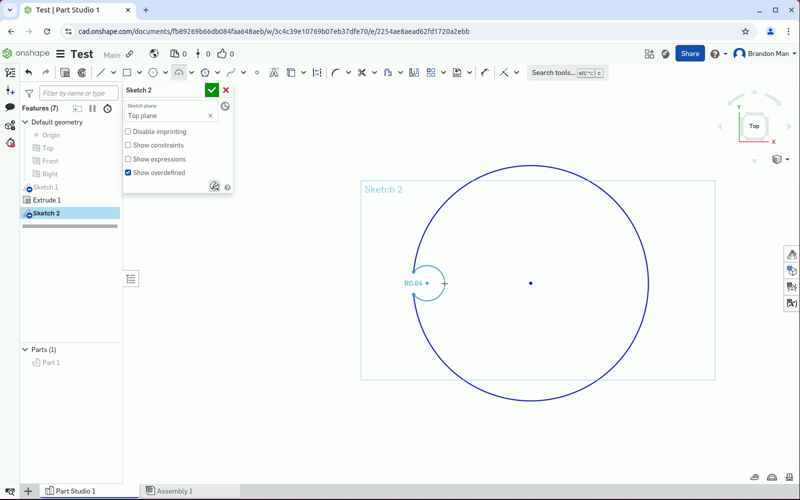
scroll(6)
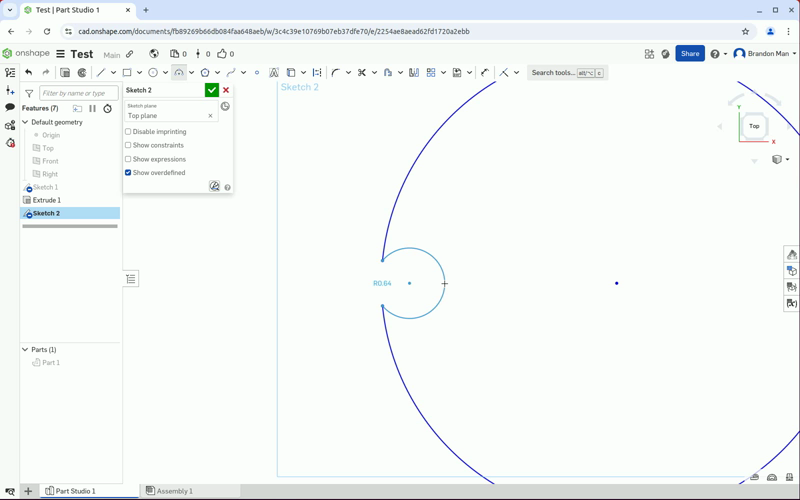
click(444, 283)
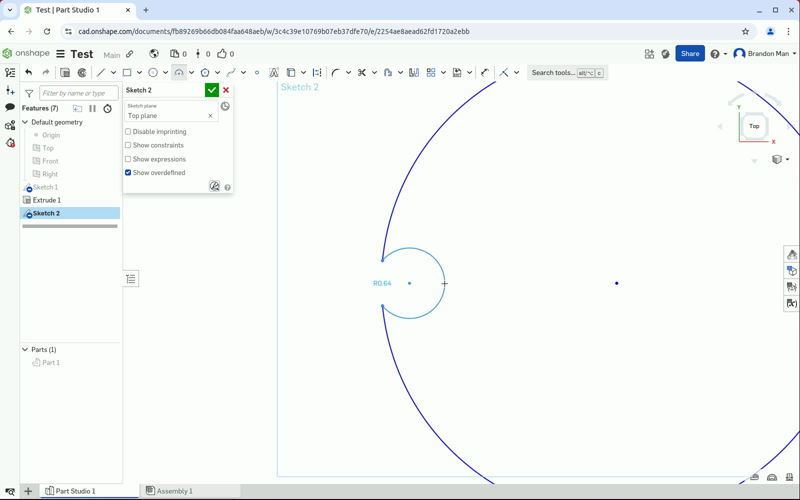
scroll(-6)
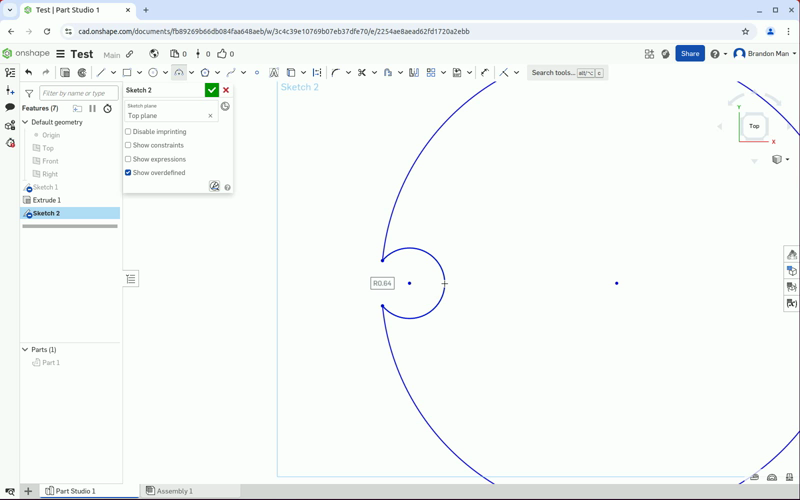
scroll(-6)
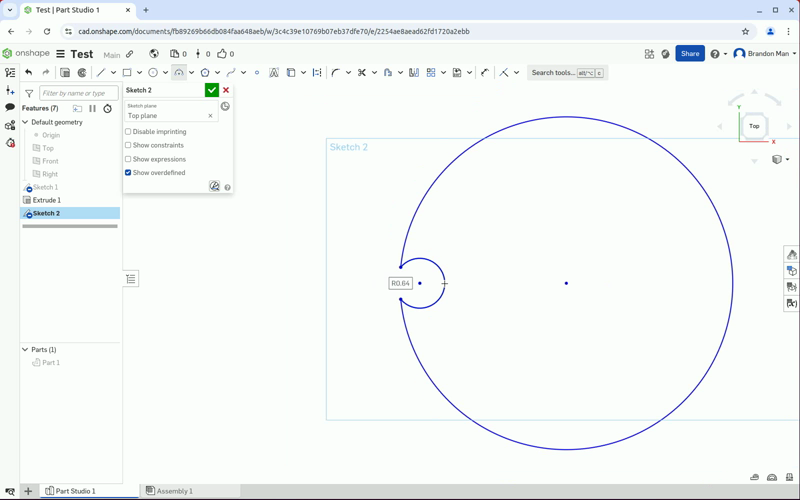
scroll(-6)
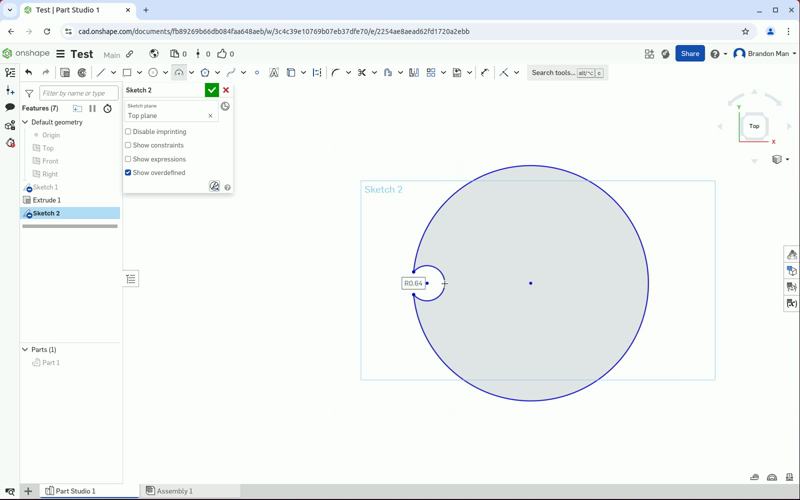
scroll(-6)
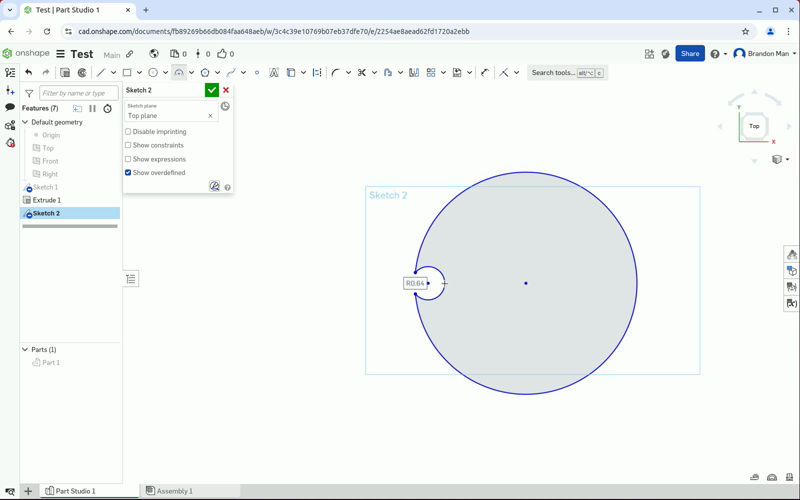
scroll(-6)
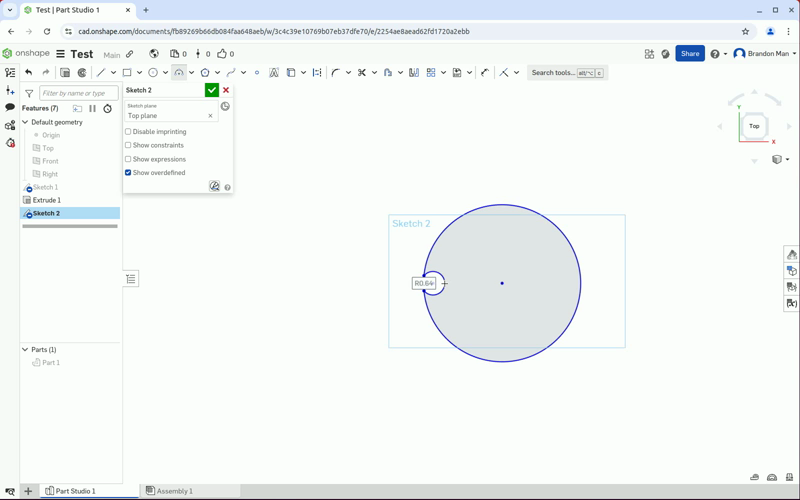
scroll(-6)
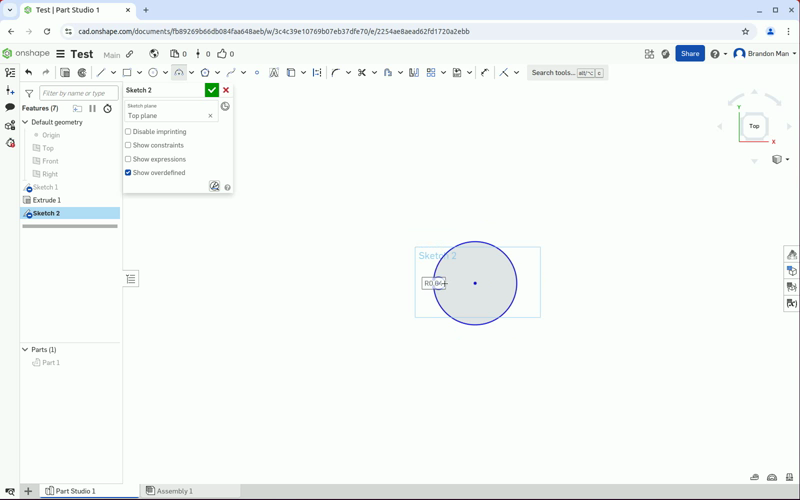
scroll(-6)
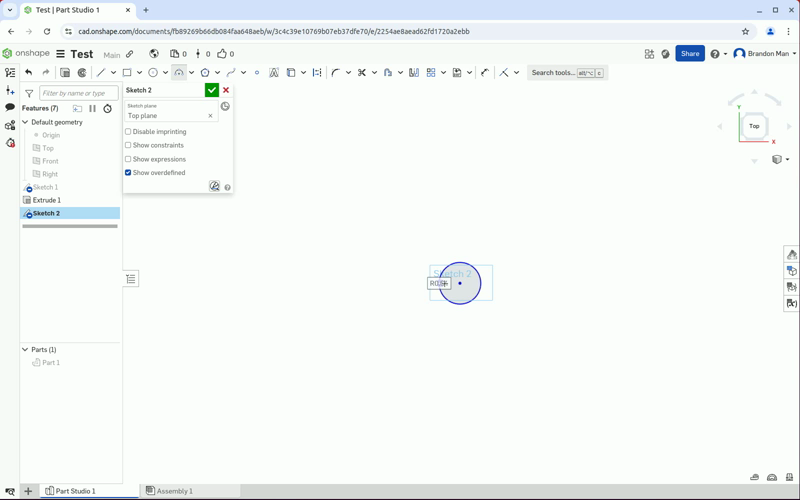
key_up(shift)
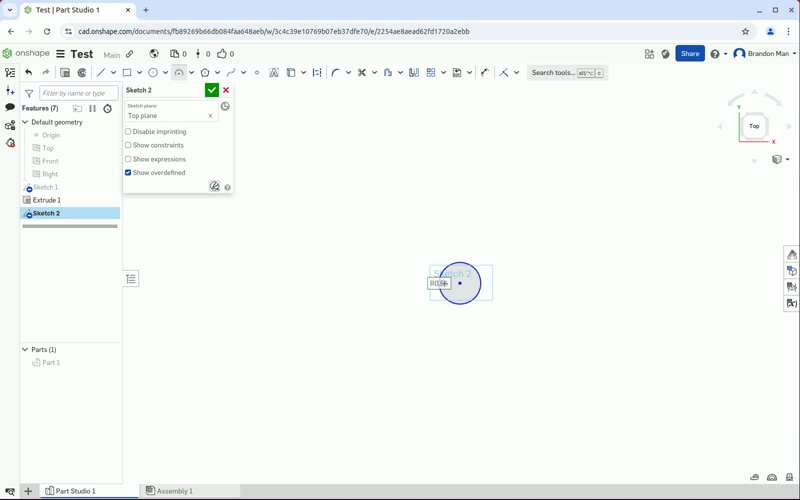
key(esc)
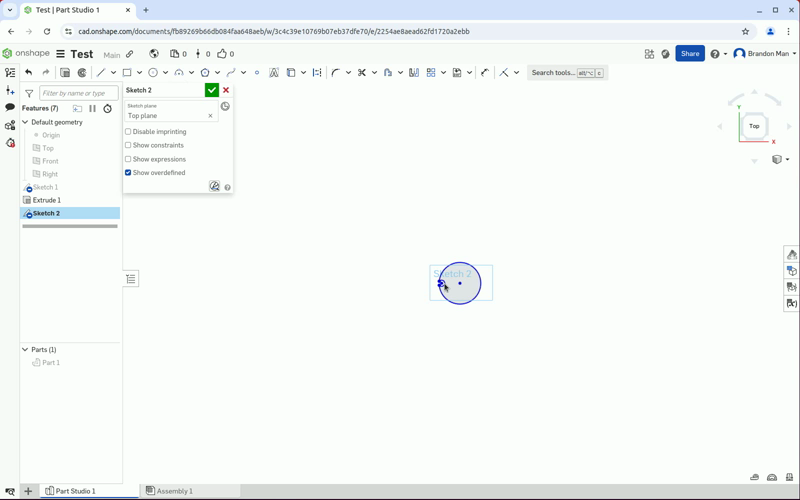
key(c)
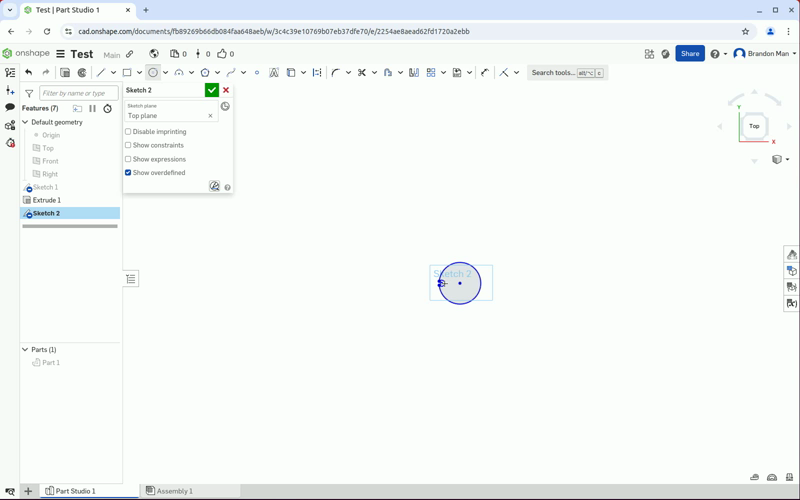
key_down(shift)
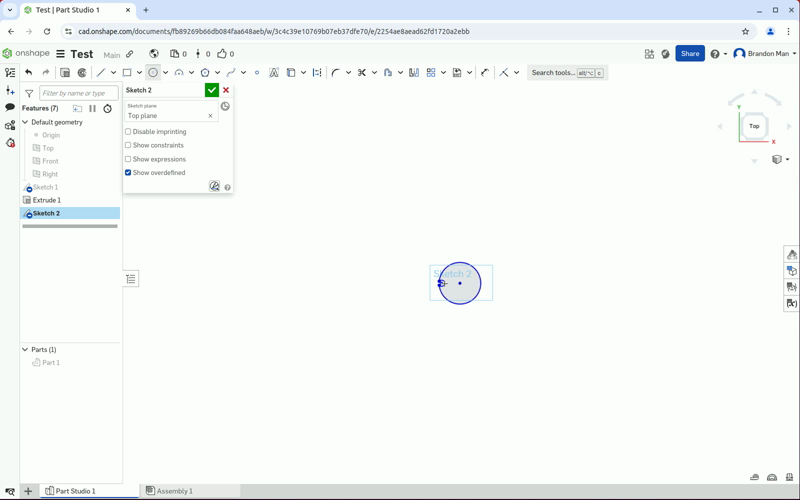
mouse_move(460, 283)
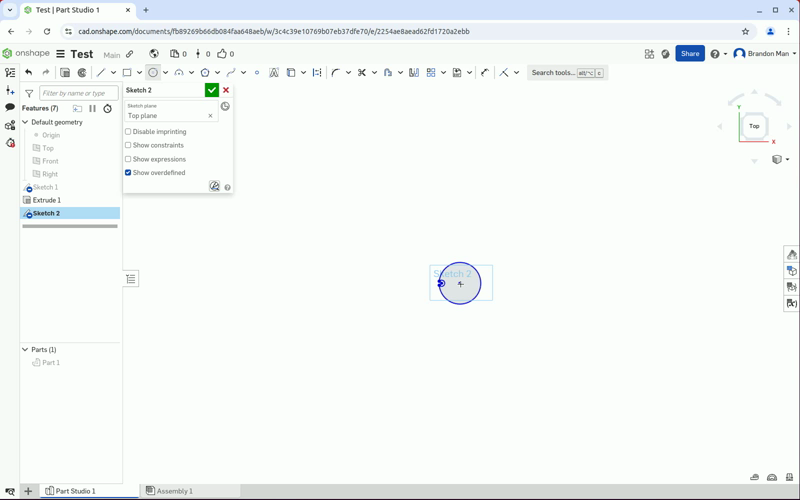
scroll(6)
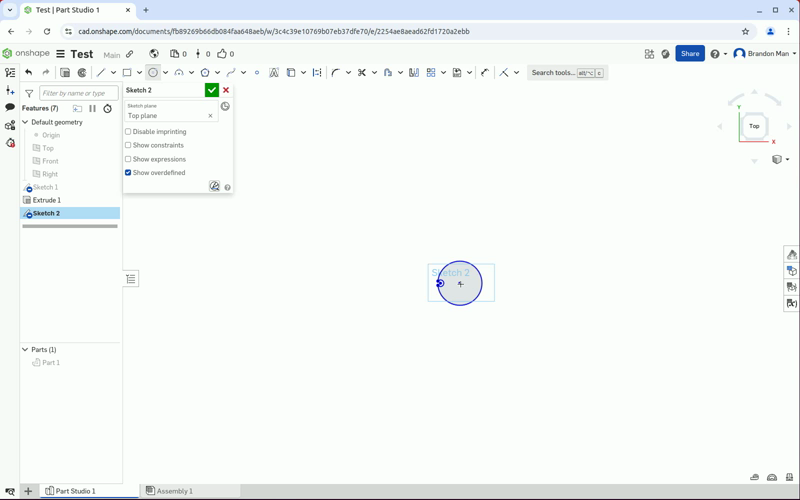
scroll(6)
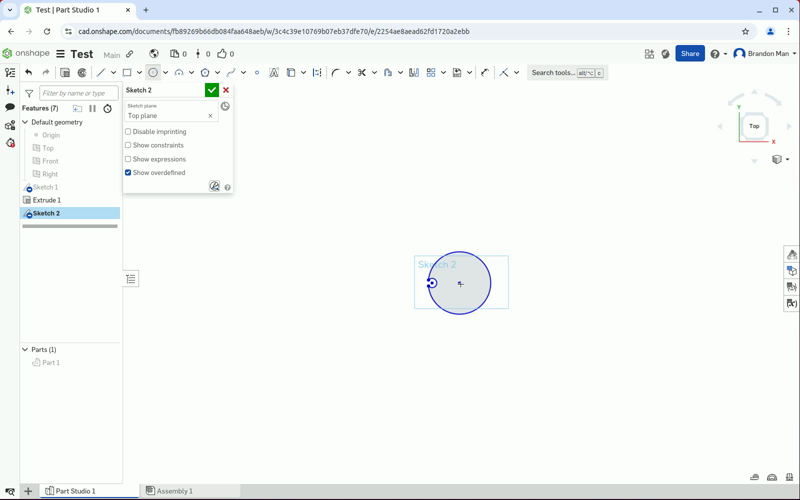
scroll(6)
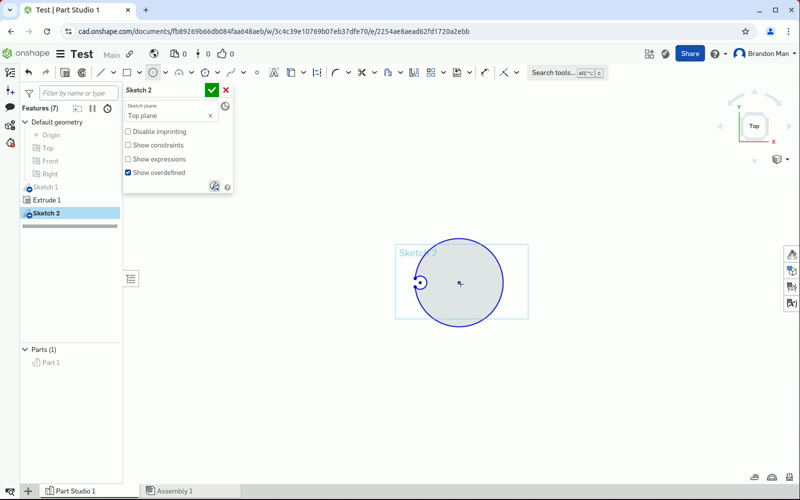
scroll(6)
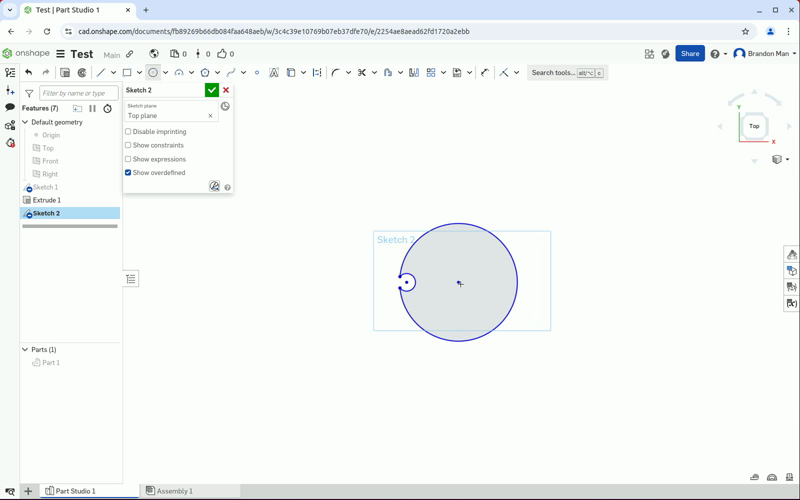
scroll(6)
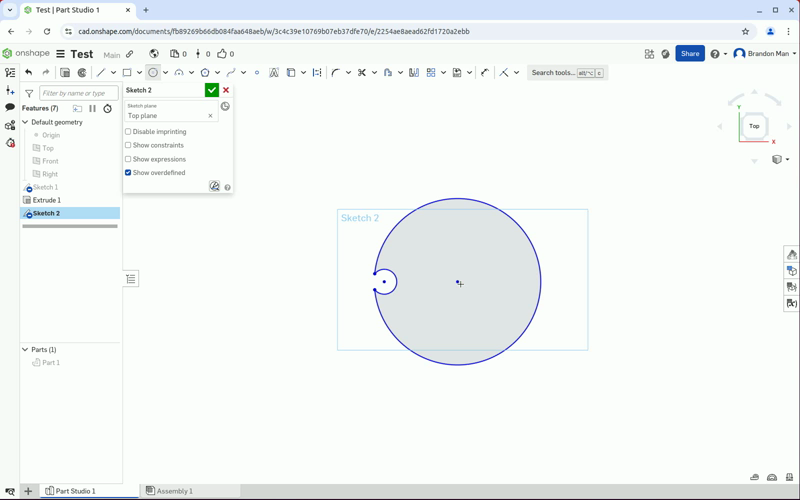
scroll(6)
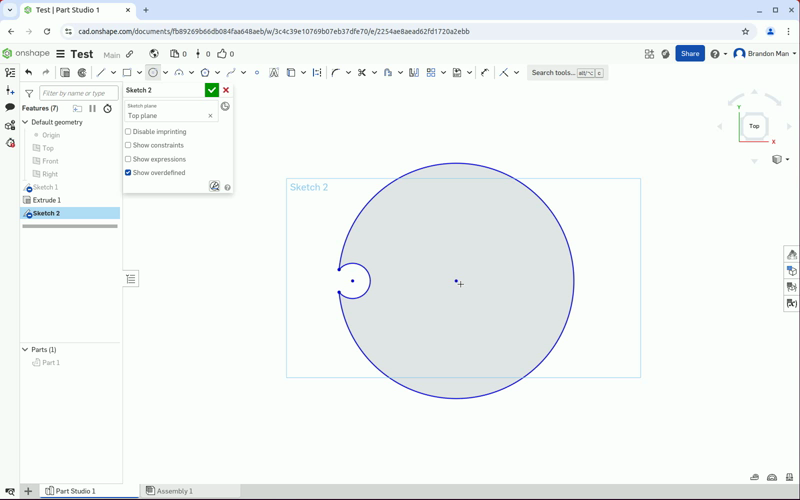
scroll(6)
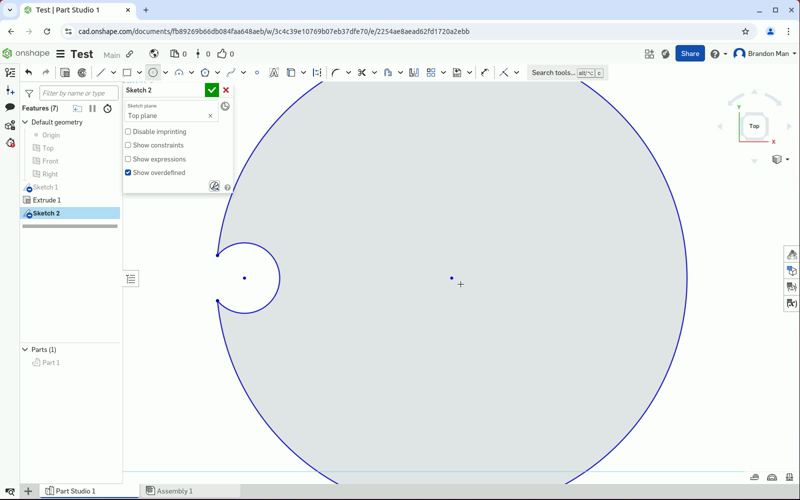
click(460, 283)
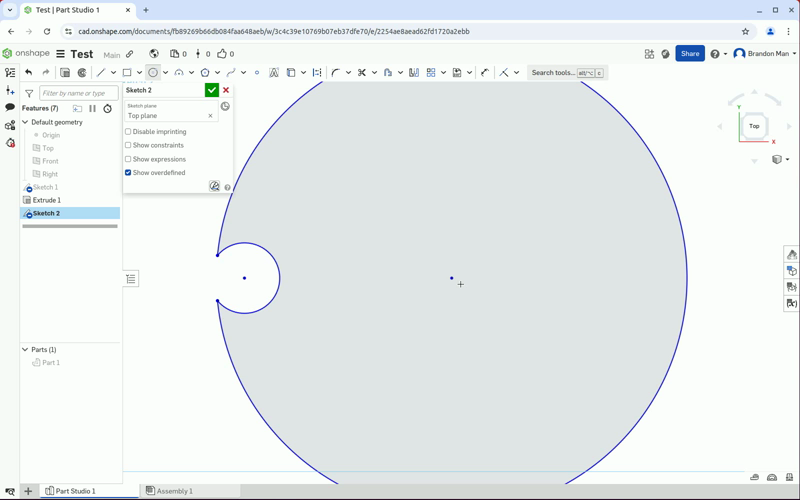
scroll(-6)
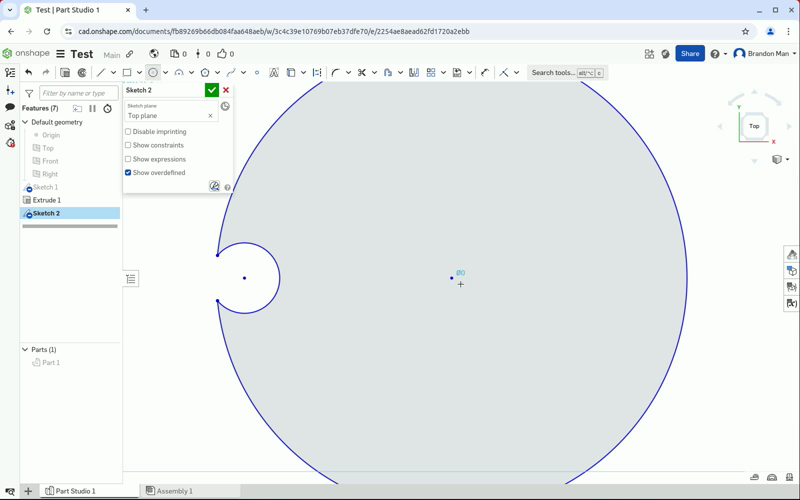
scroll(-6)
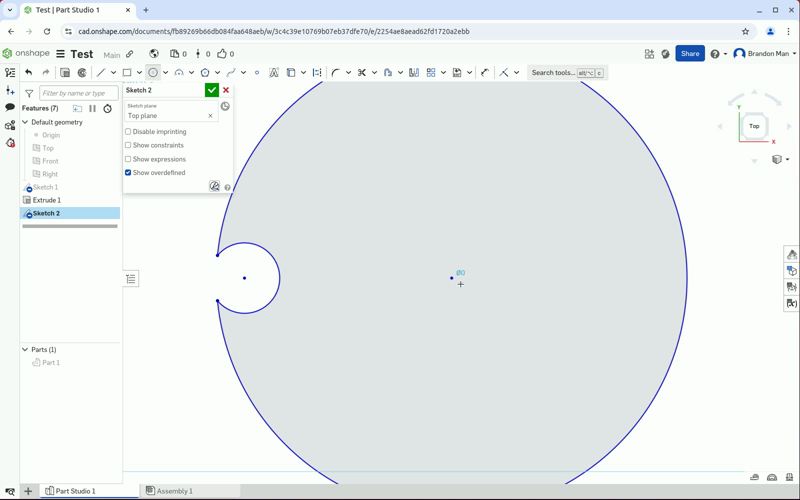
scroll(-6)
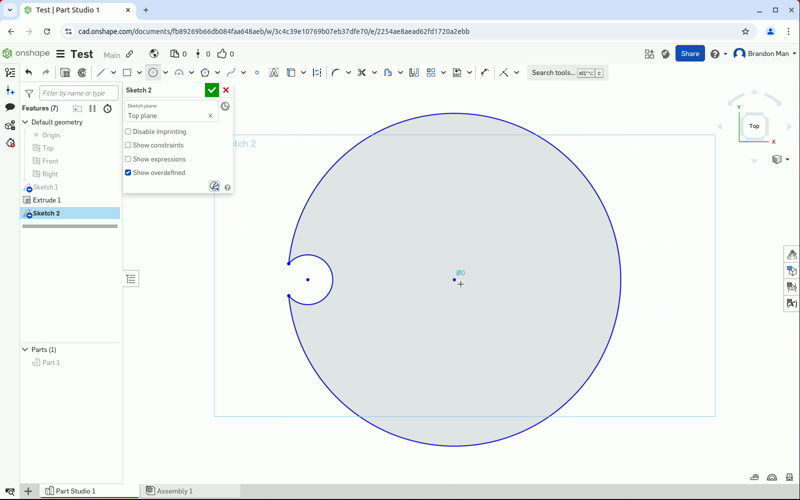
scroll(-6)
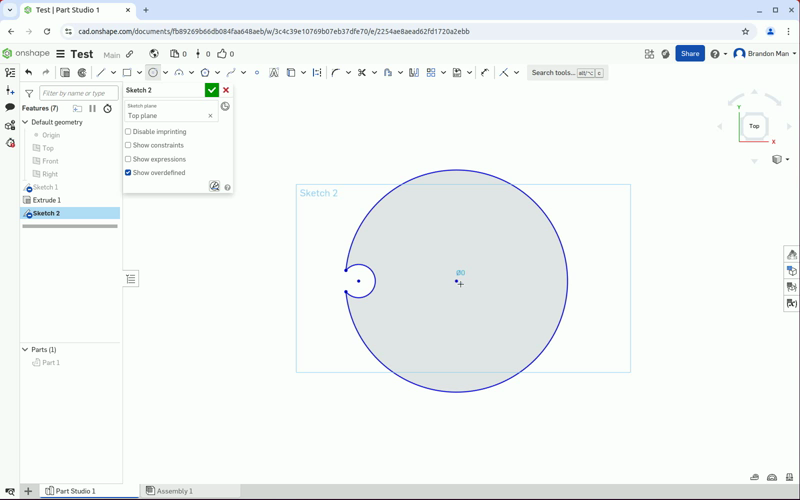
scroll(-6)
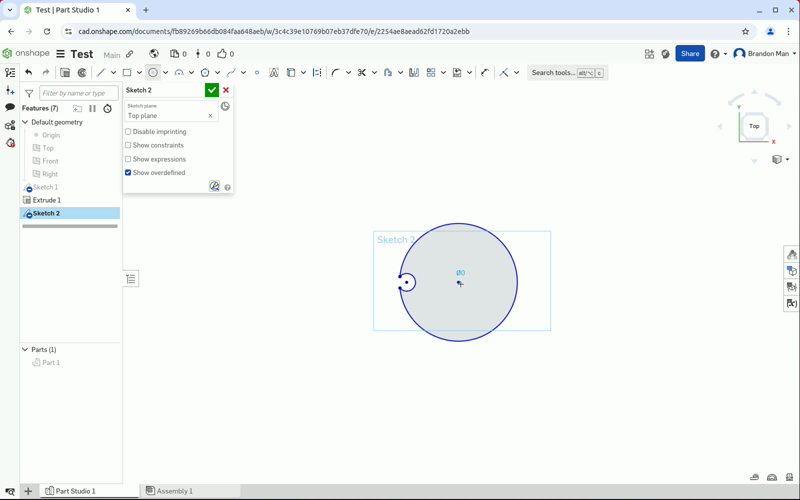
scroll(-6)
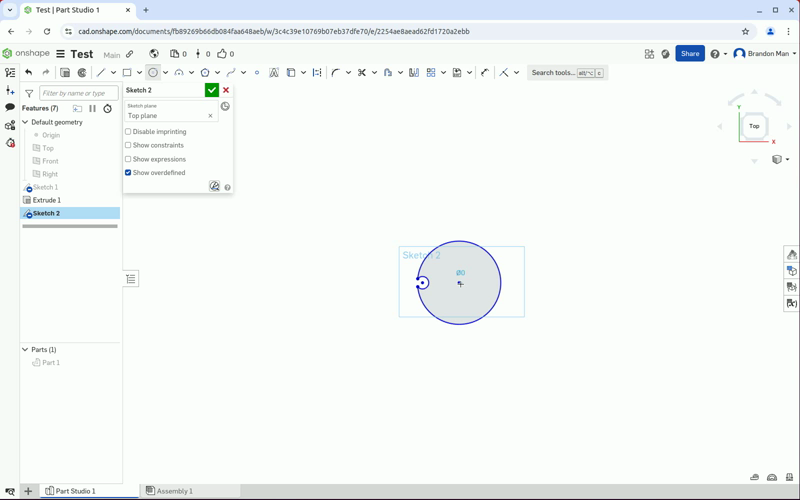
scroll(-6)
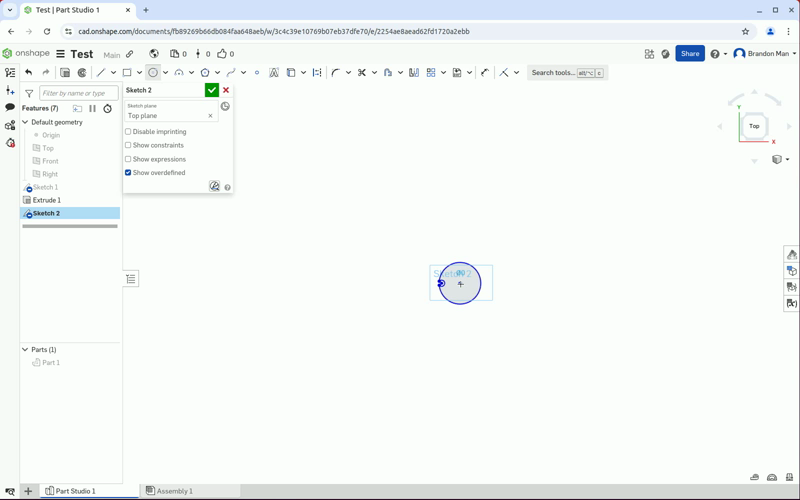
key_up(shift)
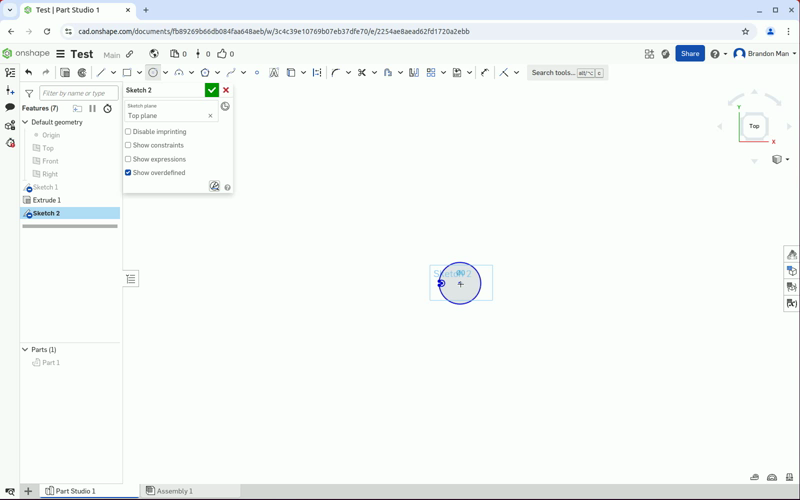
mouse_move(472, 283)
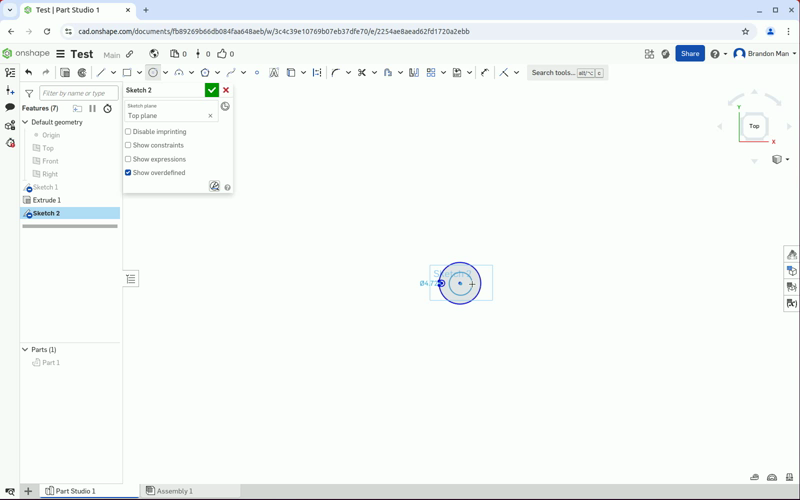
click(472, 283)
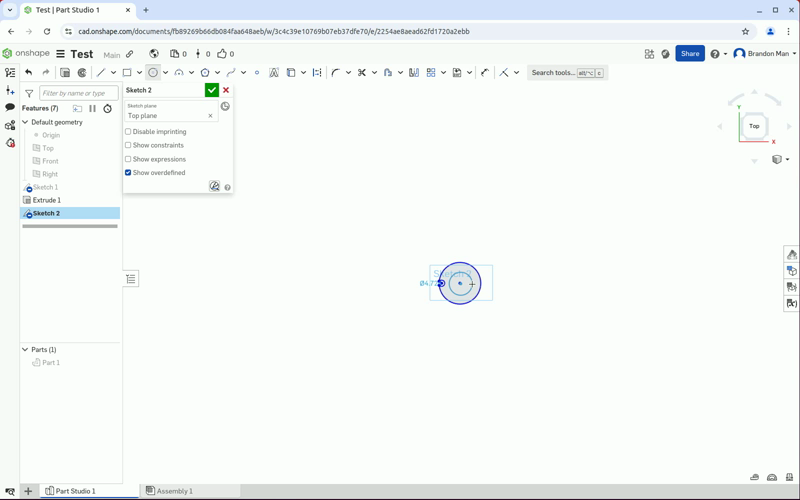
key(esc)
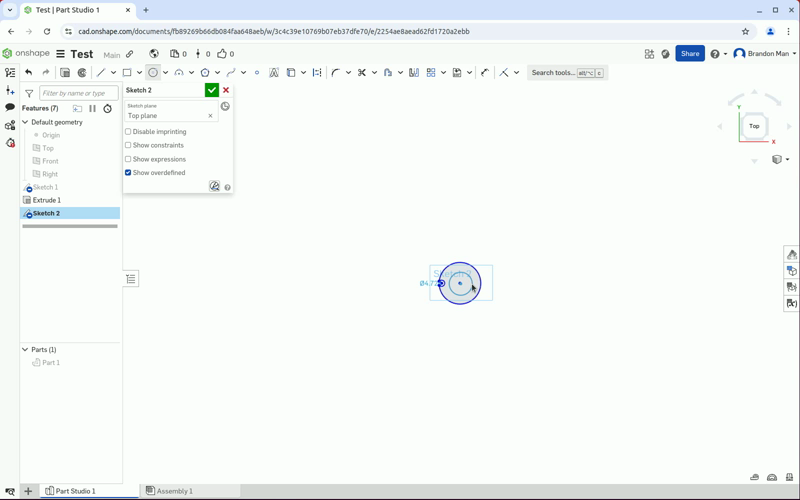
mouse_move(457, 295)
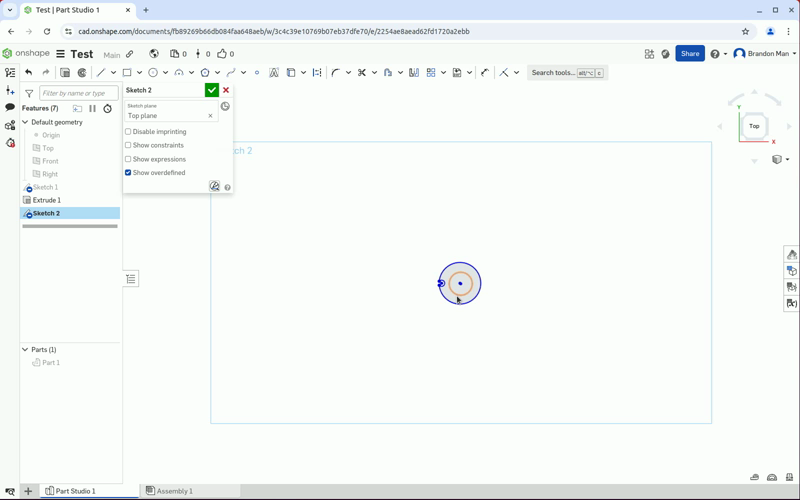
scroll(6)
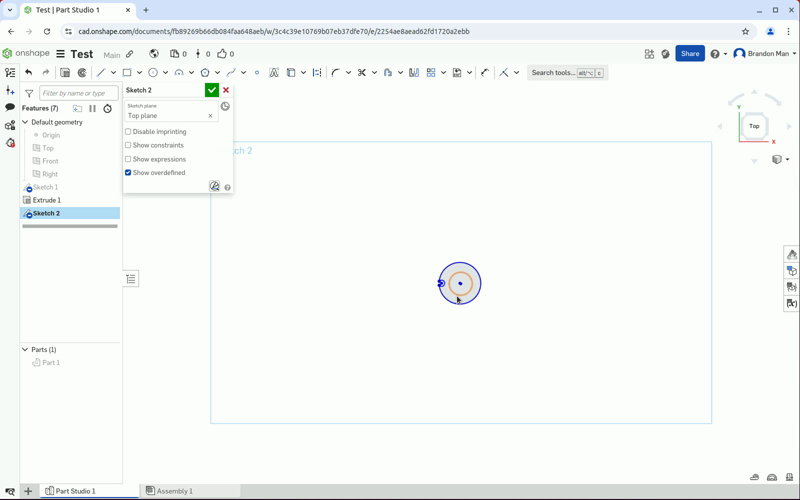
scroll(6)
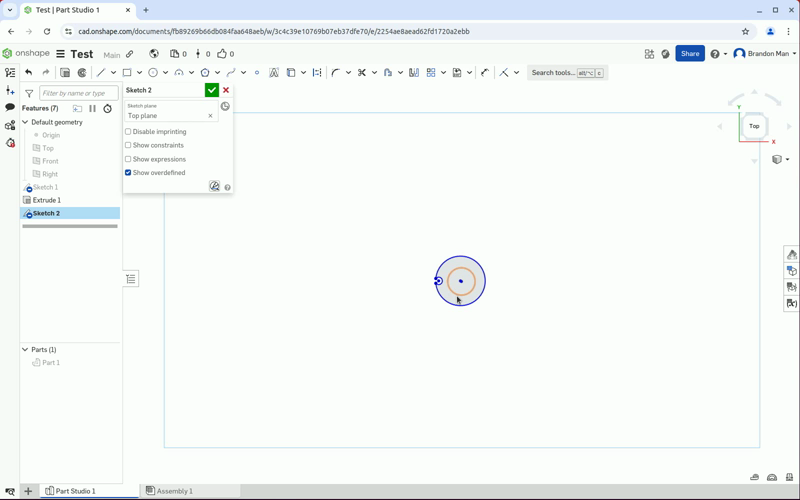
scroll(6)
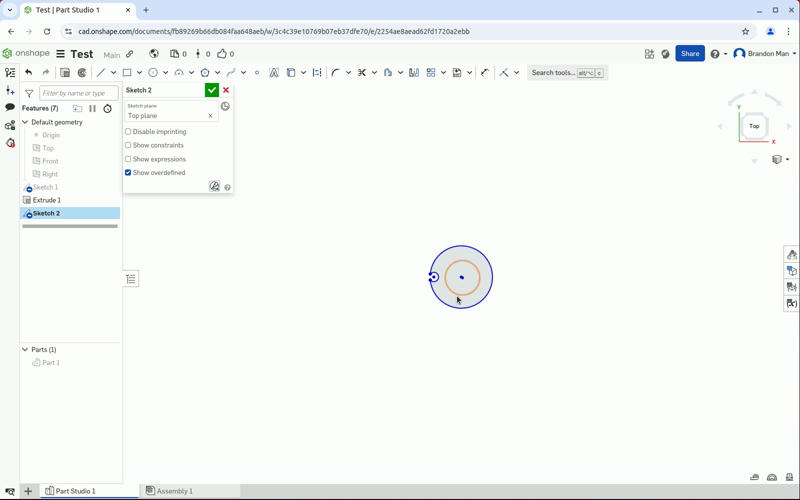
scroll(6)
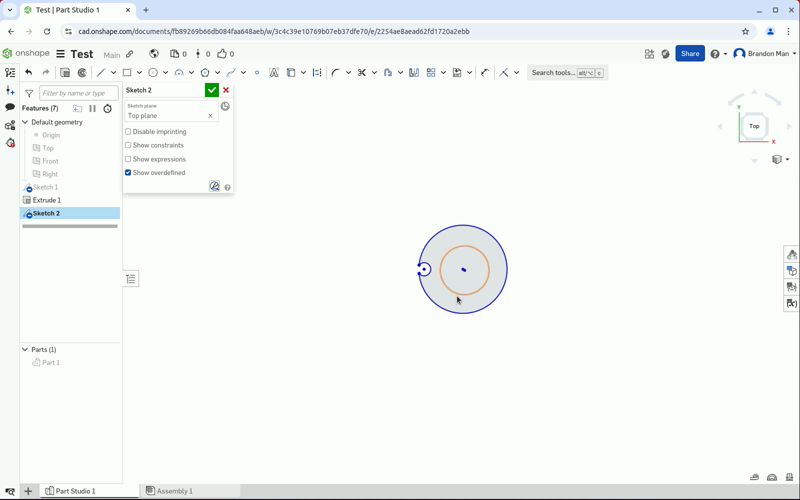
scroll(6)
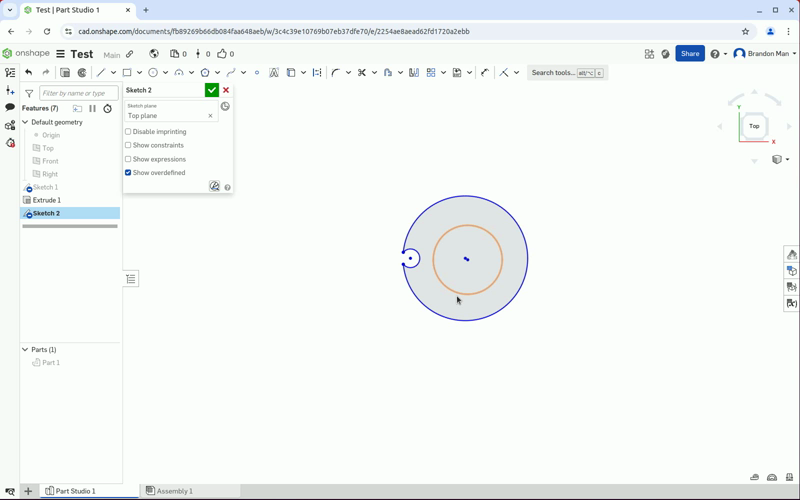
scroll(6)
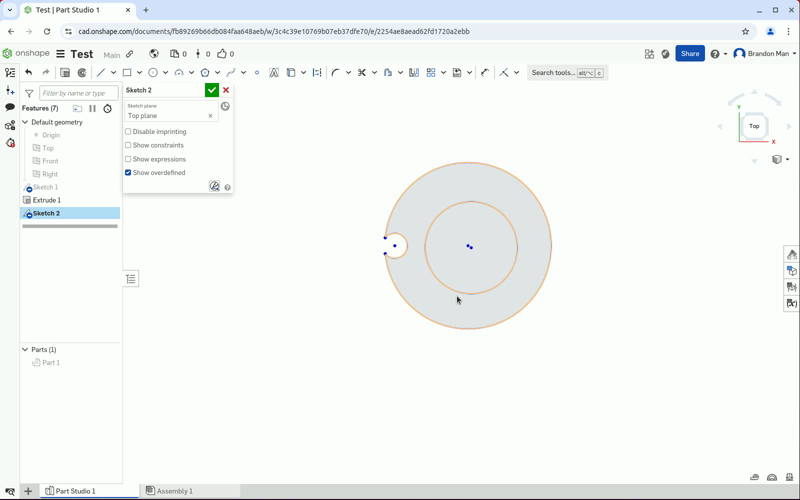
scroll(6)
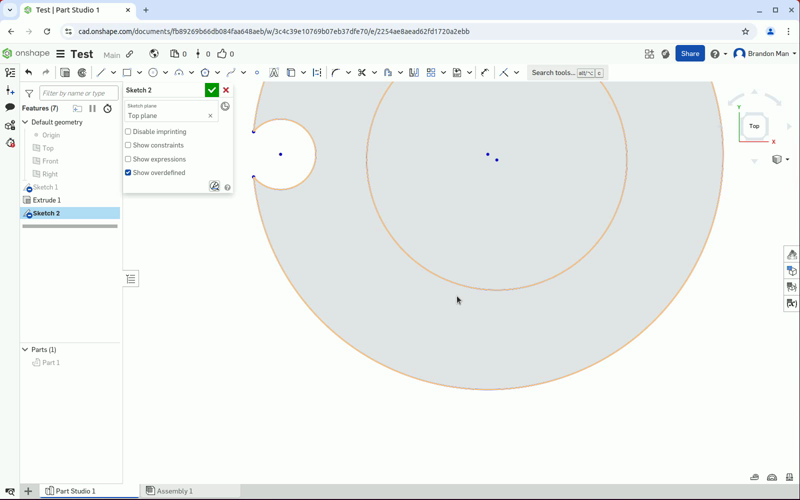
click(457, 295)
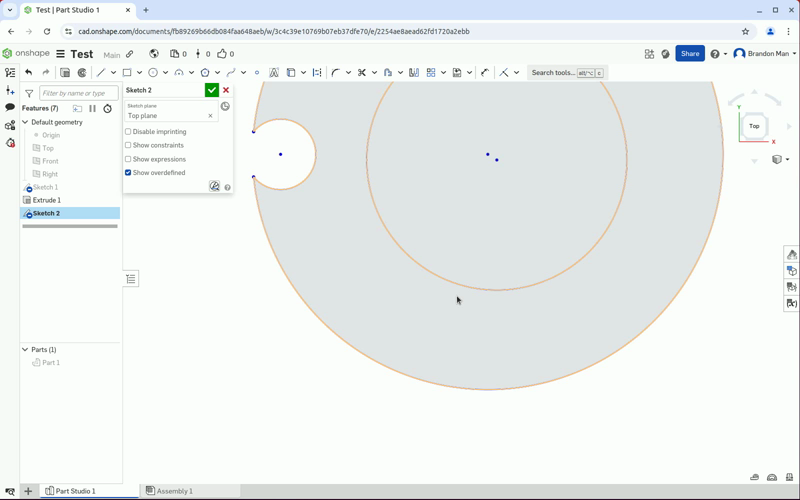
scroll(-6)
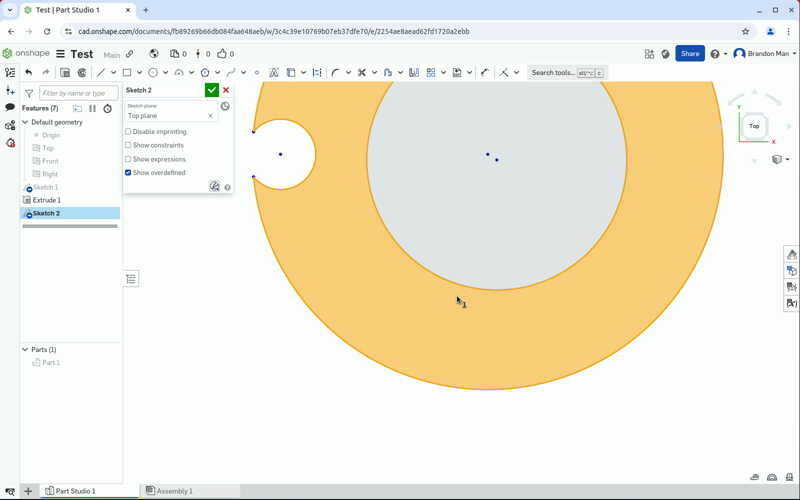
scroll(-6)
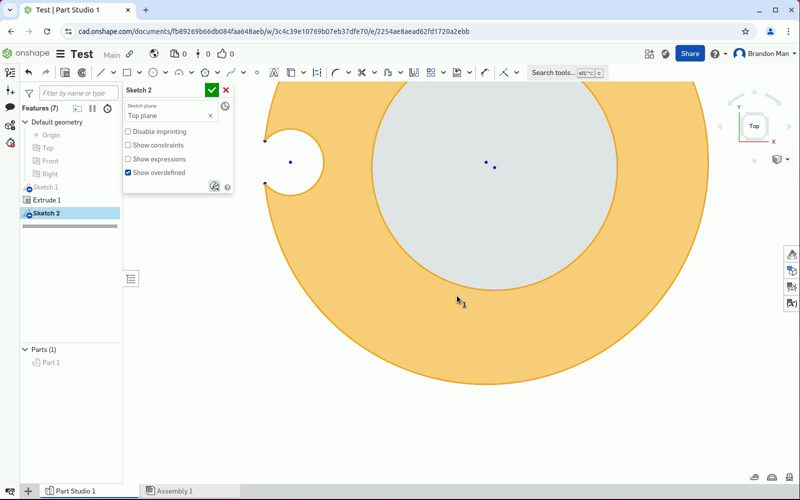
scroll(-6)
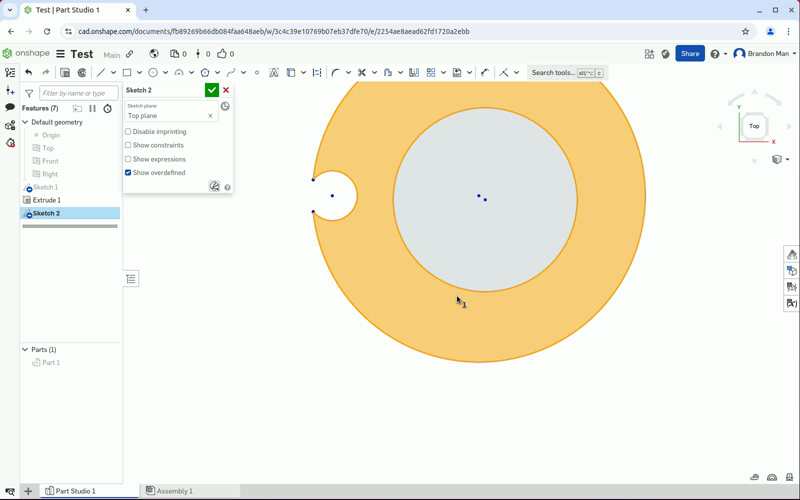
scroll(-6)
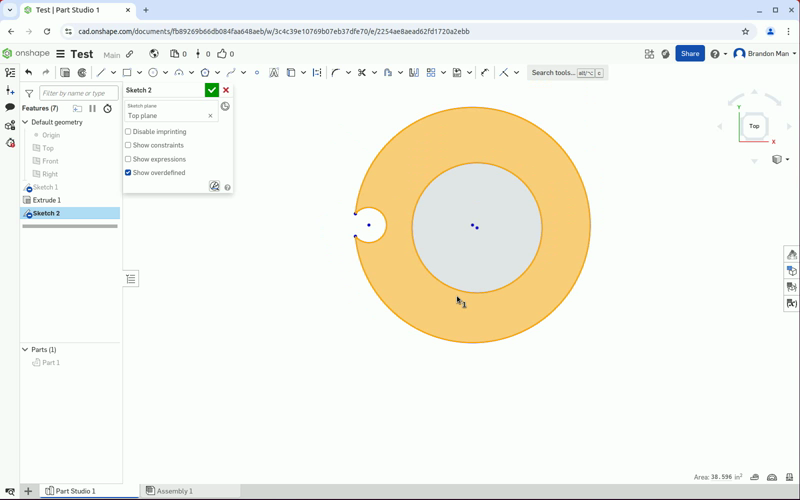
scroll(-6)
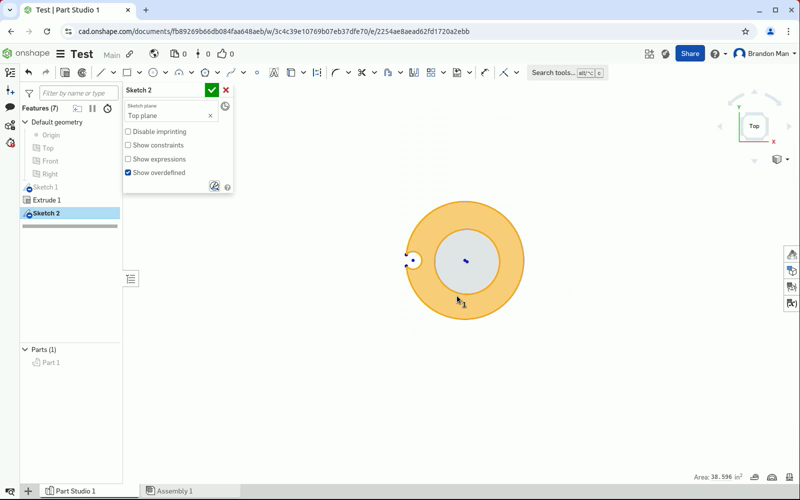
scroll(-6)
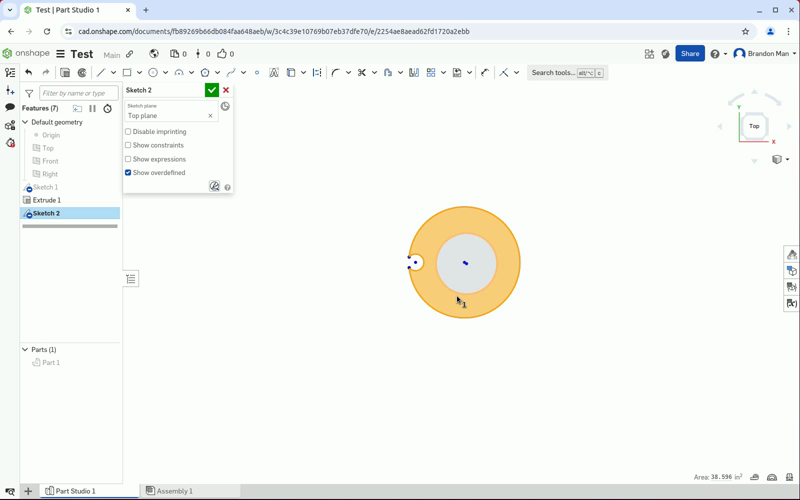
scroll(-6)
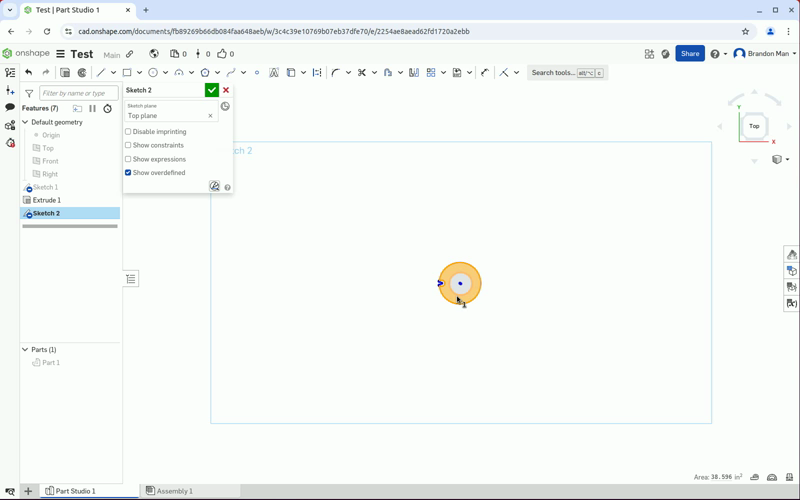
mouse_move(73, 352)
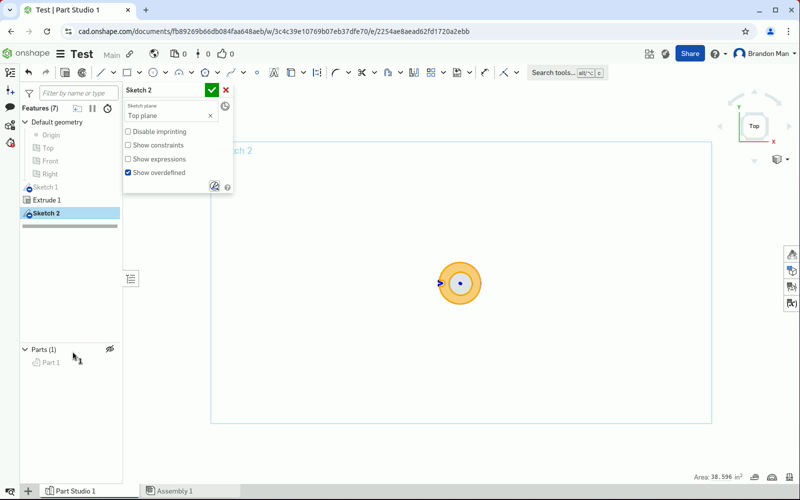
key(shift+y)
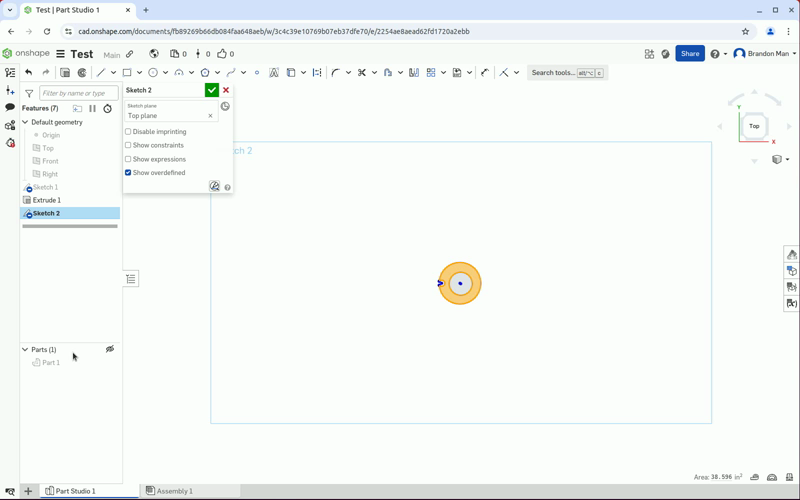
key(shift+e)
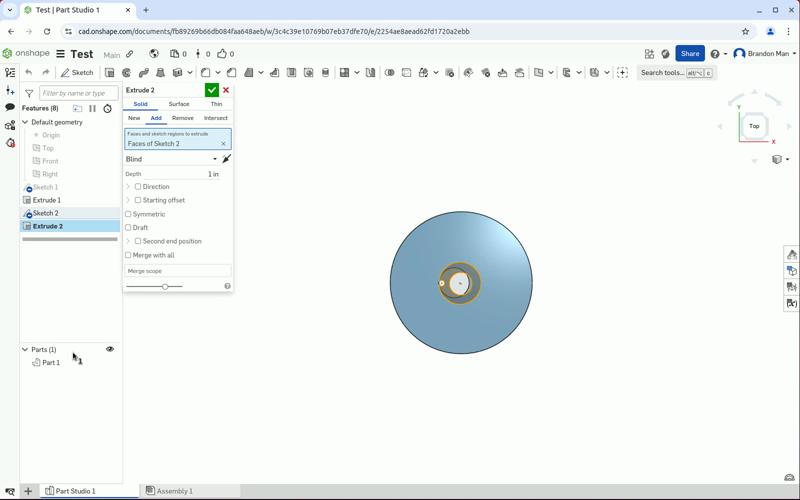
mouse_move(143, 106)
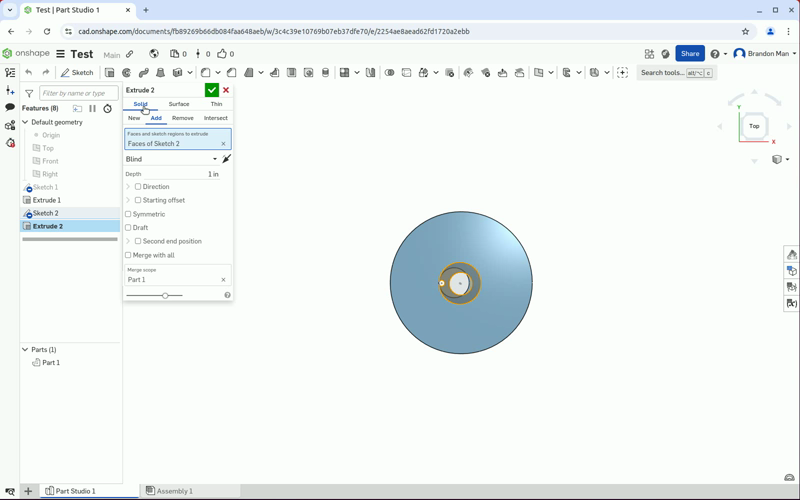
click(143, 106)
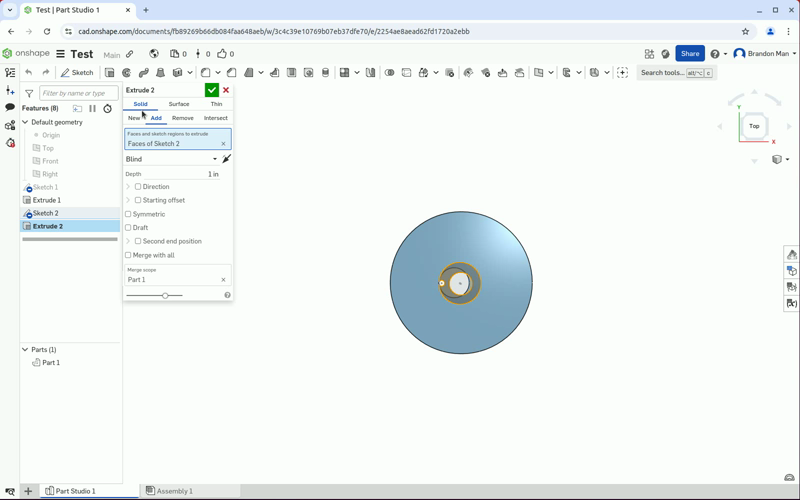
mouse_move(137, 120)
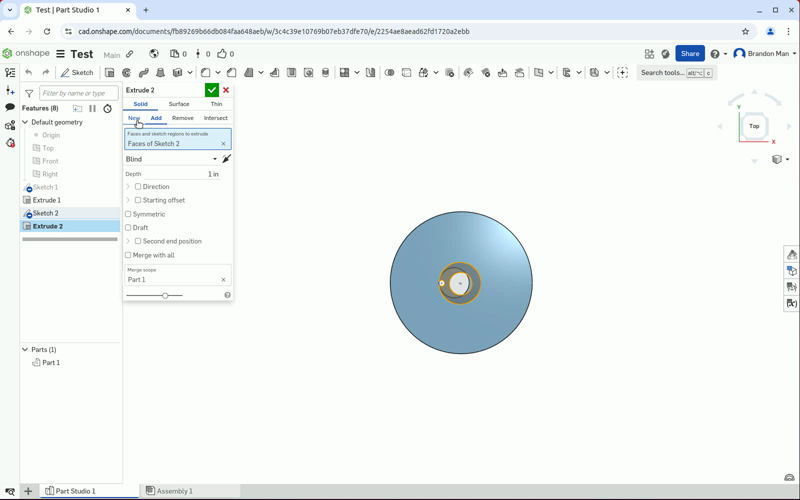
click(137, 120)
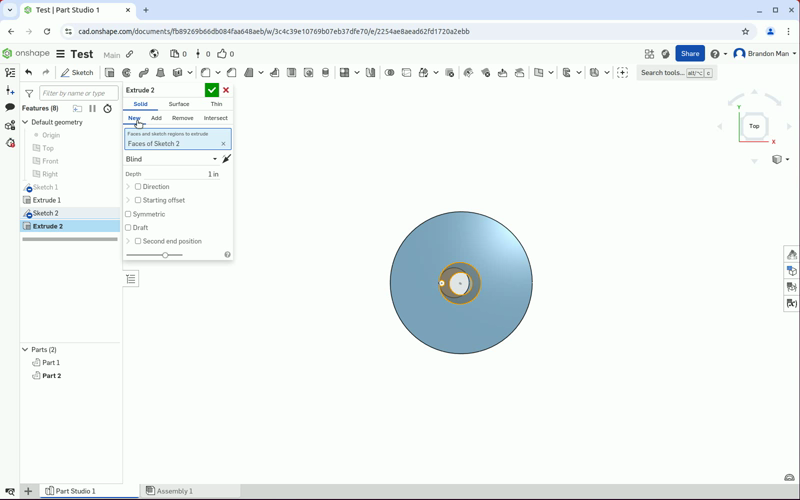
key(tab, 4)
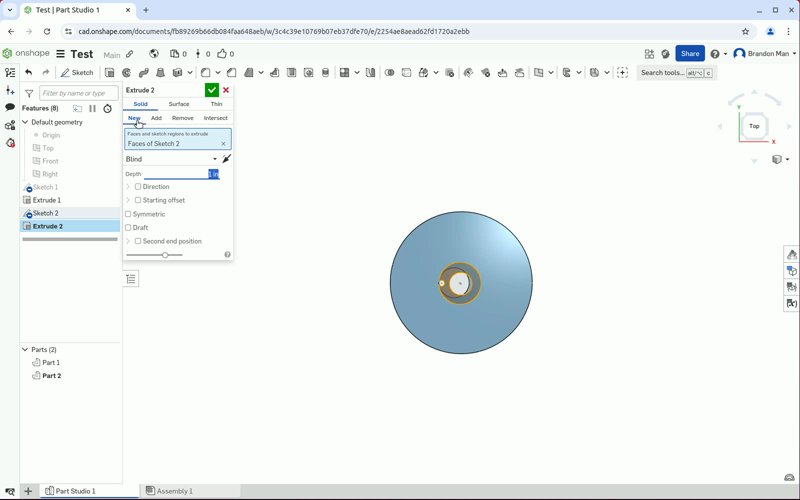
text(23.108)
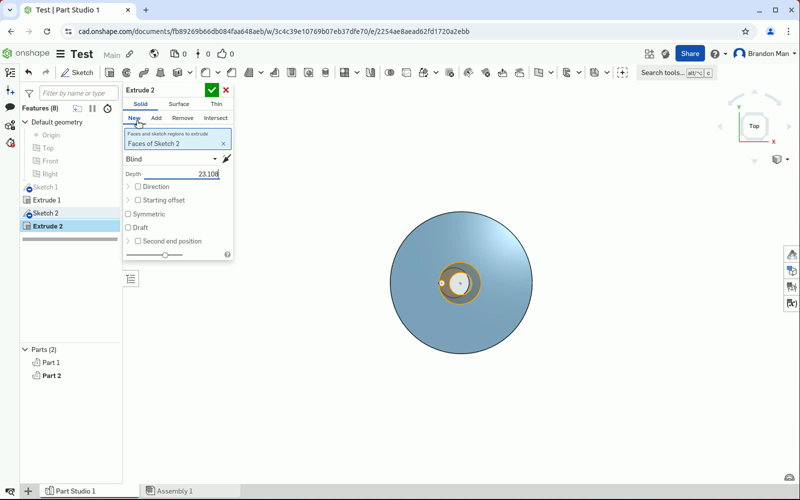
key(enter)
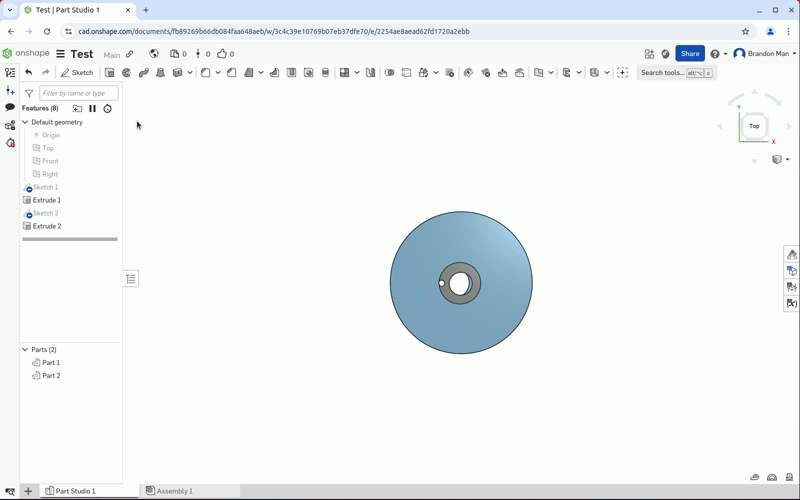
key(shift+h)
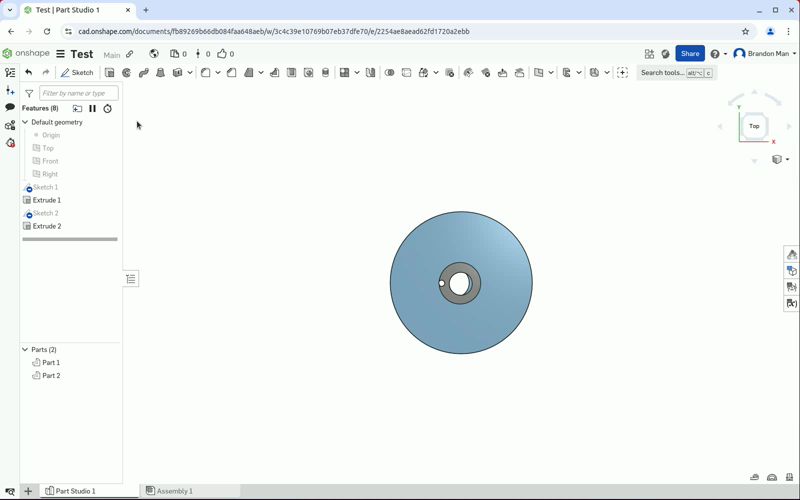
key(shift+h)
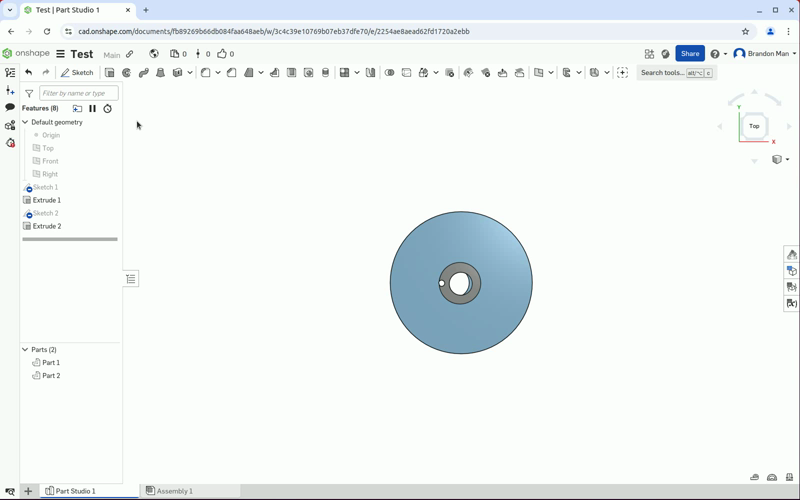
mouse_move(73, 189)
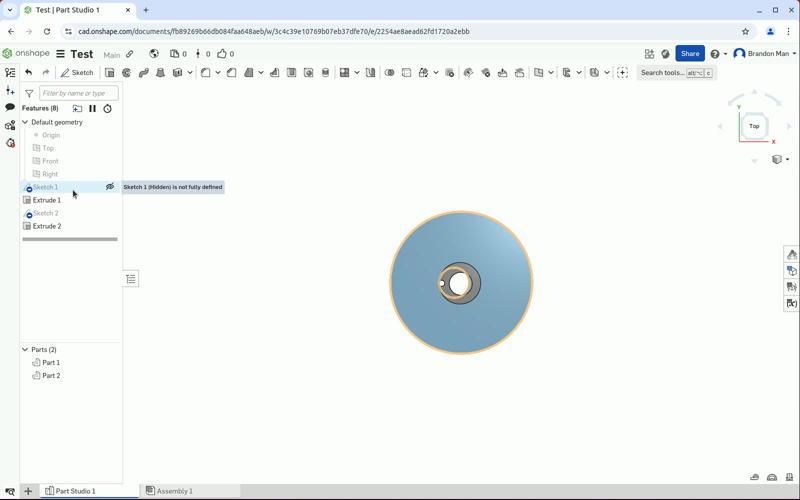
click(73, 189)
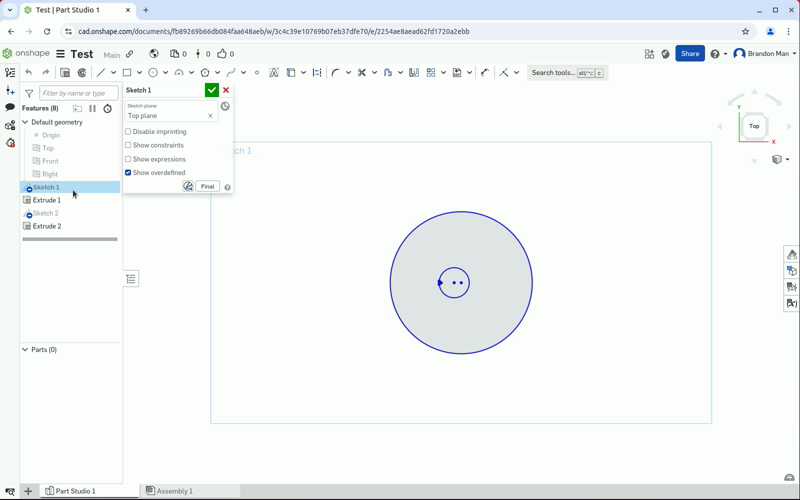
mouse_move(229, 92)
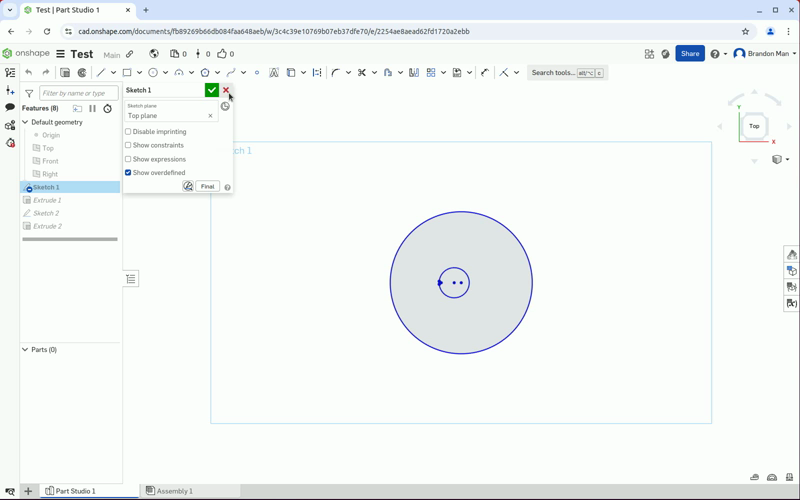
click(229, 92)
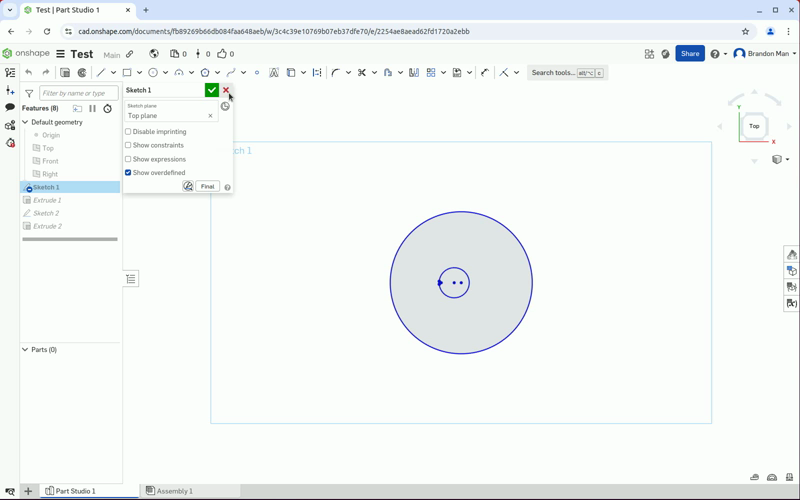
key(shift+s)
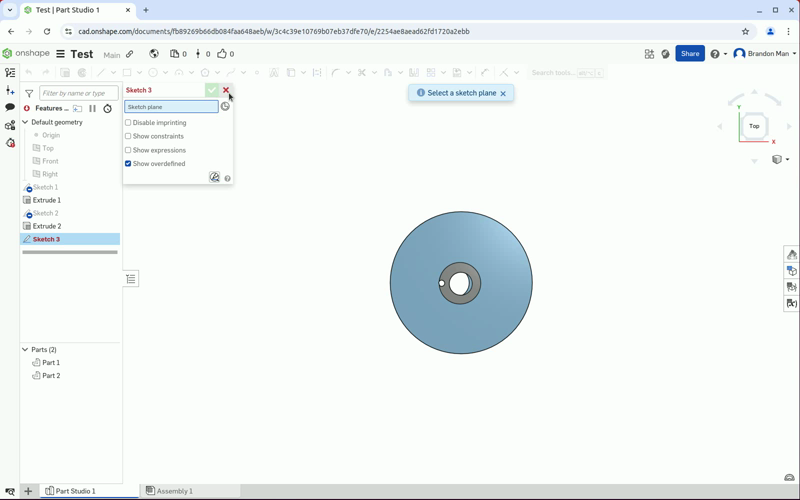
mouse_move(73, 150)
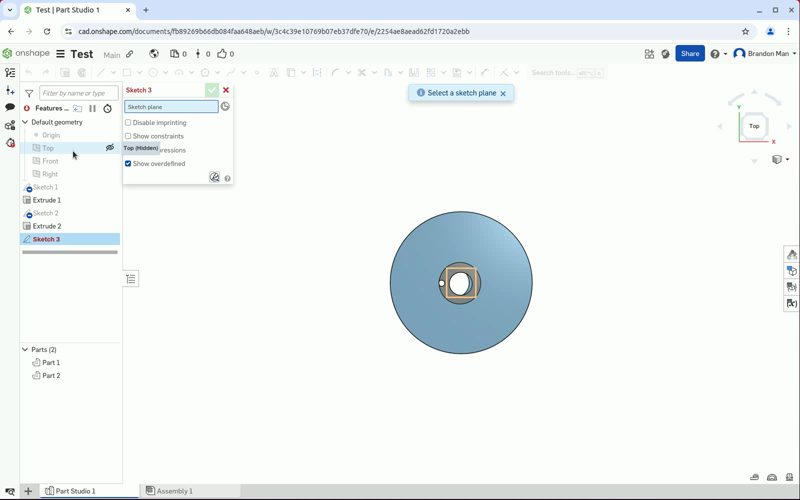
click(73, 150)
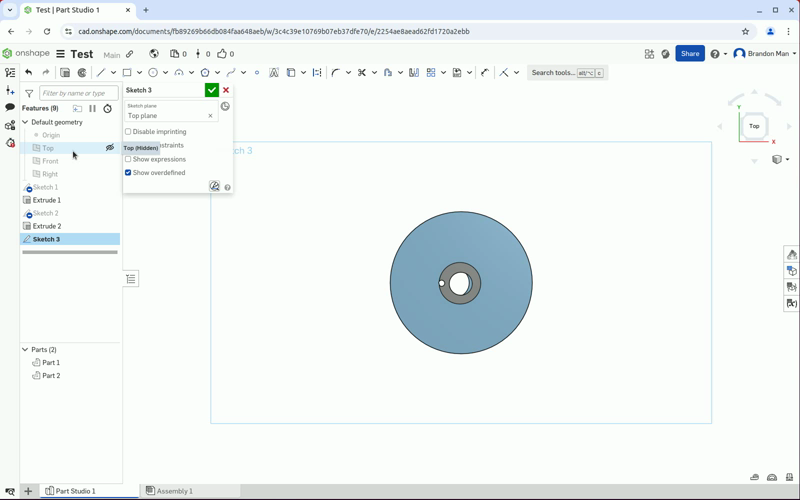
mouse_move(73, 352)
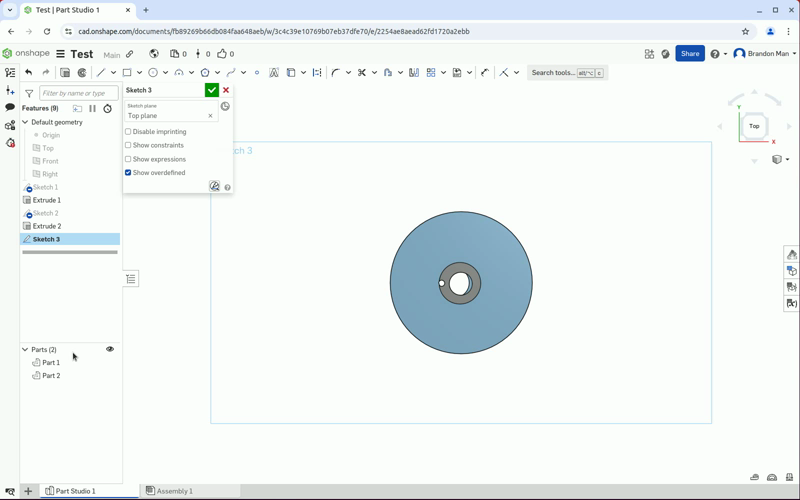
key(y)
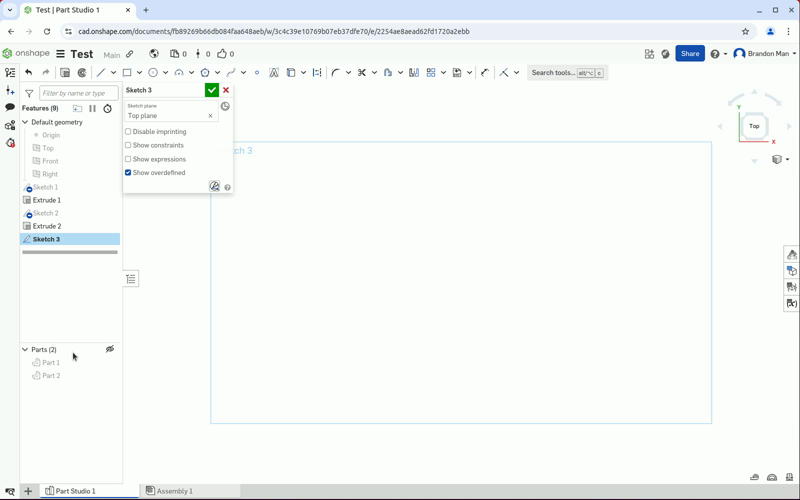
key(c)
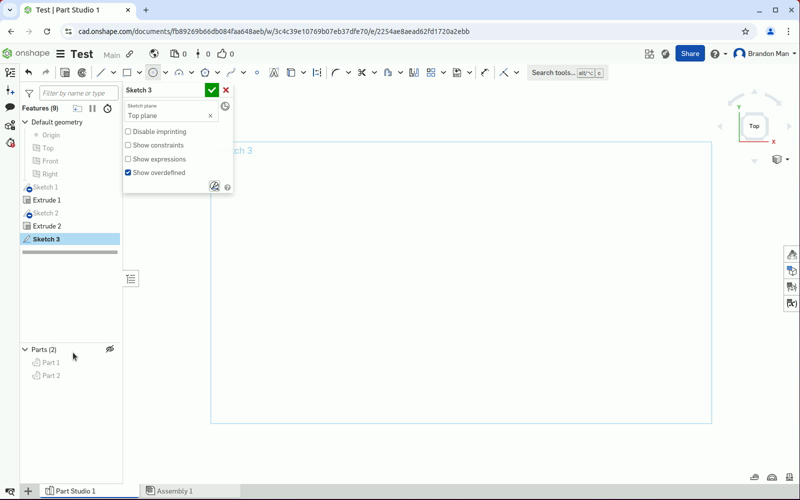
key_down(shift)
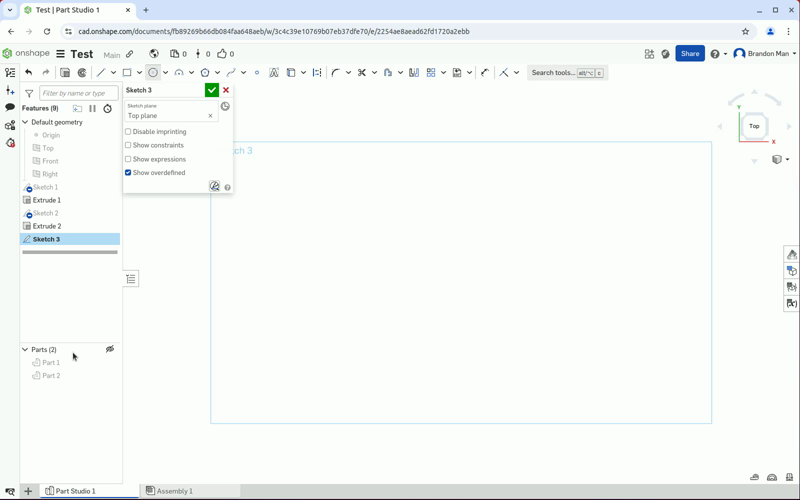
mouse_move(461, 282)
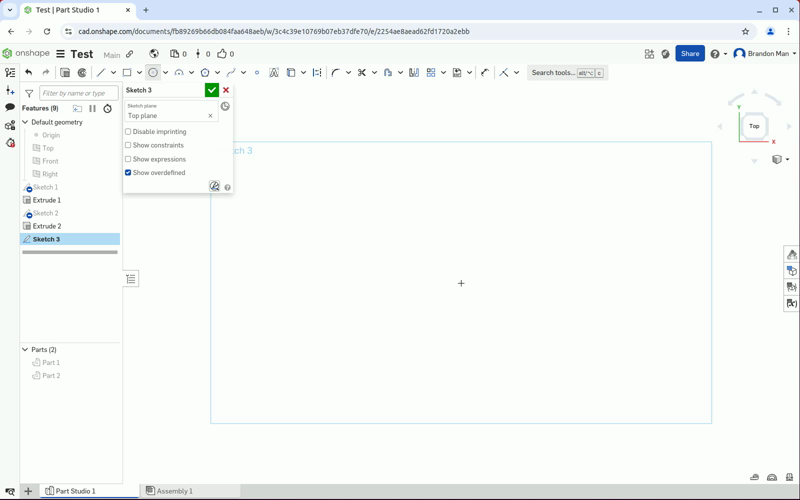
click(461, 282)
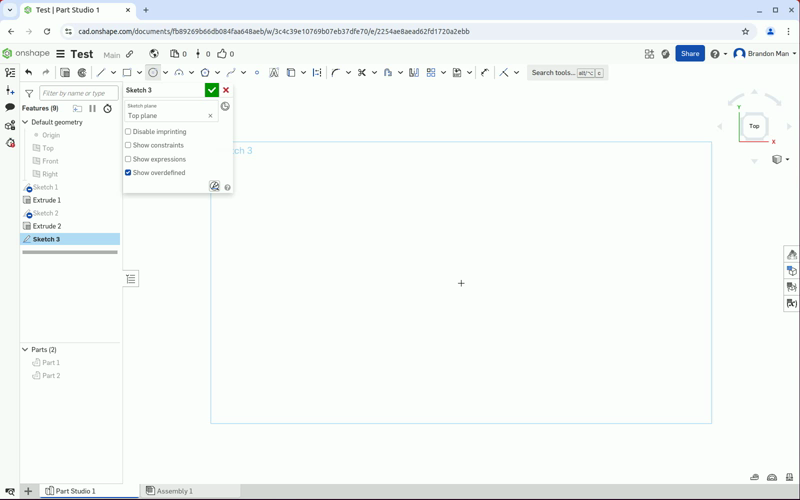
key_up(shift)
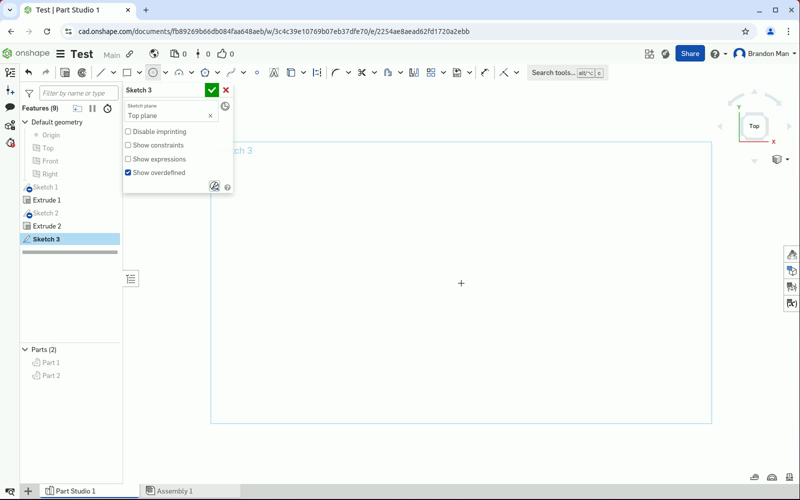
mouse_move(473, 282)
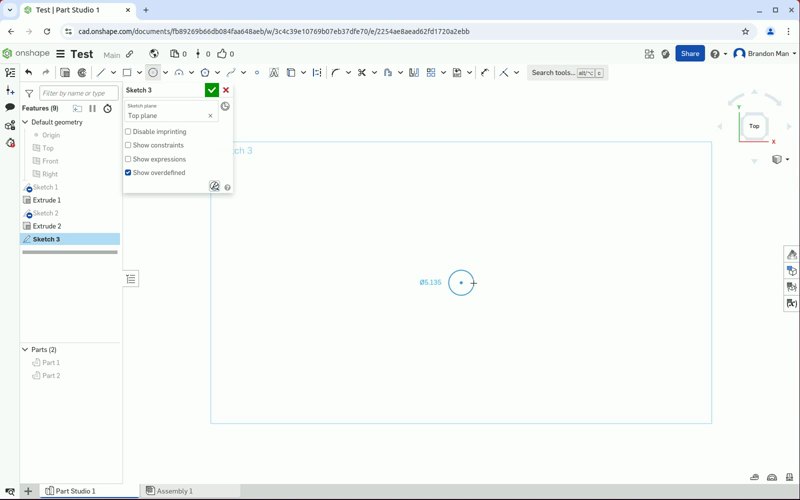
click(473, 282)
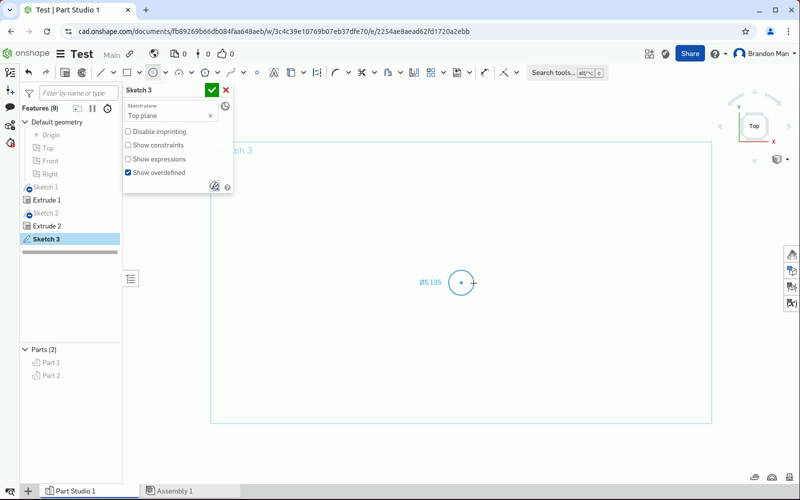
key(esc)
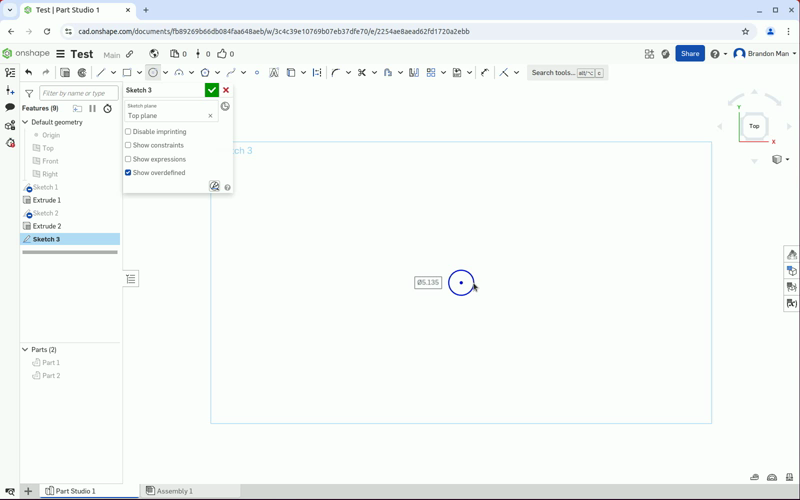
mouse_move(470, 279)
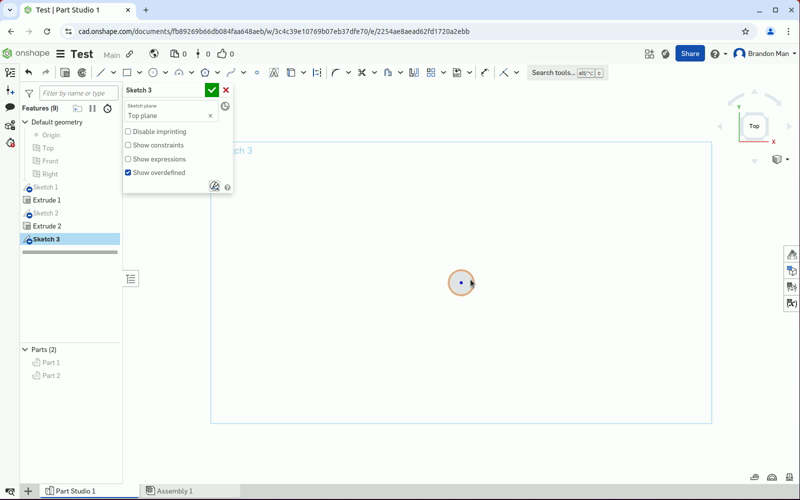
scroll(6)
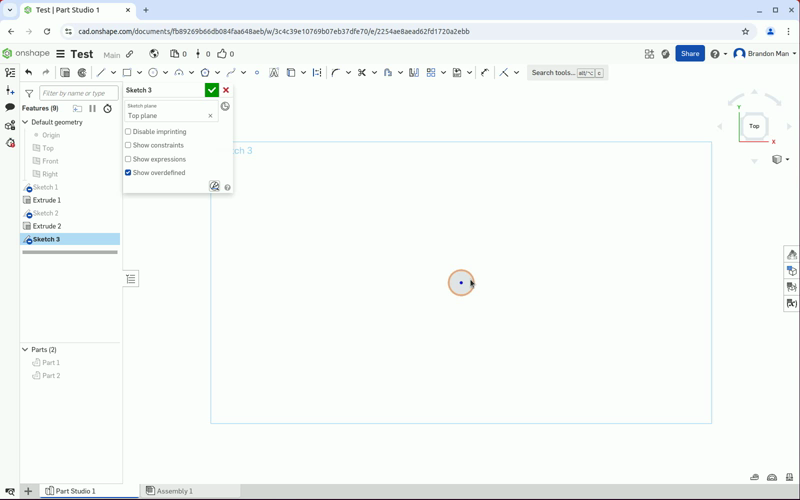
scroll(6)
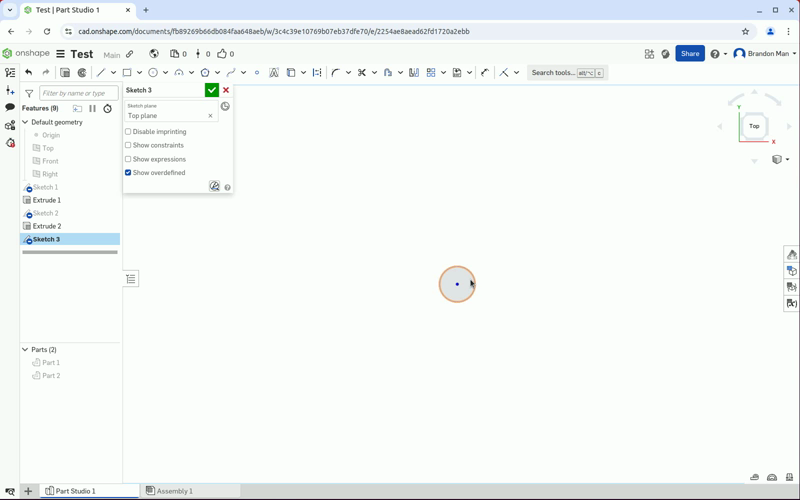
scroll(6)
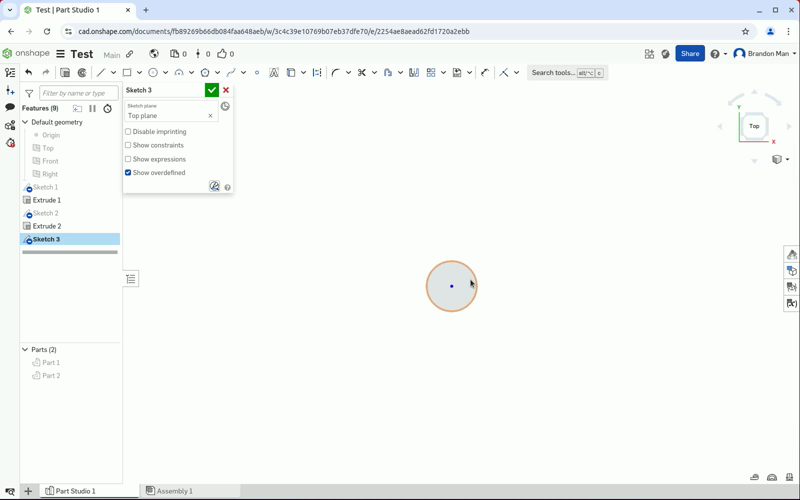
scroll(6)
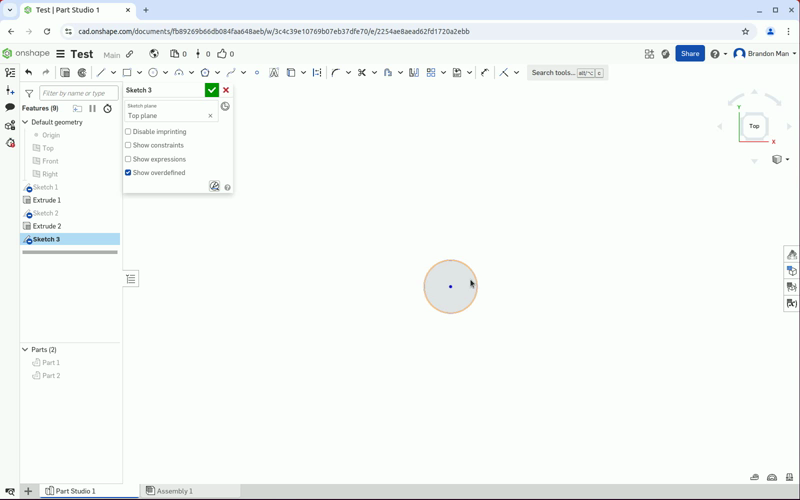
scroll(6)
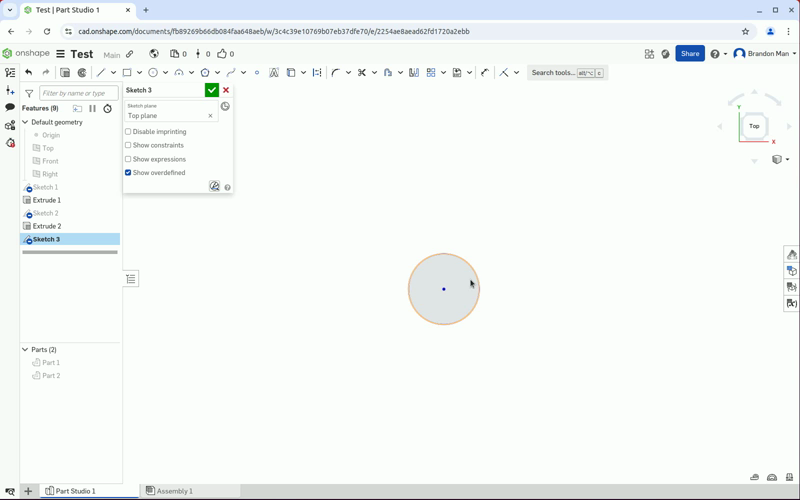
scroll(6)
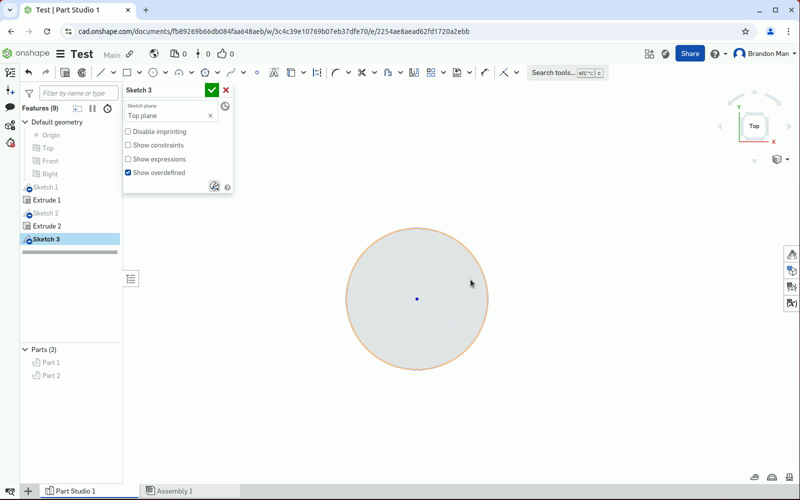
scroll(6)
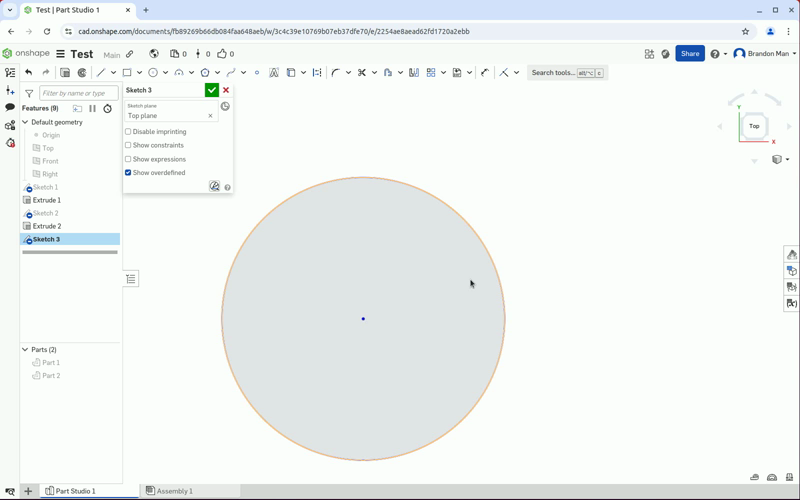
click(470, 279)
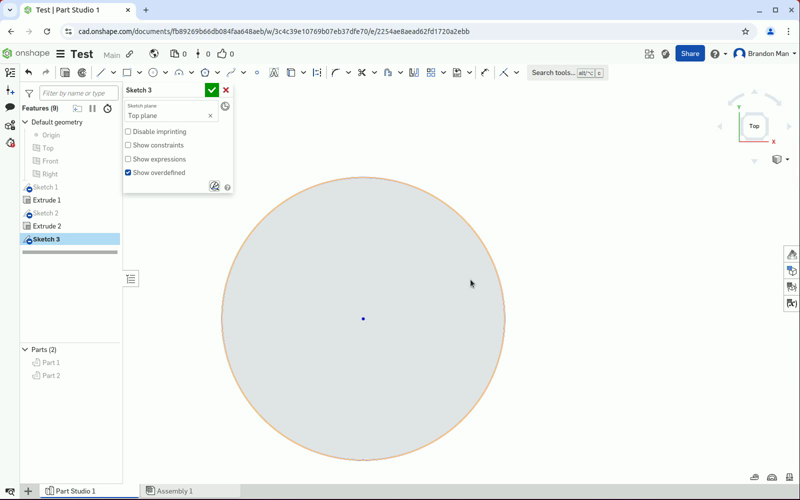
scroll(-6)
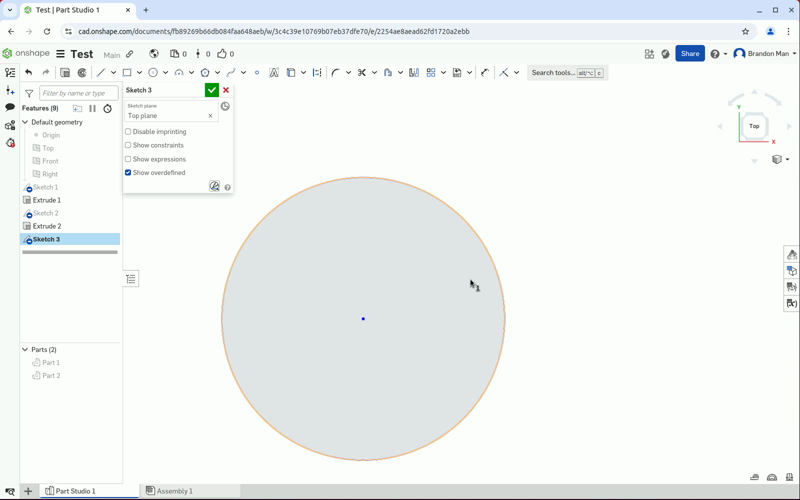
scroll(-6)
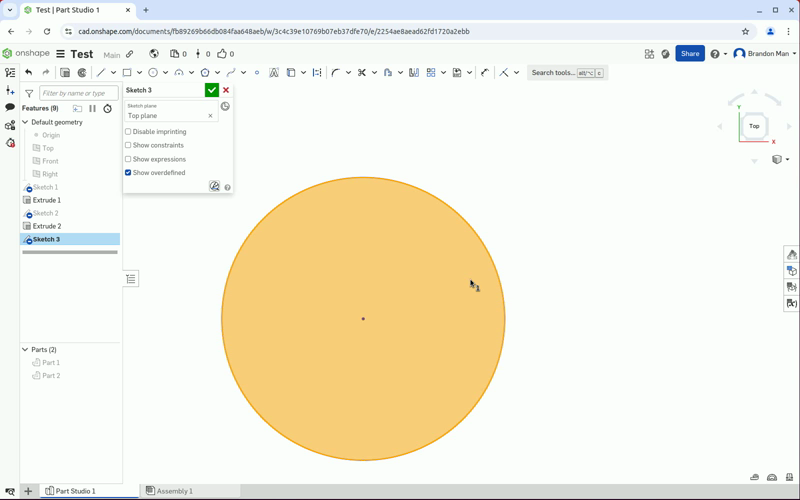
scroll(-6)
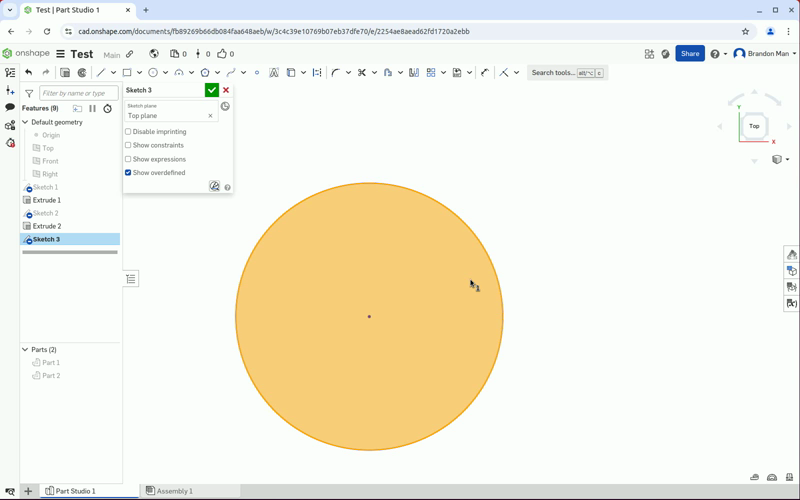
scroll(-6)
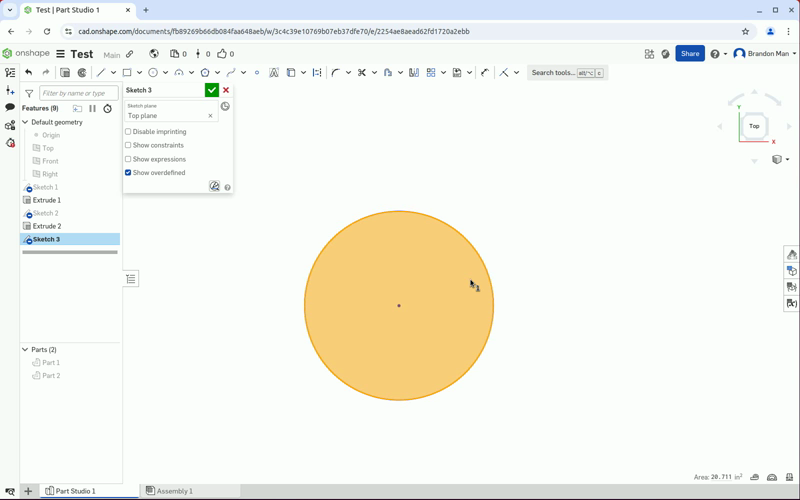
scroll(-6)
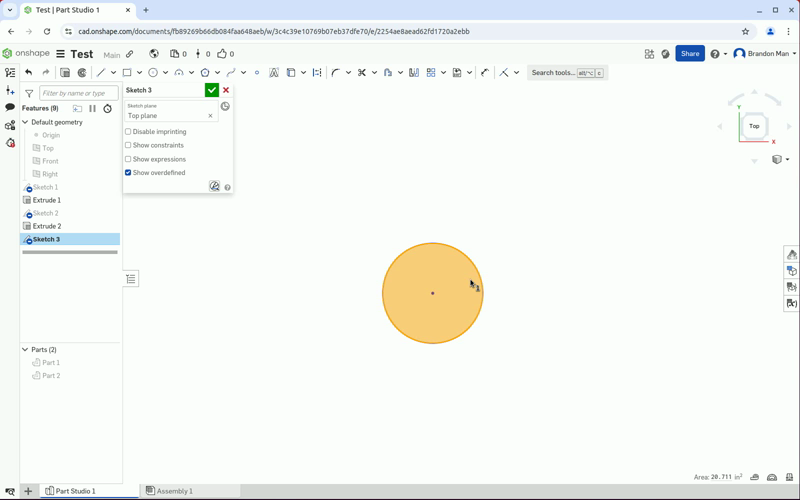
scroll(-6)
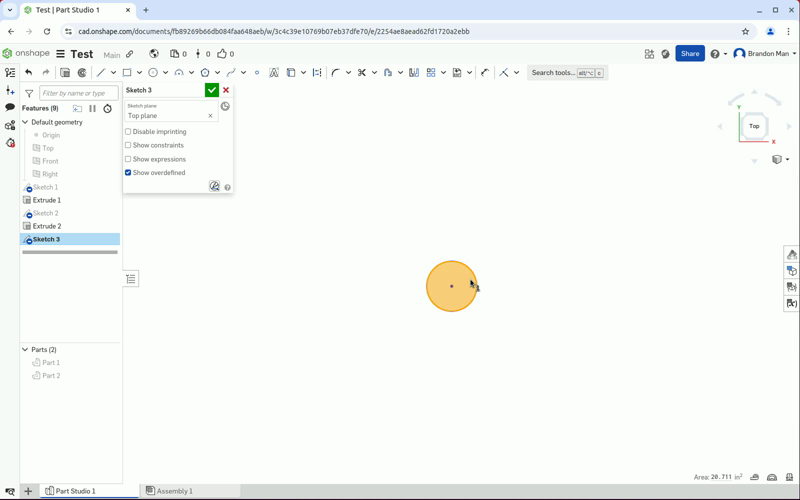
scroll(-6)
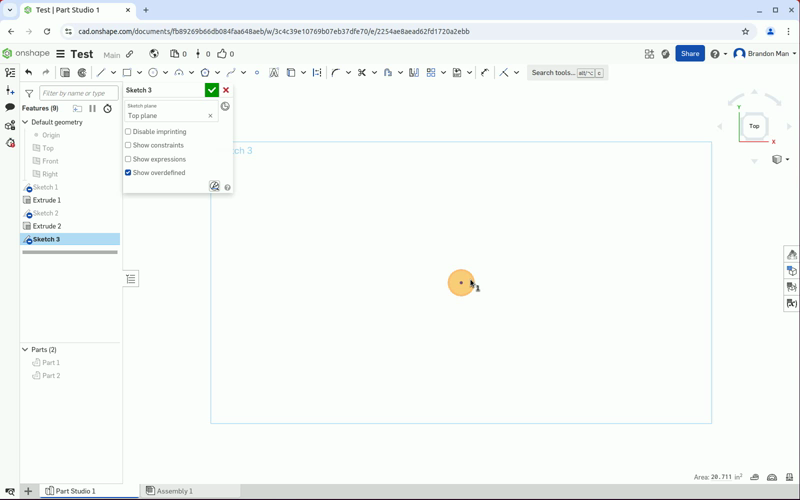
mouse_move(73, 352)
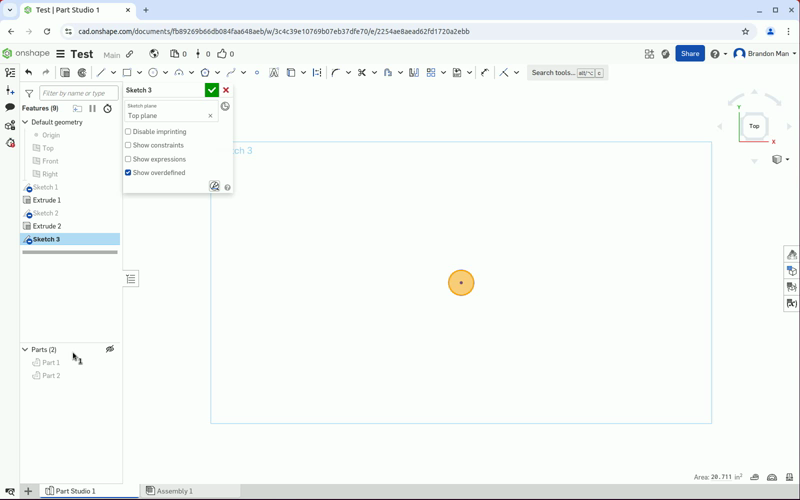
key(shift+y)
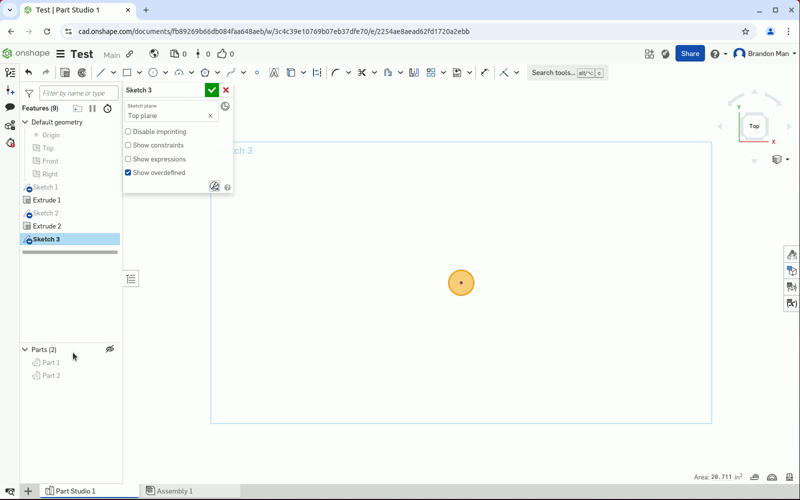
key(shift+e)
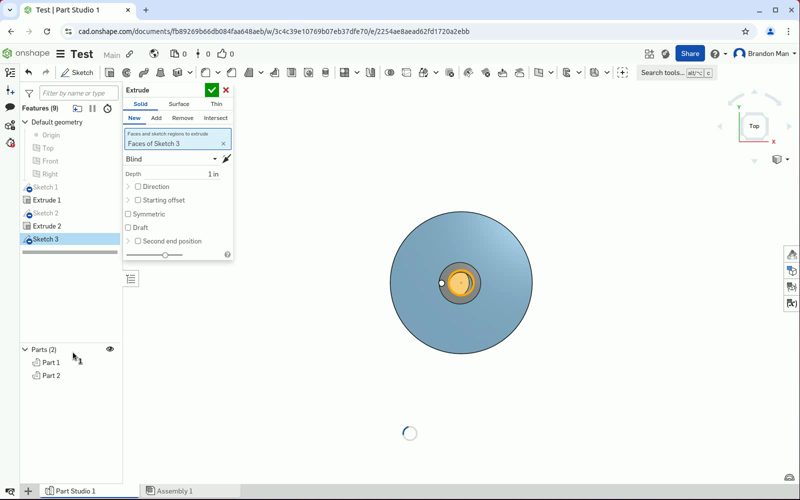
mouse_move(143, 106)
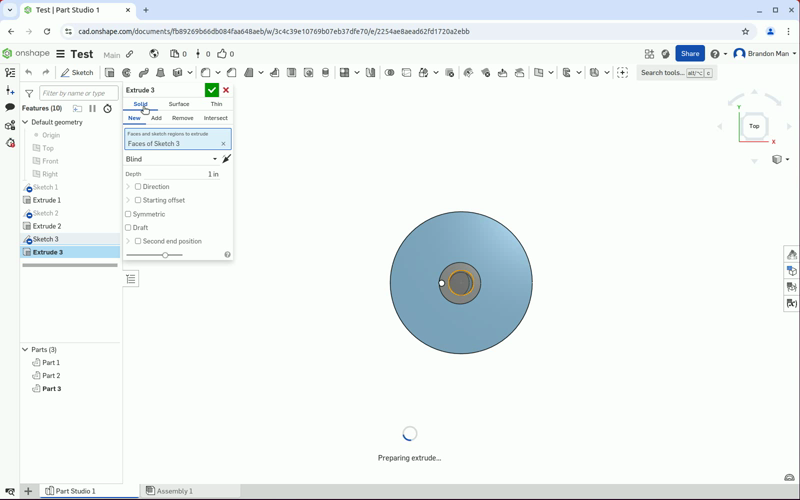
click(143, 106)
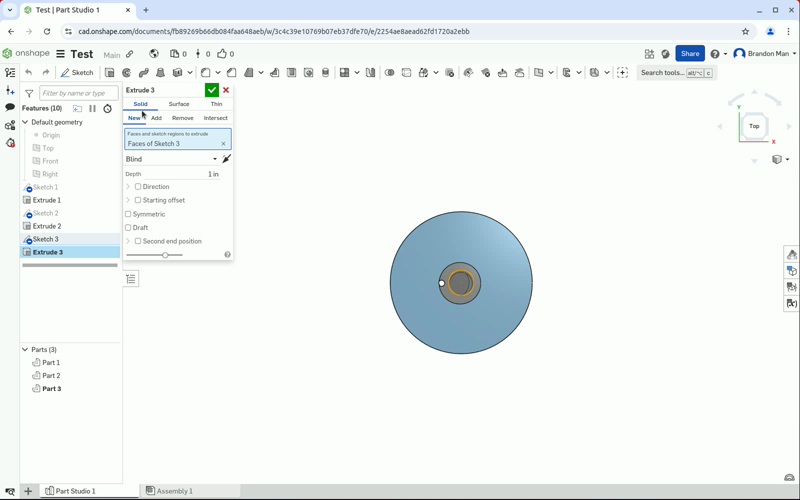
mouse_move(137, 120)
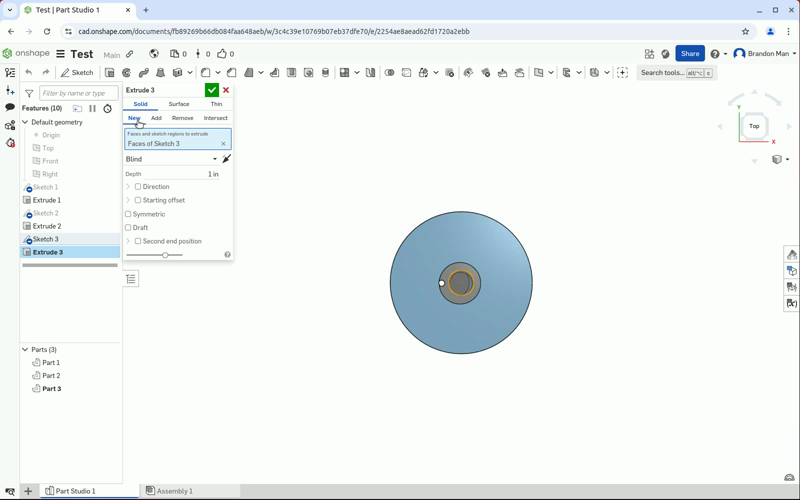
click(137, 120)
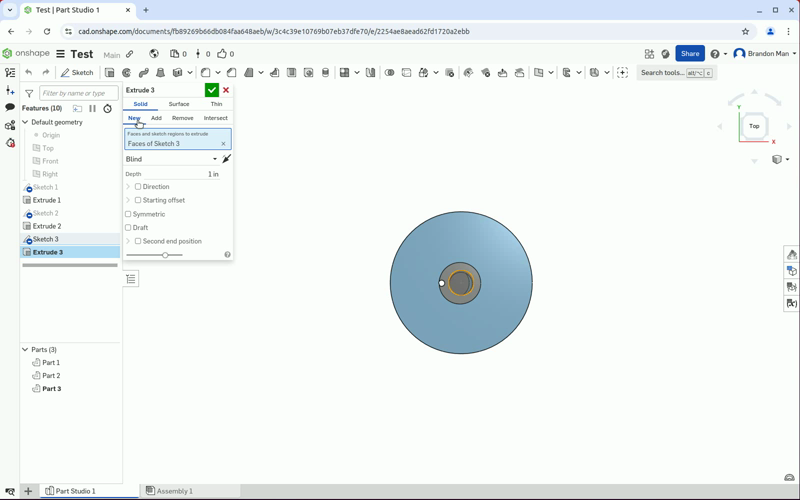
key(tab, 4)
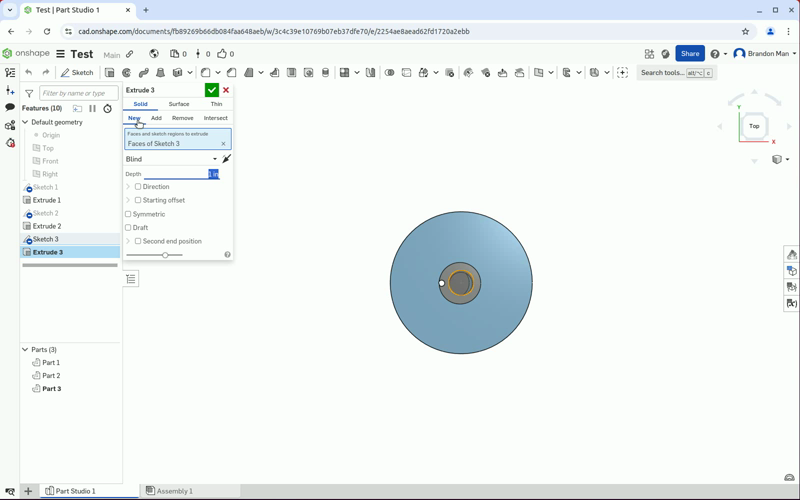
text(23.108)
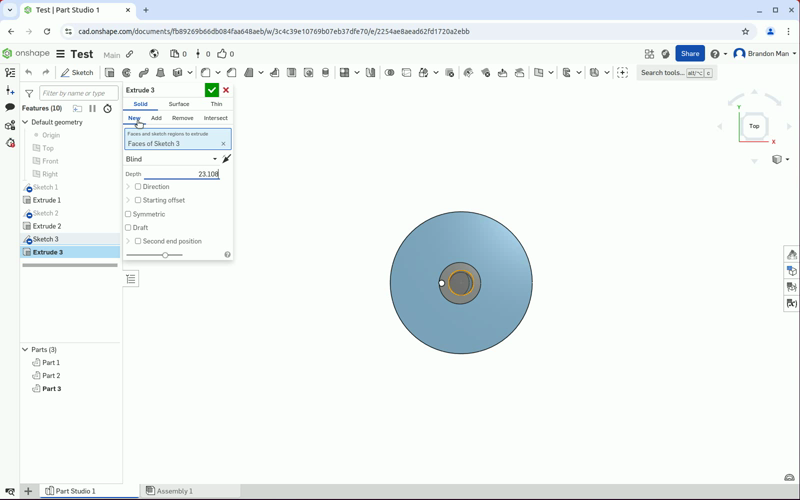
key(enter)
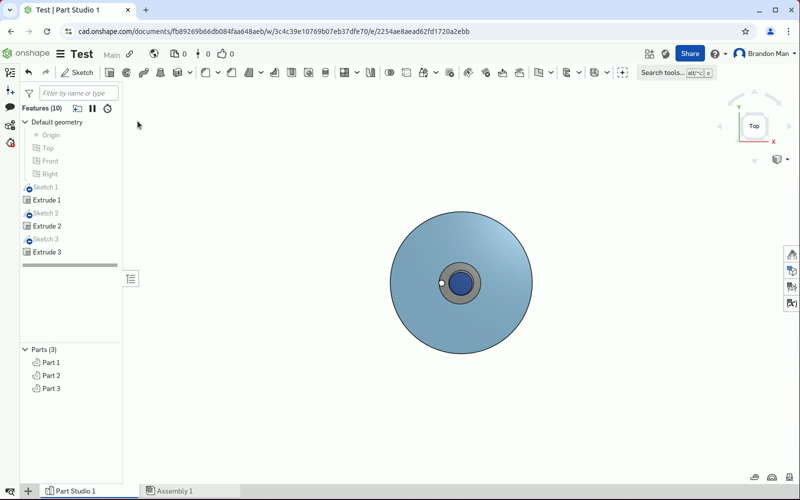
key(shift+h)
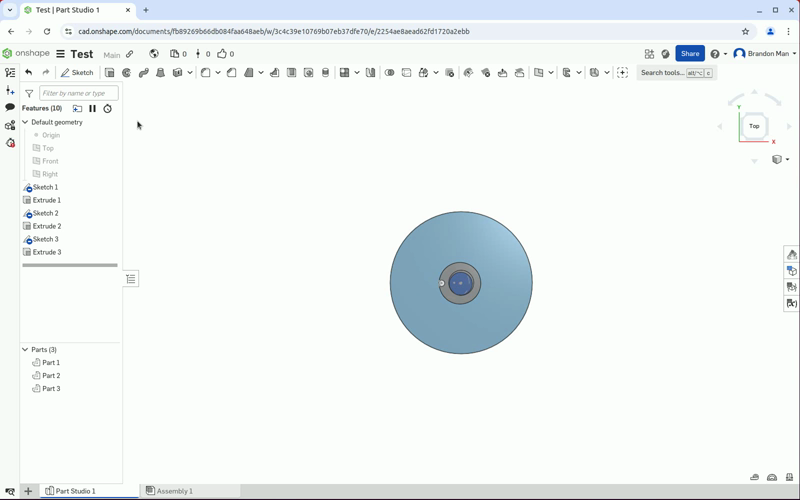
key(shift+h)
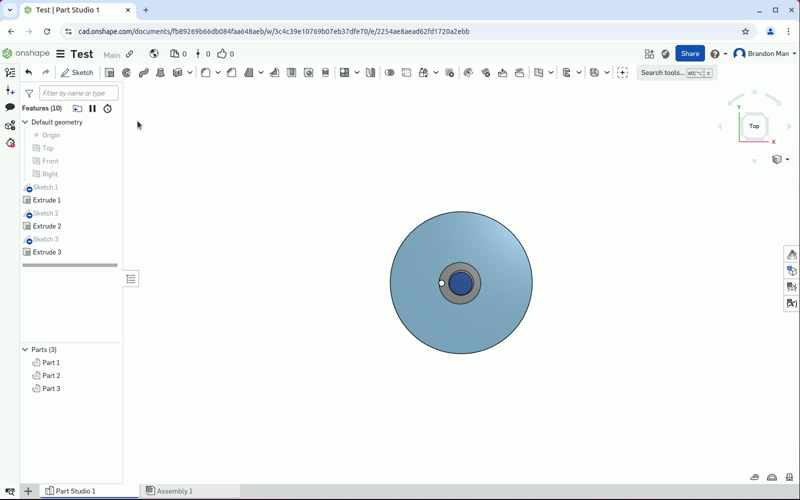
mouse_move(73, 189)
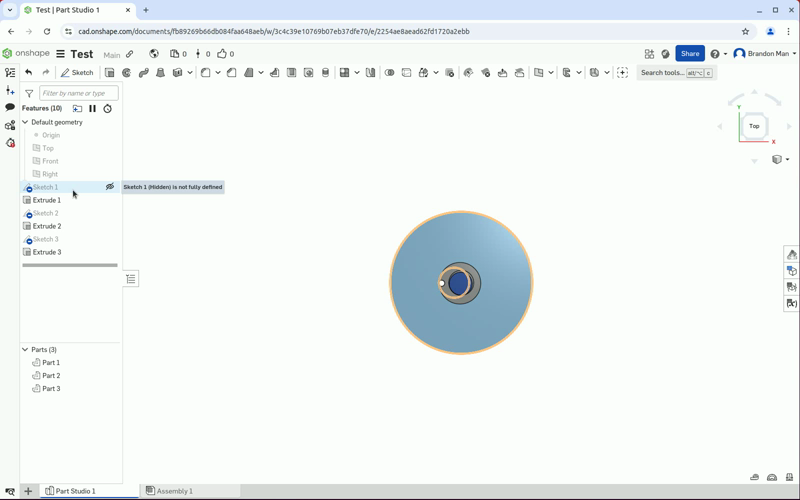
click(73, 189)
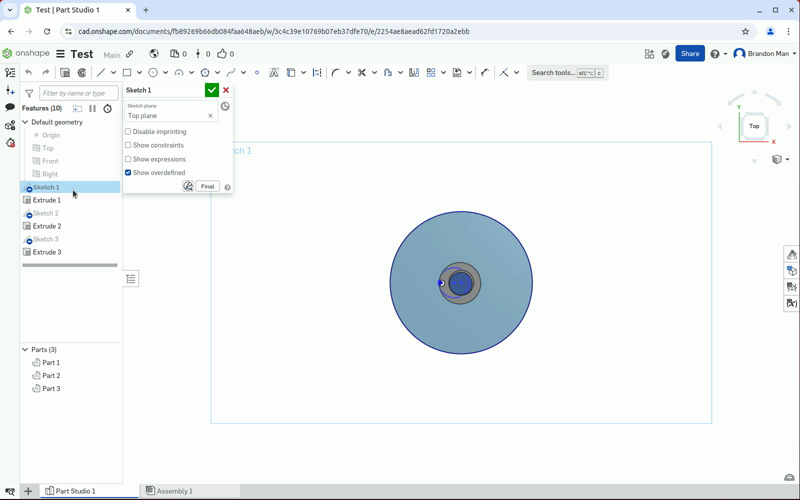
mouse_move(229, 92)
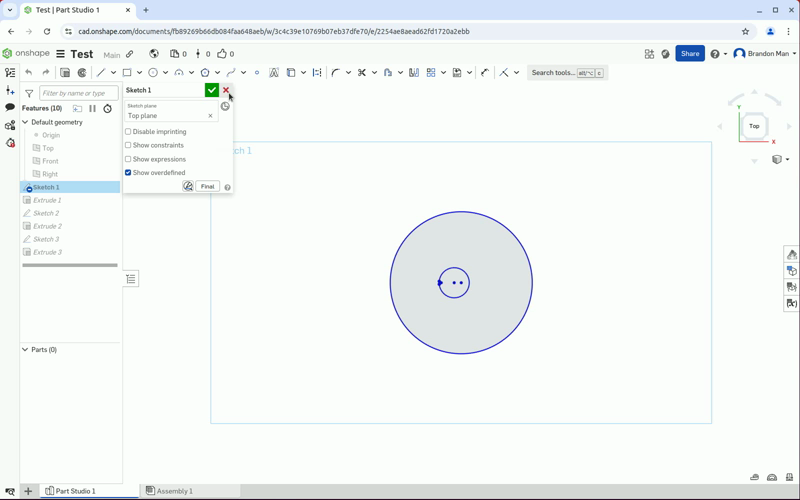
click(229, 92)
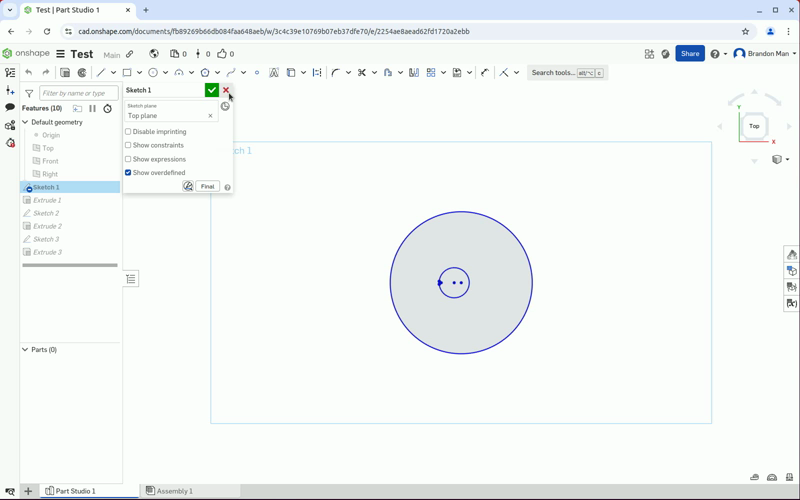
key(shift+s)
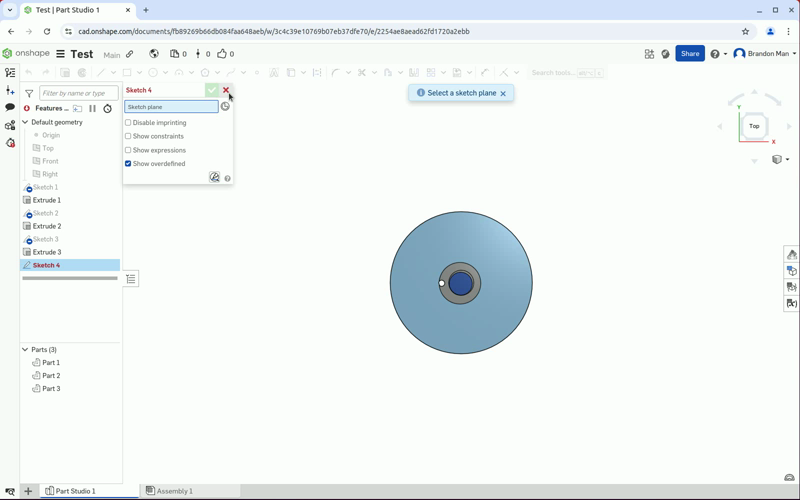
mouse_move(73, 150)
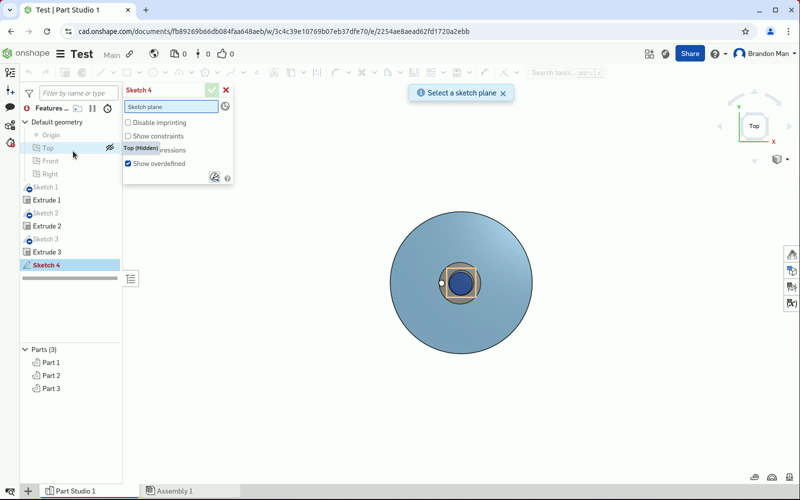
click(73, 150)
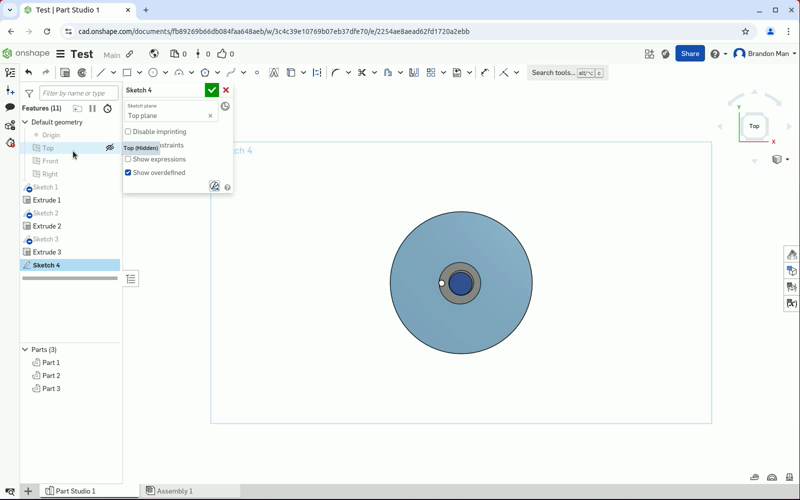
mouse_move(73, 352)
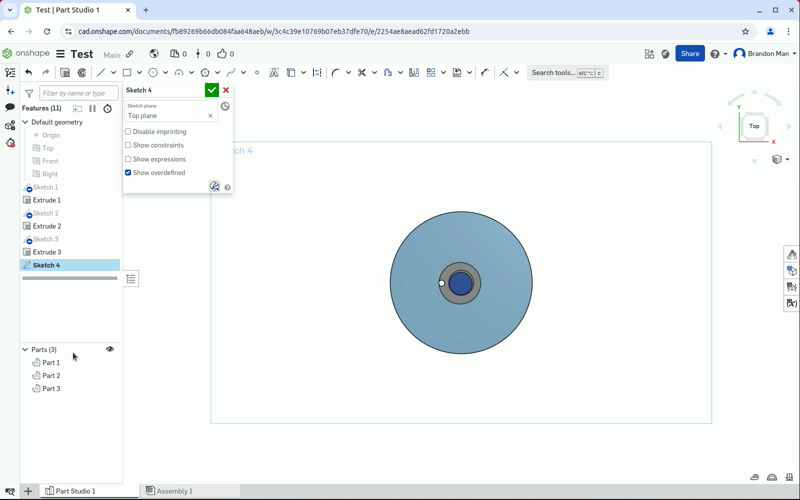
key(y)
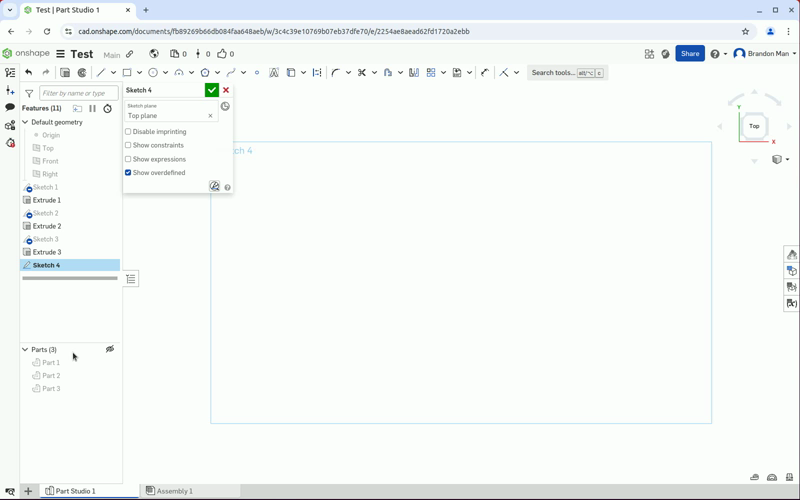
key(a)
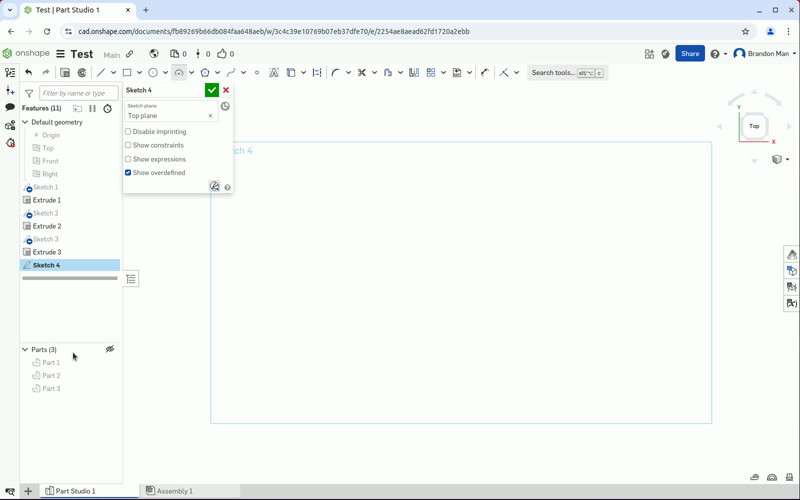
key_down(shift)
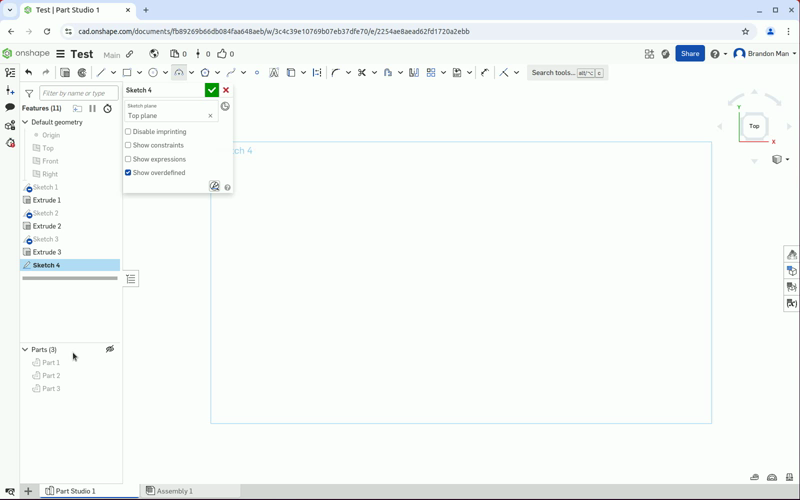
mouse_move(439, 285)
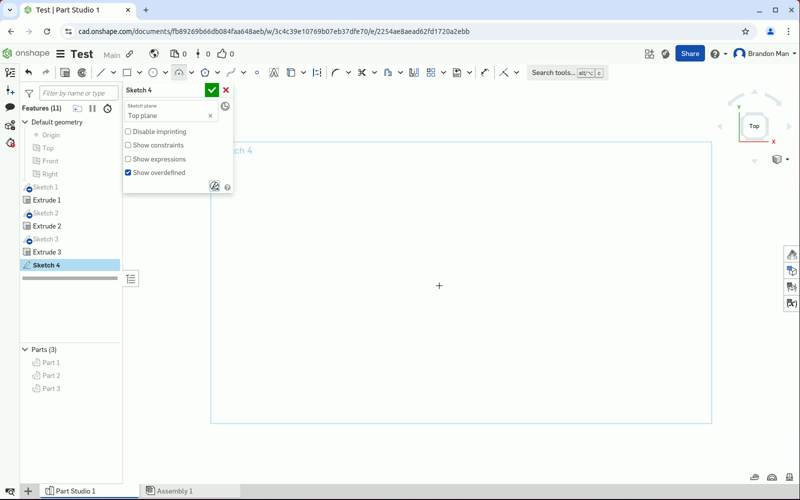
click(439, 285)
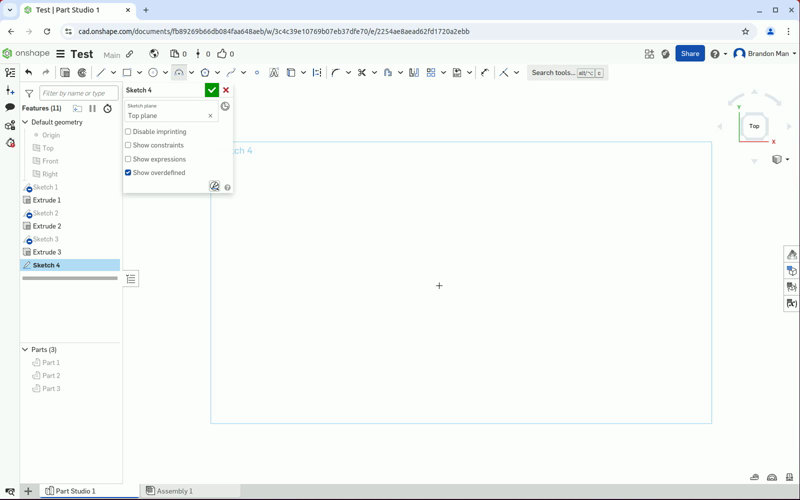
key_up(shift)
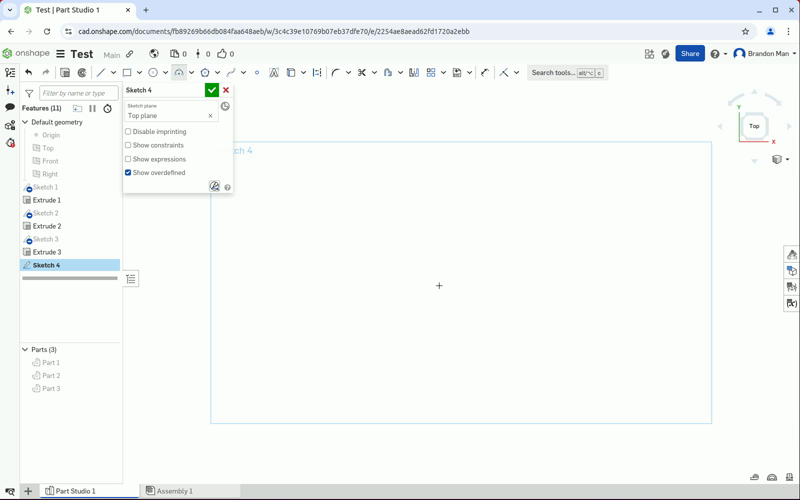
key_down(shift)
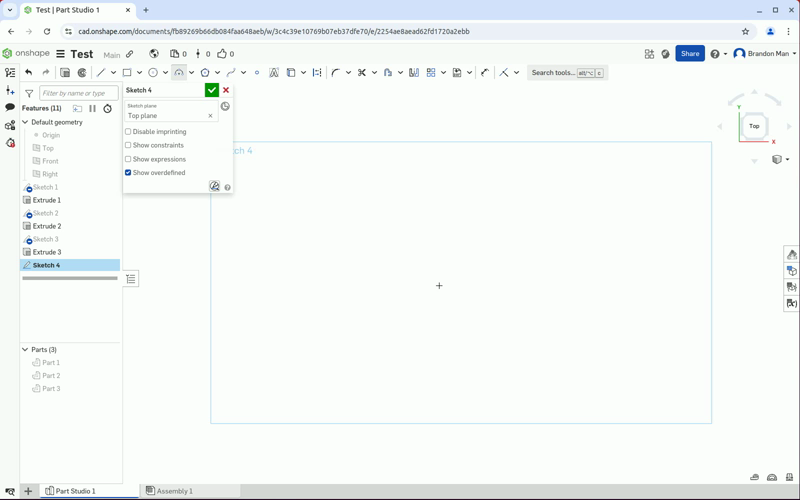
mouse_move(439, 281)
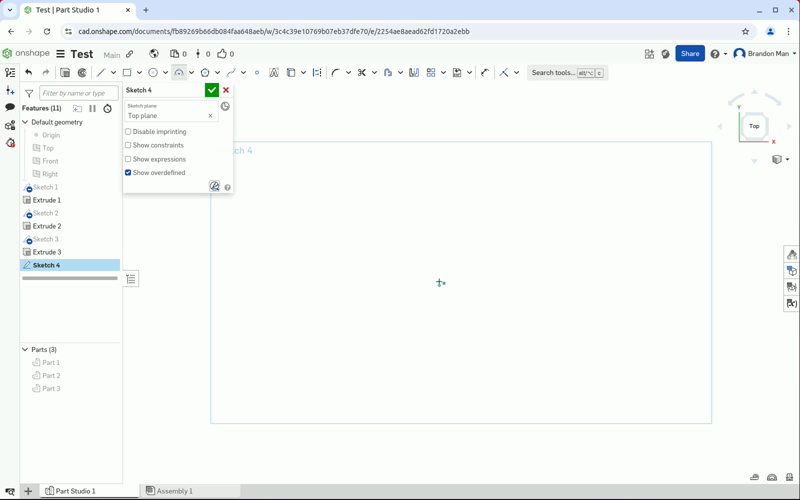
scroll(6)
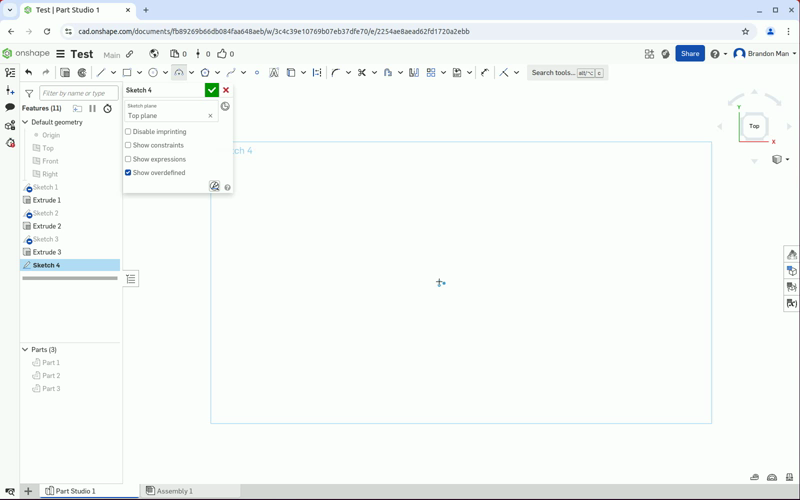
scroll(6)
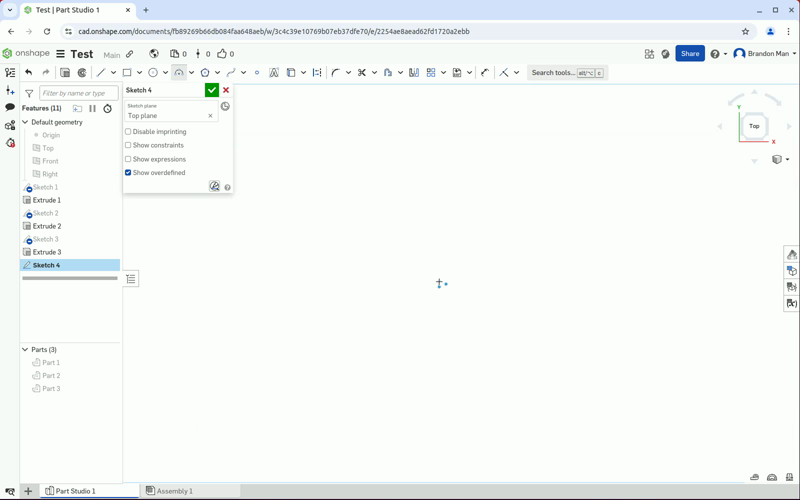
scroll(6)
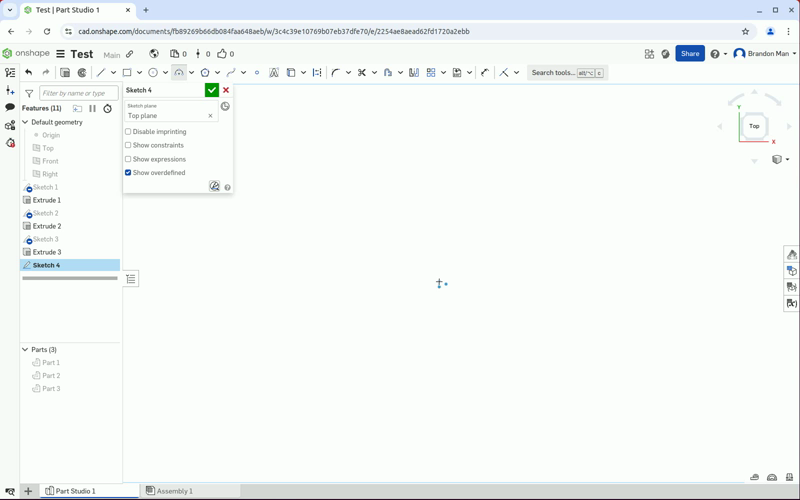
scroll(6)
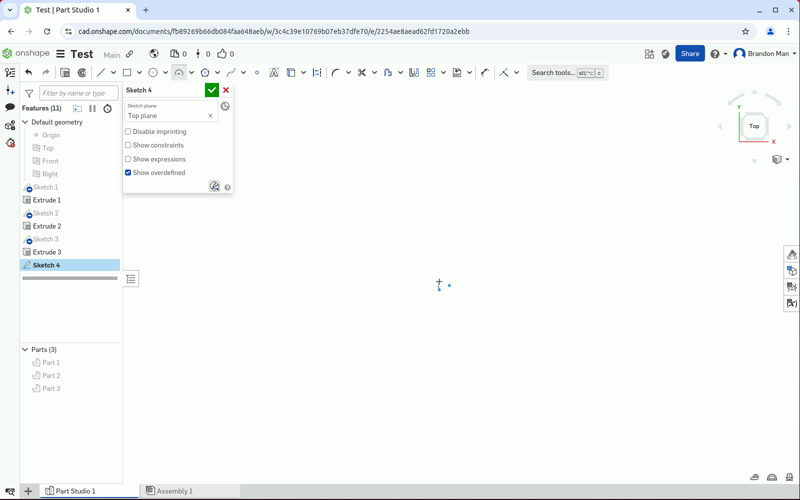
scroll(6)
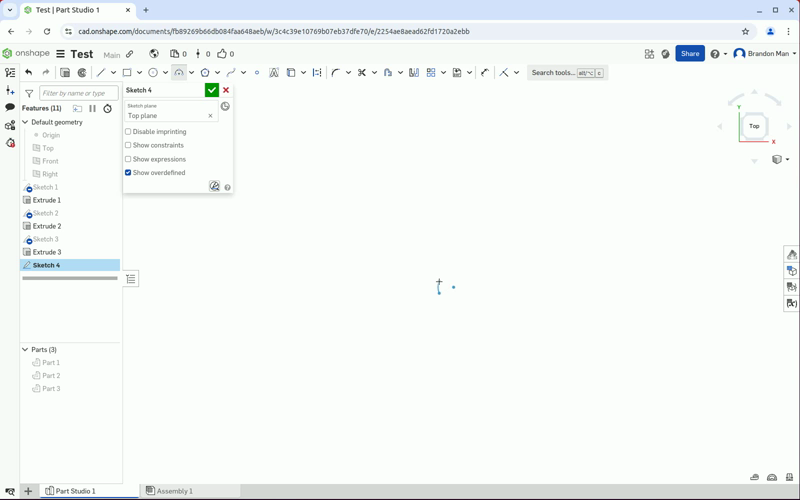
scroll(6)
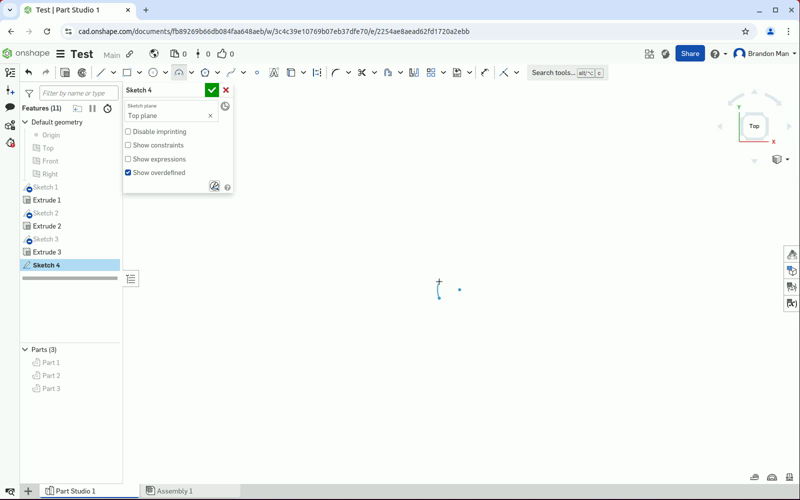
scroll(6)
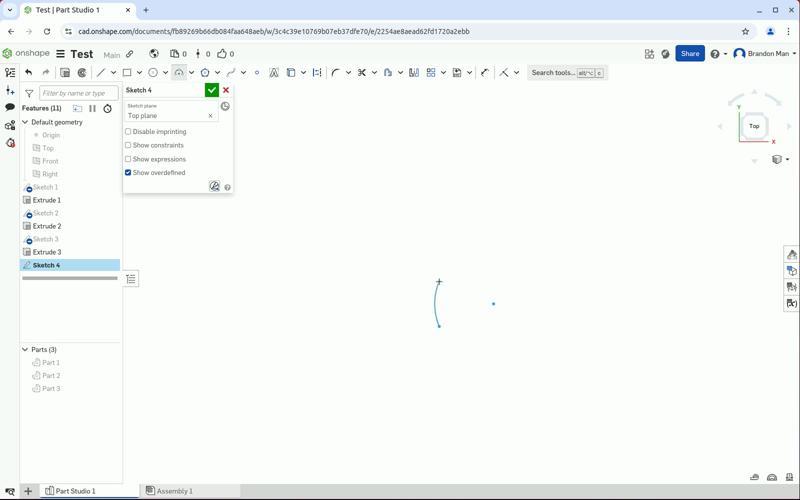
click(439, 281)
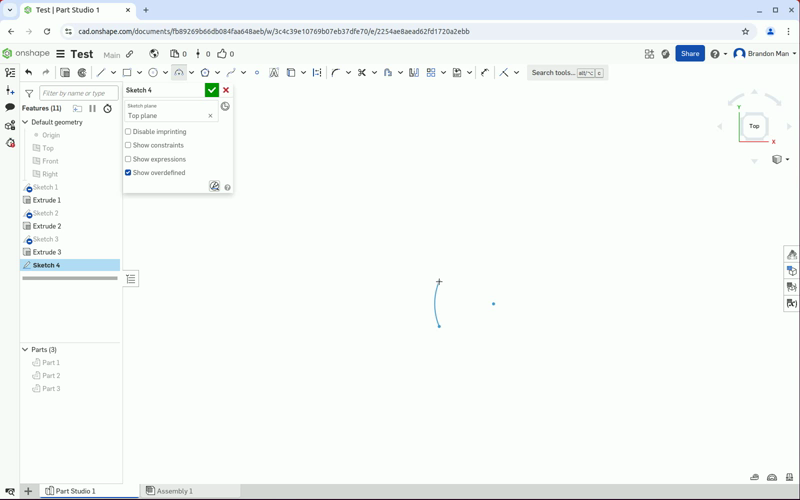
scroll(-6)
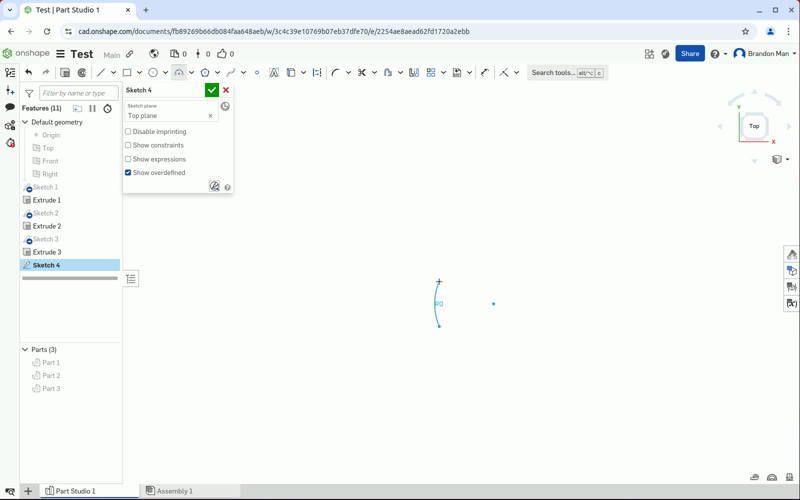
scroll(-6)
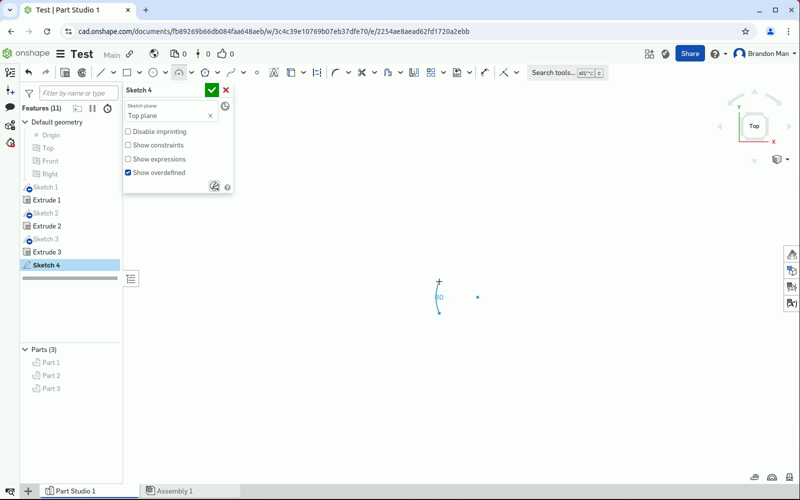
scroll(-6)
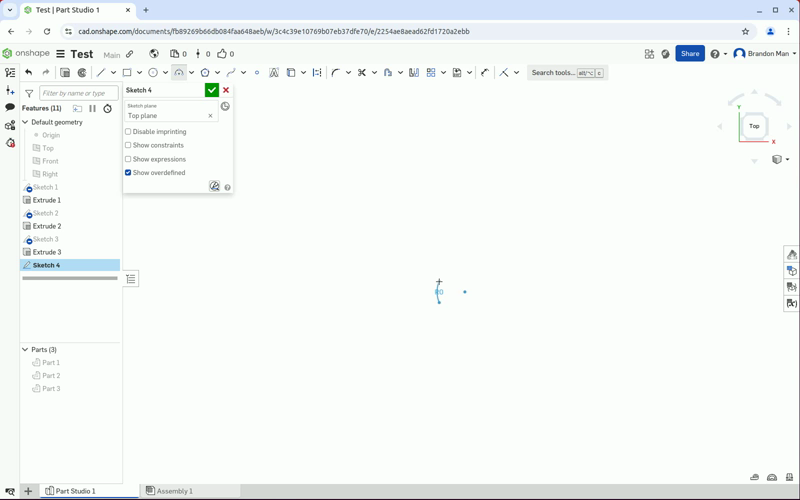
scroll(-6)
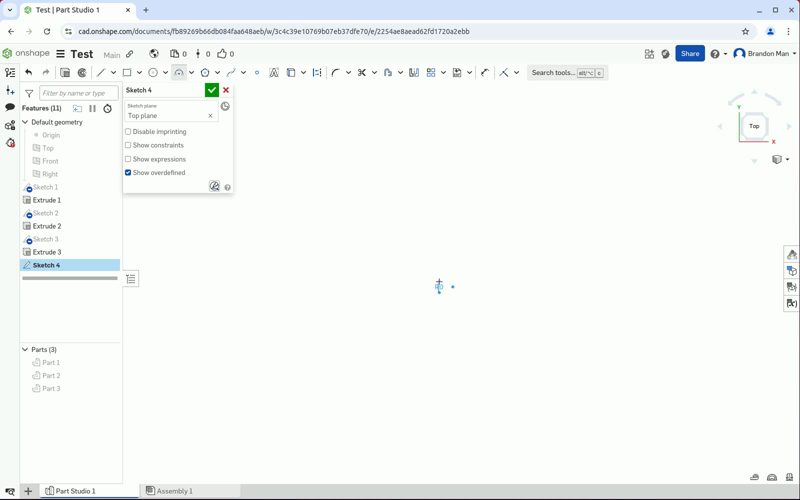
scroll(-6)
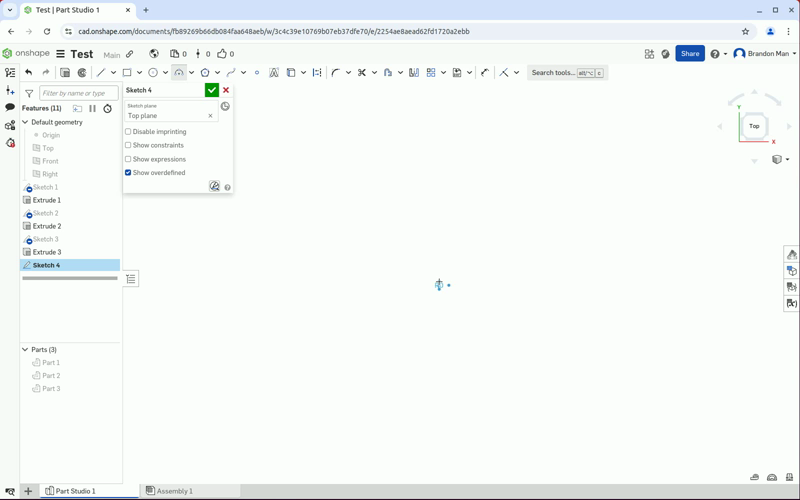
scroll(-6)
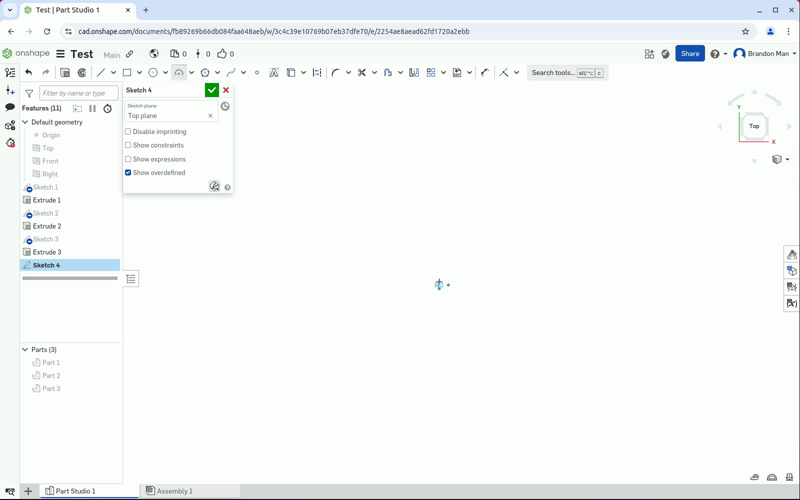
scroll(-6)
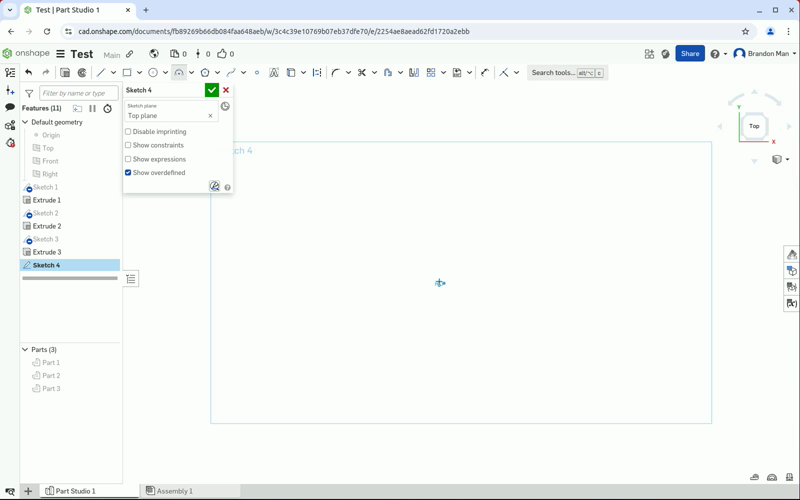
mouse_move(480, 283)
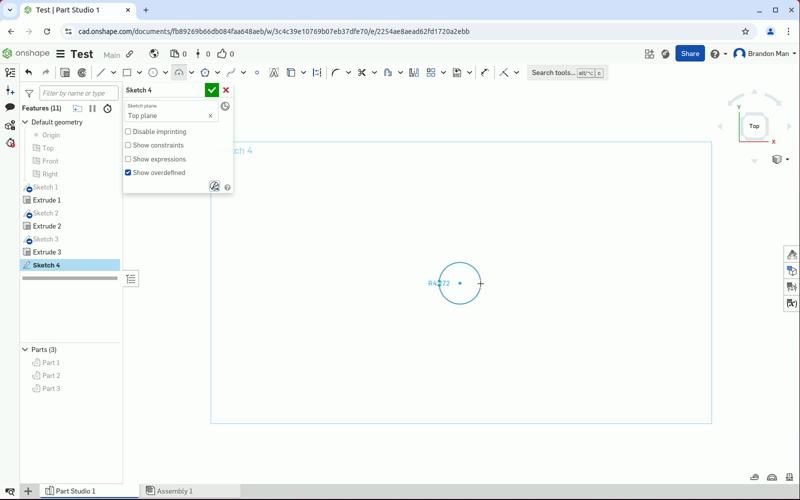
scroll(6)
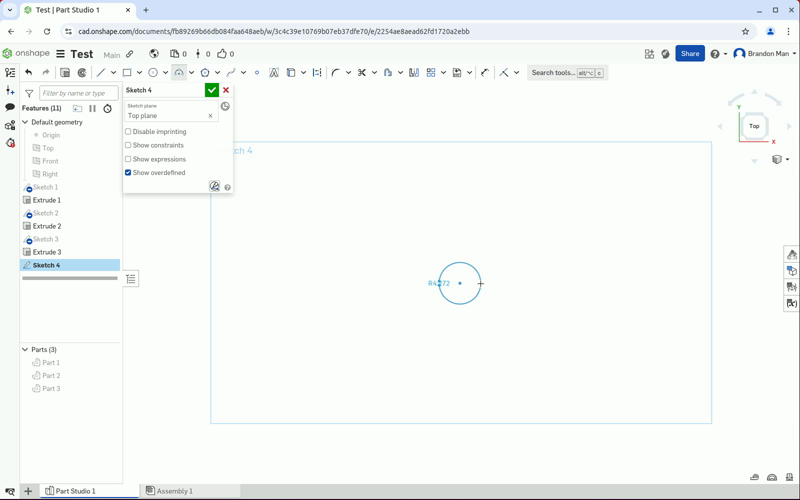
scroll(6)
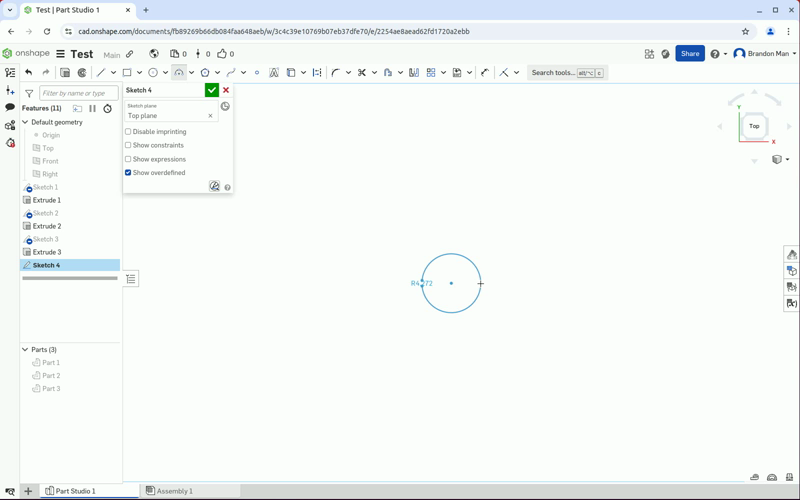
scroll(6)
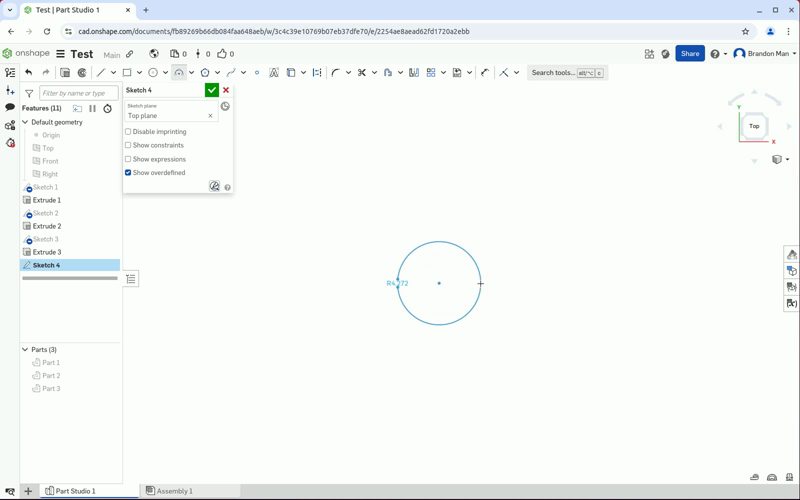
scroll(6)
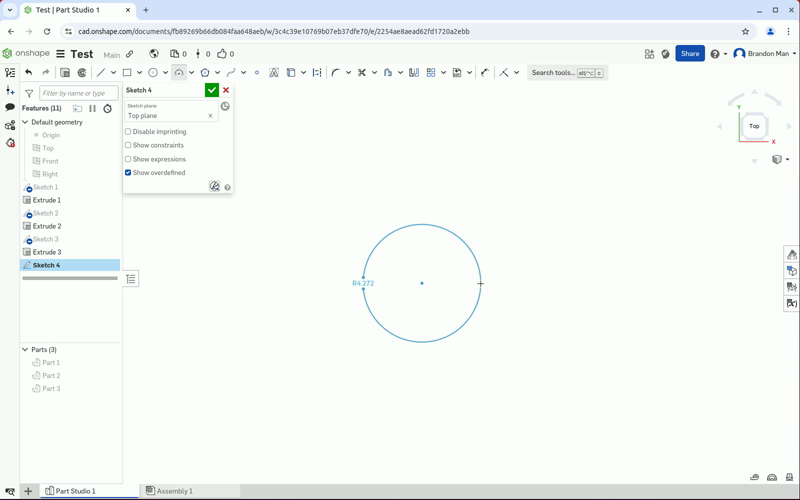
scroll(6)
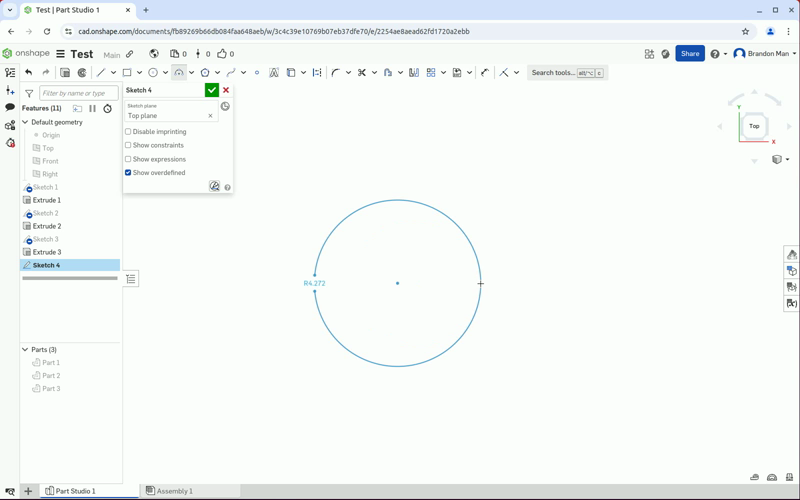
scroll(6)
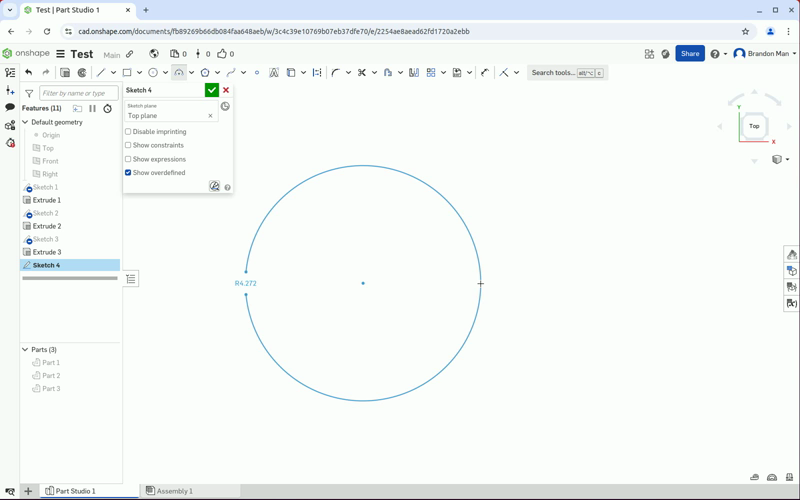
scroll(6)
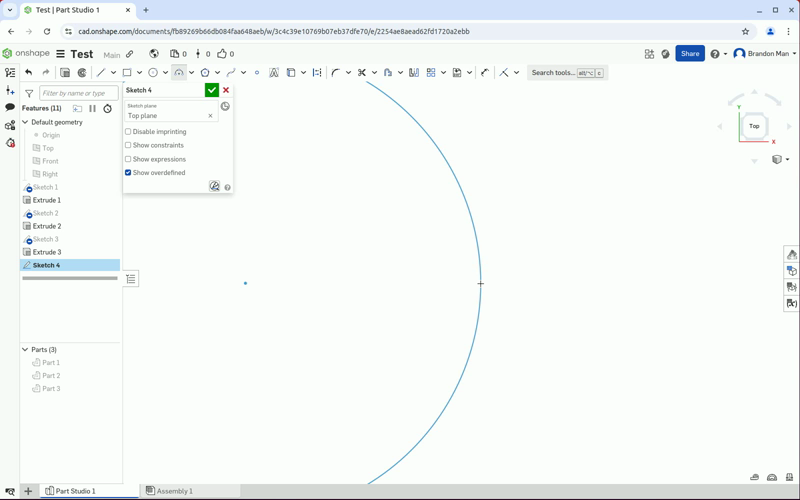
click(480, 283)
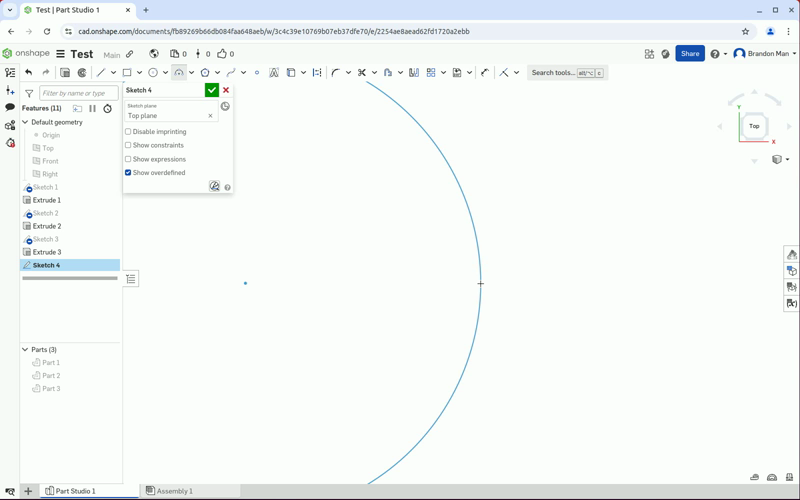
scroll(-6)
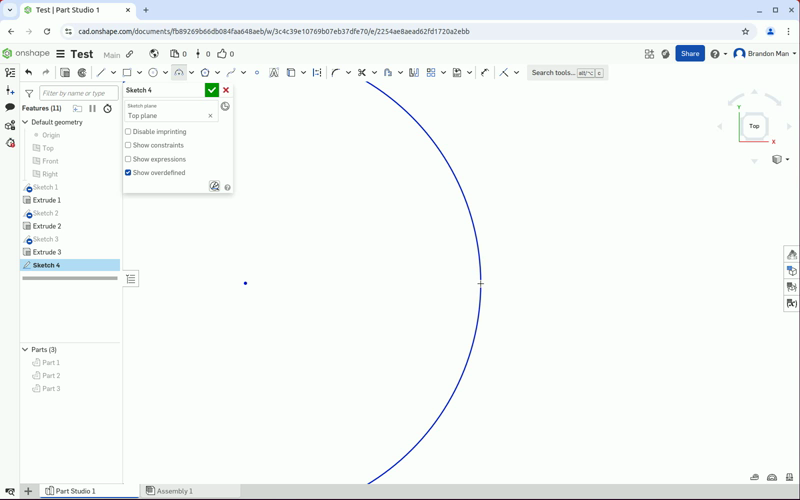
scroll(-6)
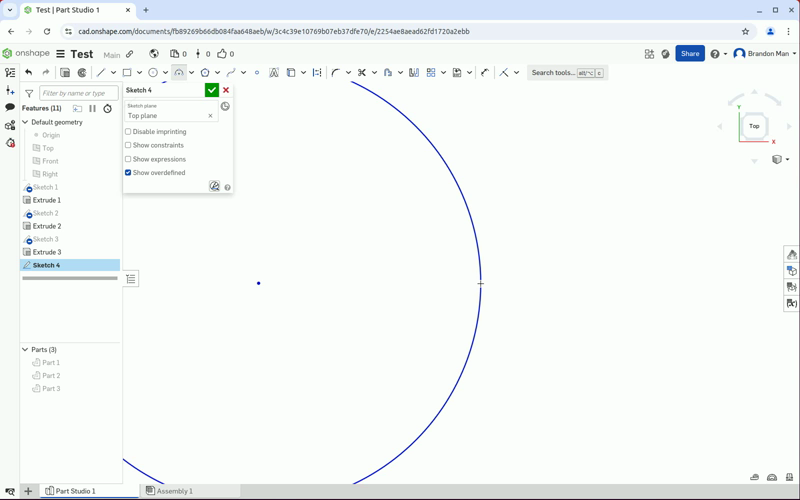
scroll(-6)
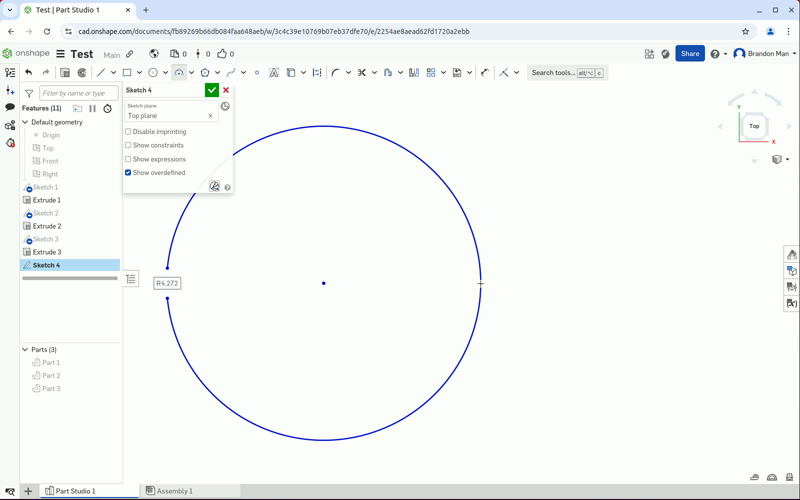
scroll(-6)
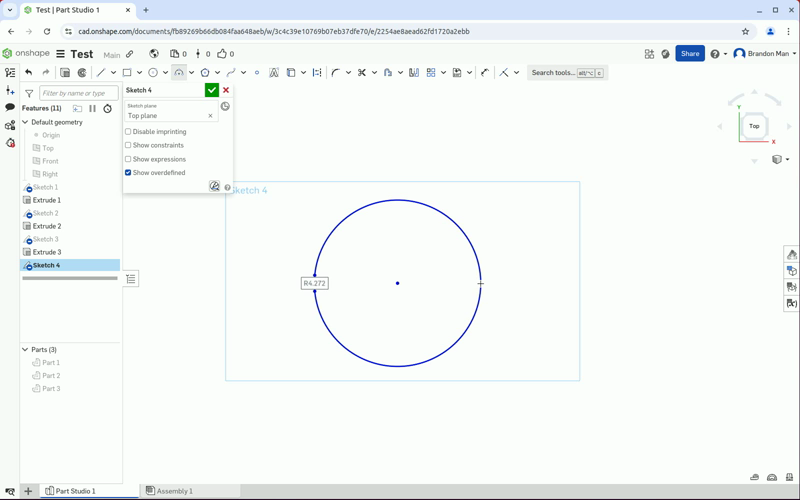
scroll(-6)
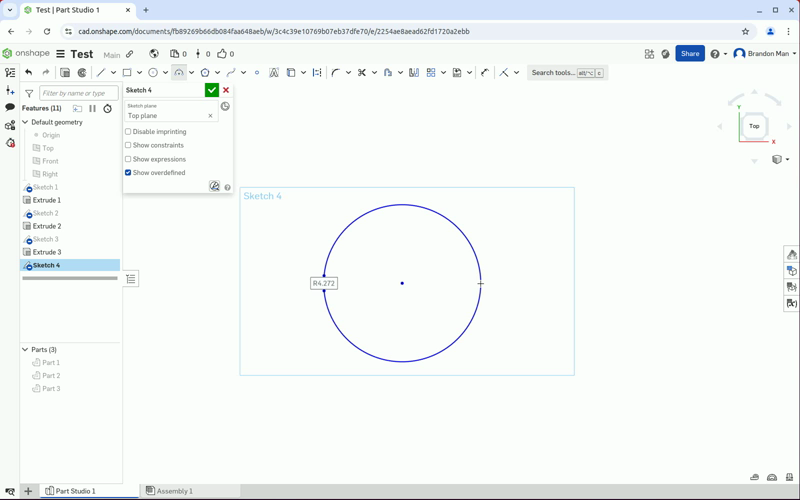
scroll(-6)
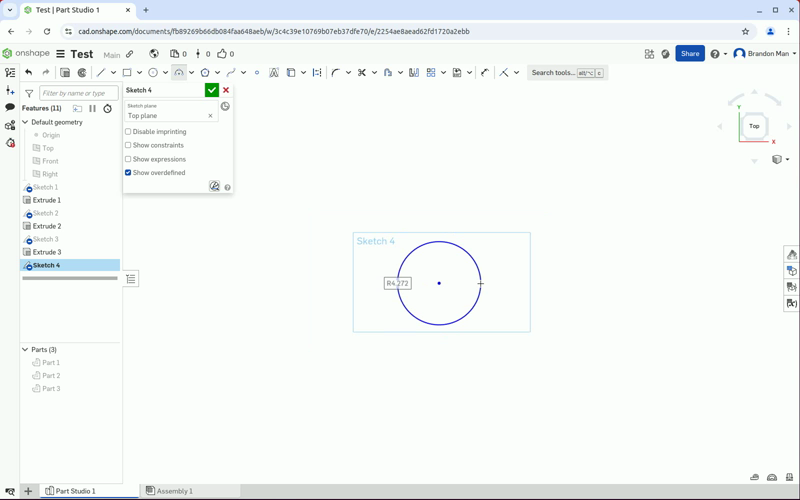
scroll(-6)
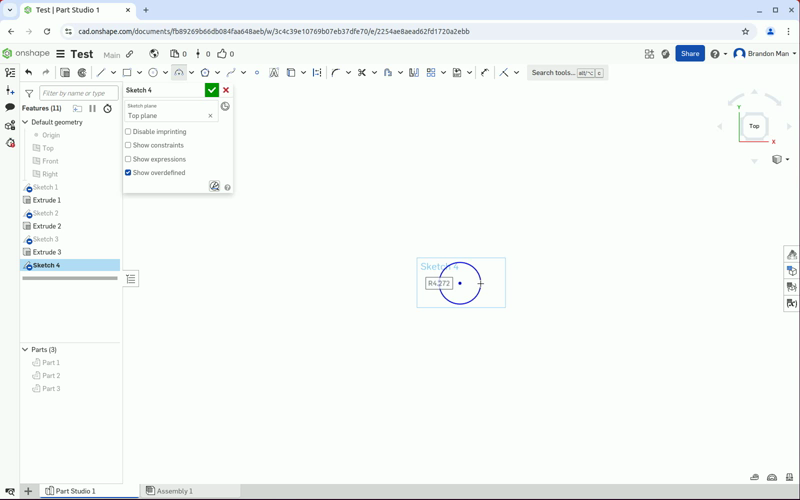
key_up(shift)
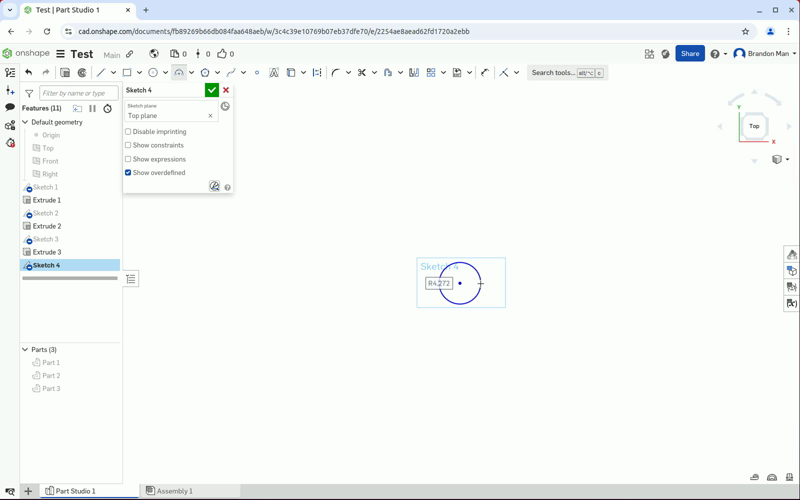
mouse_move(439, 281)
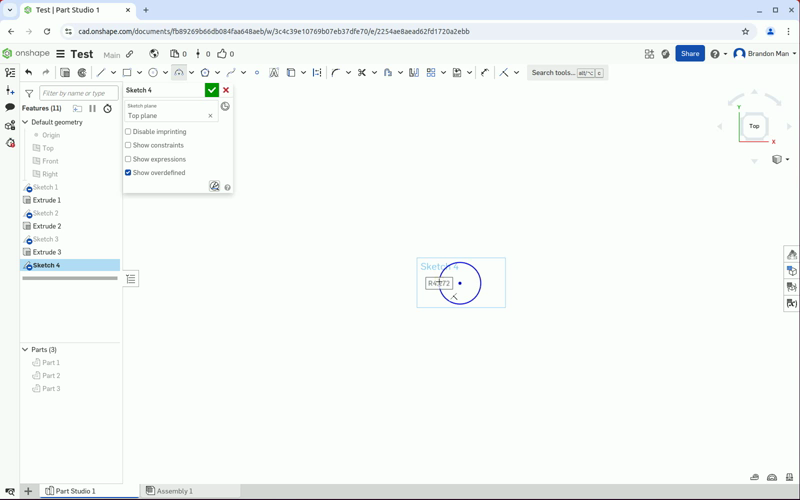
scroll(6)
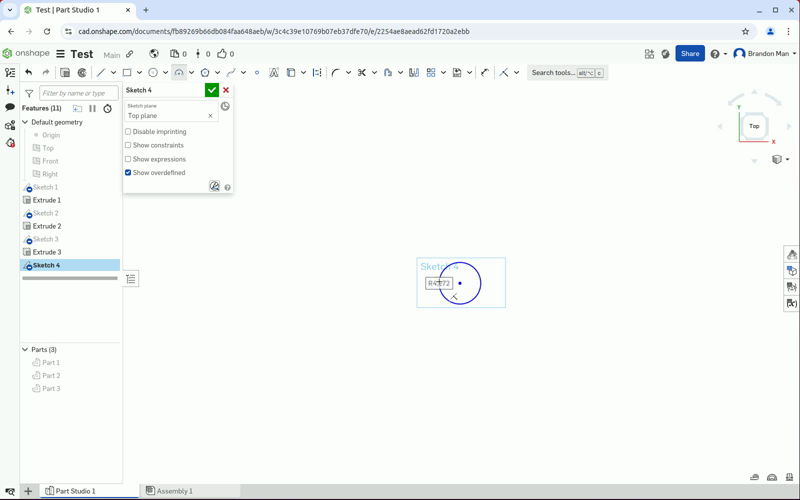
scroll(6)
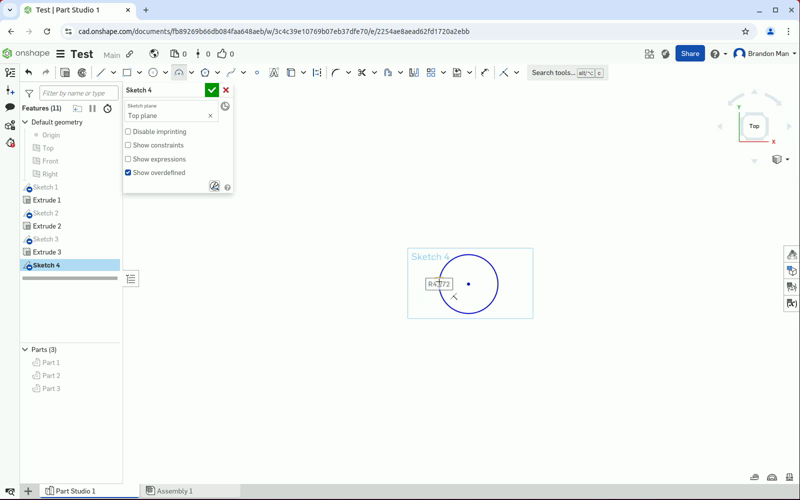
scroll(6)
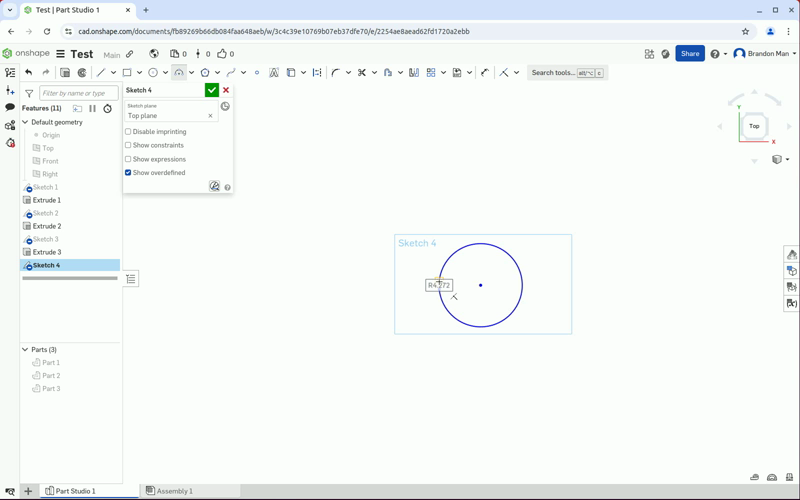
scroll(6)
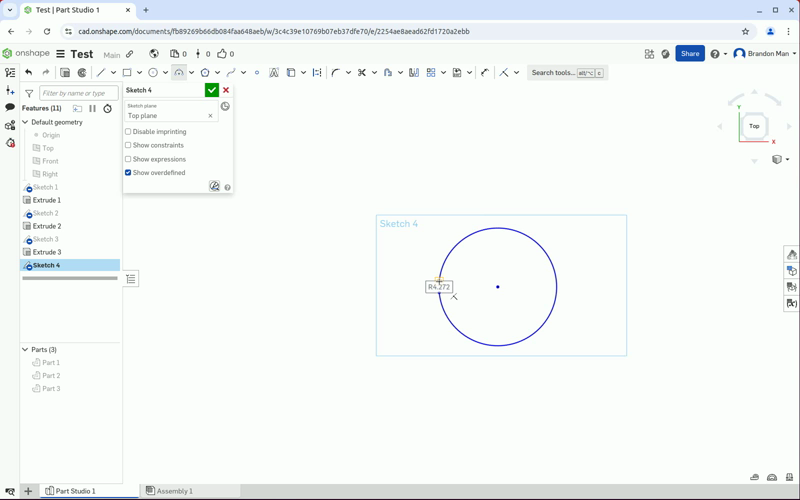
scroll(6)
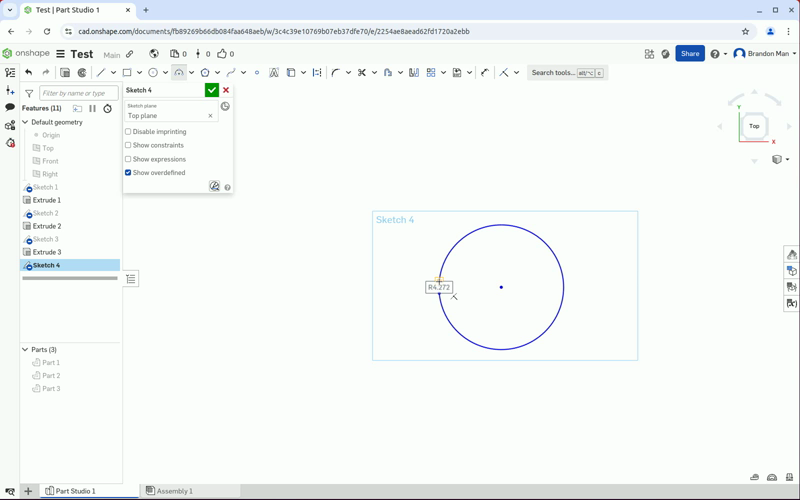
scroll(6)
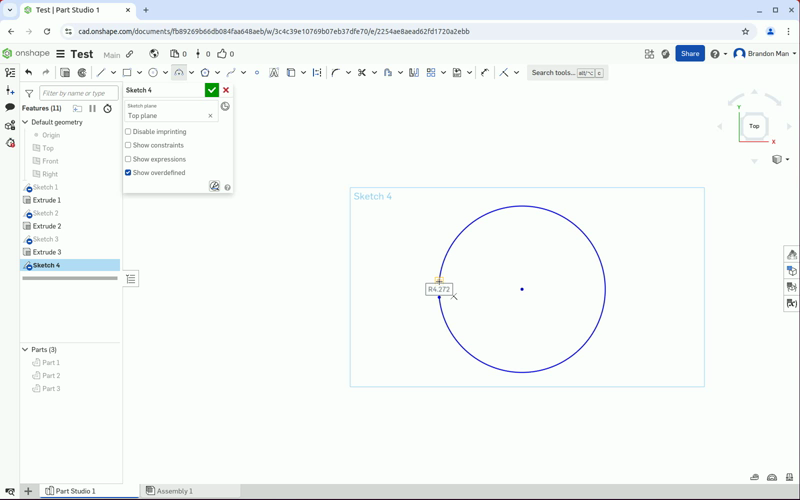
scroll(6)
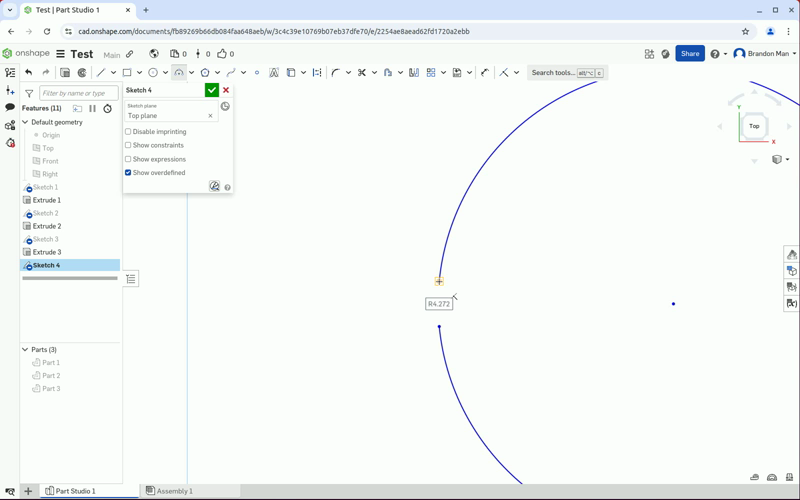
click(439, 281)
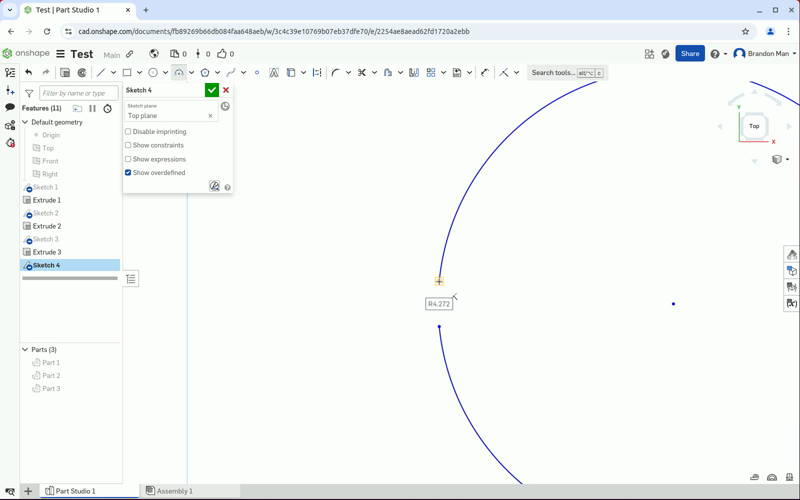
scroll(-6)
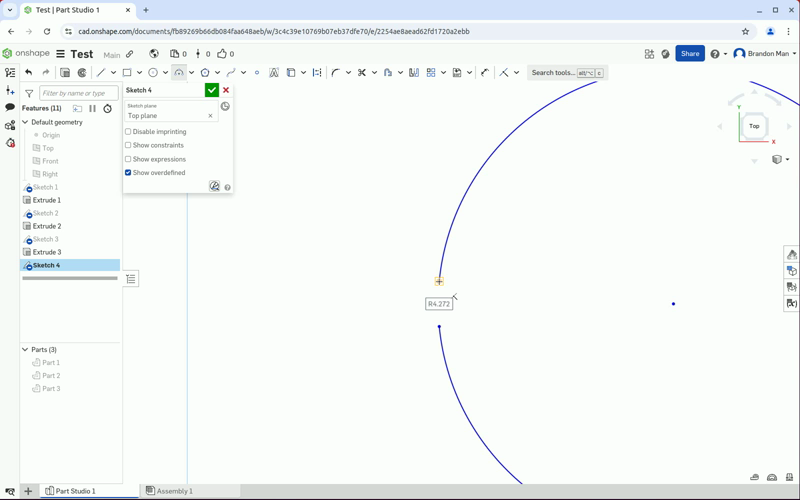
scroll(-6)
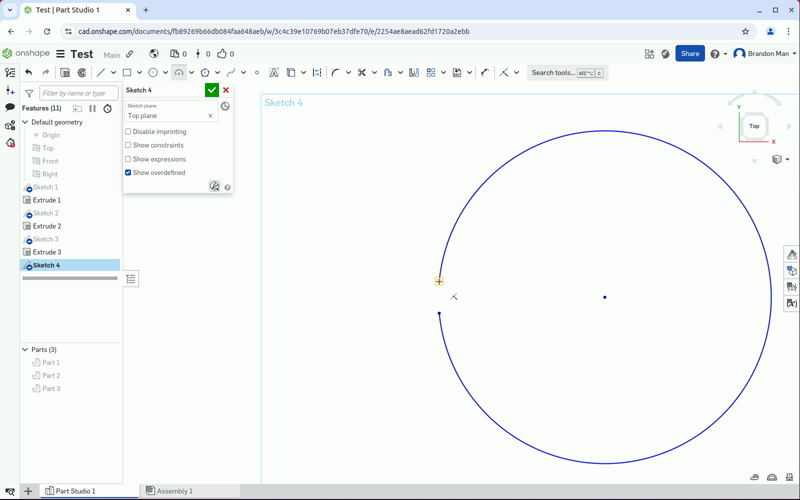
scroll(-6)
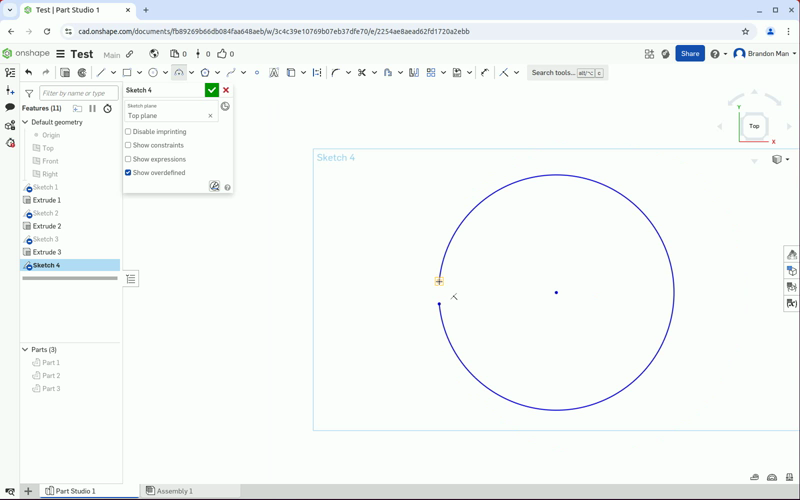
scroll(-6)
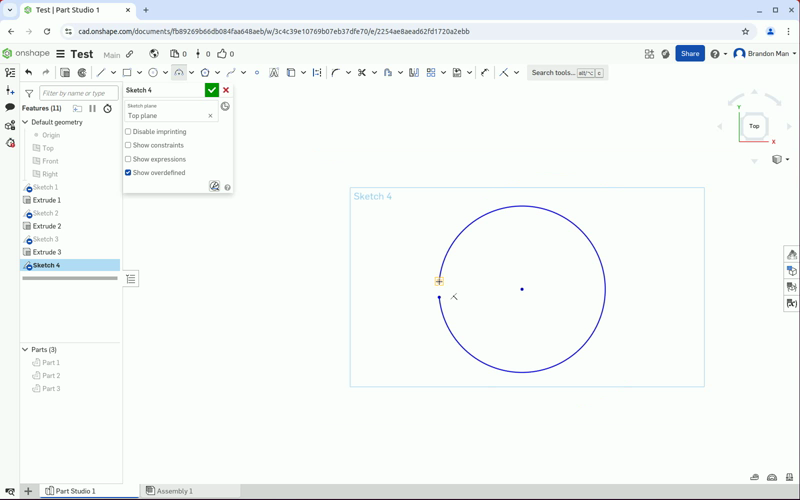
scroll(-6)
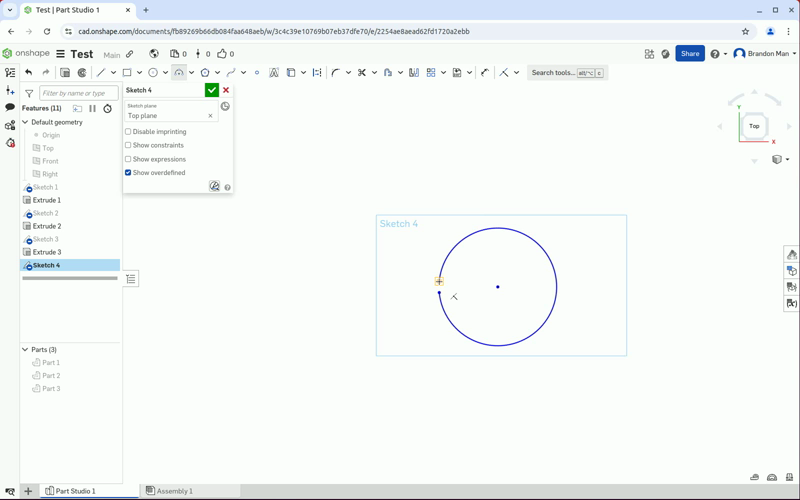
scroll(-6)
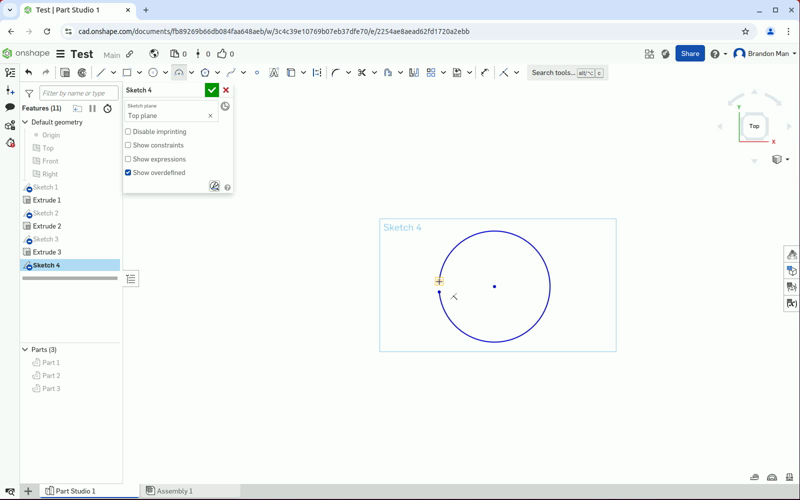
scroll(-6)
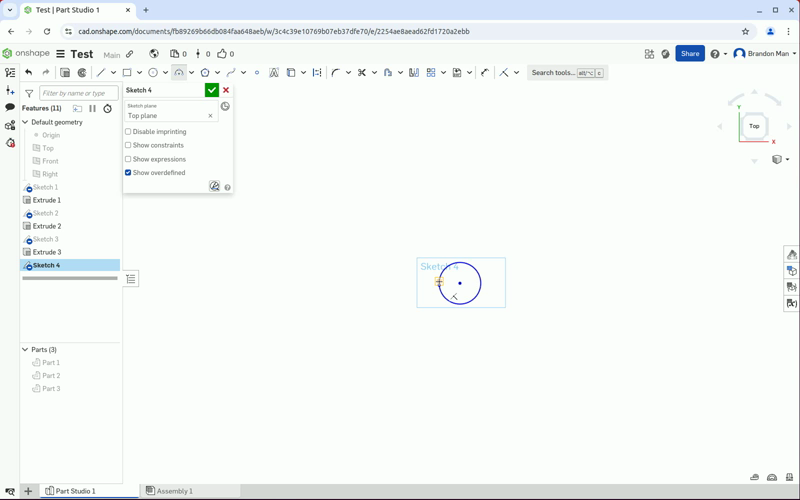
mouse_move(439, 285)
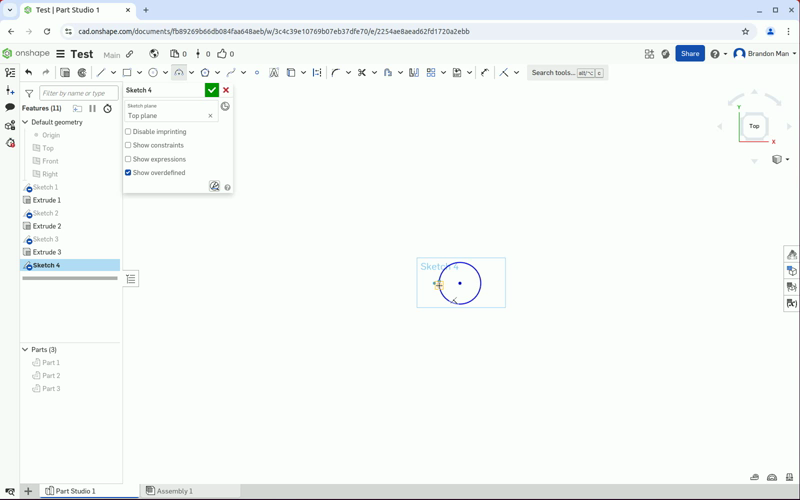
scroll(6)
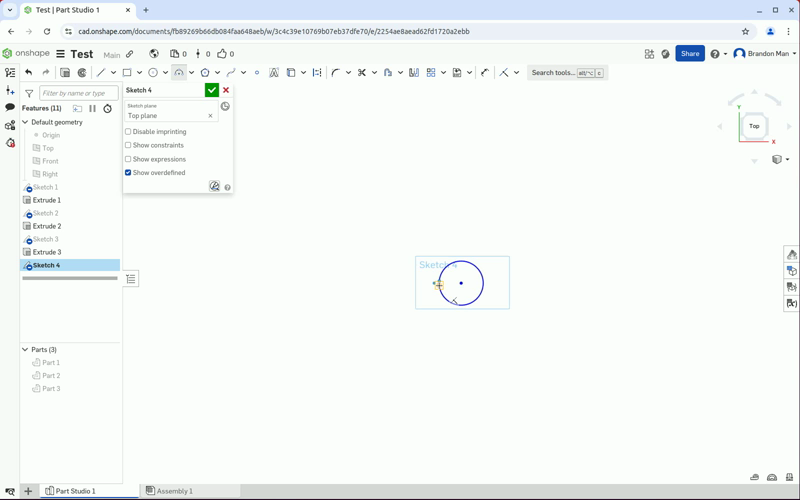
scroll(6)
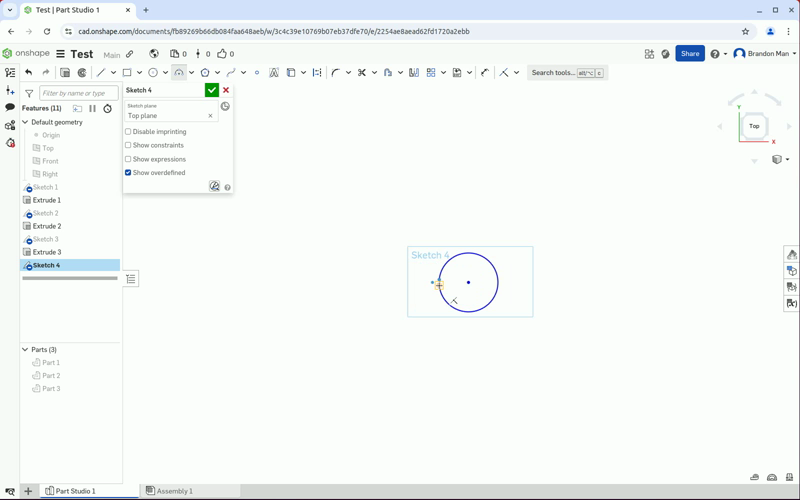
scroll(6)
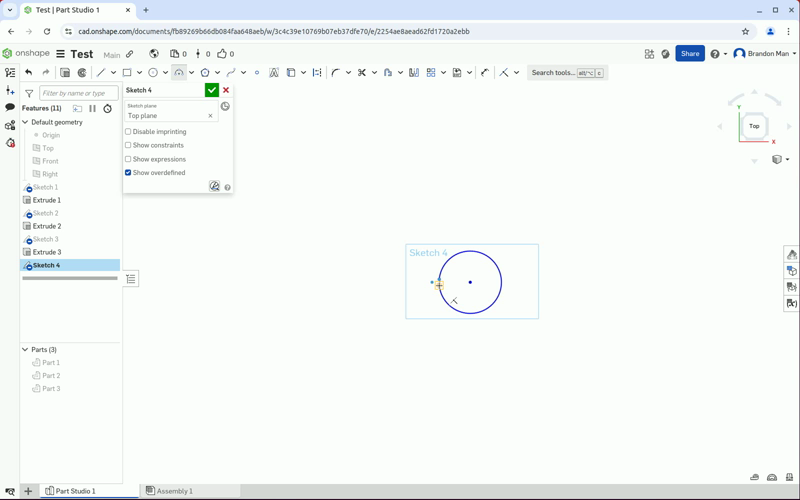
scroll(6)
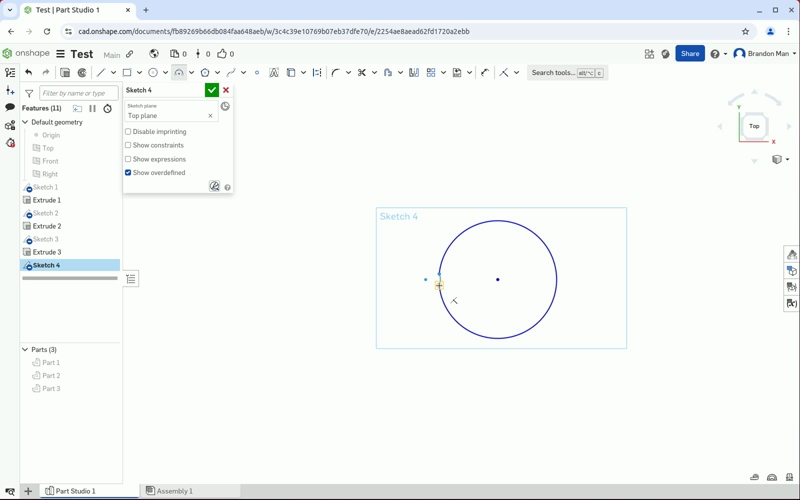
scroll(6)
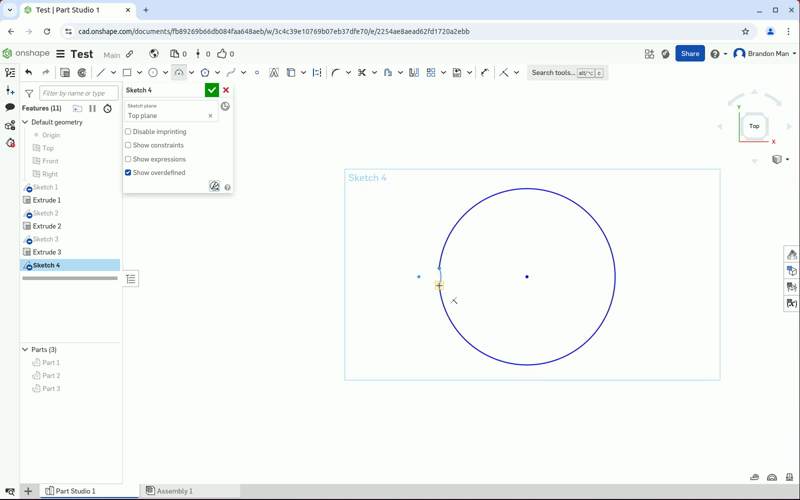
scroll(6)
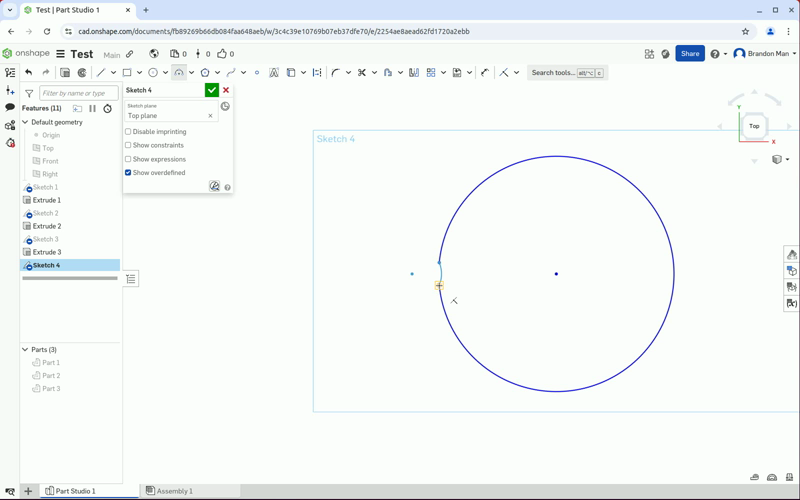
scroll(6)
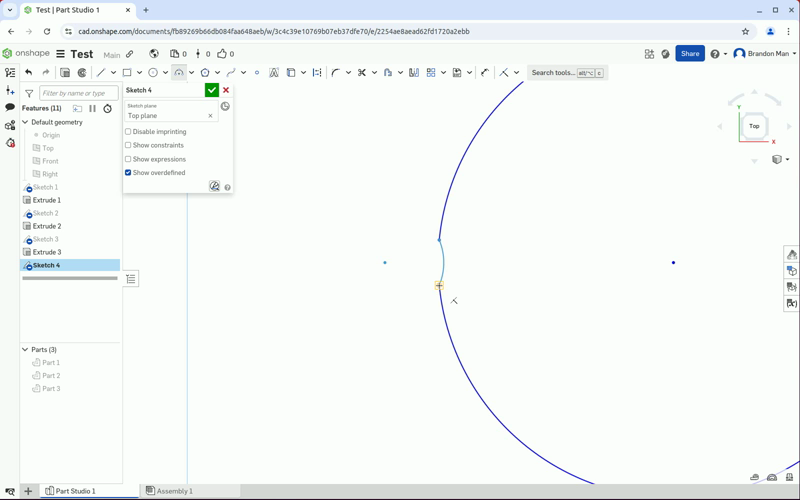
click(439, 285)
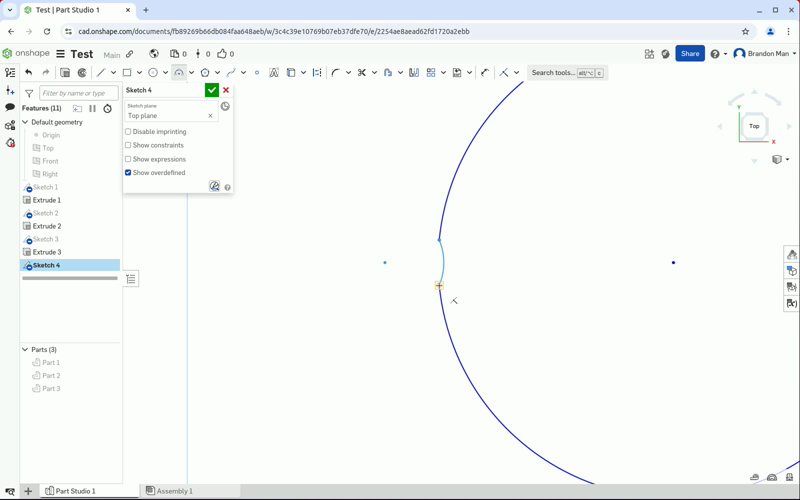
scroll(-6)
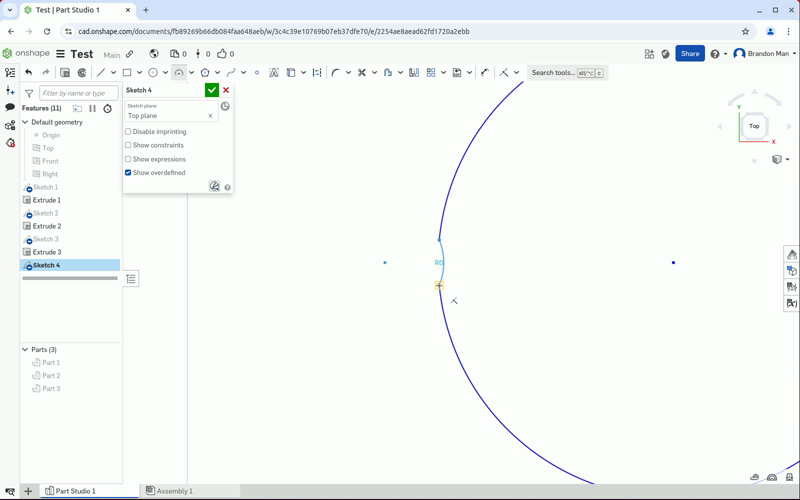
scroll(-6)
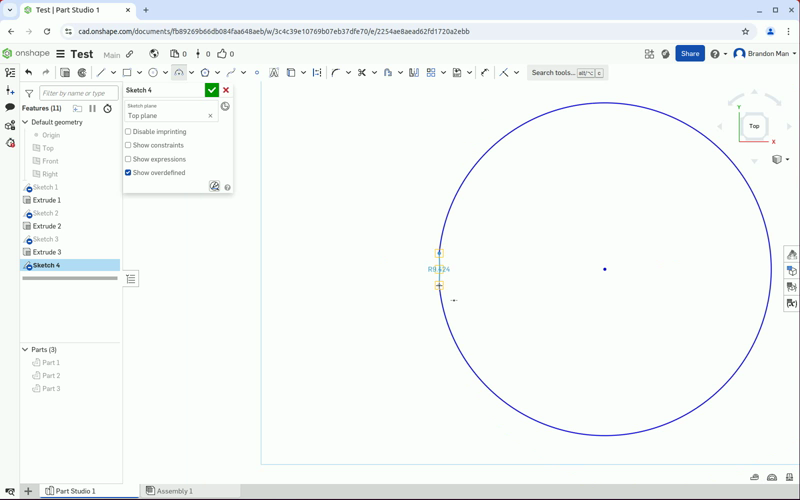
scroll(-6)
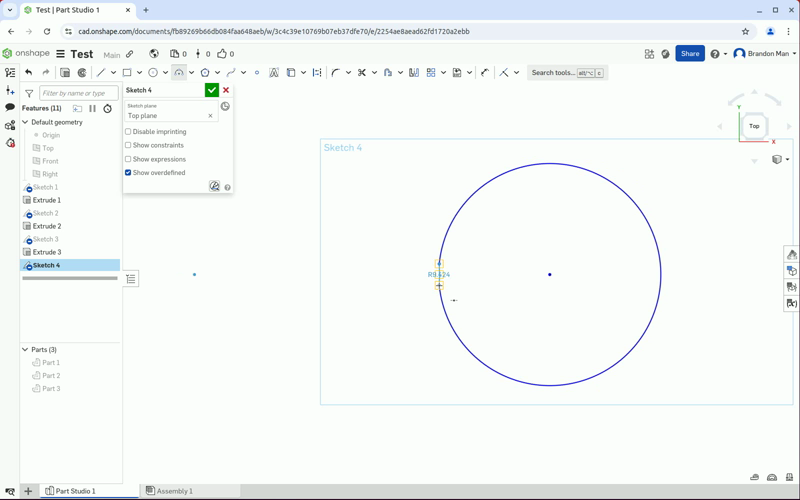
scroll(-6)
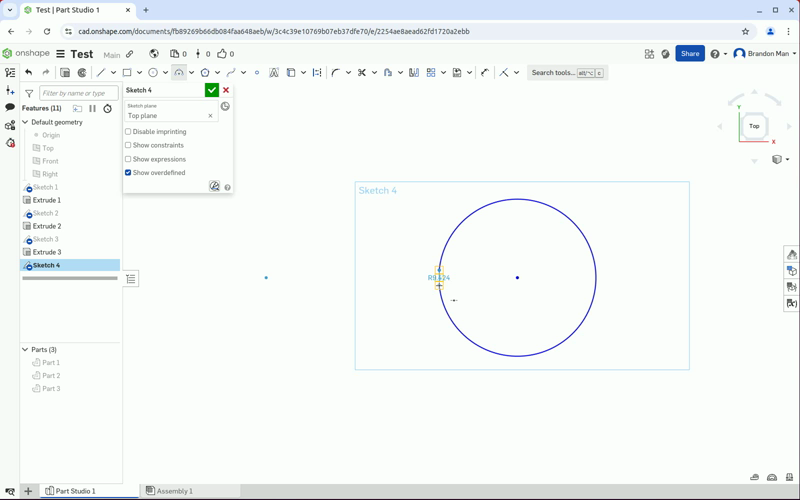
scroll(-6)
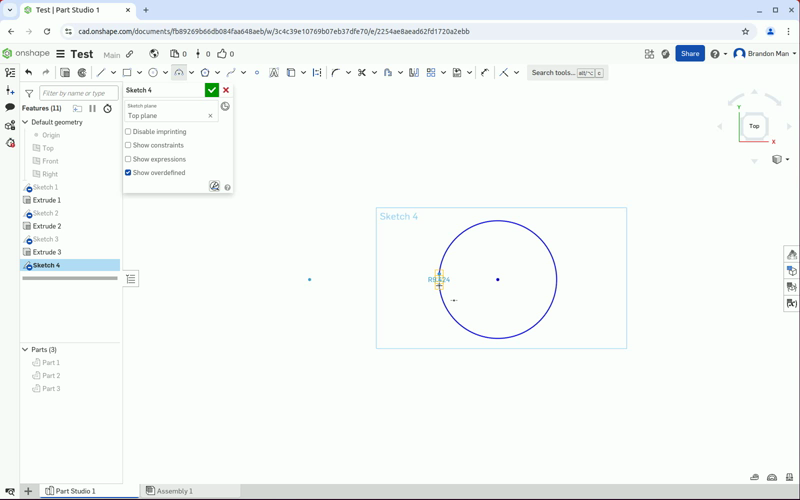
scroll(-6)
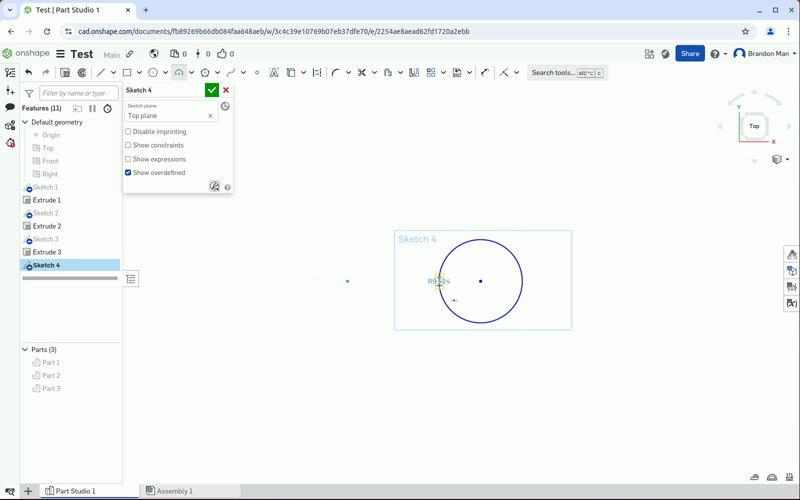
scroll(-6)
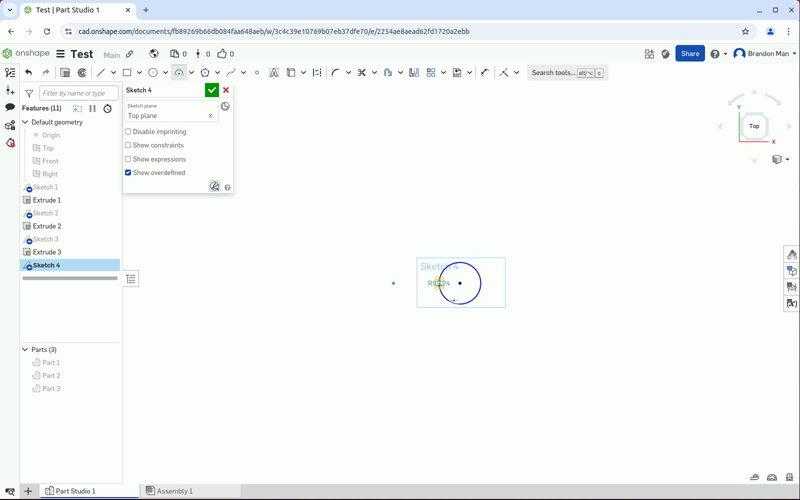
key_down(shift)
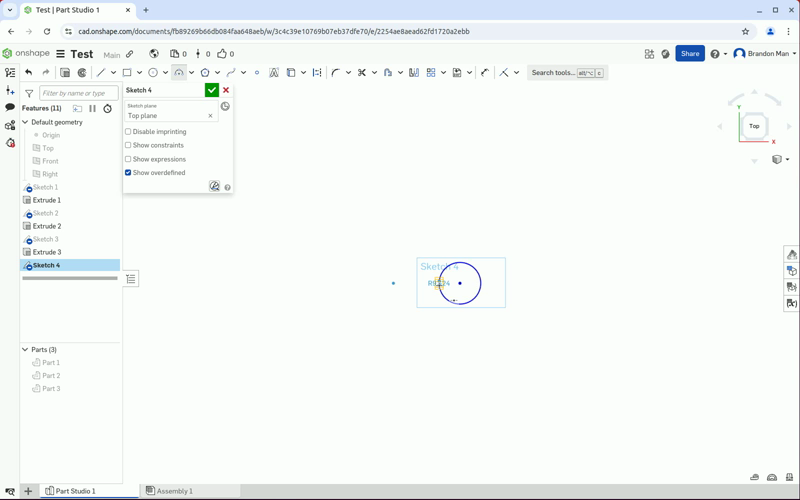
mouse_move(444, 283)
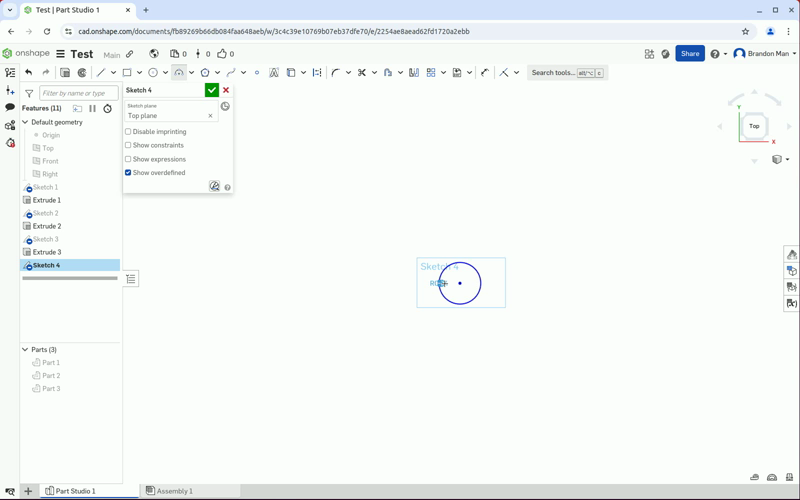
scroll(6)
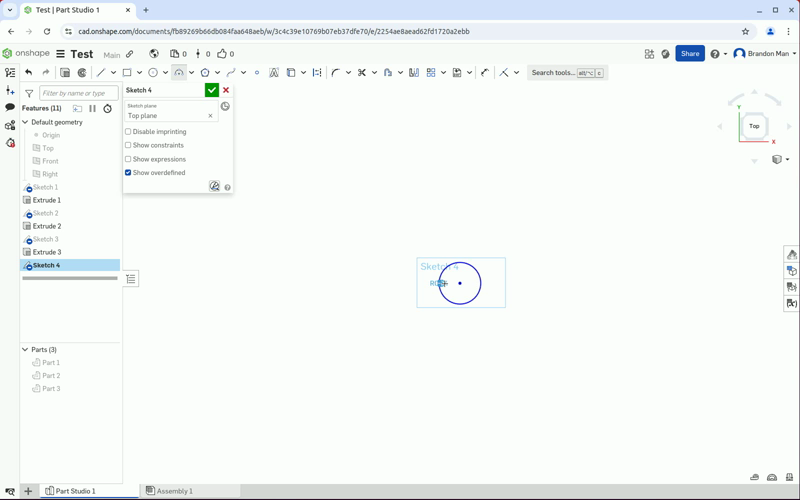
scroll(6)
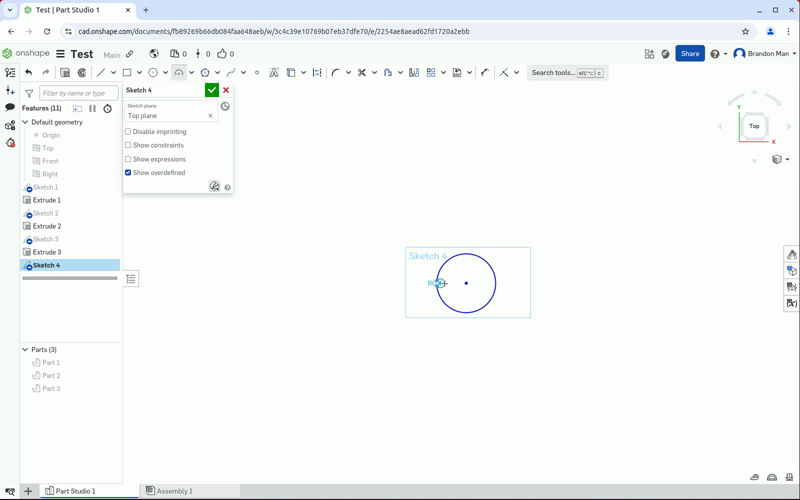
scroll(6)
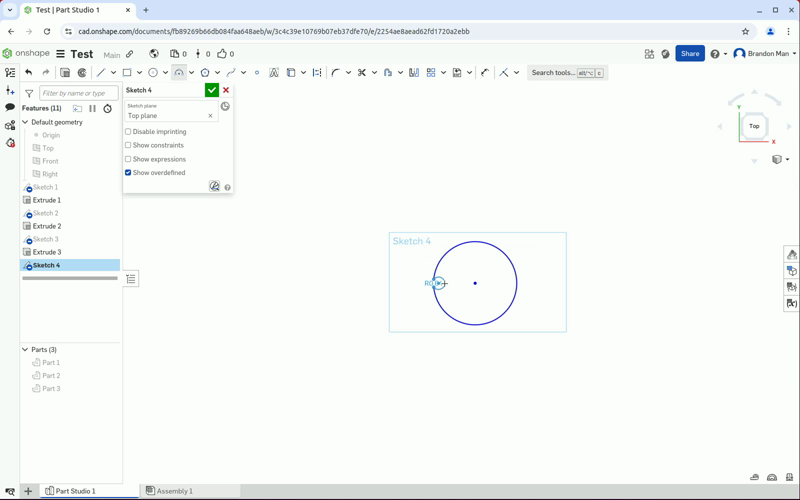
scroll(6)
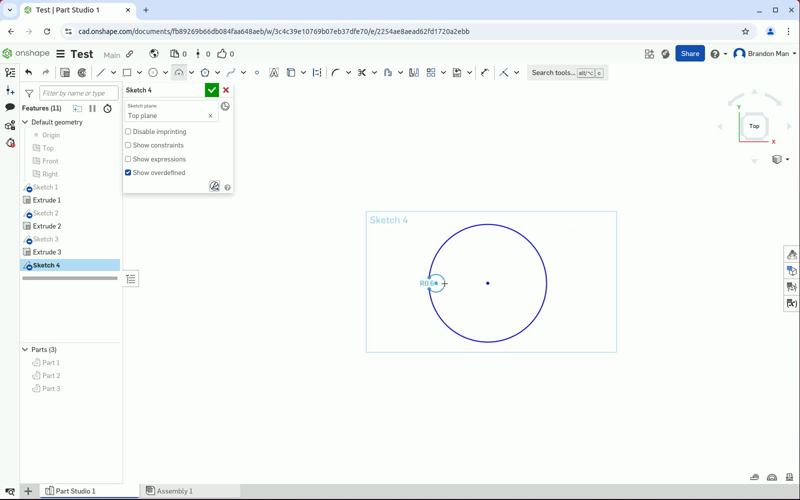
scroll(6)
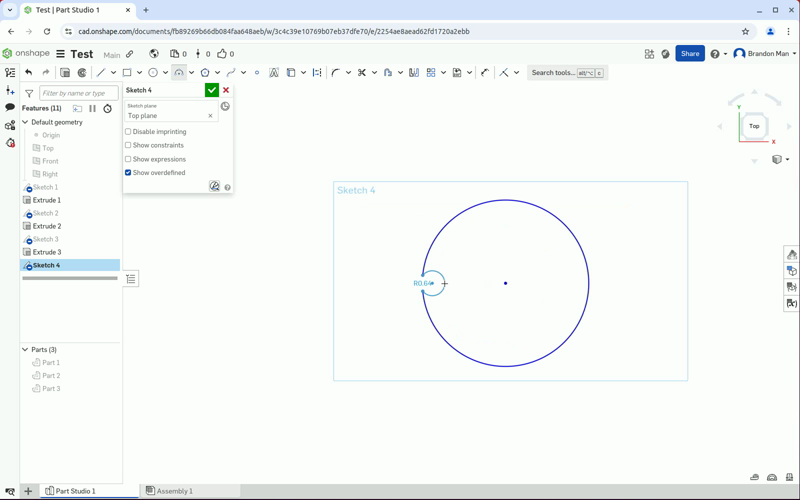
scroll(6)
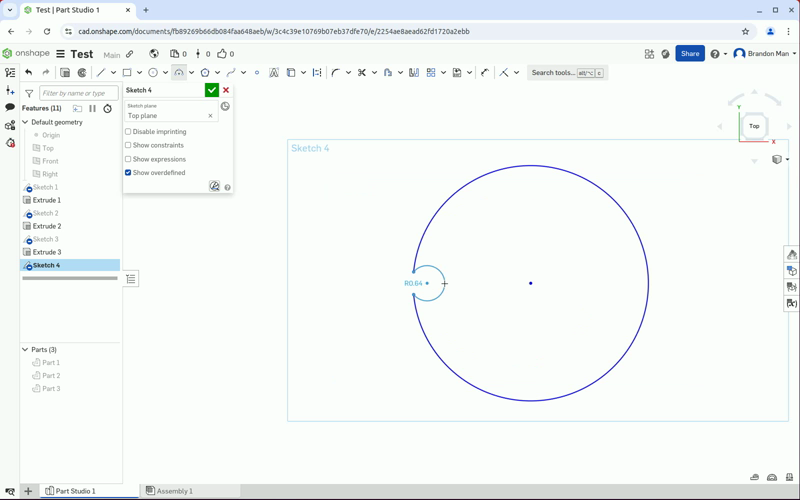
scroll(6)
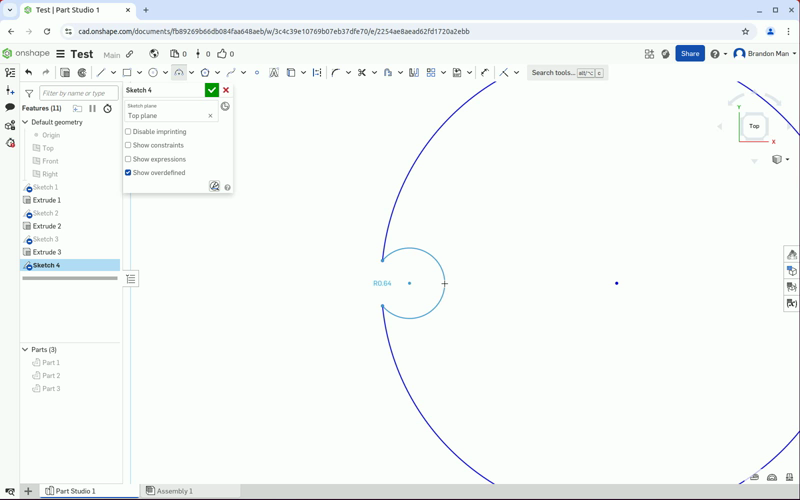
click(444, 283)
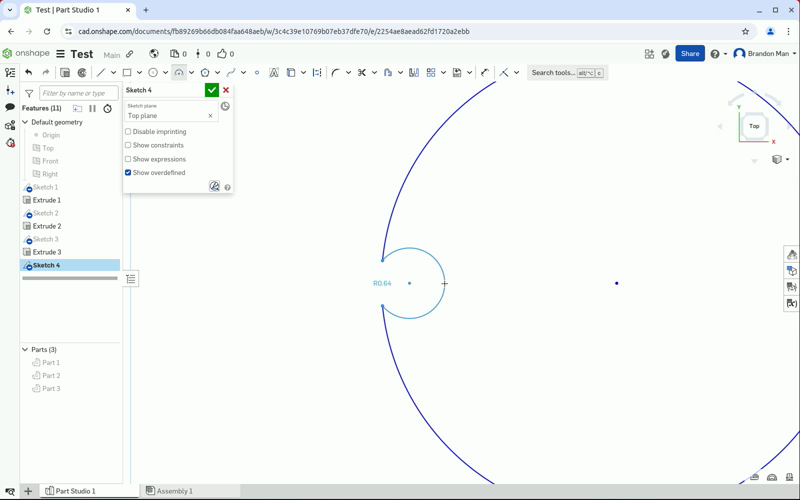
scroll(-6)
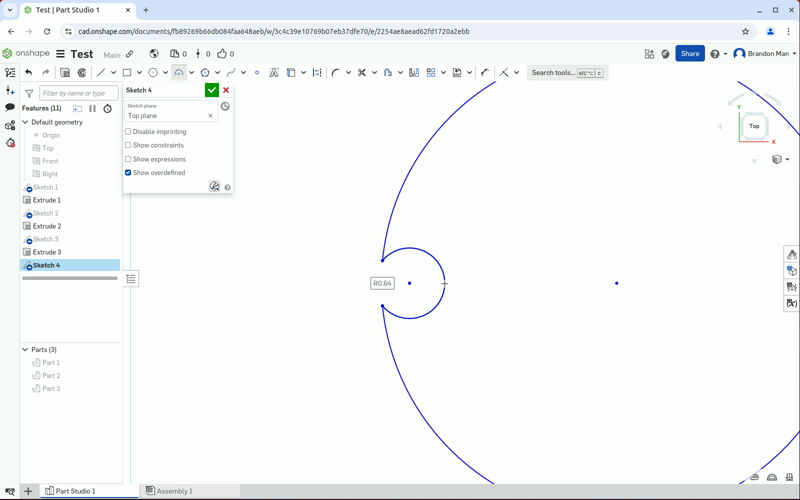
scroll(-6)
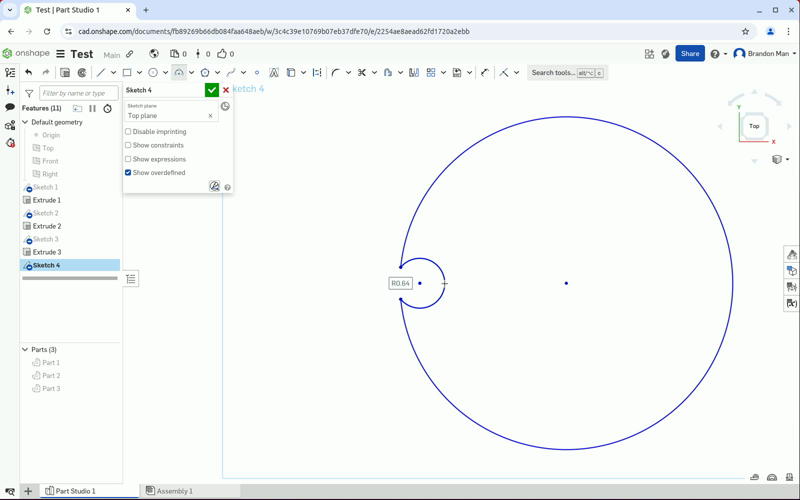
scroll(-6)
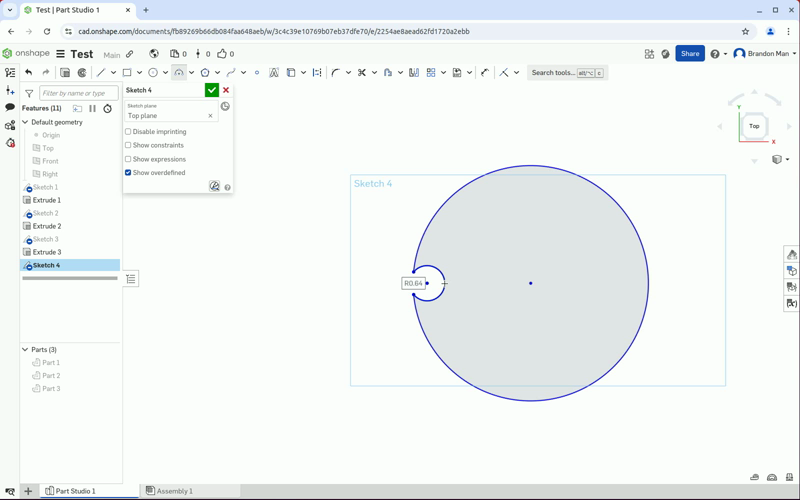
scroll(-6)
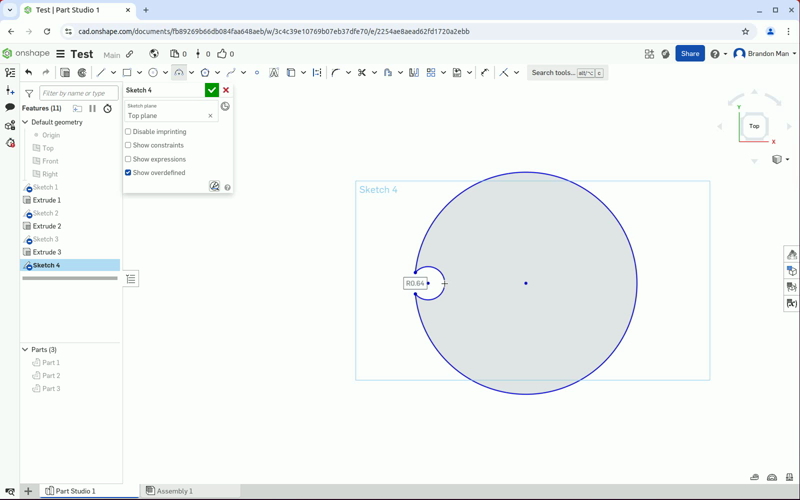
scroll(-6)
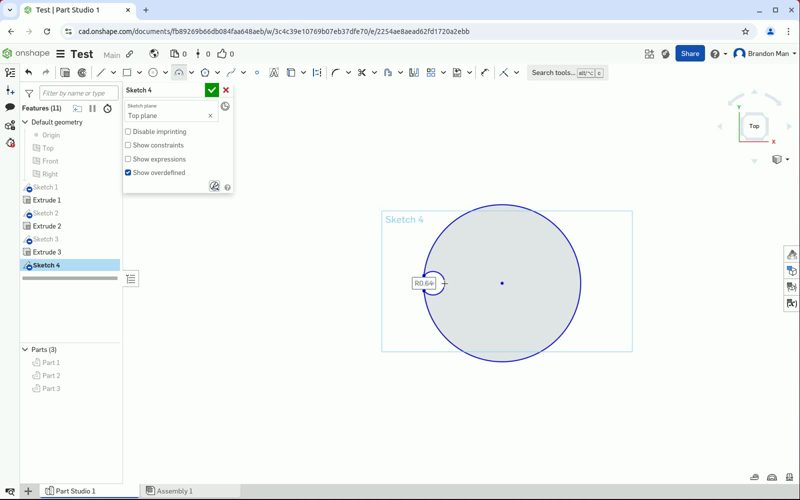
scroll(-6)
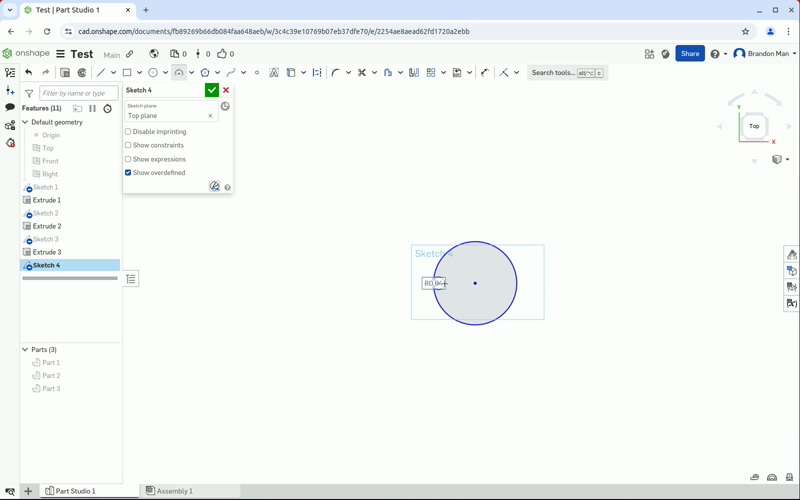
scroll(-6)
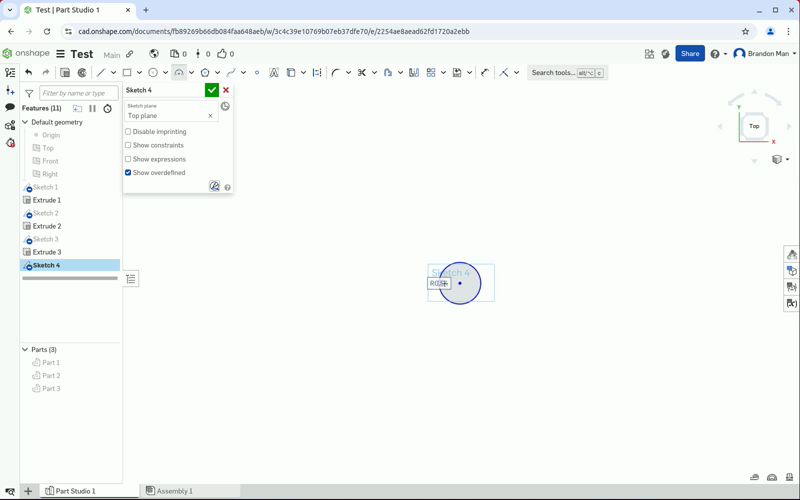
key_up(shift)
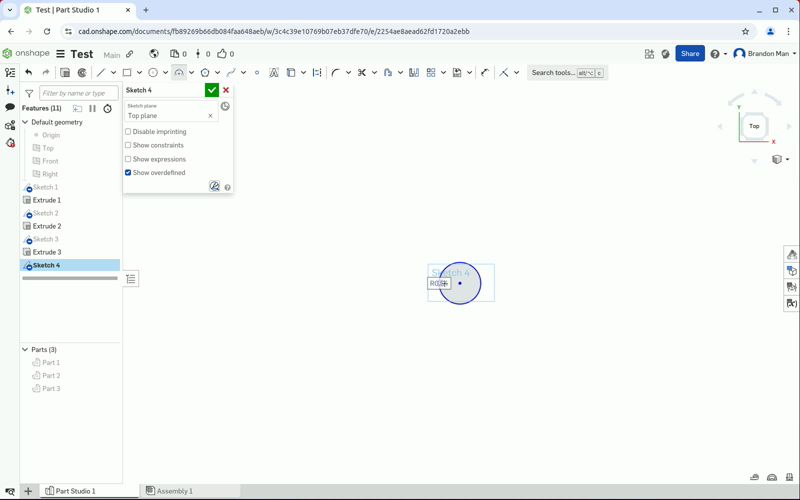
key(esc)
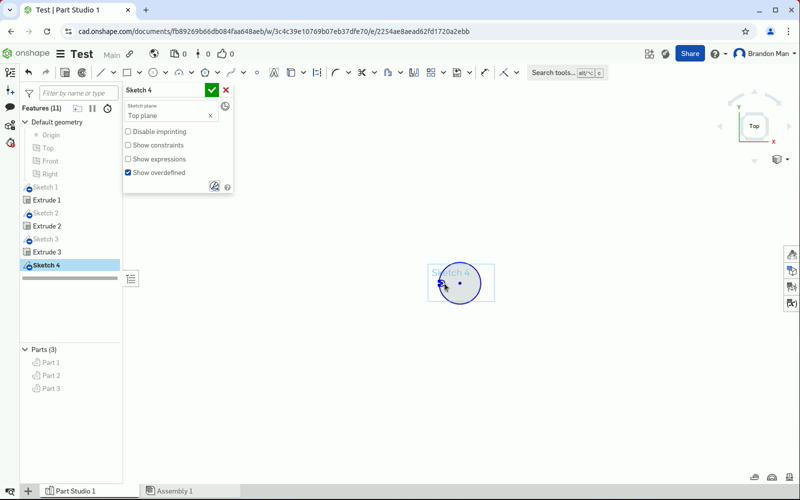
key(c)
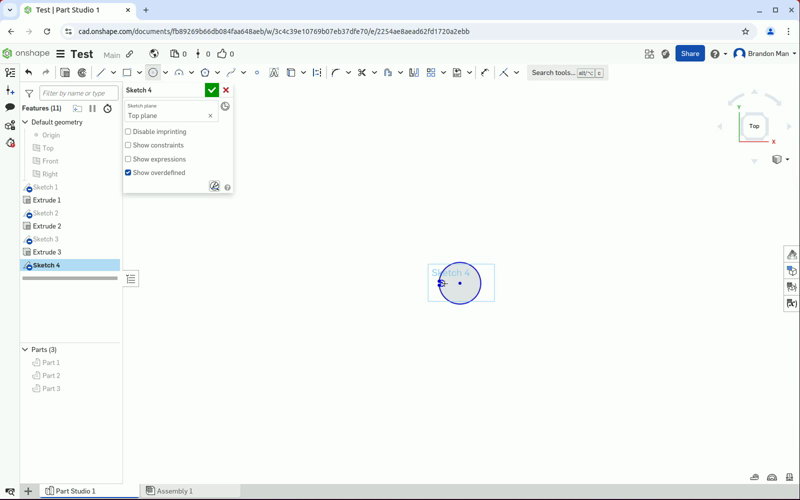
key_down(shift)
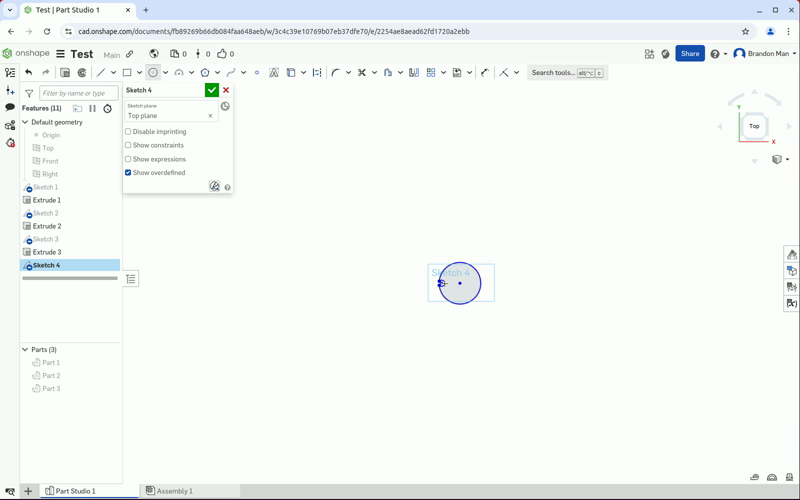
mouse_move(460, 283)
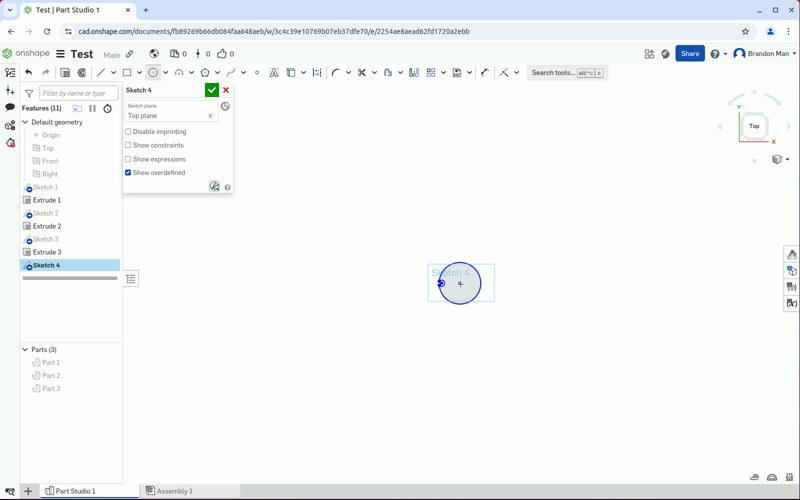
scroll(6)
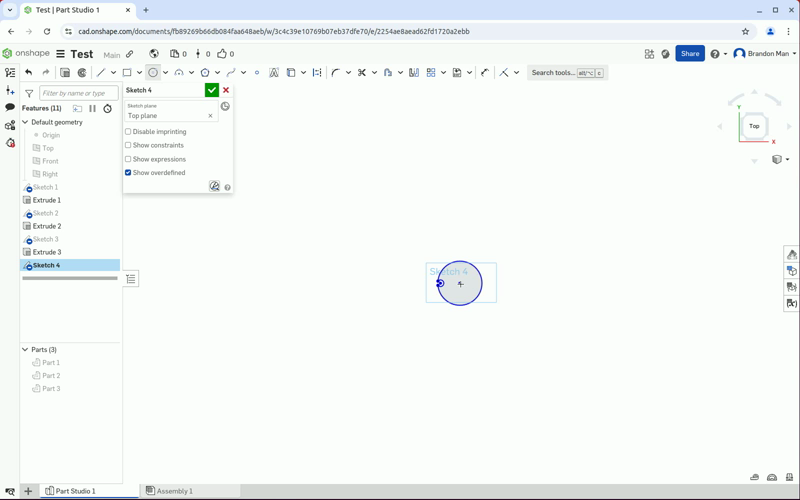
scroll(6)
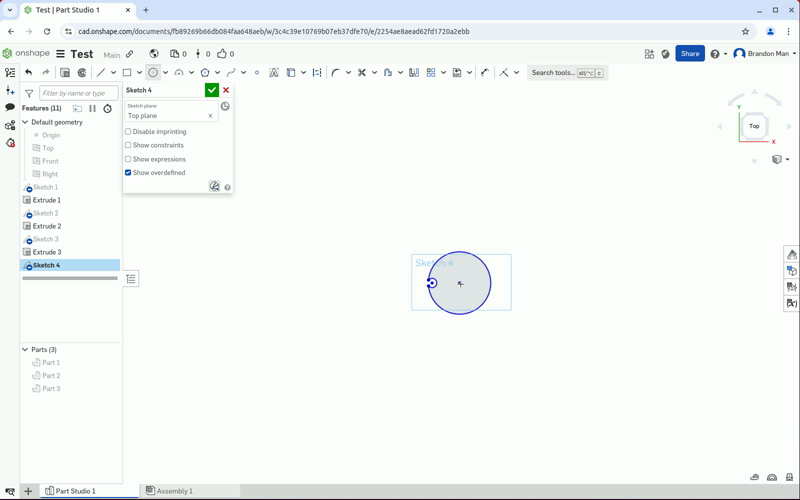
scroll(6)
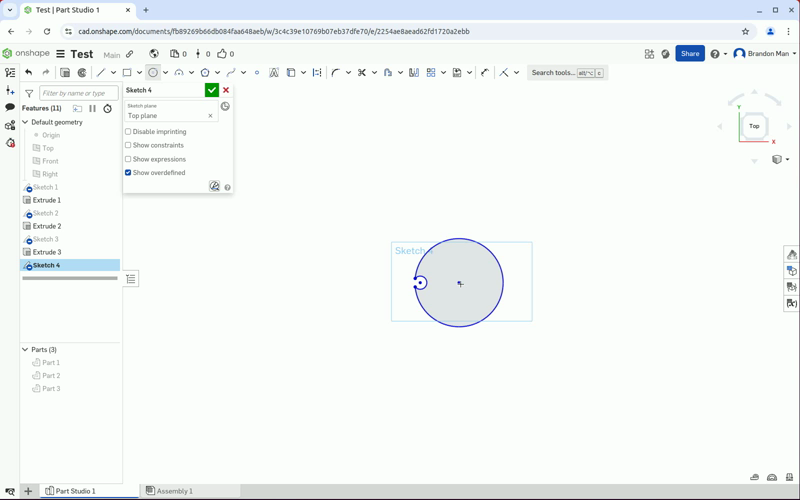
scroll(6)
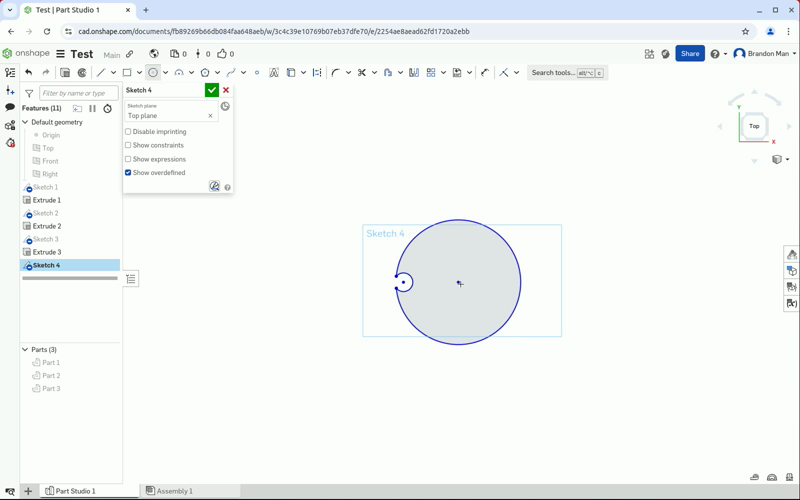
scroll(6)
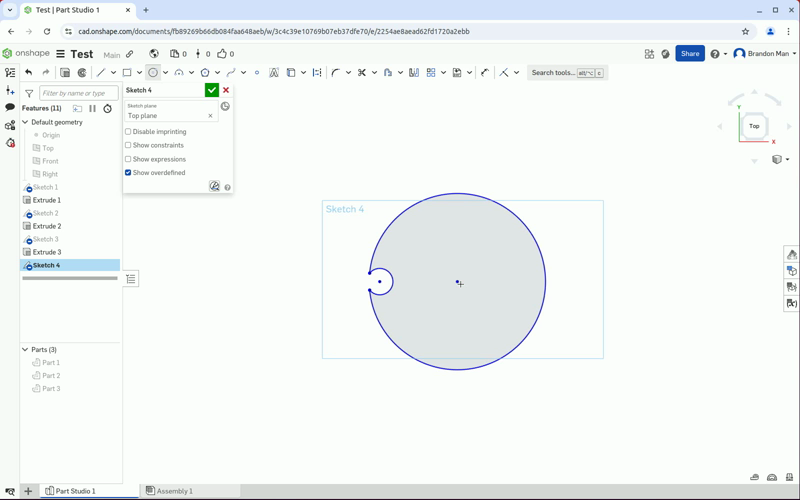
scroll(6)
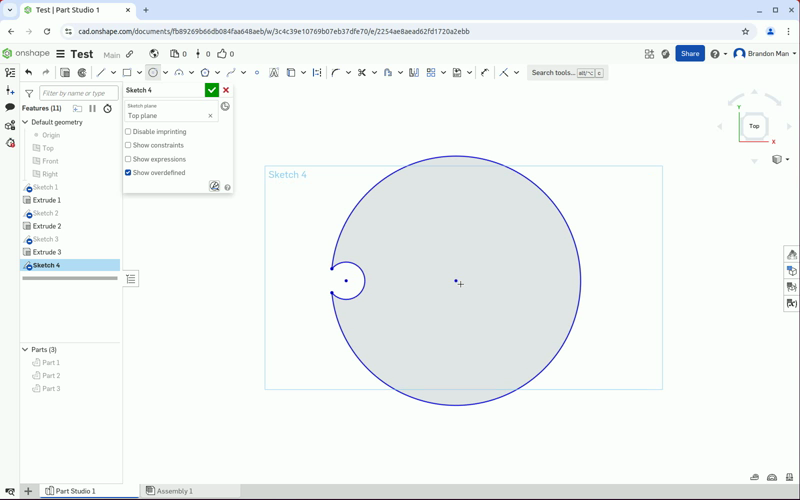
scroll(6)
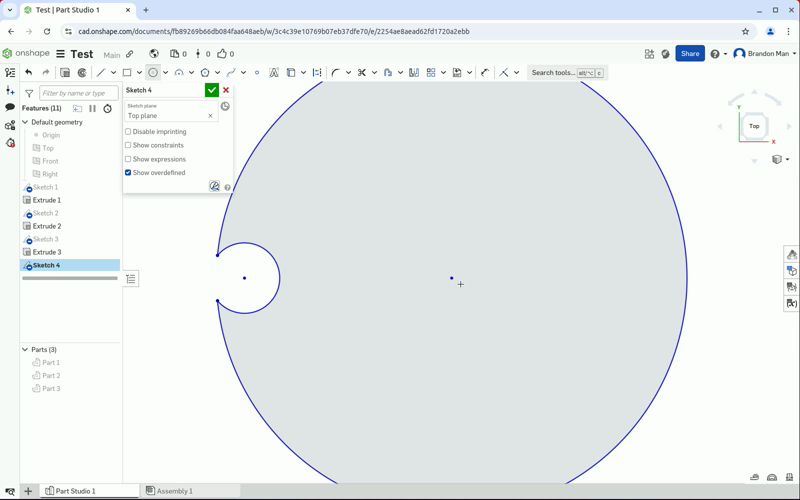
click(460, 283)
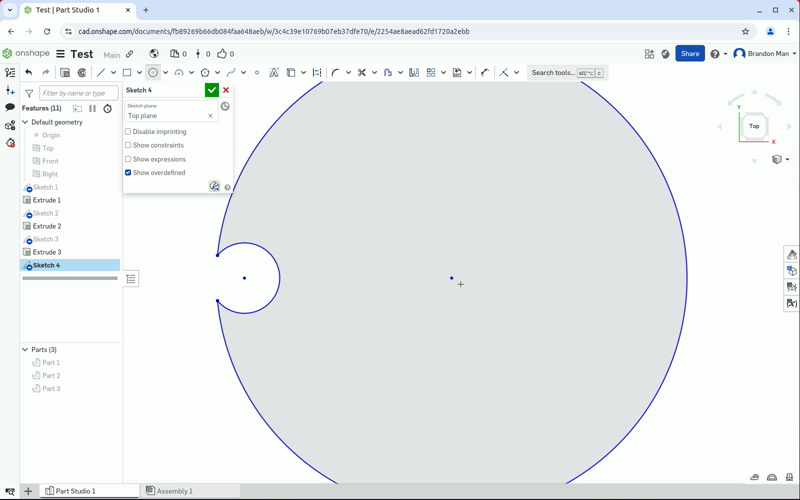
scroll(-6)
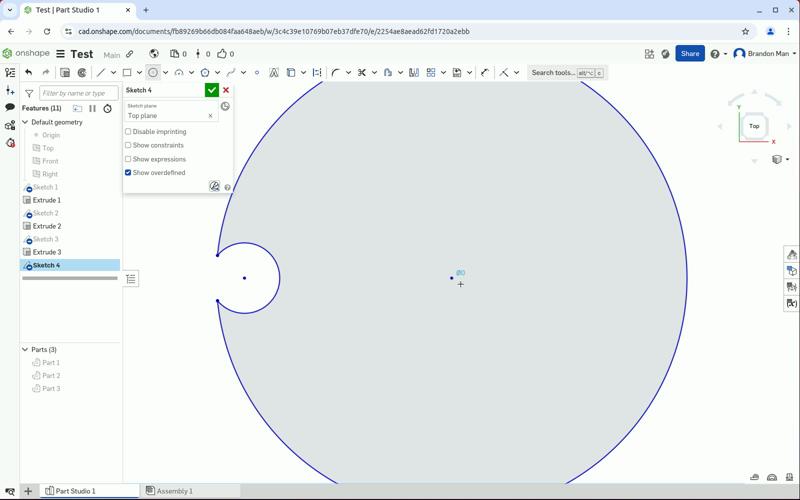
scroll(-6)
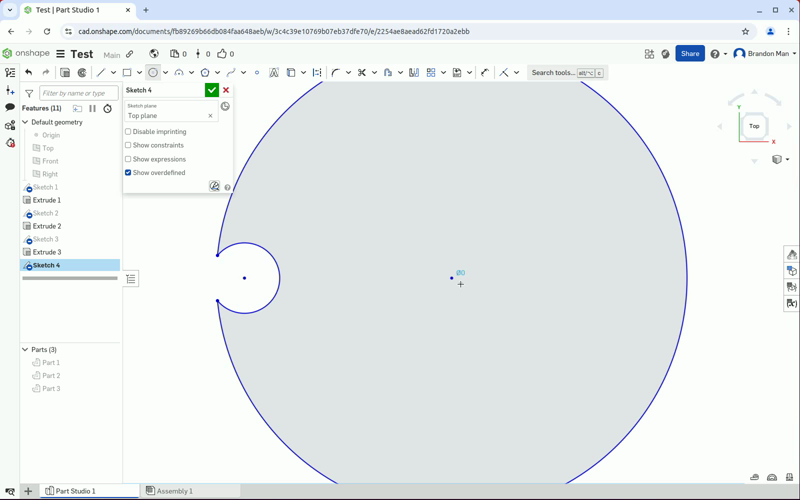
scroll(-6)
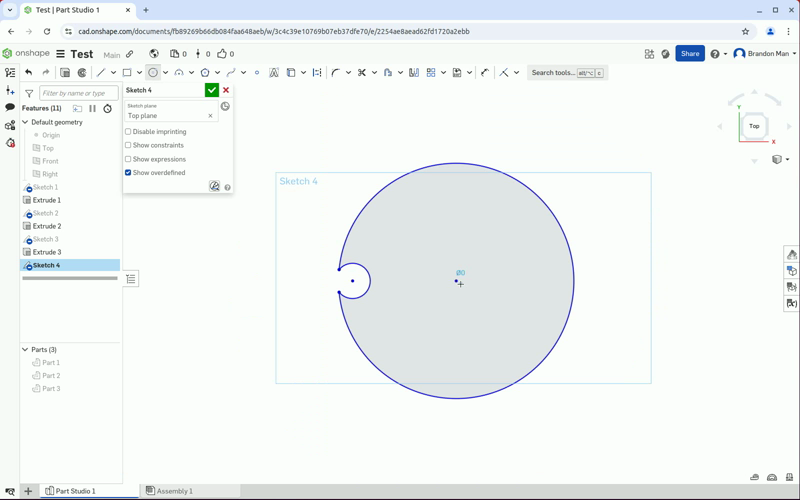
scroll(-6)
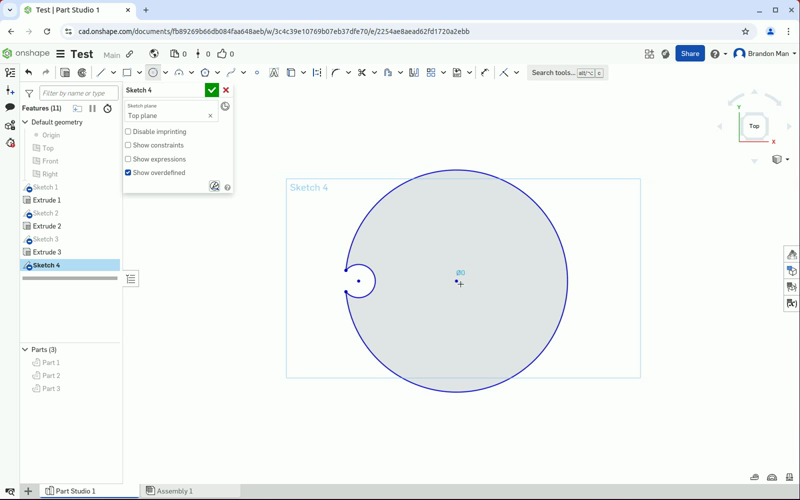
scroll(-6)
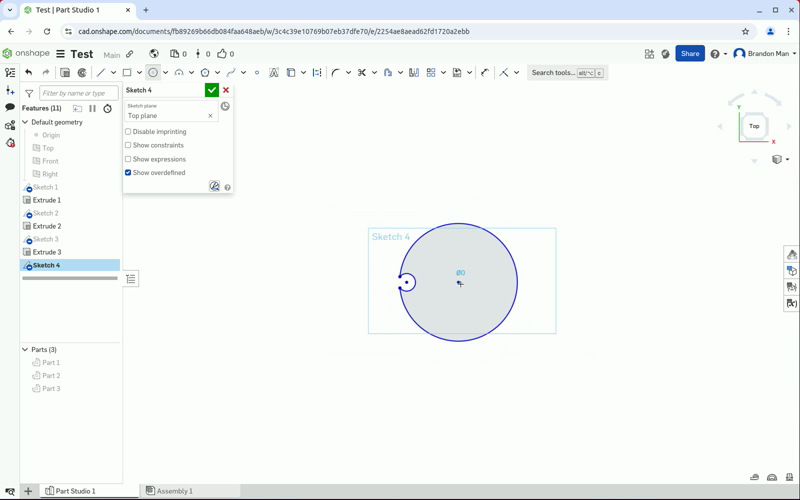
scroll(-6)
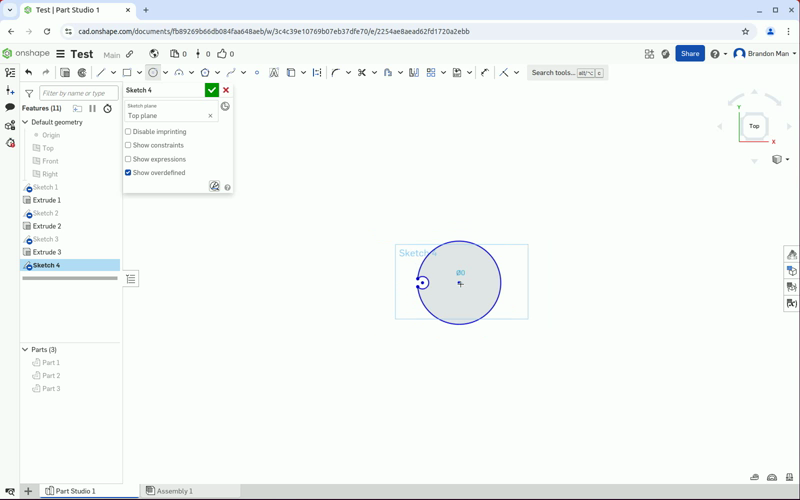
scroll(-6)
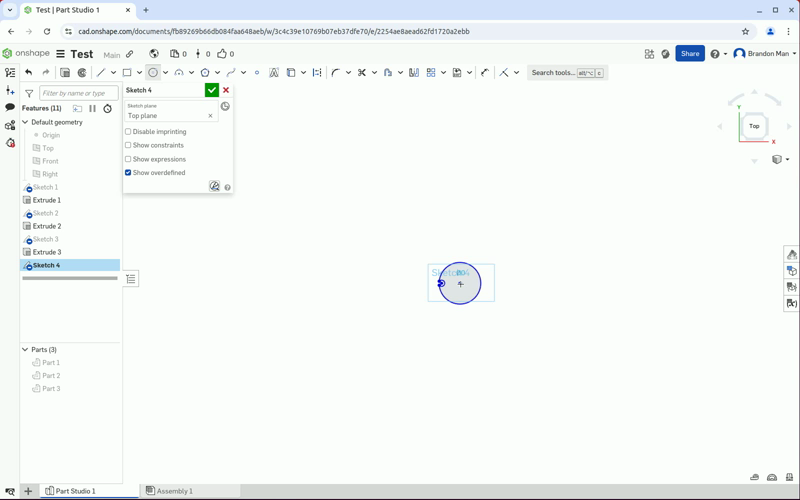
key_up(shift)
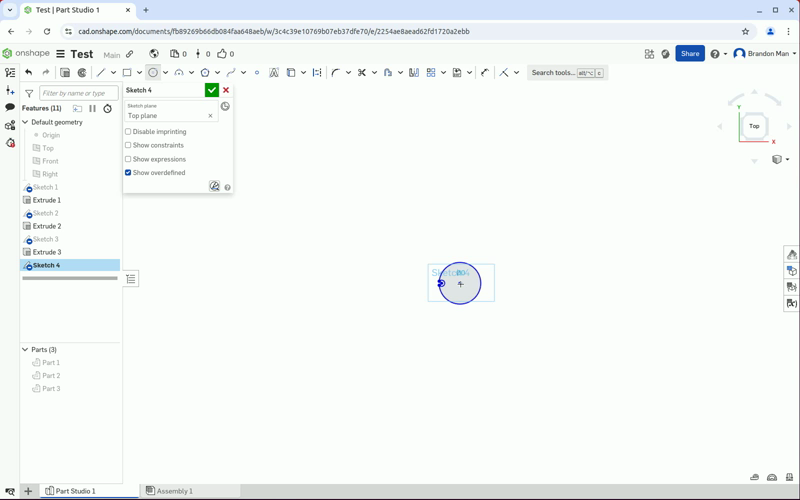
mouse_move(472, 283)
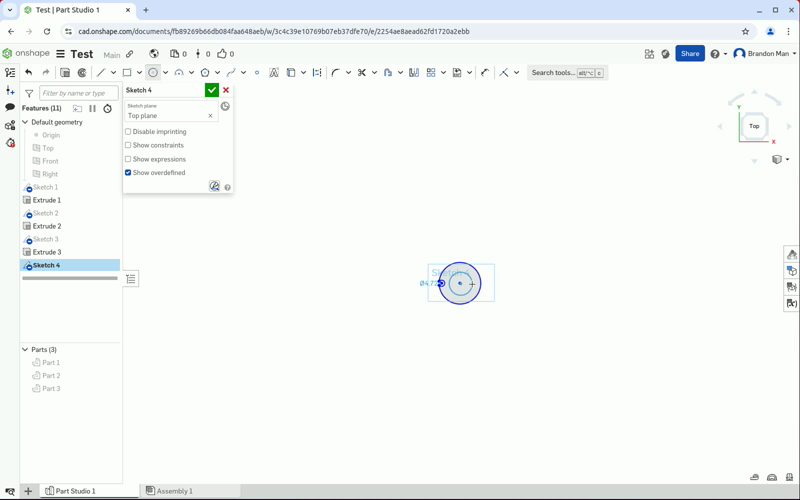
click(472, 283)
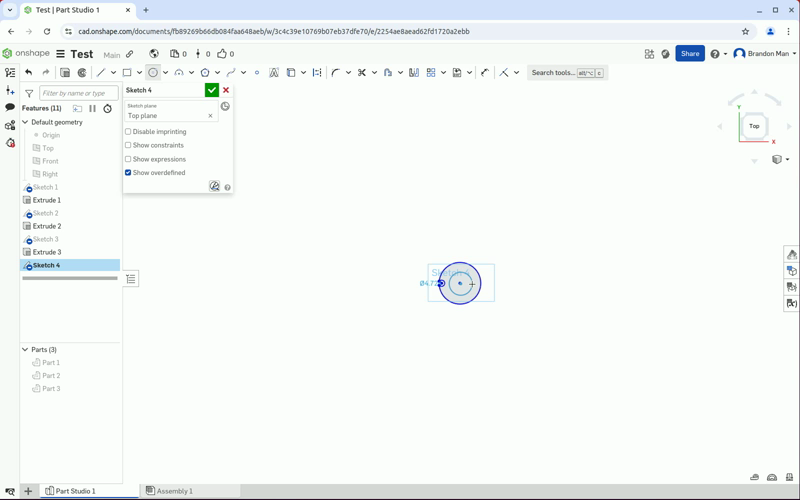
key(esc)
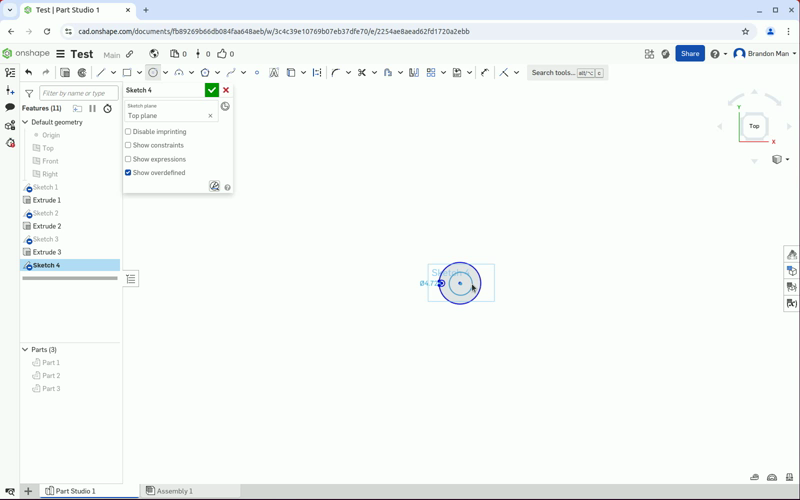
mouse_move(459, 299)
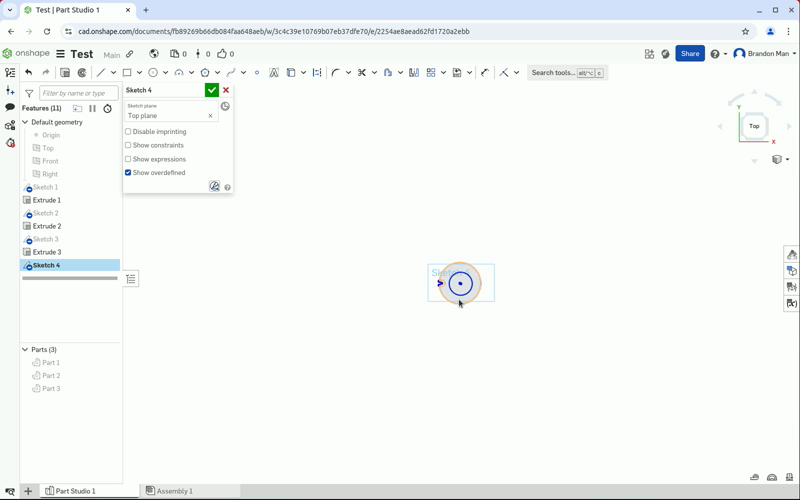
scroll(6)
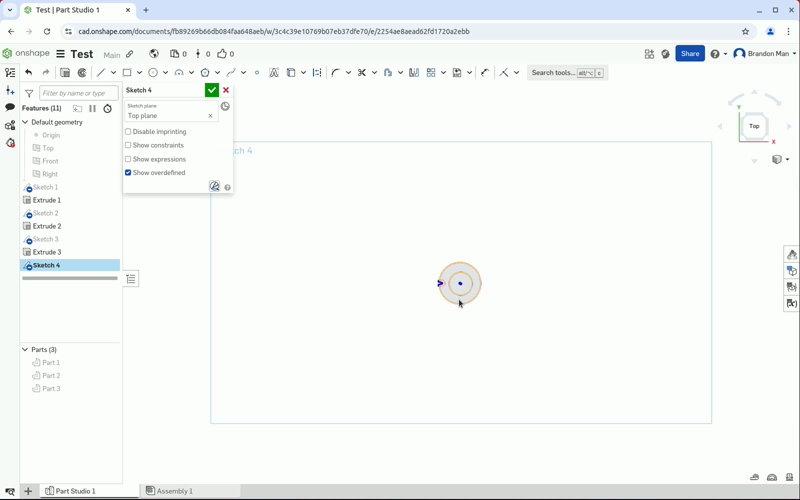
scroll(6)
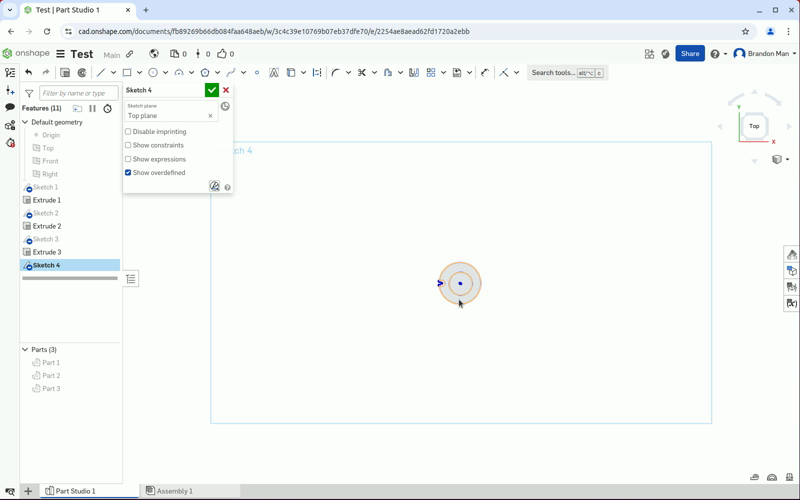
scroll(6)
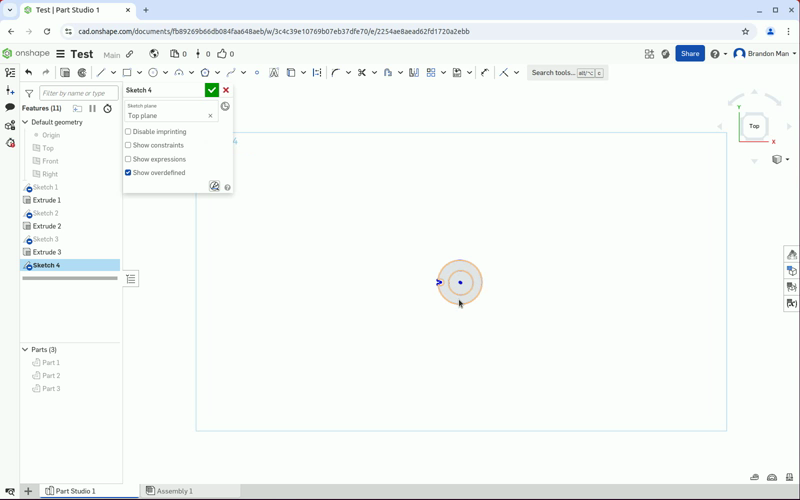
scroll(6)
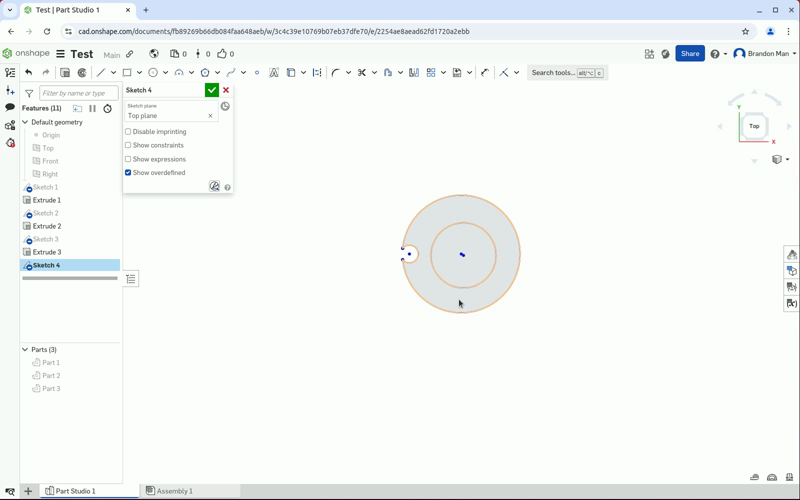
scroll(6)
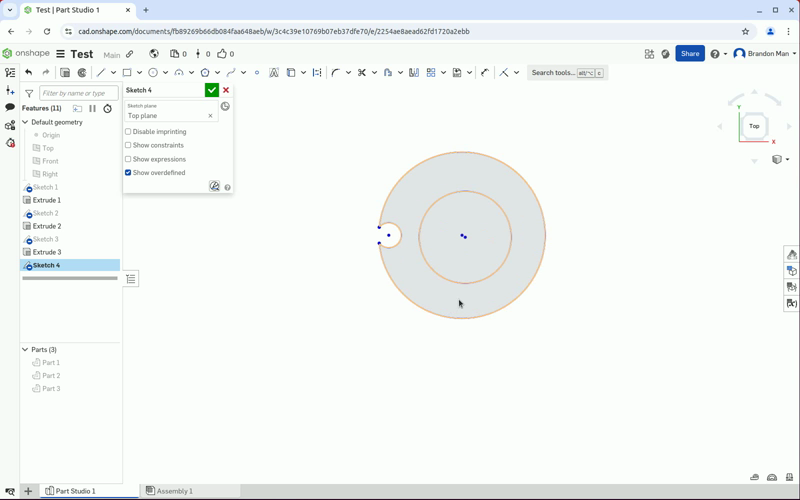
scroll(6)
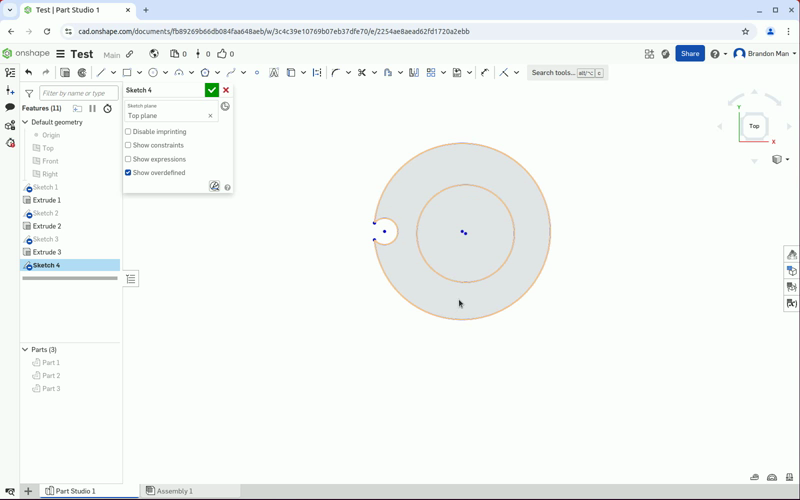
scroll(6)
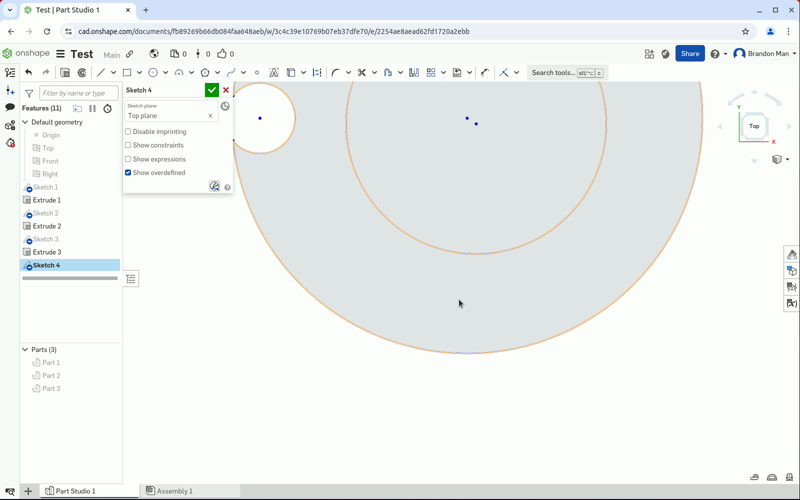
click(459, 299)
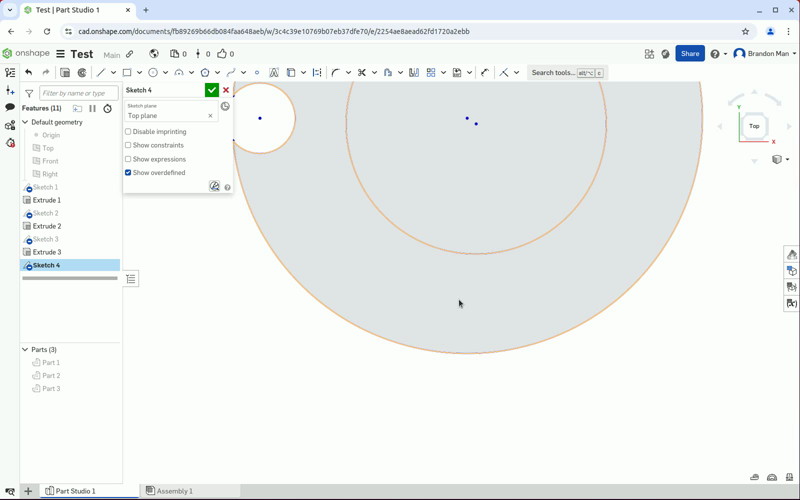
scroll(-6)
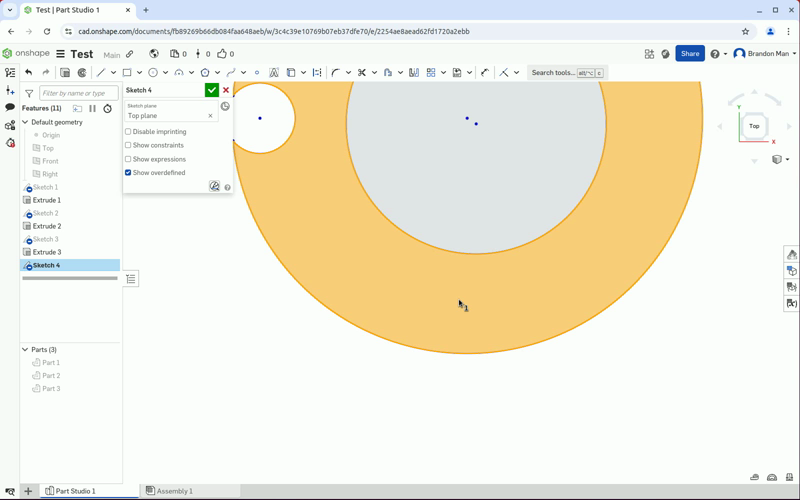
scroll(-6)
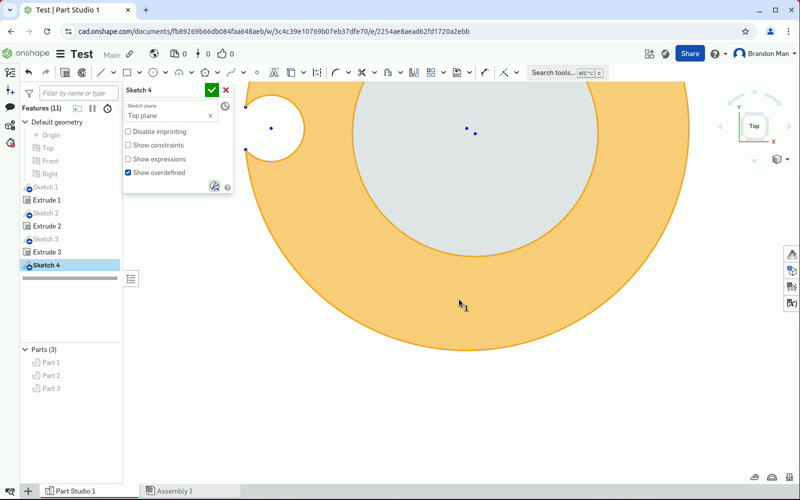
scroll(-6)
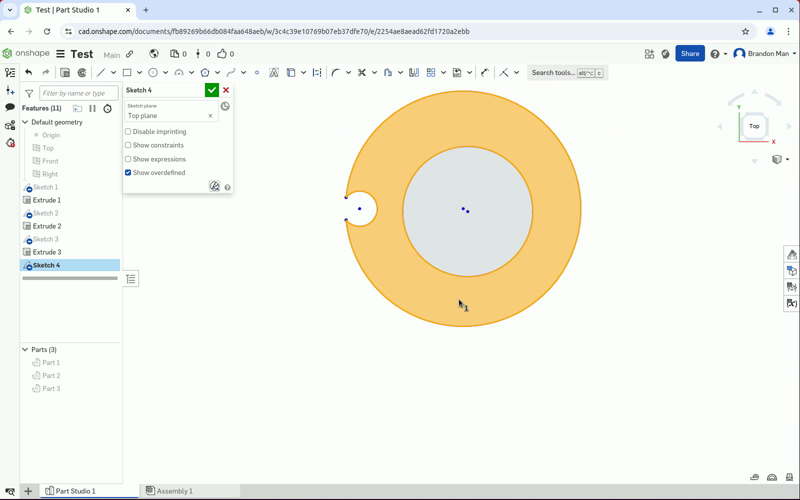
scroll(-6)
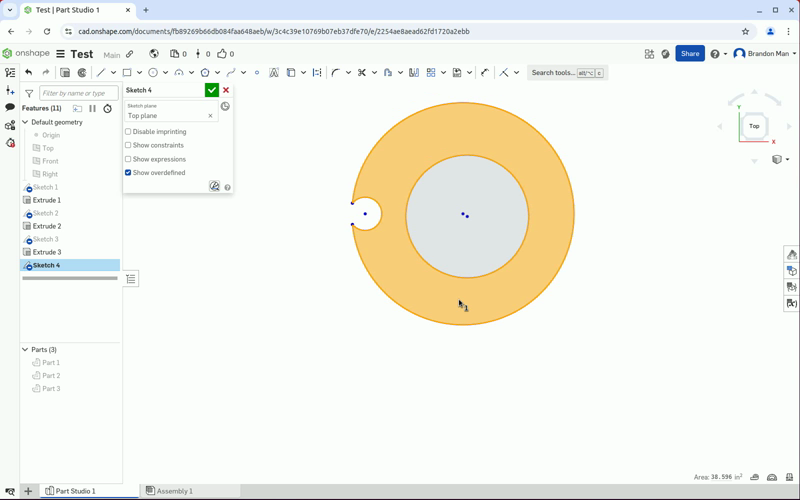
scroll(-6)
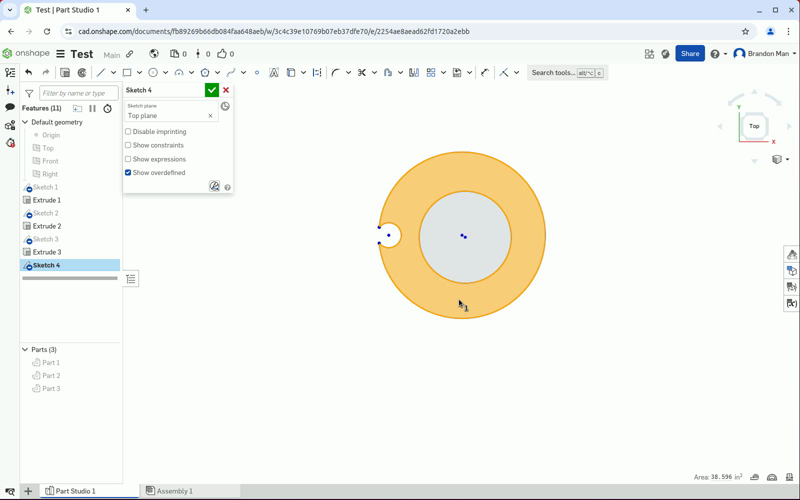
scroll(-6)
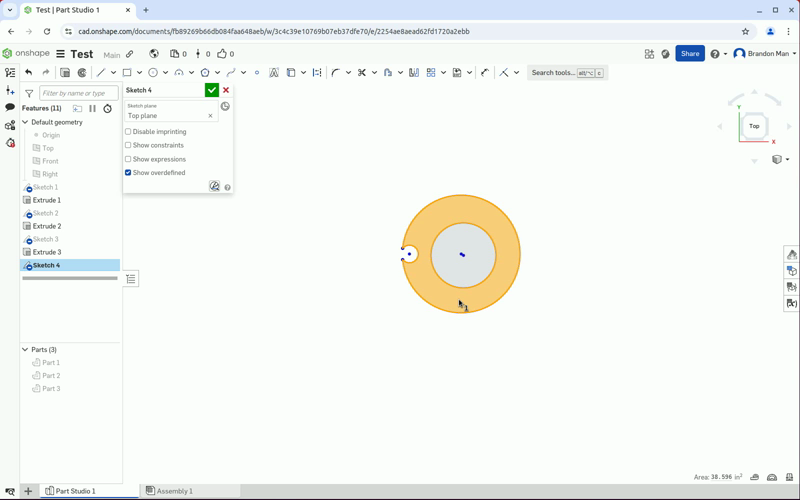
scroll(-6)
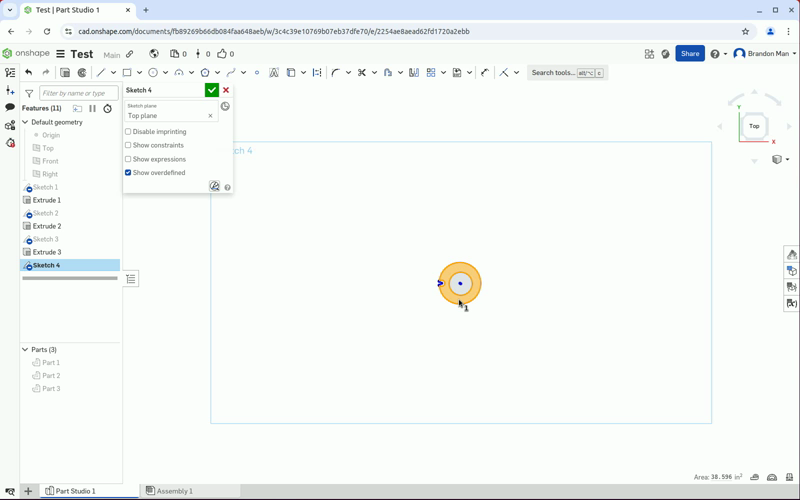
mouse_move(73, 352)
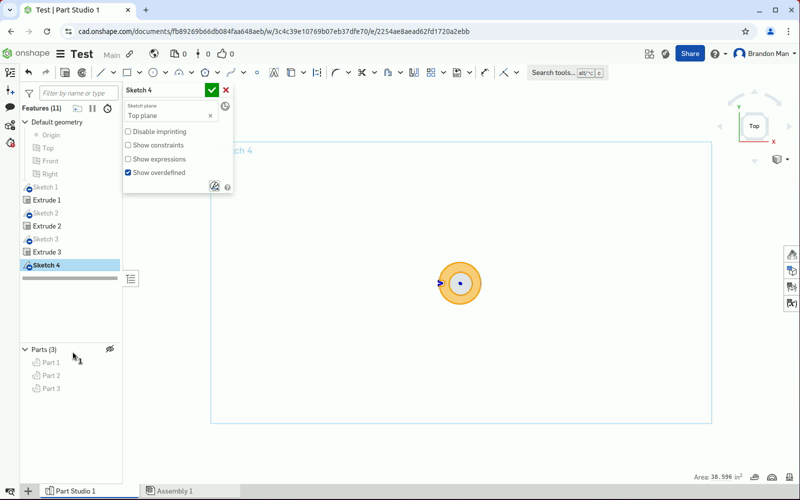
key(shift+y)
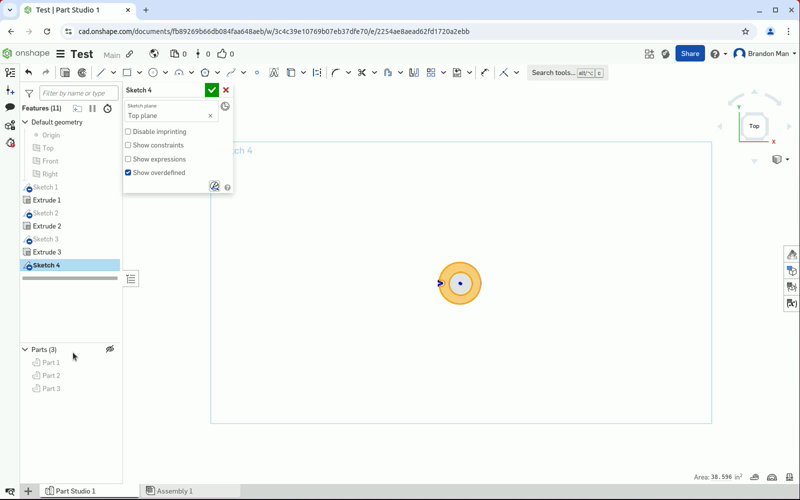
key(shift+e)
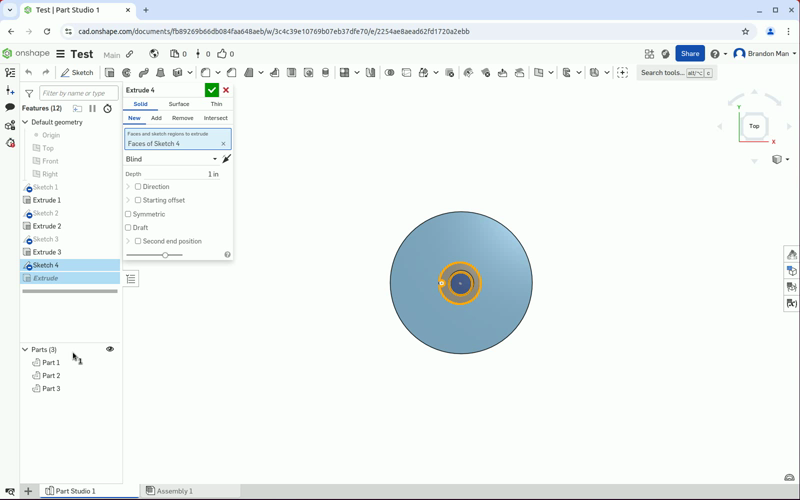
mouse_move(143, 106)
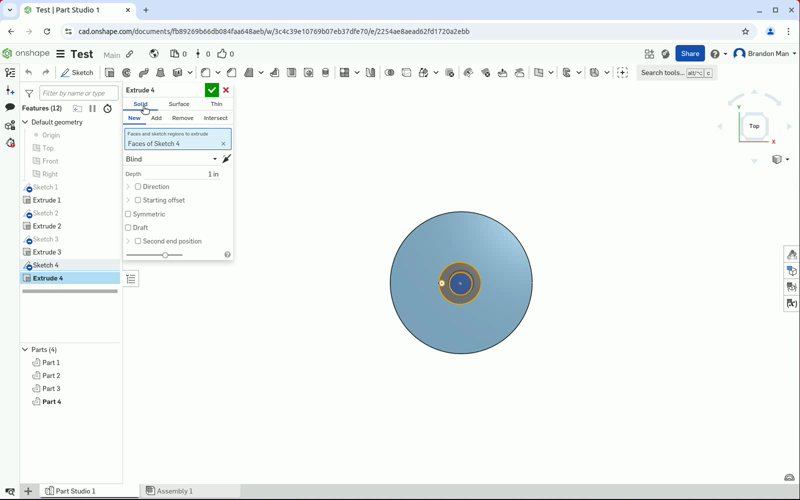
click(143, 106)
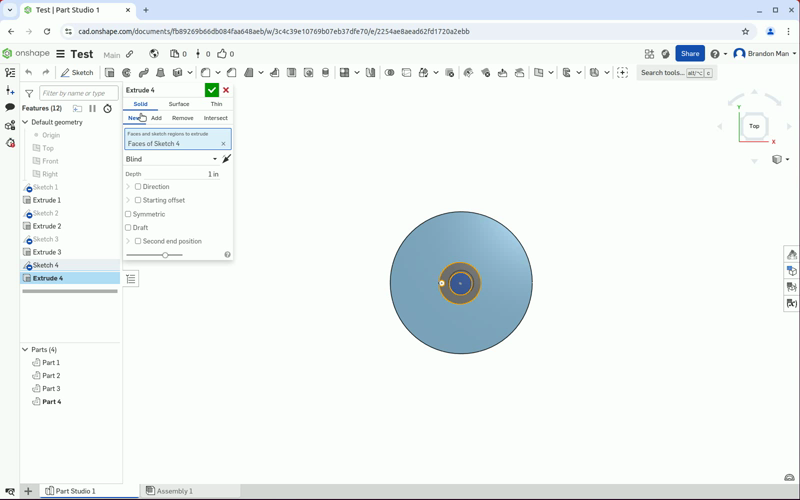
mouse_move(137, 120)
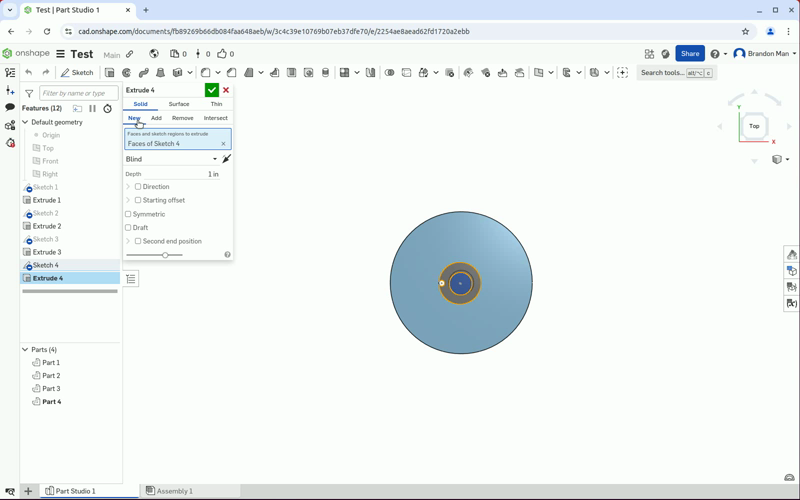
click(137, 120)
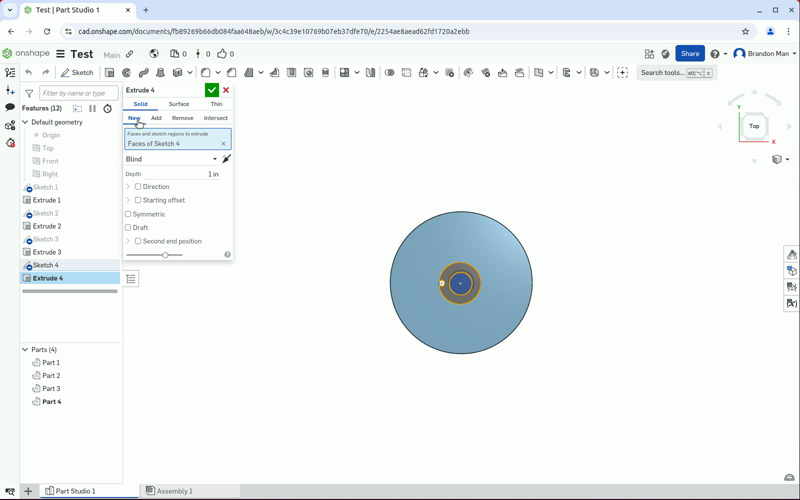
key(tab, 4)
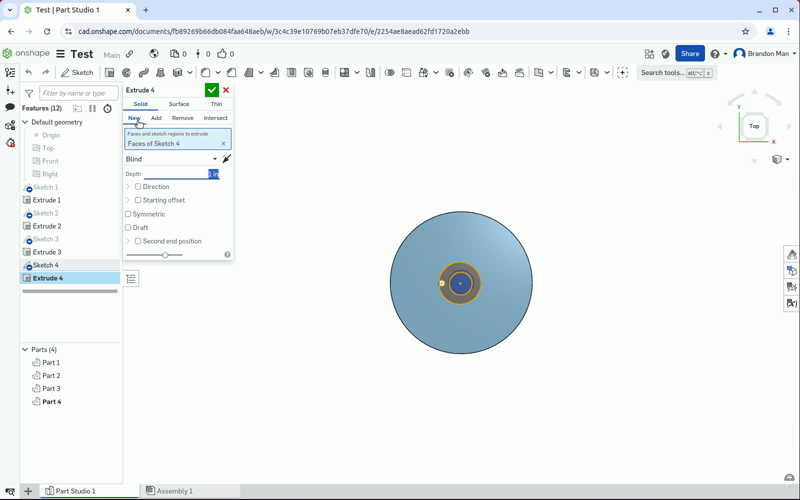
text(-14.443)
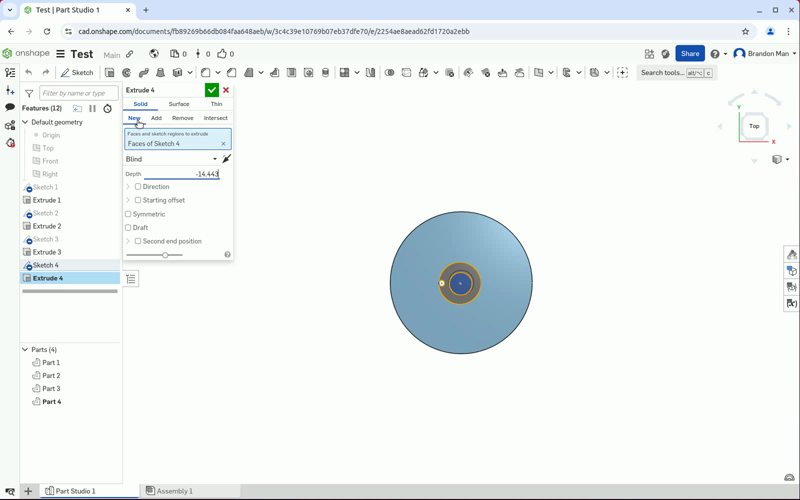
key(enter)
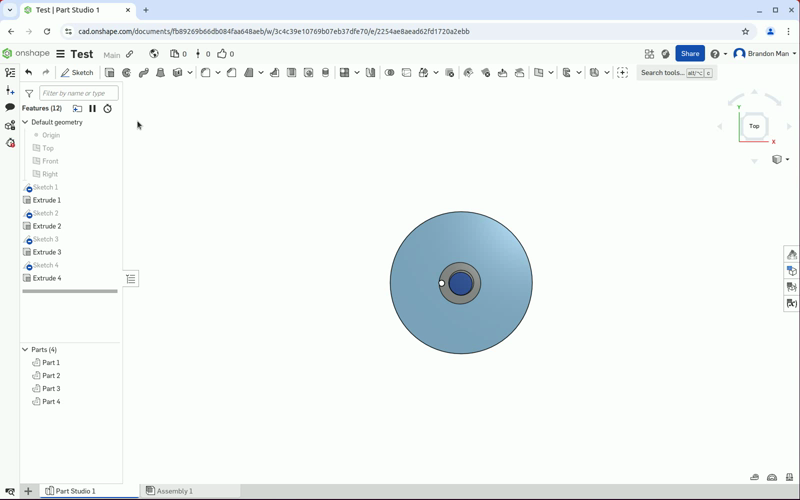
key(shift+h)
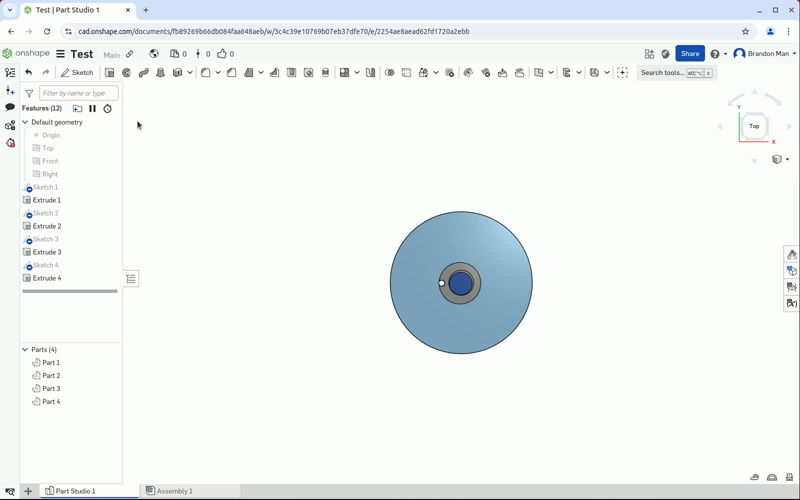
key(shift+h)
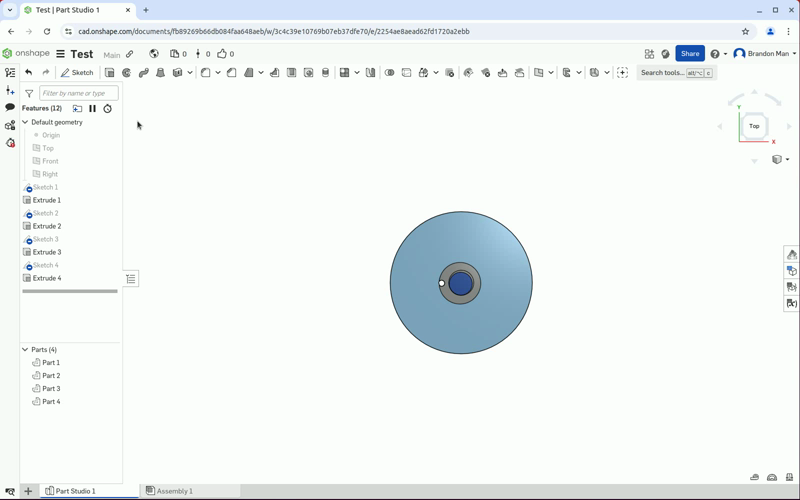
mouse_move(73, 189)
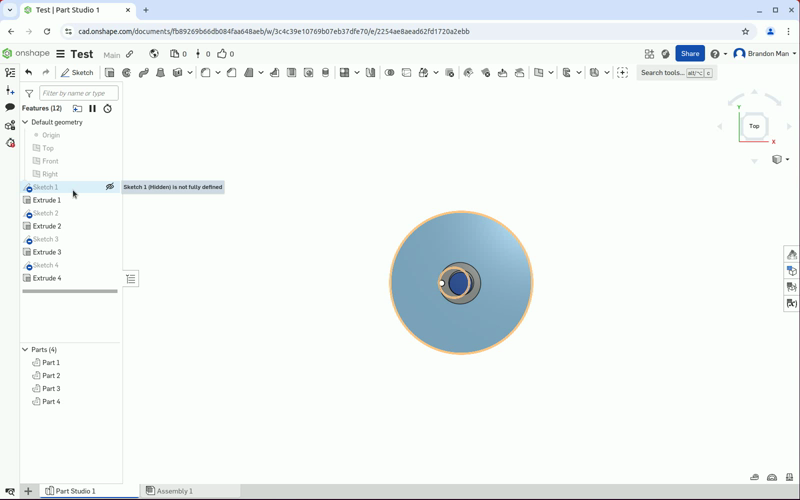
click(73, 189)
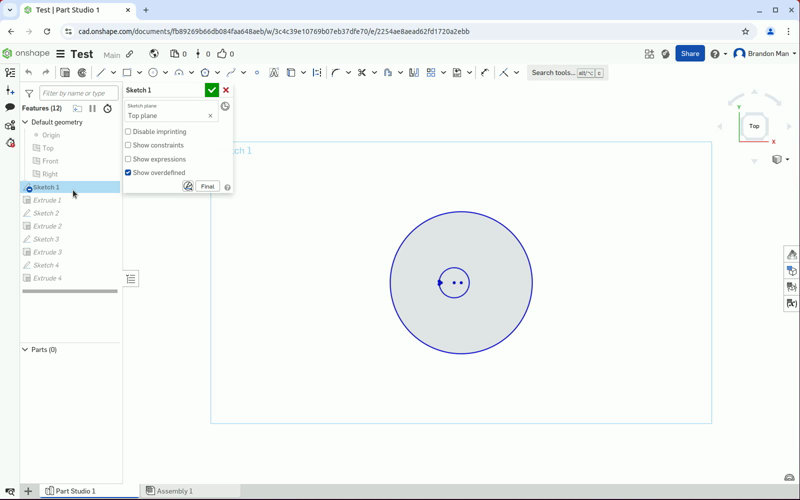
mouse_move(229, 92)
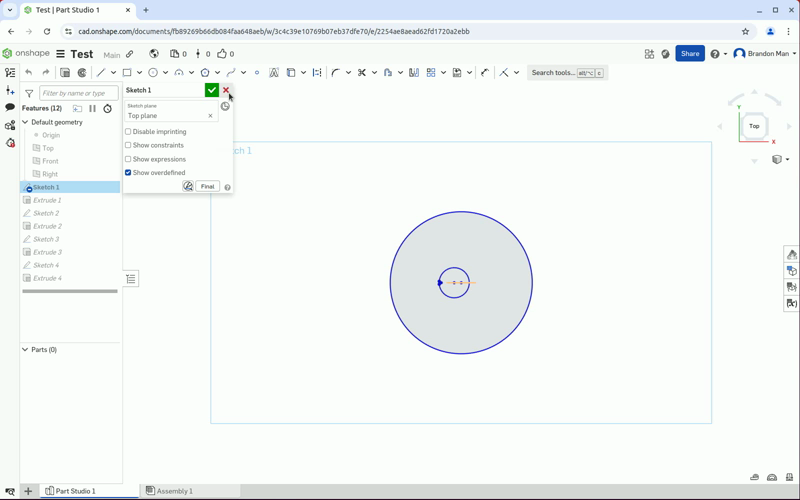
click(229, 92)
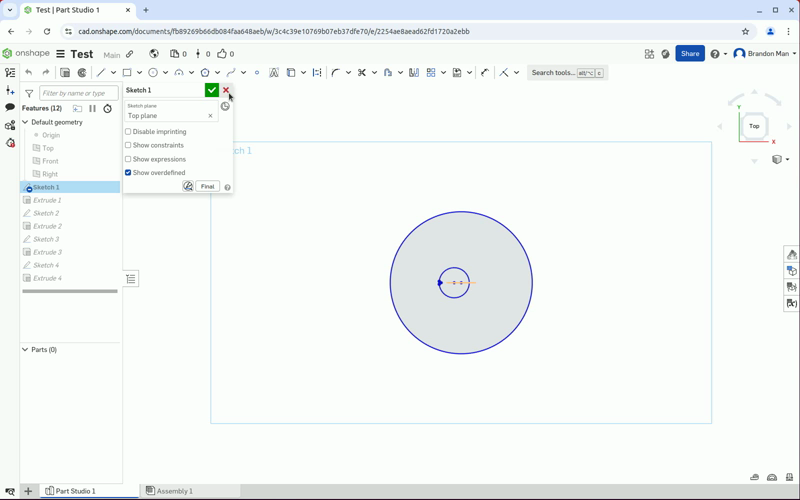
key(shift+s)
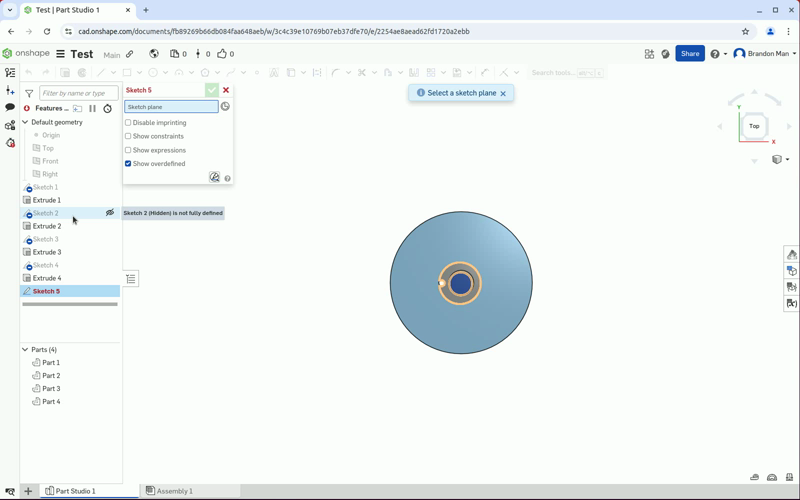
scroll(3)
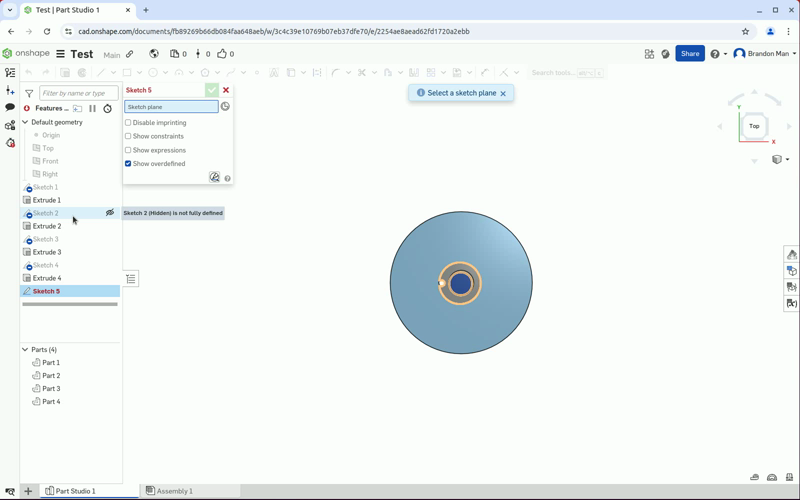
mouse_move(73, 150)
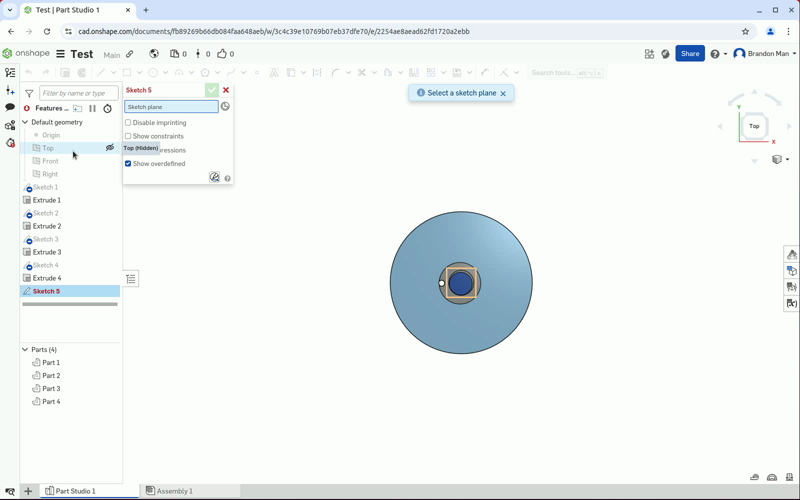
click(73, 150)
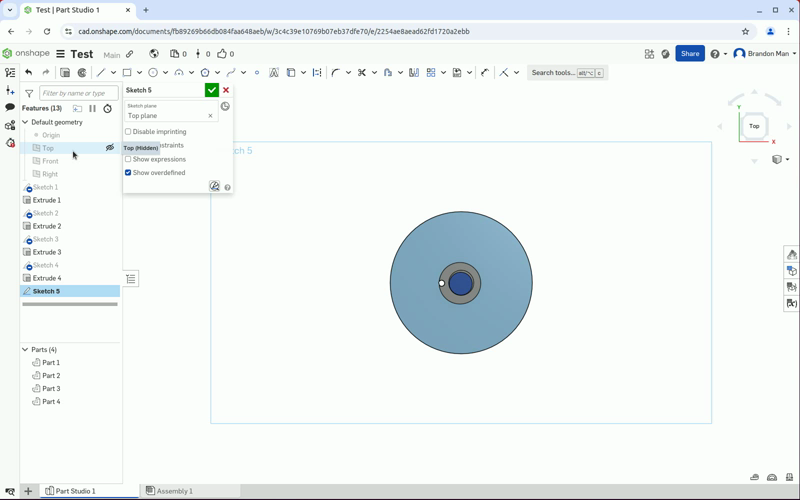
mouse_move(73, 352)
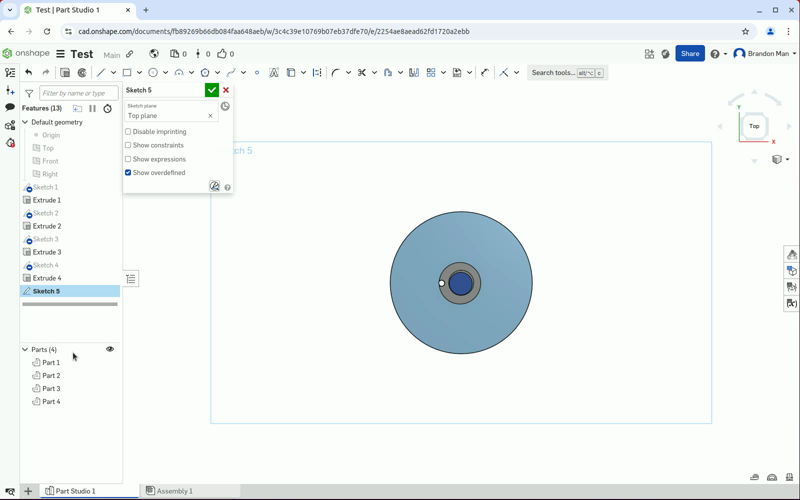
key(y)
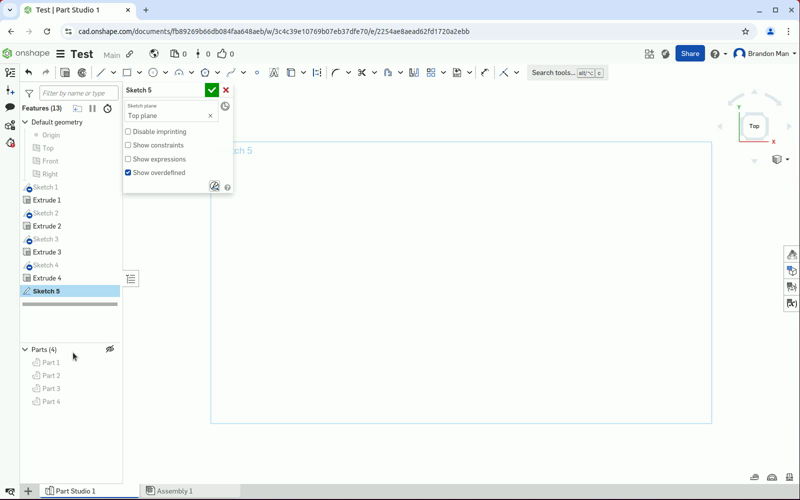
key(c)
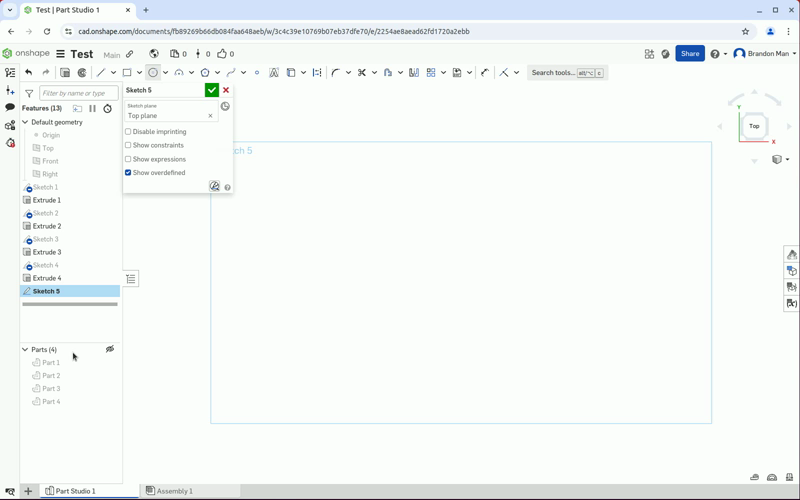
key_down(shift)
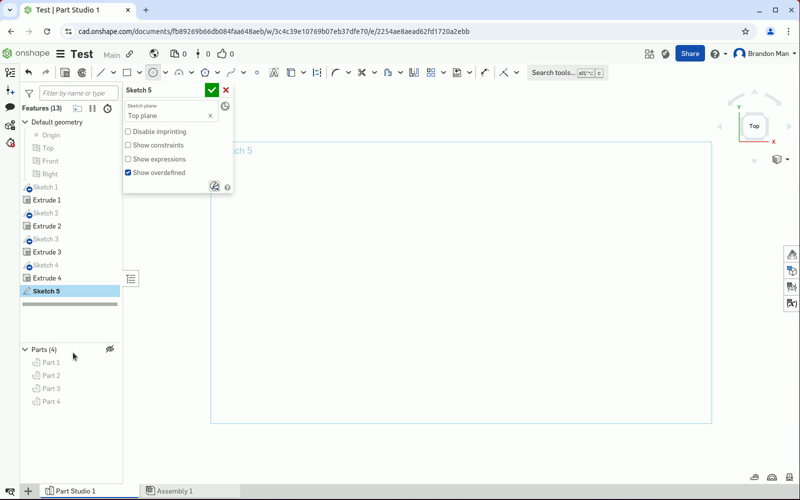
mouse_move(461, 282)
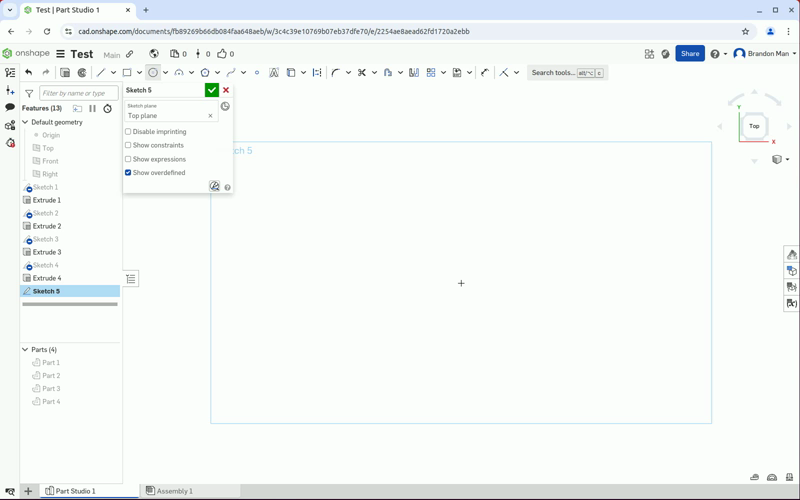
click(461, 282)
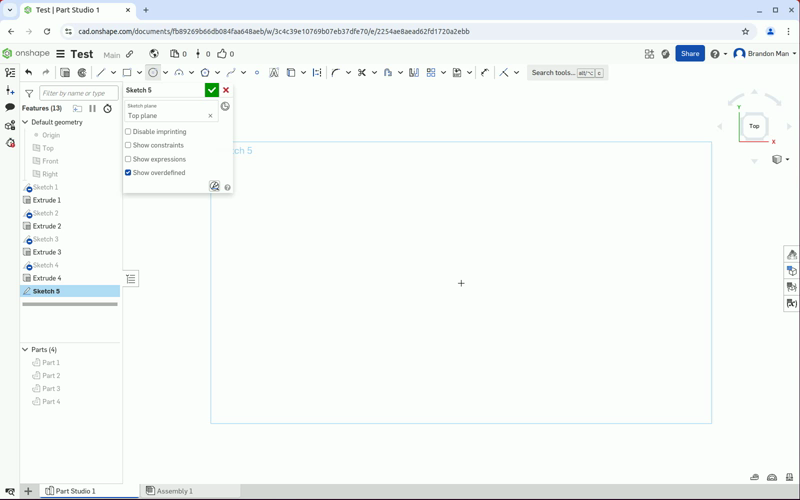
key_up(shift)
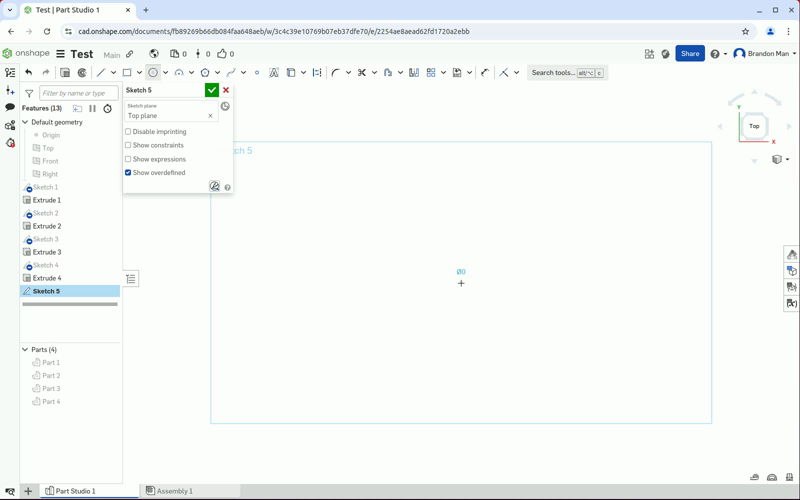
mouse_move(473, 282)
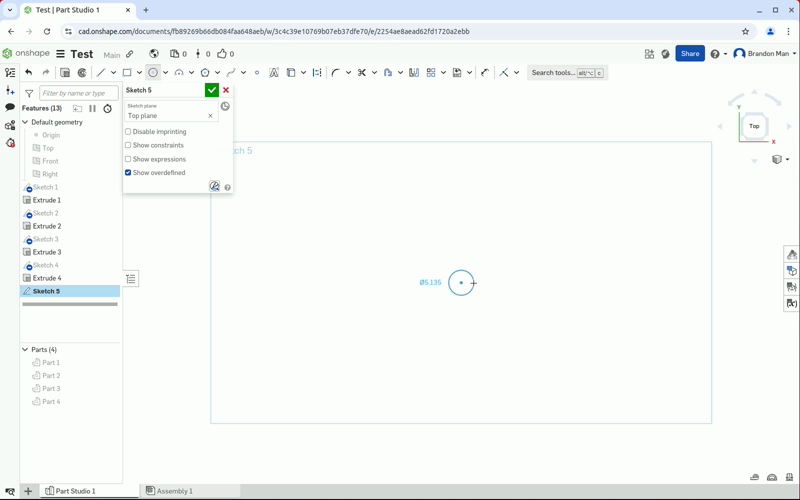
click(473, 282)
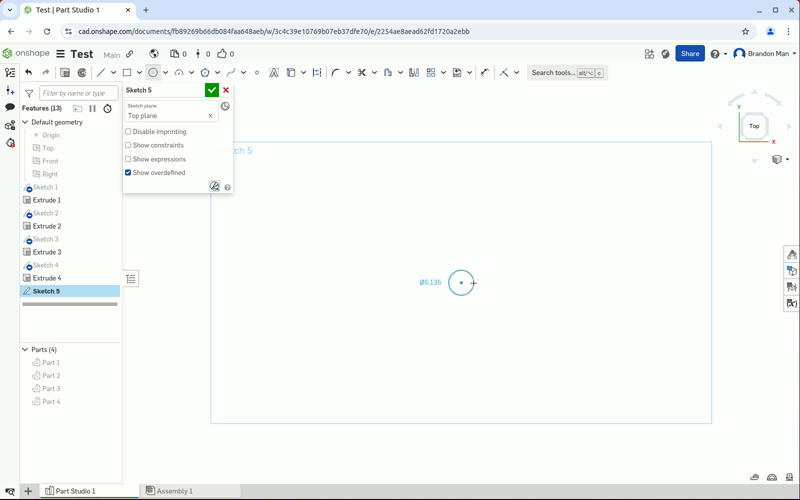
key(esc)
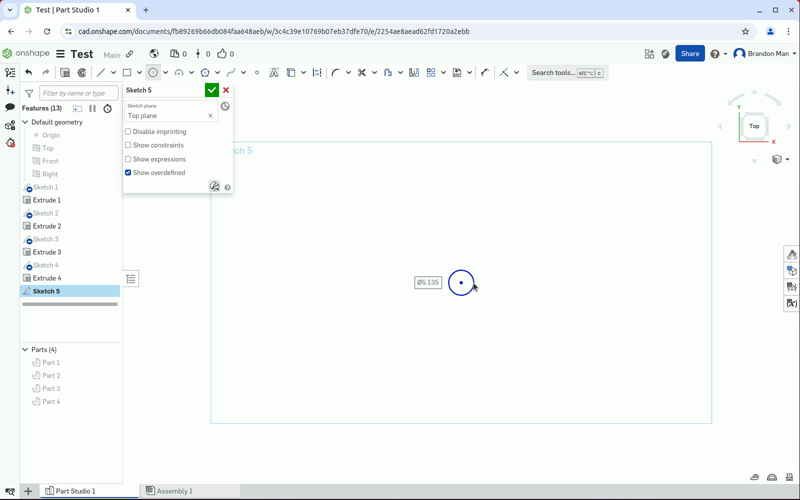
mouse_move(457, 276)
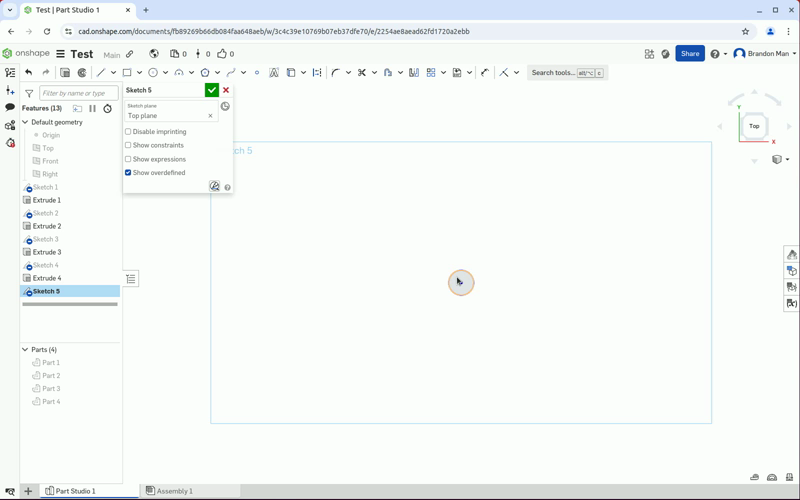
scroll(6)
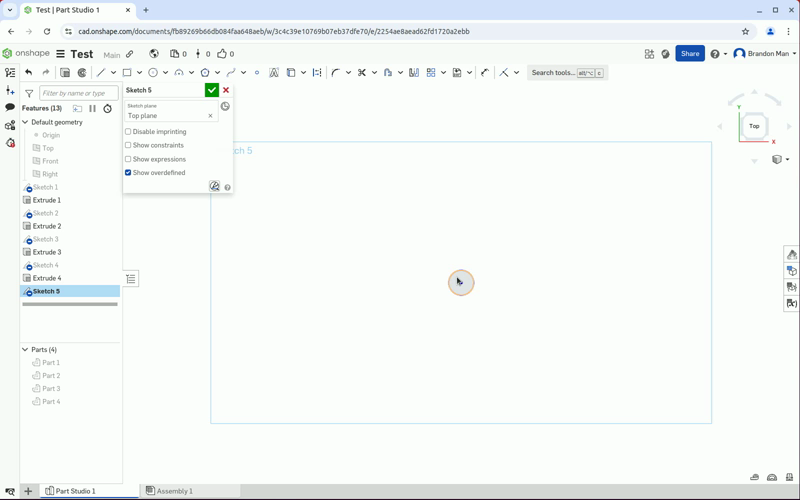
scroll(6)
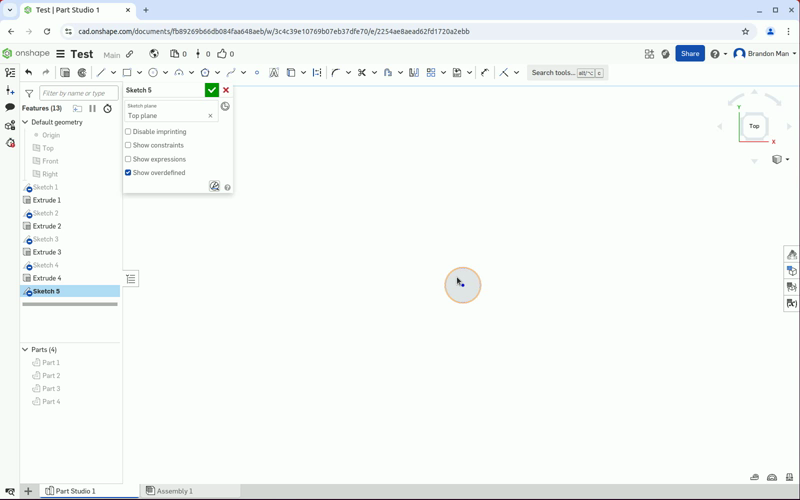
scroll(6)
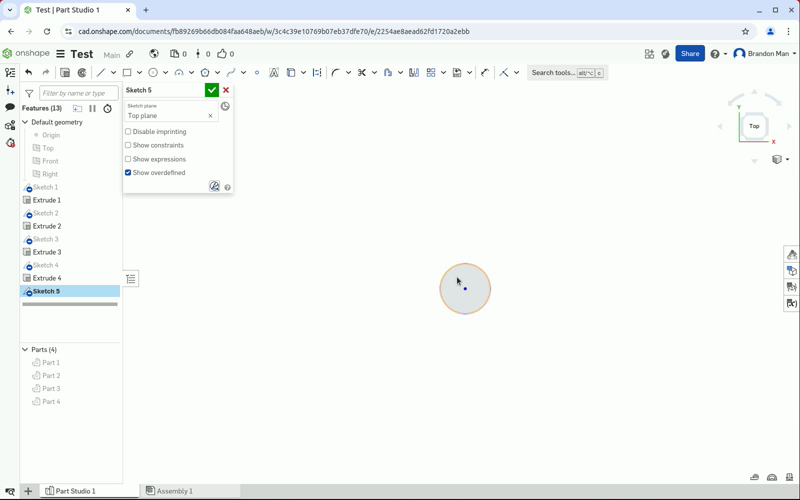
scroll(6)
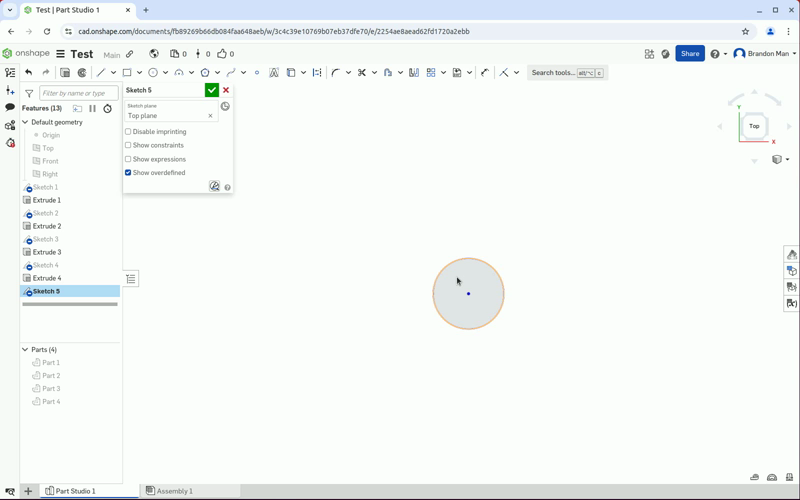
scroll(6)
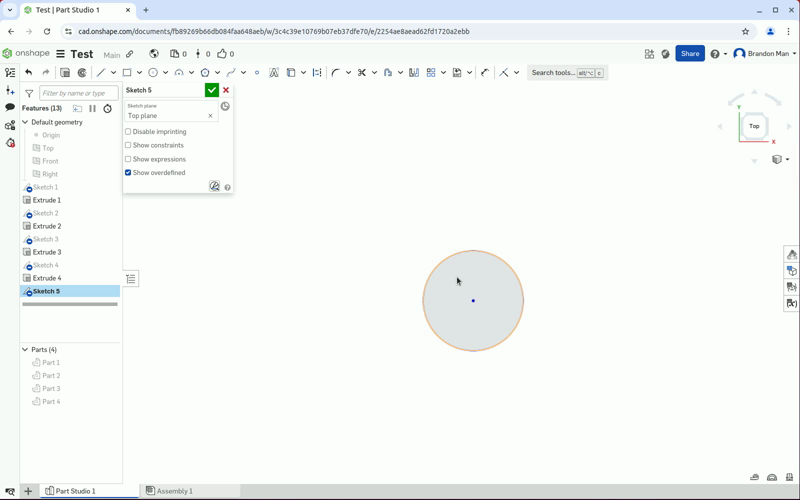
scroll(6)
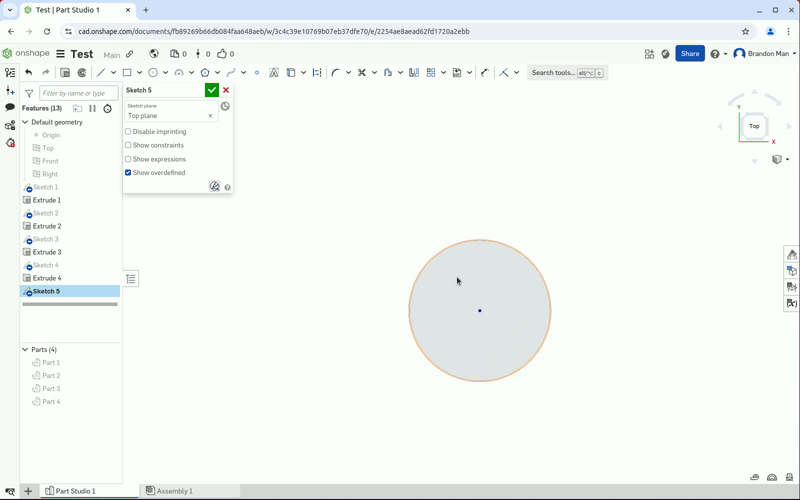
scroll(6)
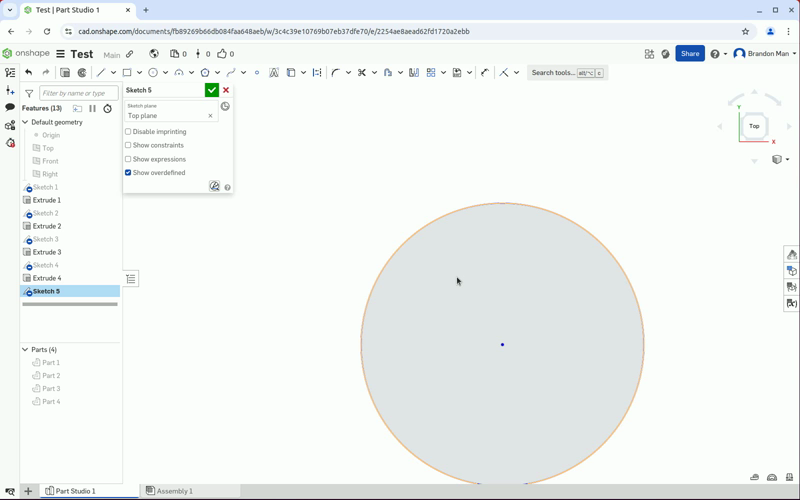
click(457, 276)
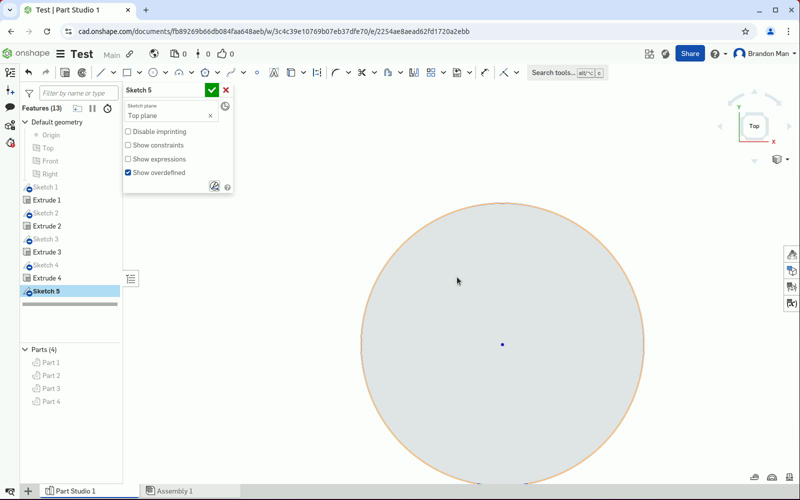
scroll(-6)
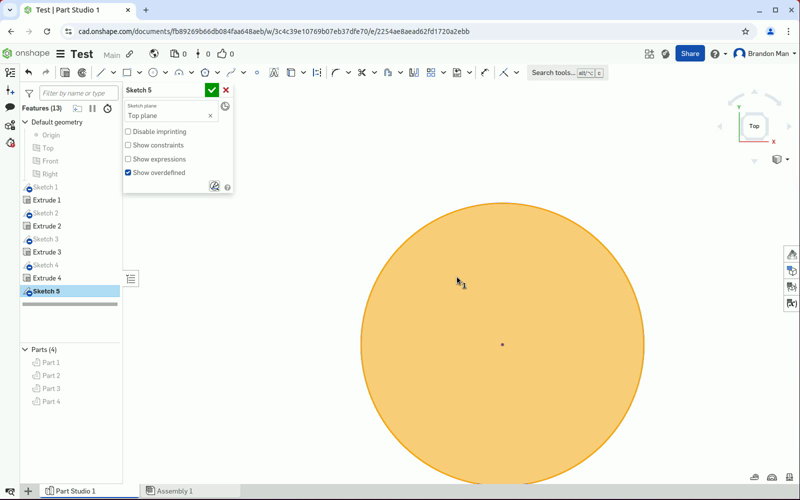
scroll(-6)
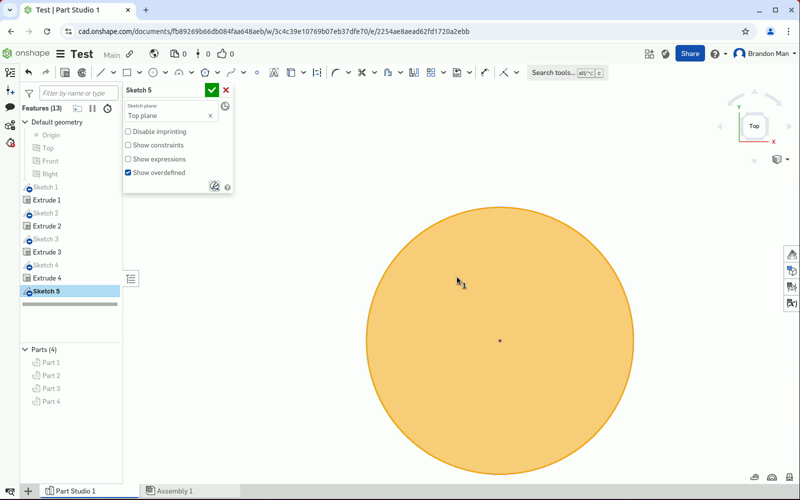
scroll(-6)
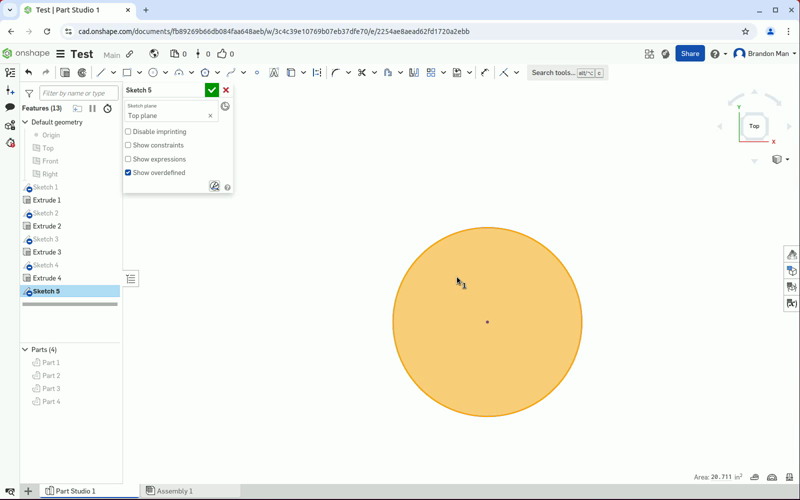
scroll(-6)
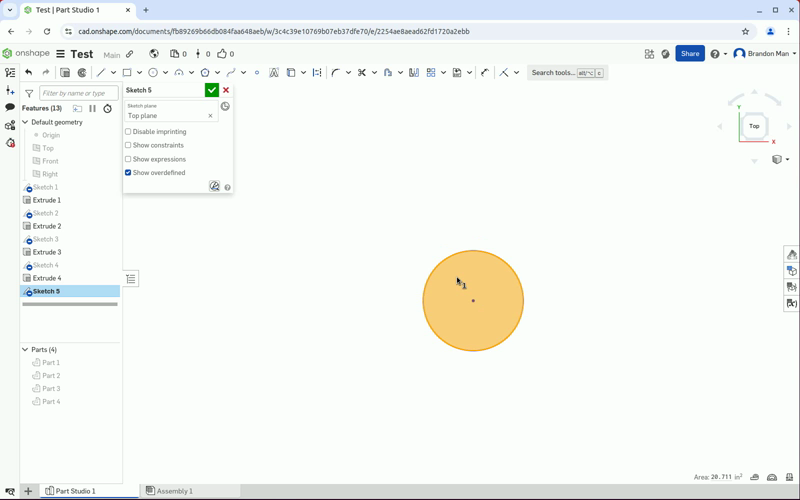
scroll(-6)
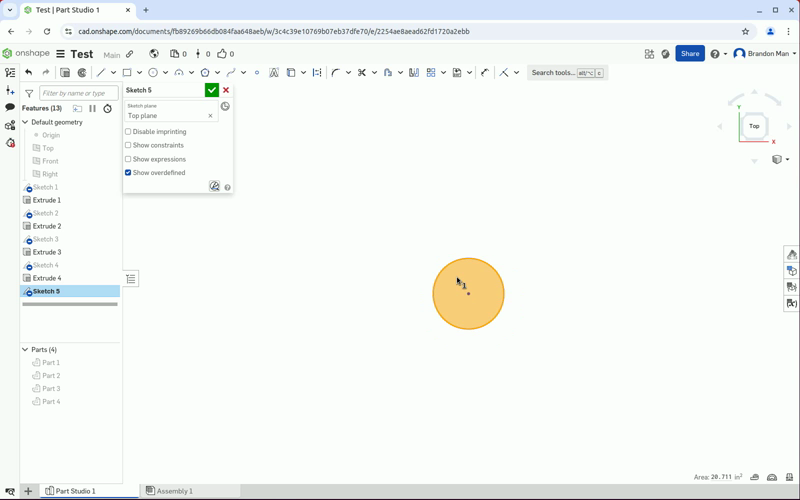
scroll(-6)
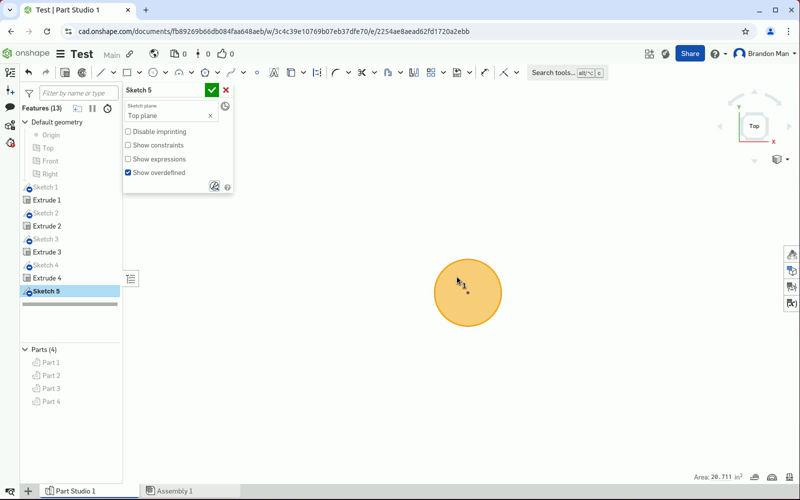
scroll(-6)
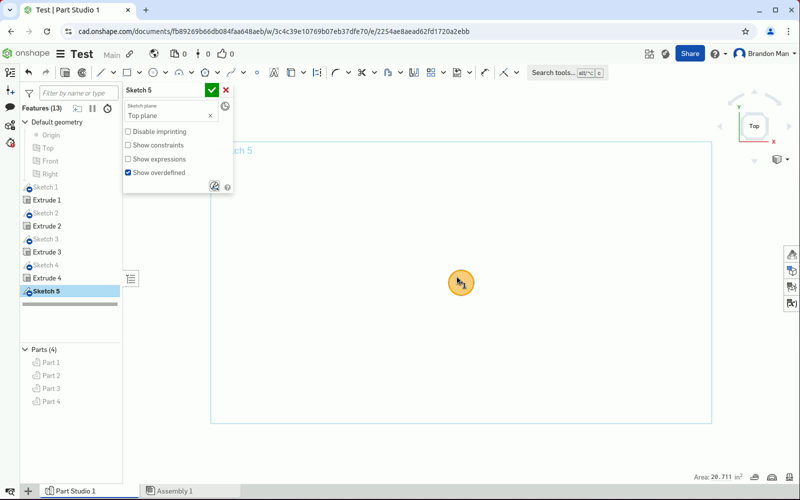
mouse_move(73, 352)
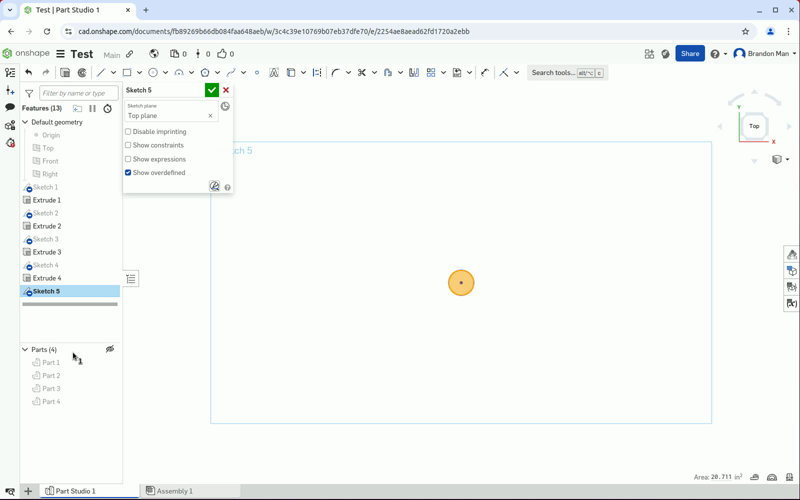
key(shift+y)
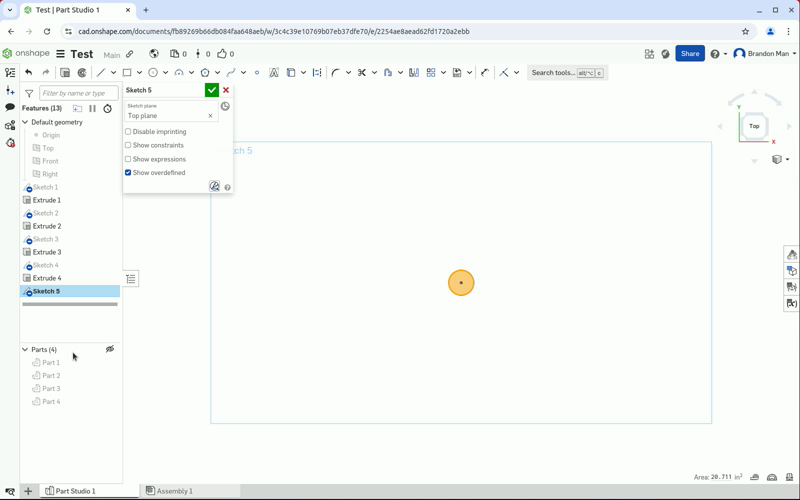
key(shift+e)
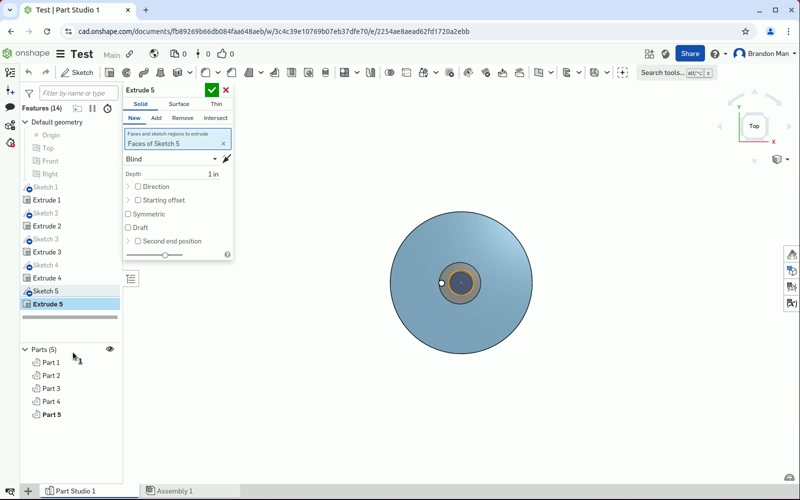
mouse_move(143, 106)
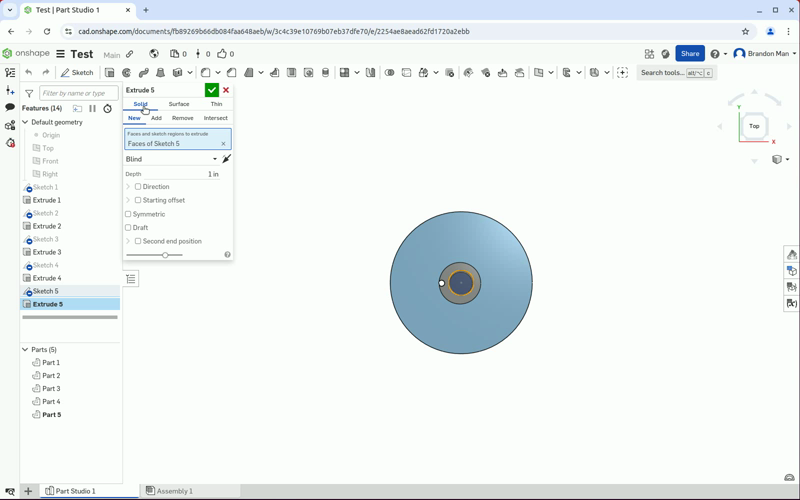
click(143, 106)
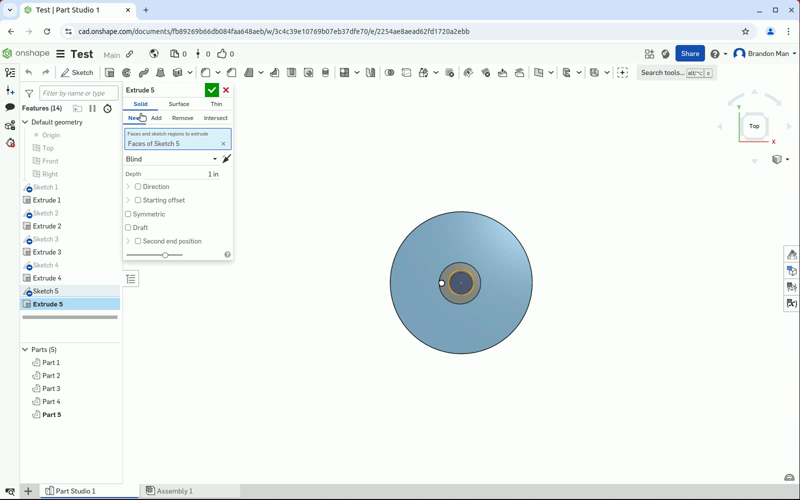
mouse_move(137, 120)
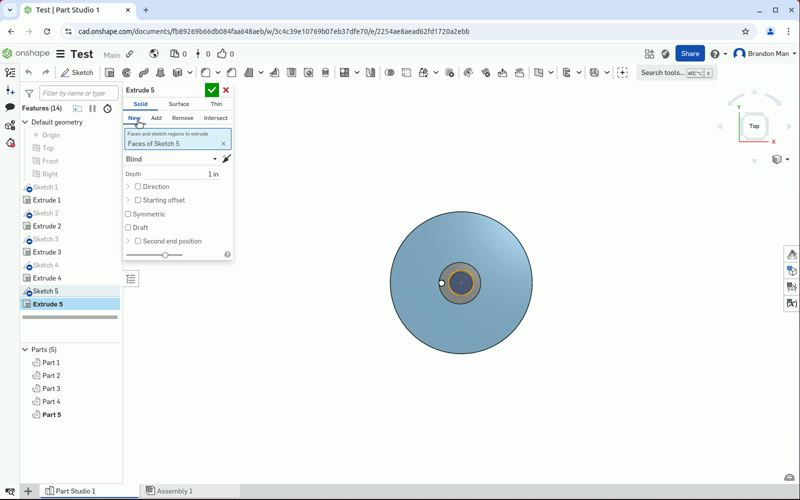
click(137, 120)
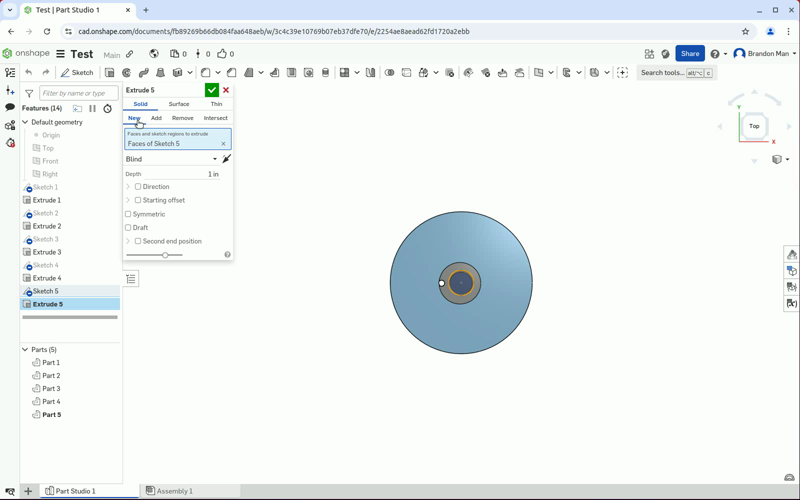
key(tab, 4)
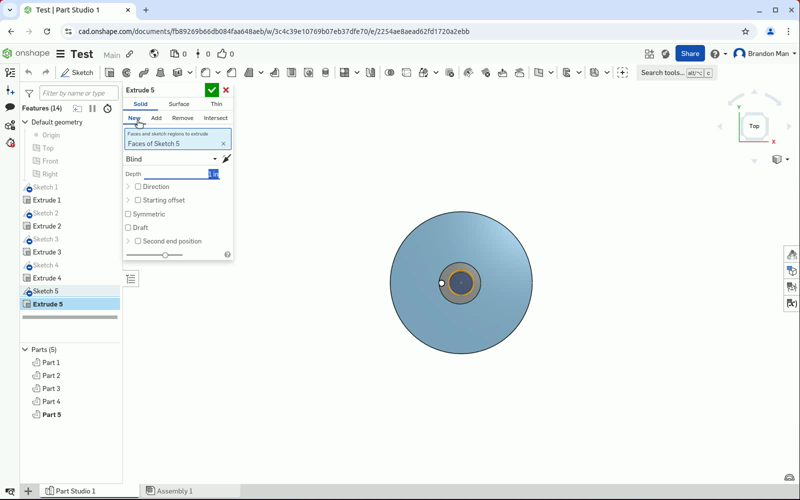
text(-14.443)
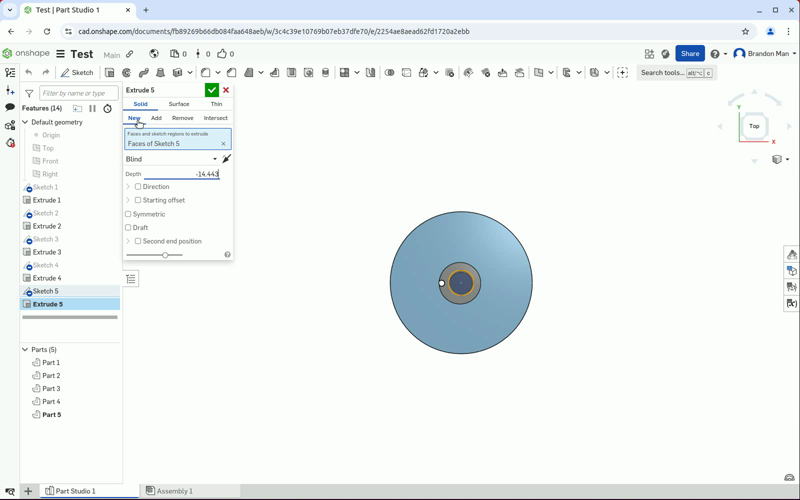
key(enter)
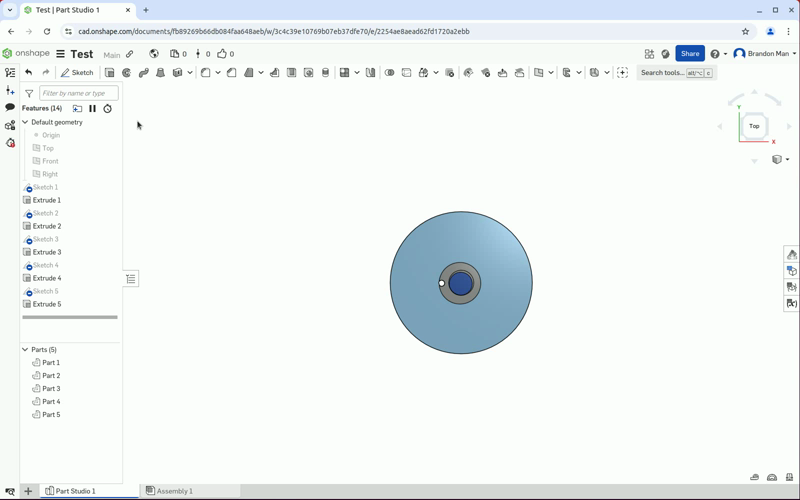
key(shift+h)
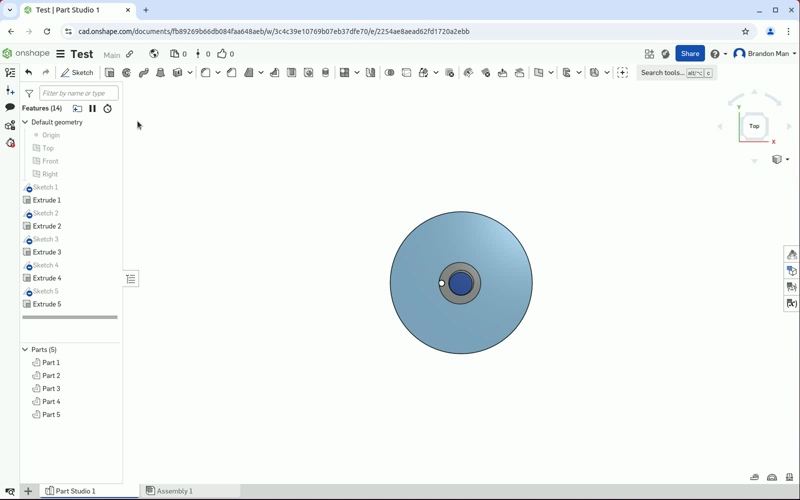
key(shift+h)
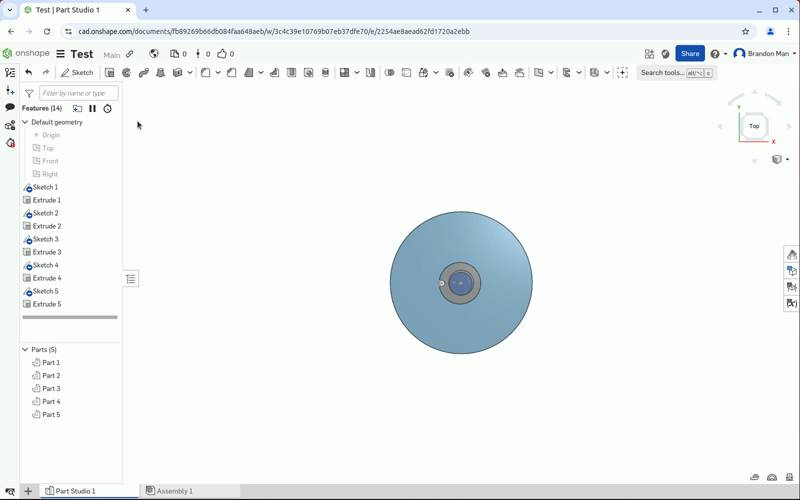
key(shift+7)
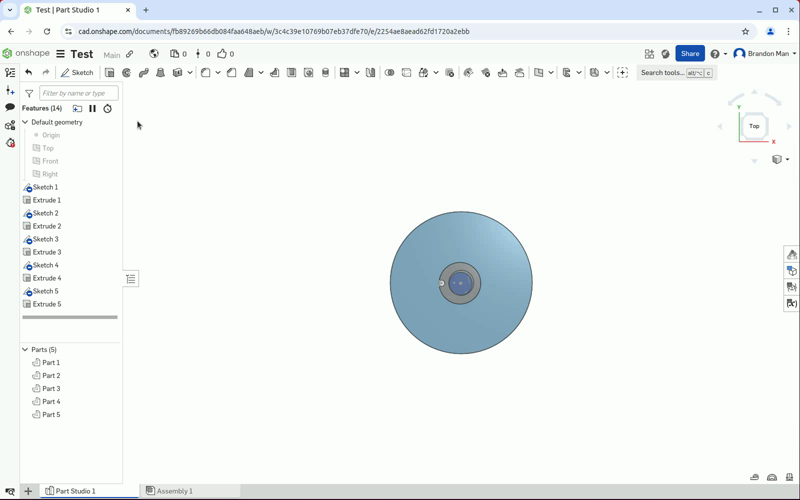
key(up, 3)
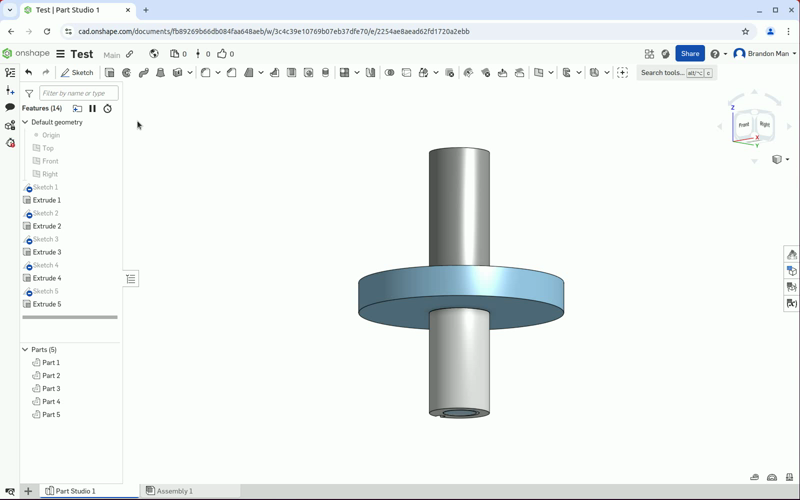
key(left, 3)
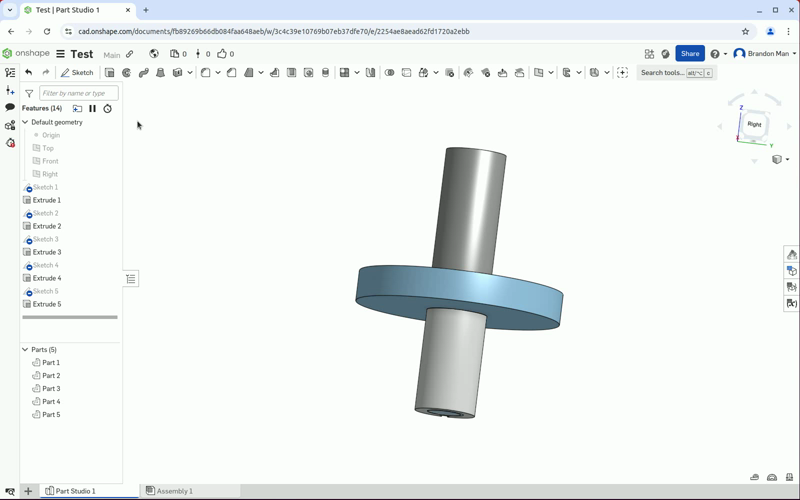
key(right, 3)
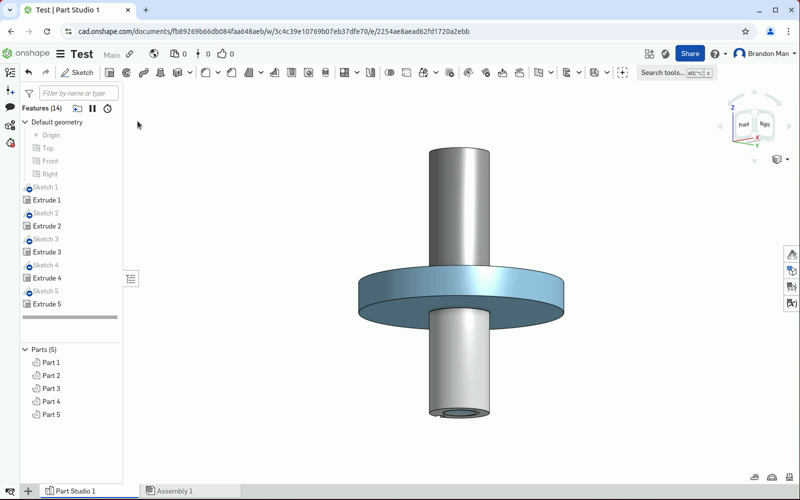
key(down, 3)
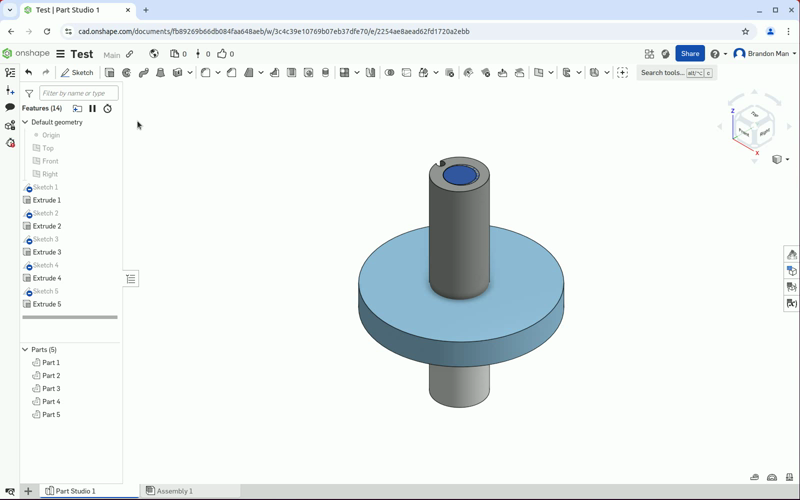
mouse_move(73, 189)
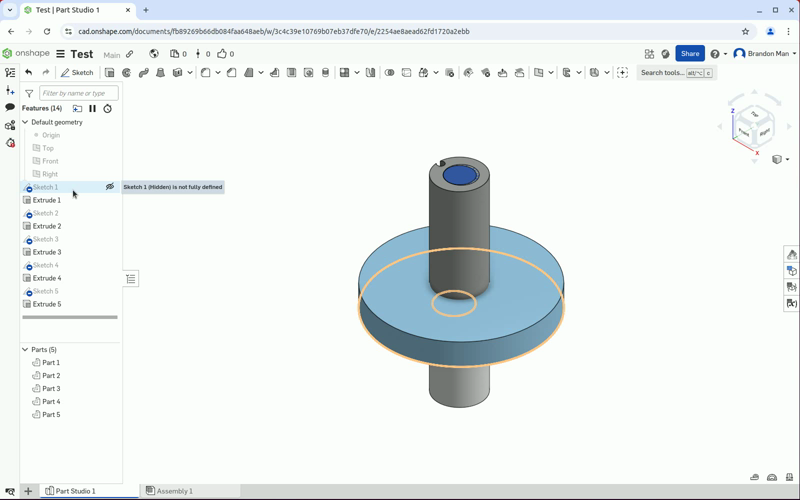
click(73, 189)